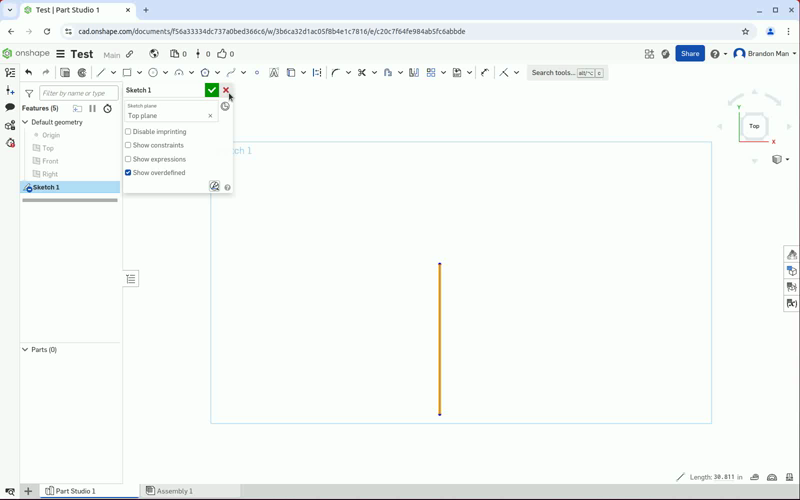
key(shift+h)
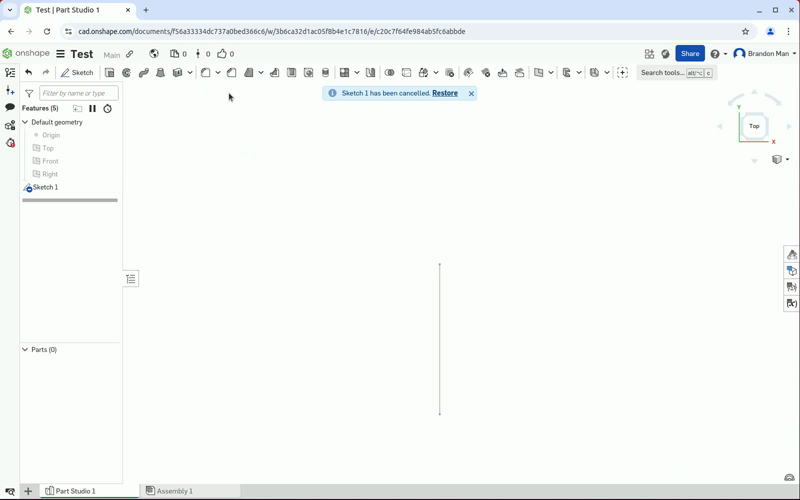
key(shift+s)
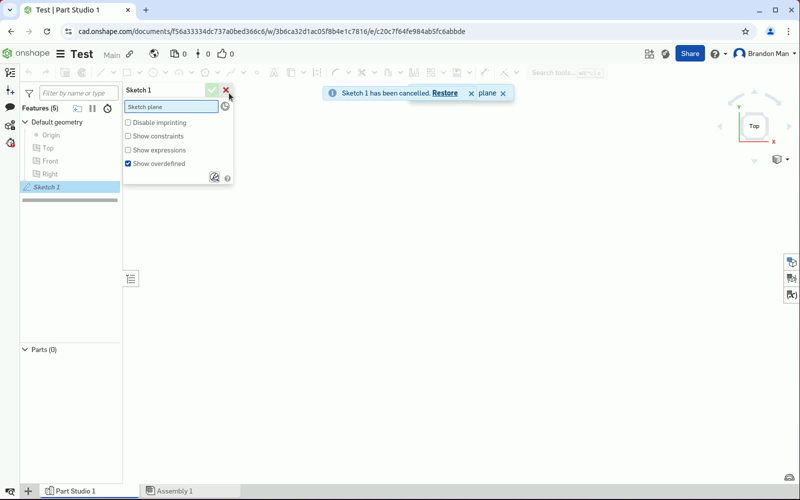
mouse_move(73, 150)
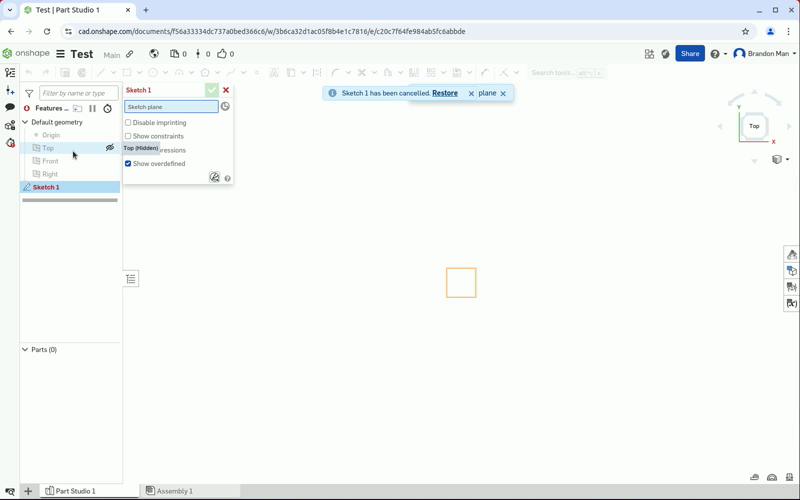
click(73, 150)
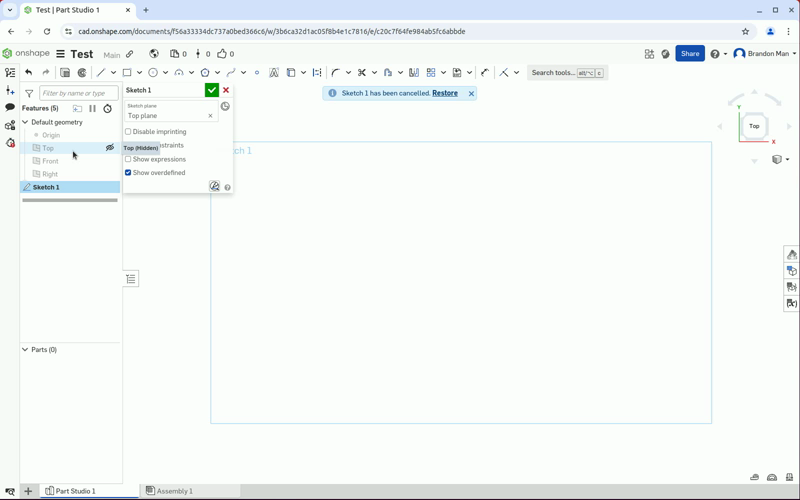
mouse_move(73, 352)
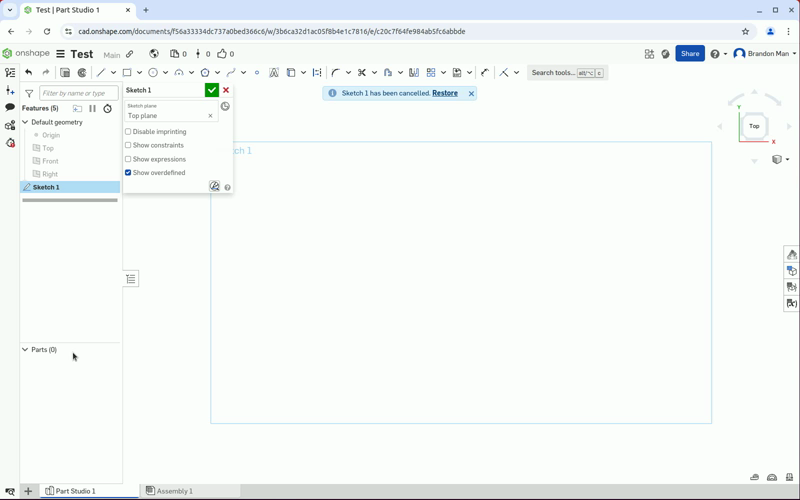
key(y)
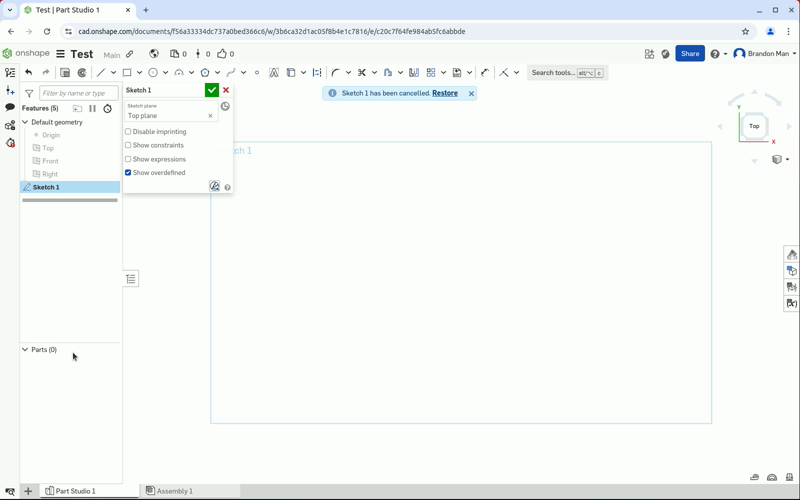
key(c)
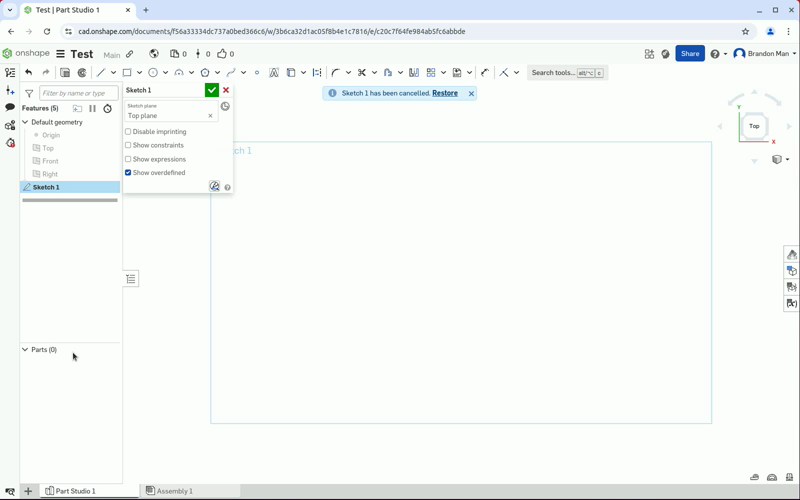
key_down(shift)
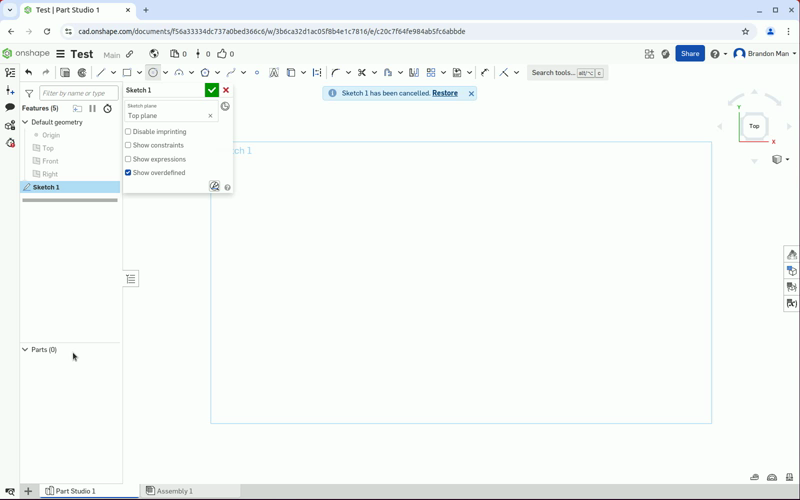
mouse_move(460, 282)
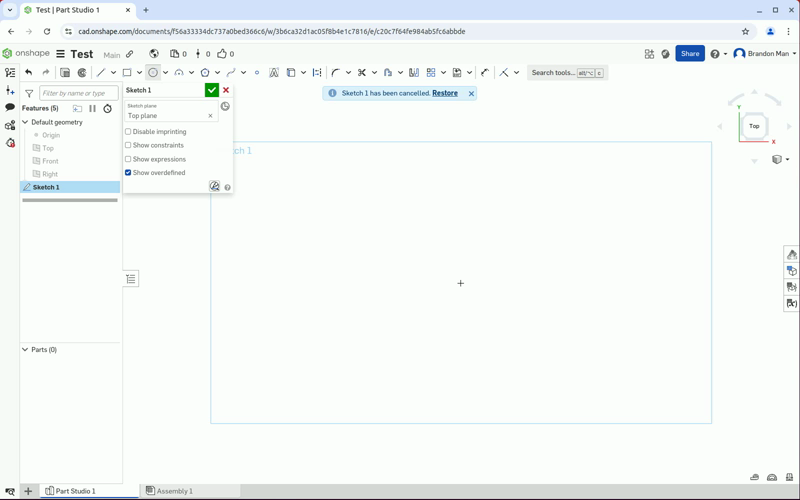
click(460, 282)
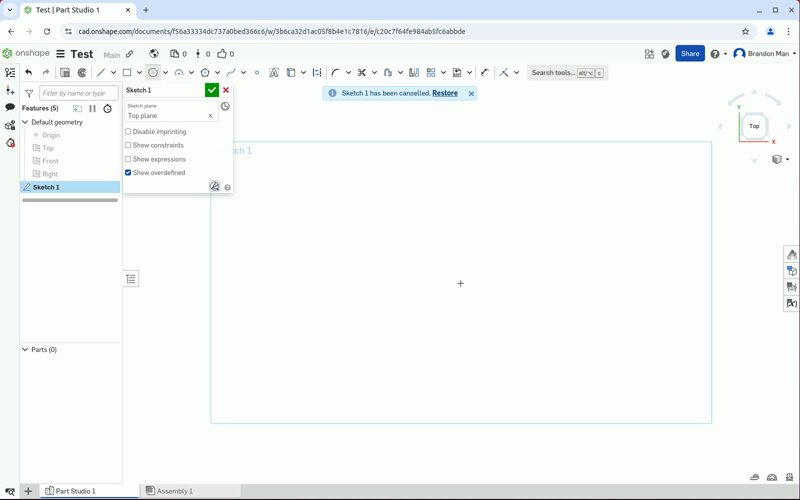
key_up(shift)
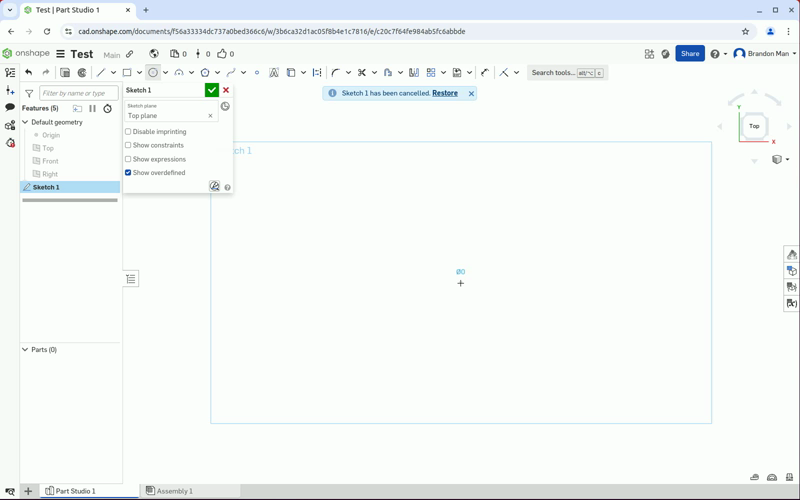
mouse_move(464, 282)
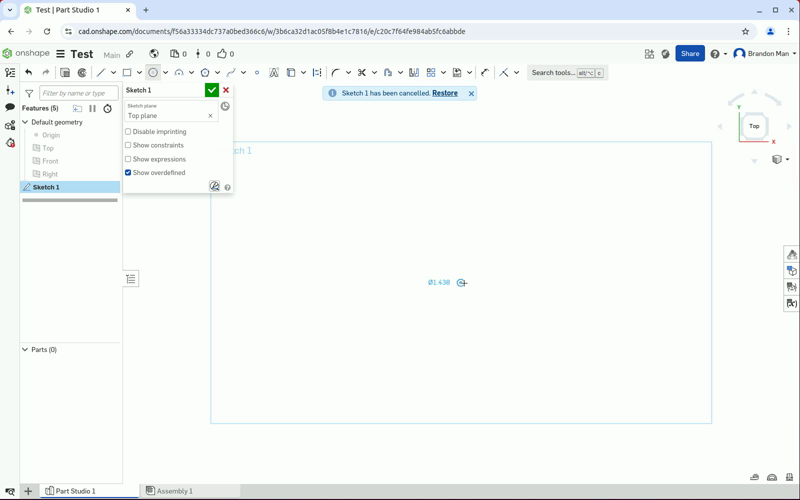
click(464, 282)
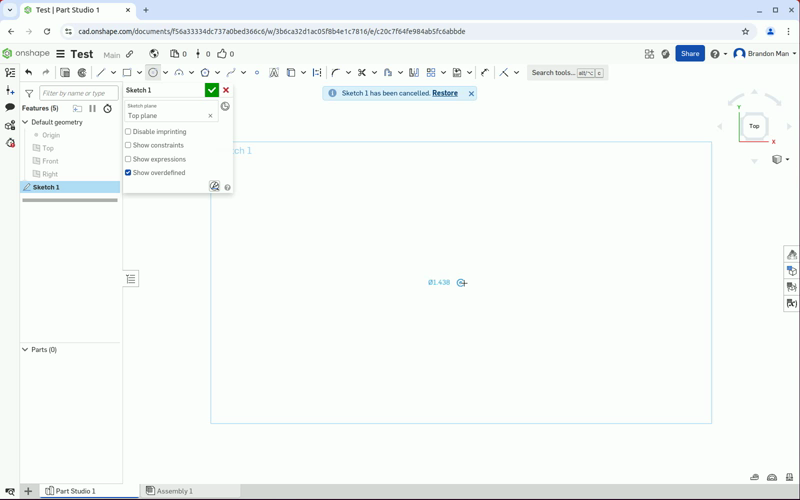
key(esc)
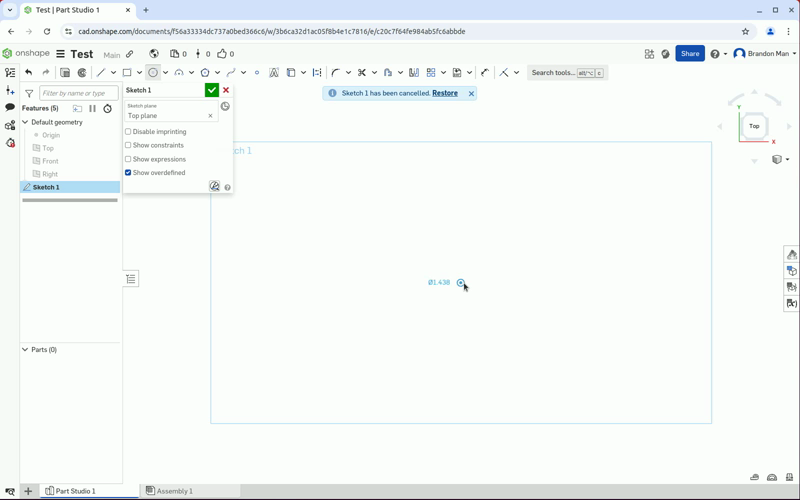
mouse_move(462, 284)
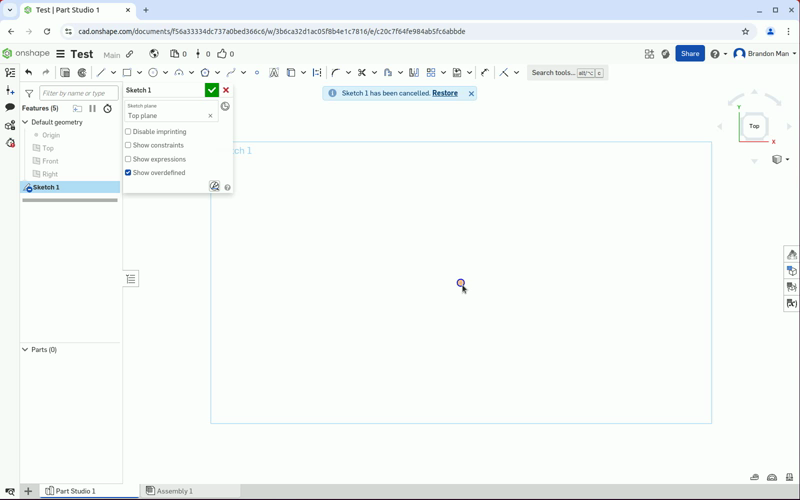
scroll(6)
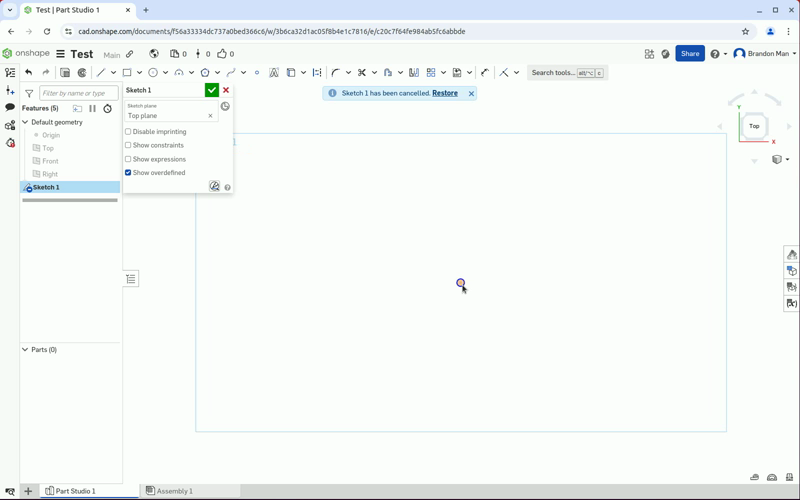
scroll(6)
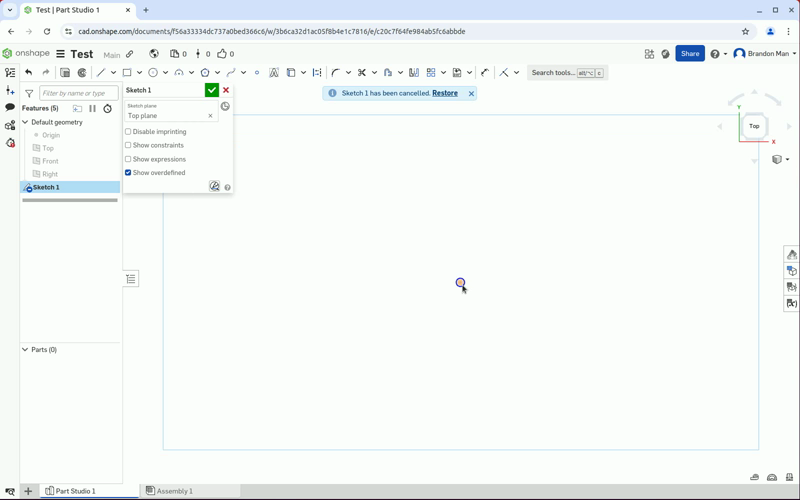
scroll(6)
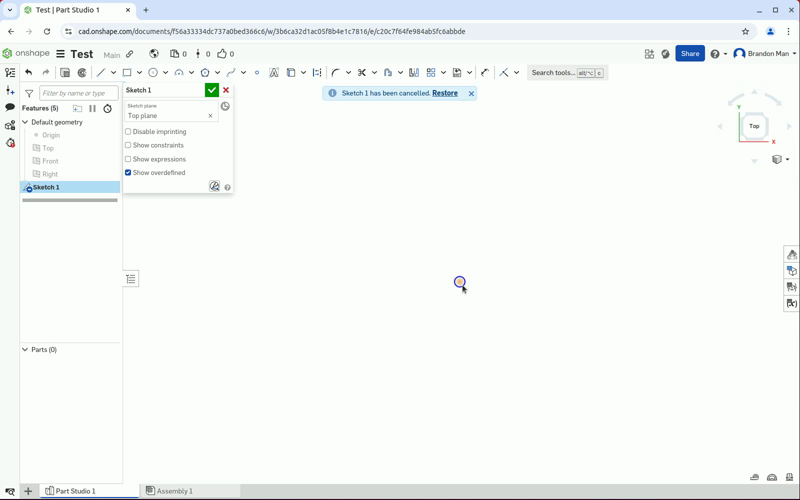
scroll(6)
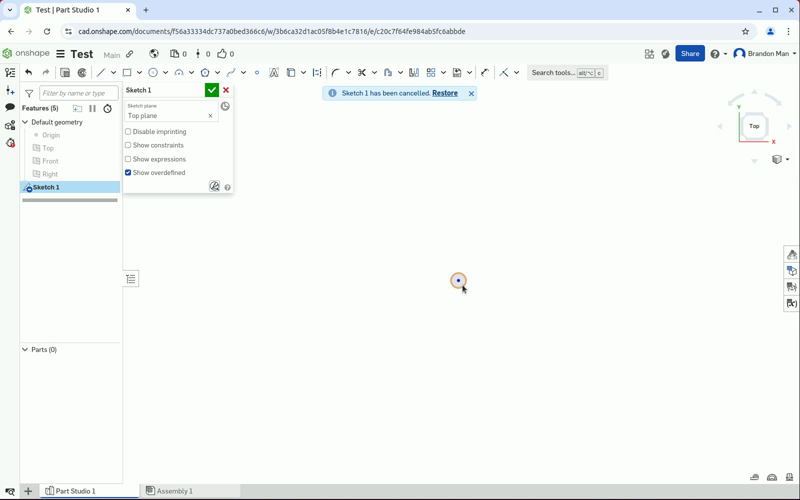
scroll(6)
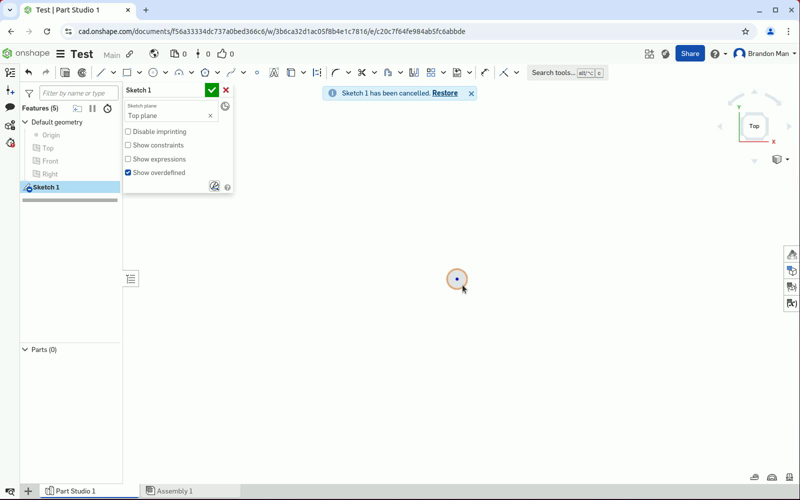
scroll(6)
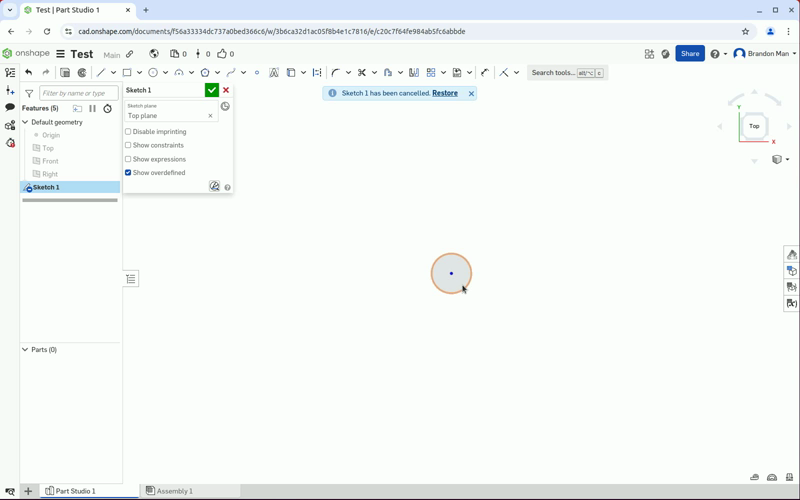
scroll(6)
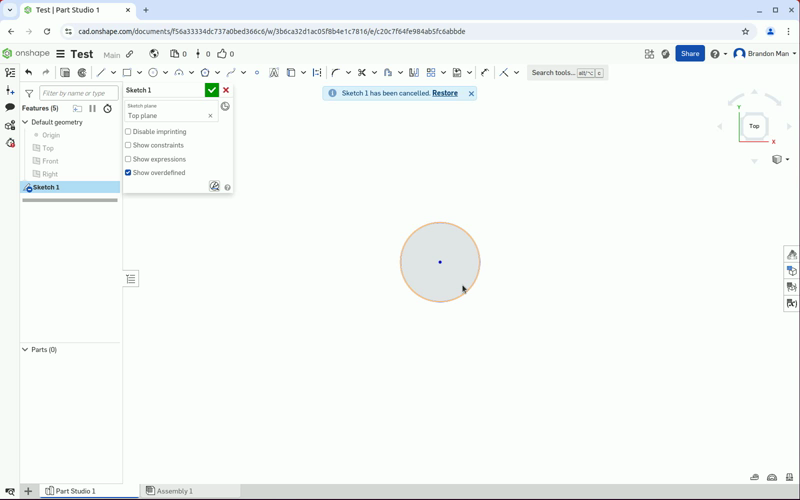
click(462, 284)
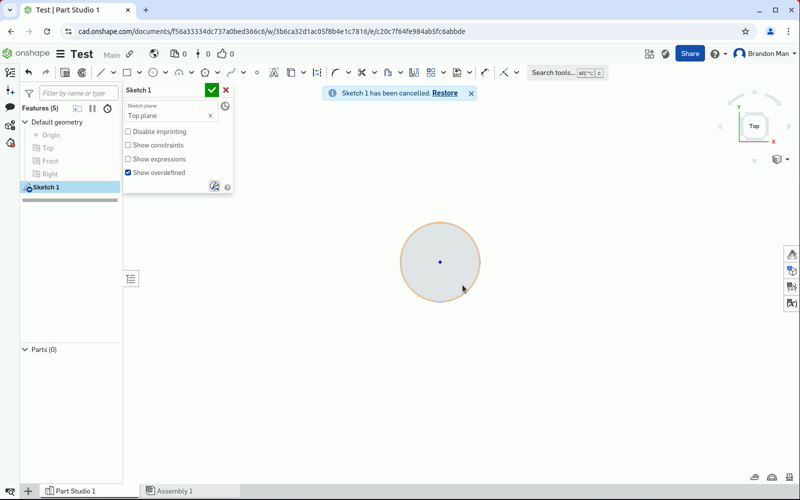
scroll(-6)
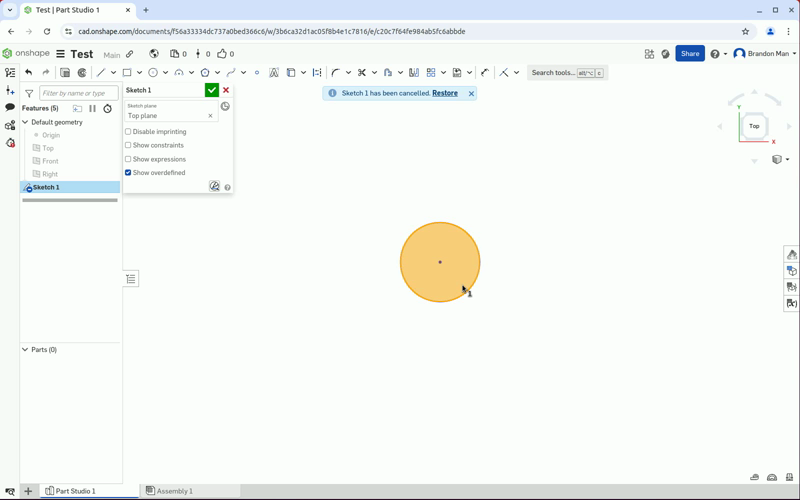
scroll(-6)
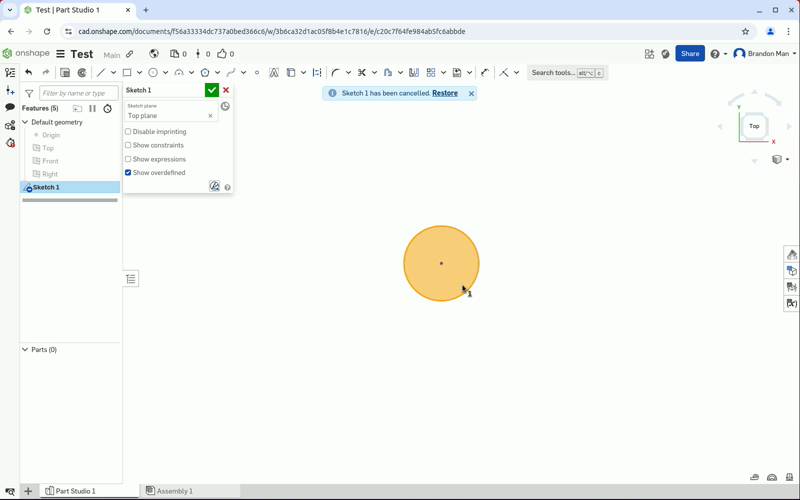
scroll(-6)
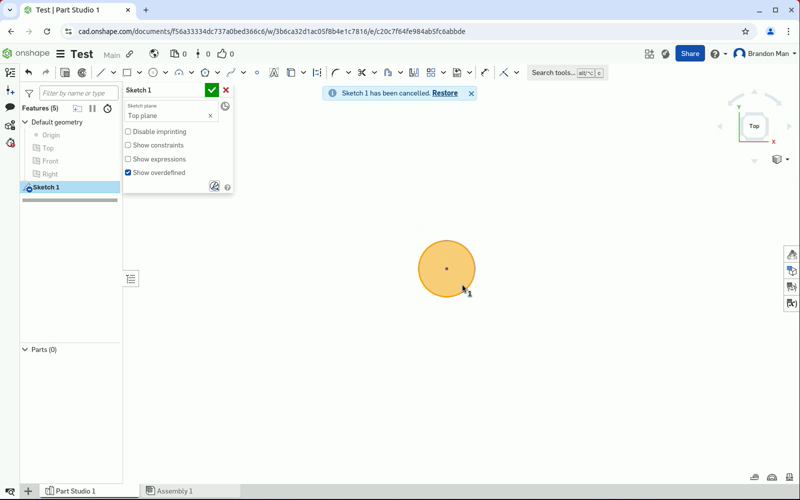
scroll(-6)
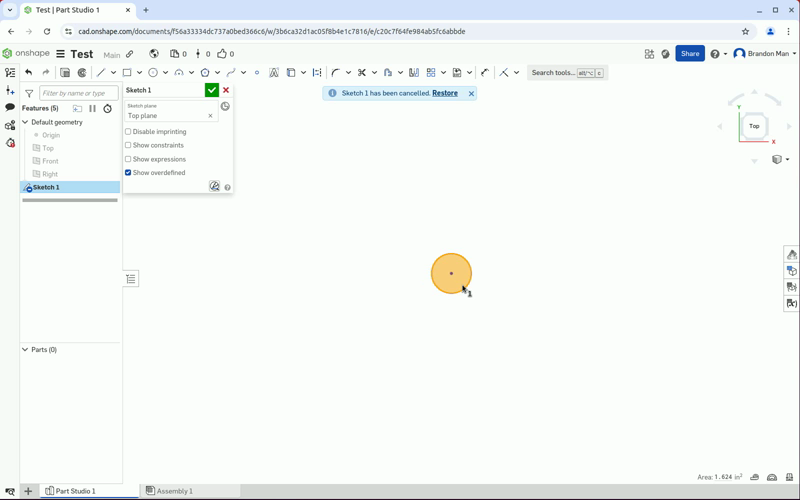
scroll(-6)
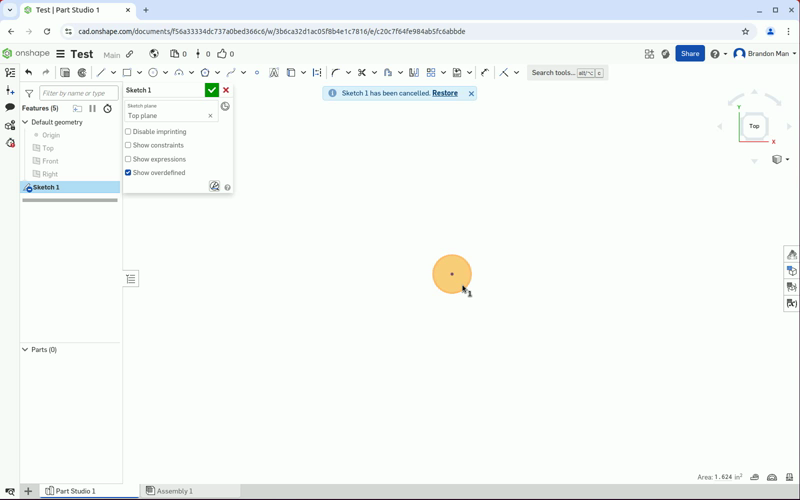
scroll(-6)
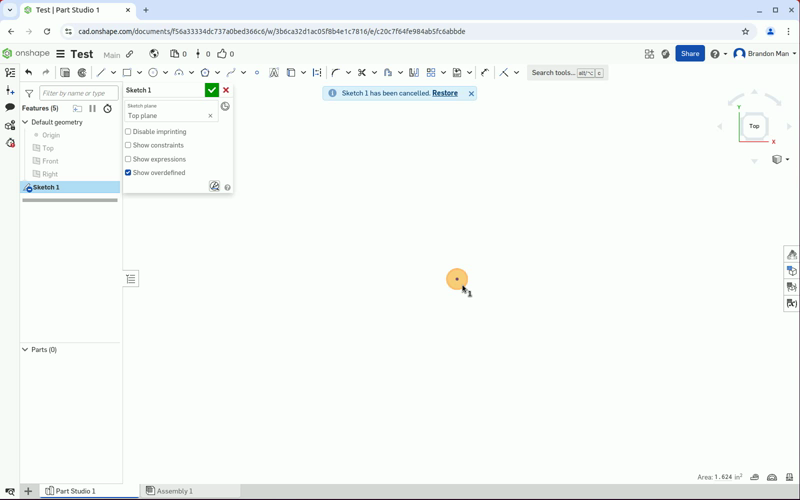
scroll(-6)
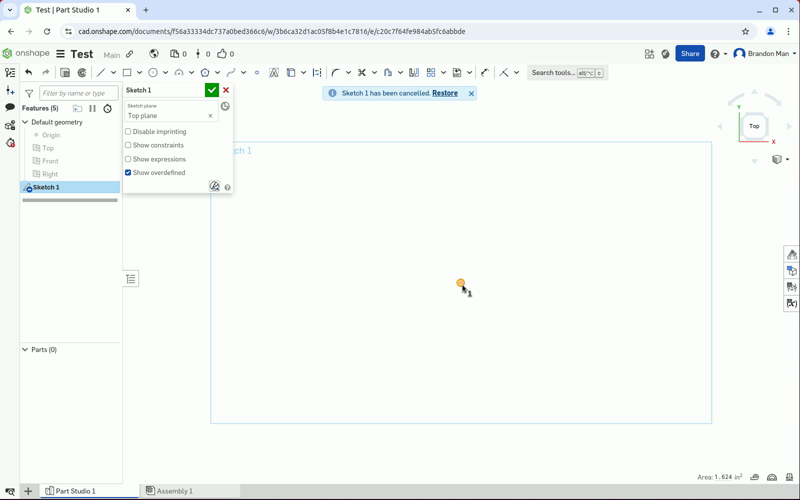
mouse_move(73, 352)
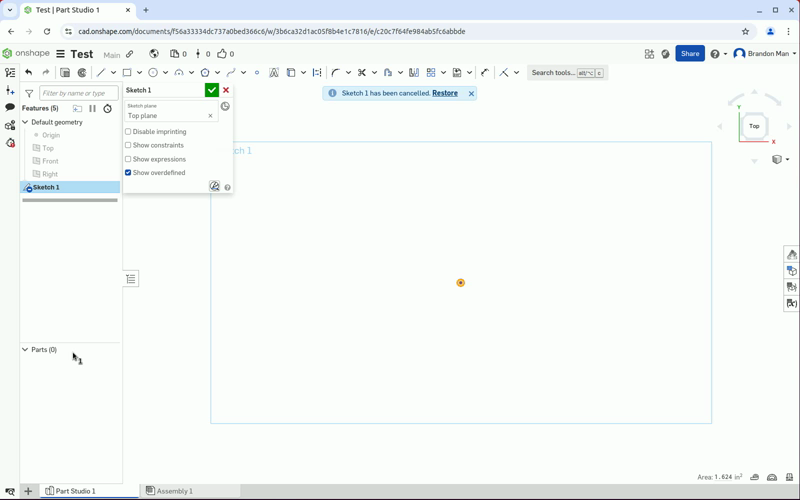
key(shift+y)
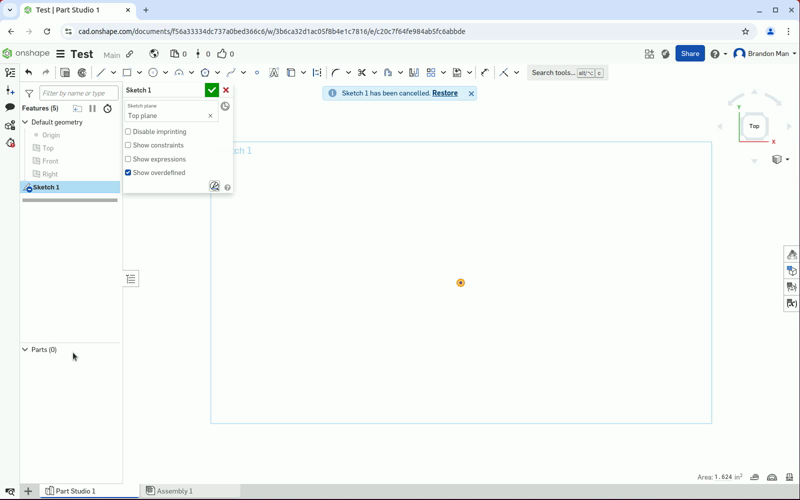
key(shift+e)
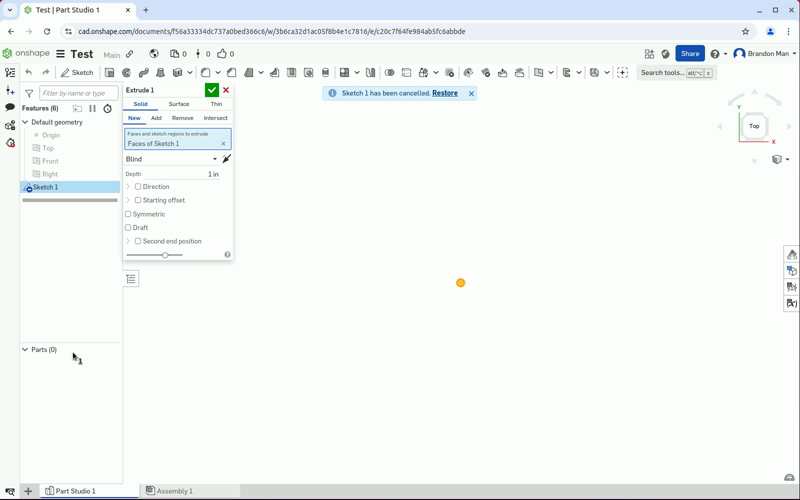
mouse_move(143, 106)
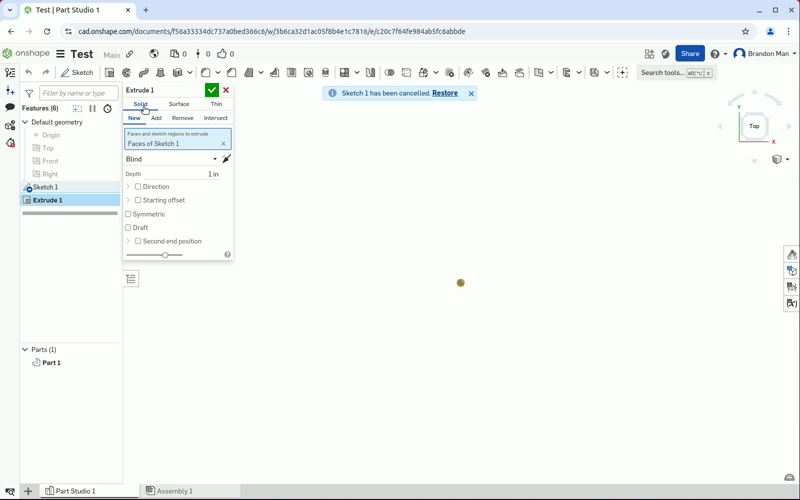
click(143, 106)
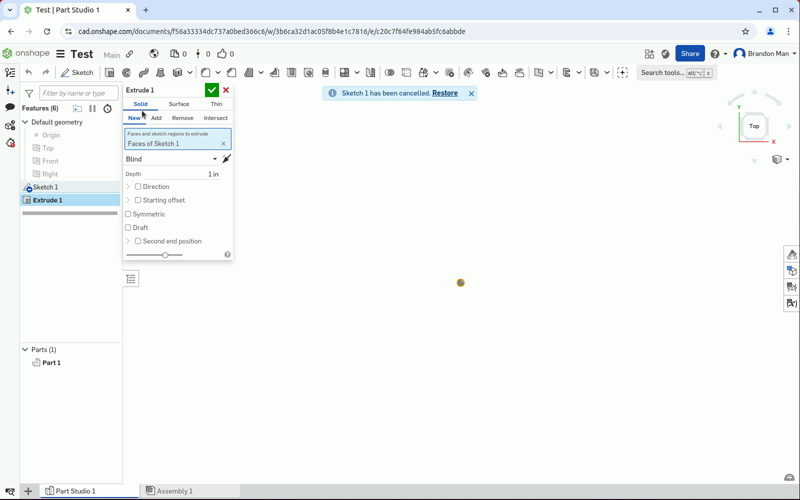
mouse_move(137, 120)
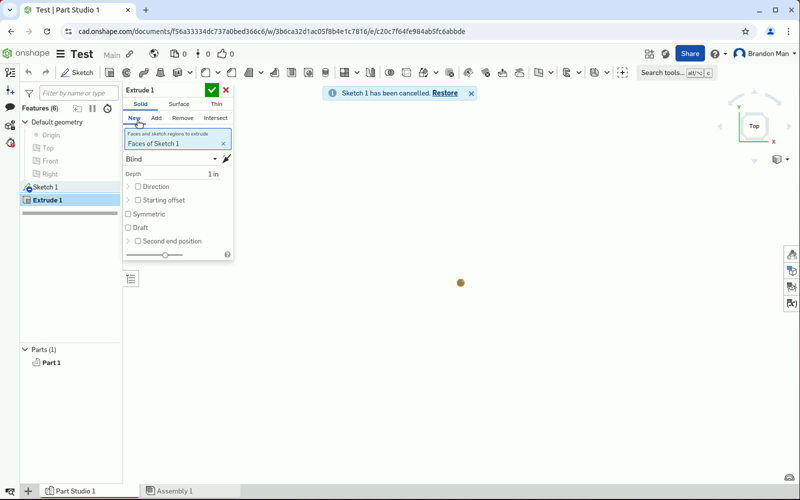
click(137, 120)
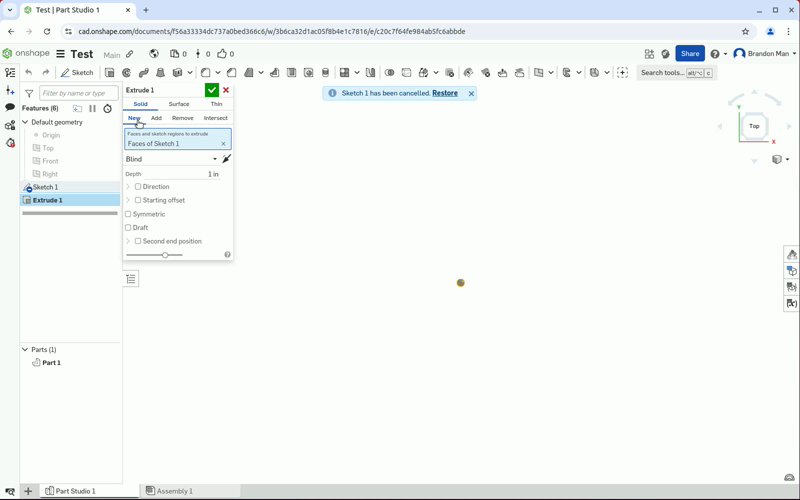
key(tab, 4)
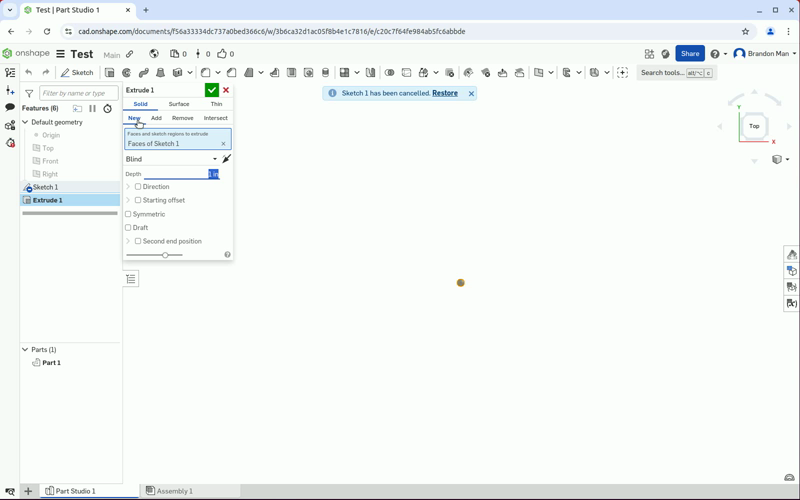
text(0.481)
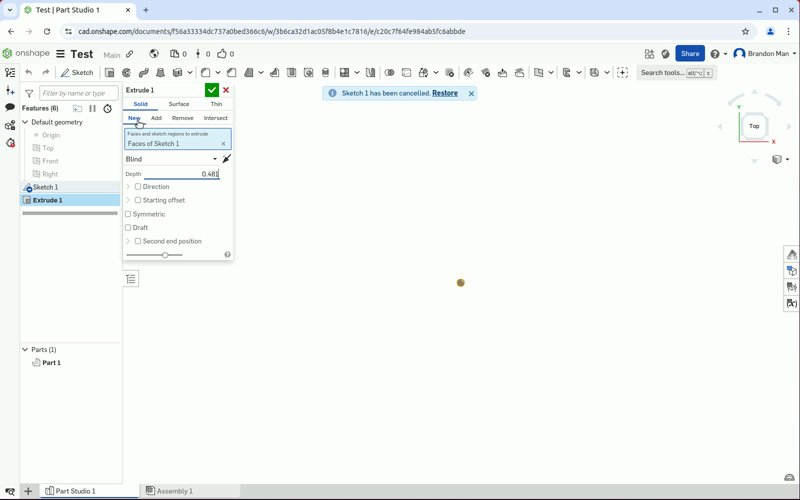
key(enter)
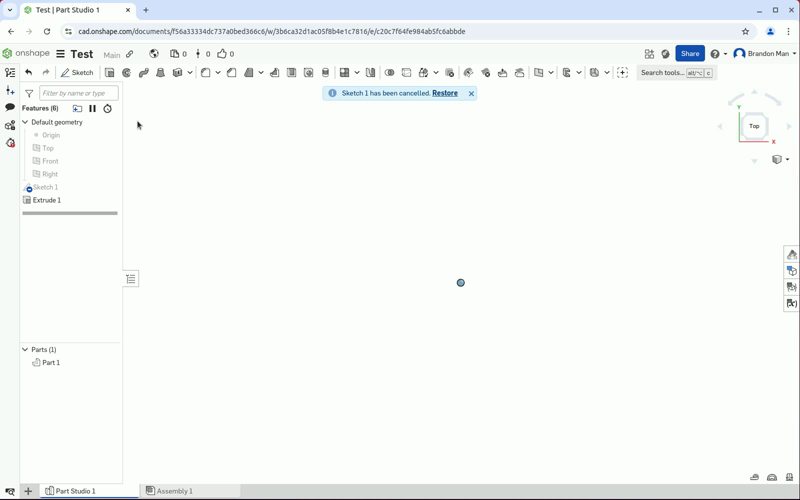
key(shift+h)
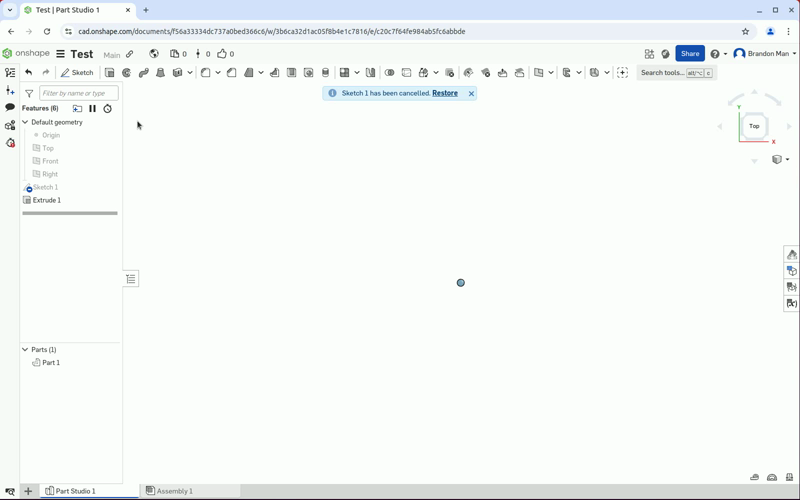
key(shift+h)
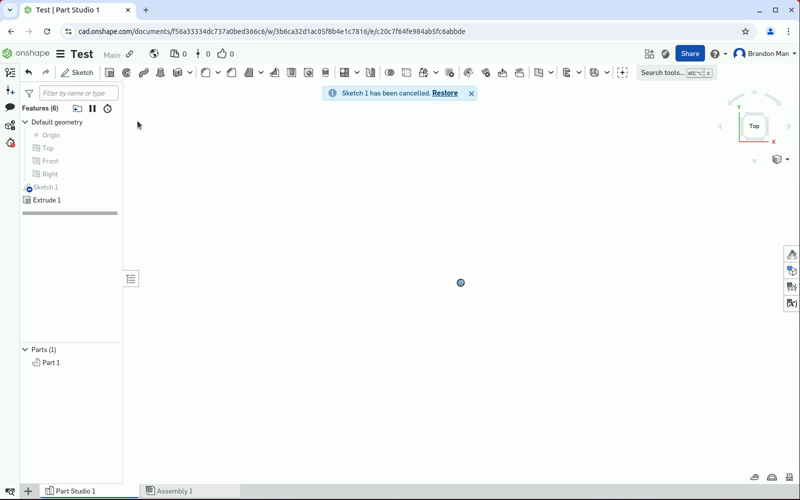
mouse_move(73, 189)
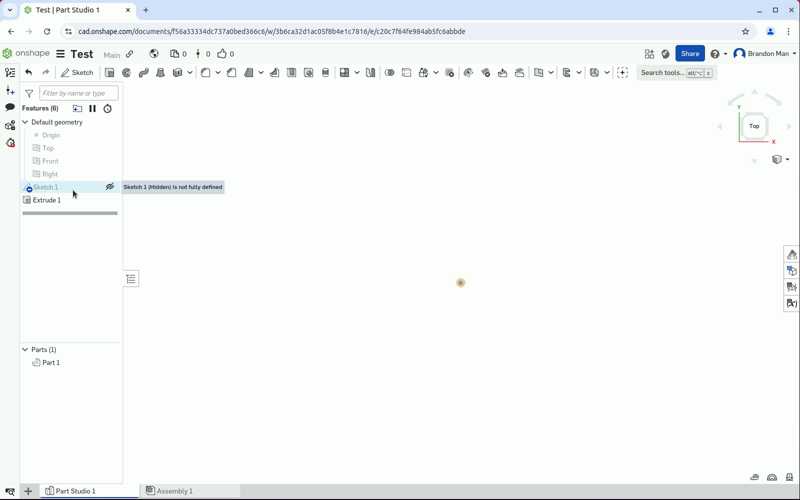
click(73, 189)
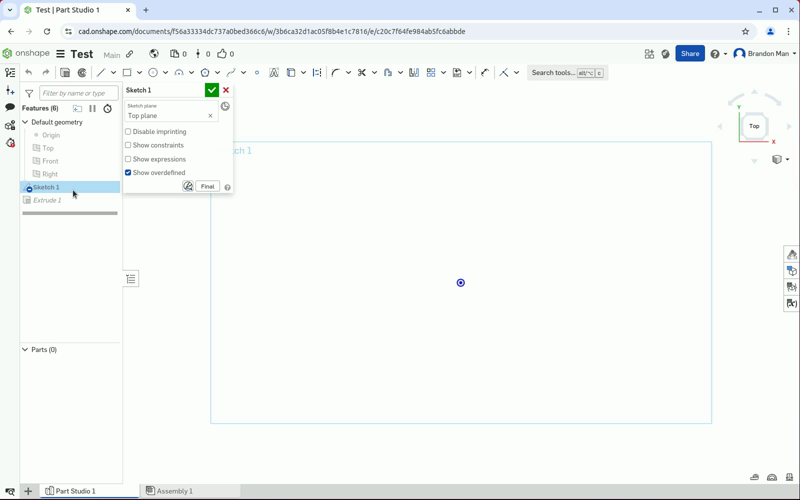
mouse_move(229, 92)
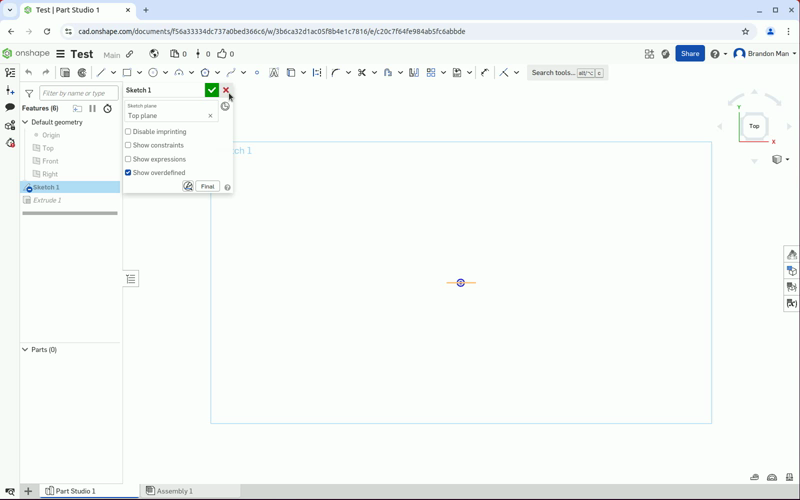
click(229, 92)
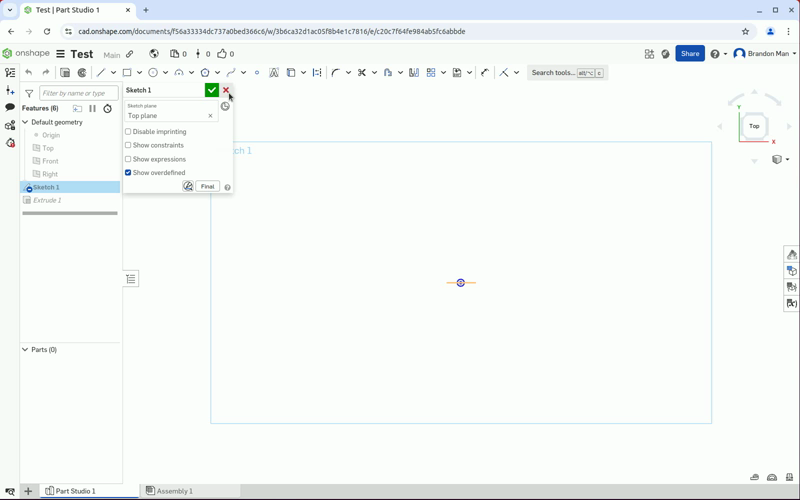
key(shift+s)
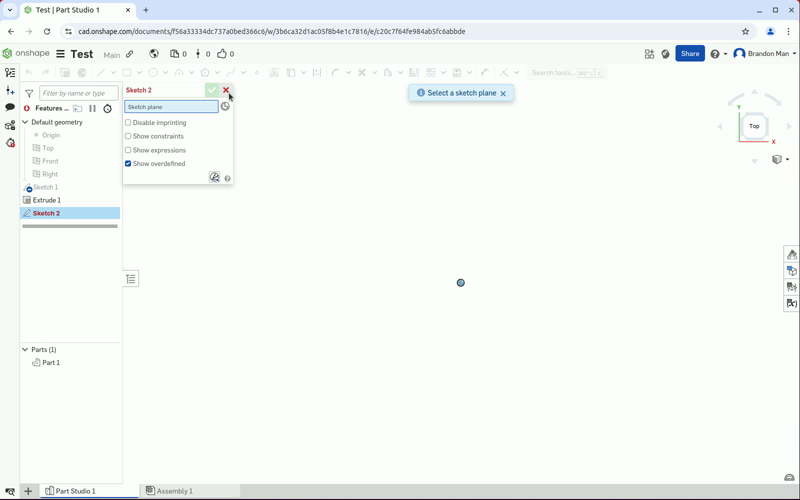
mouse_move(73, 150)
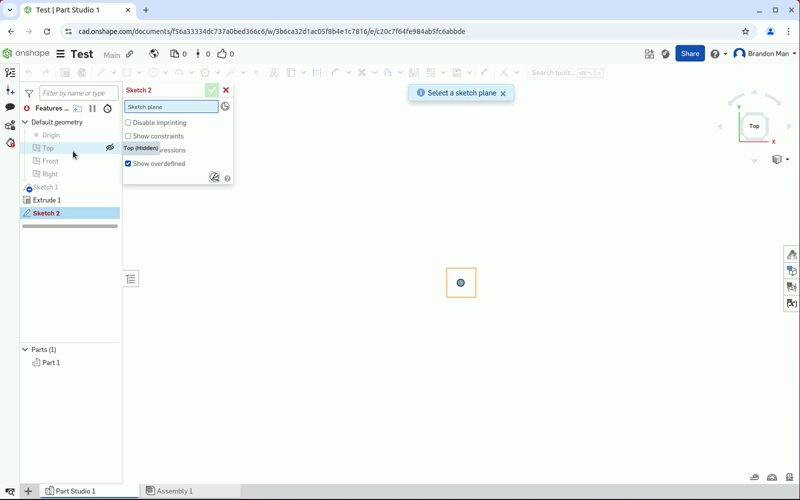
click(73, 150)
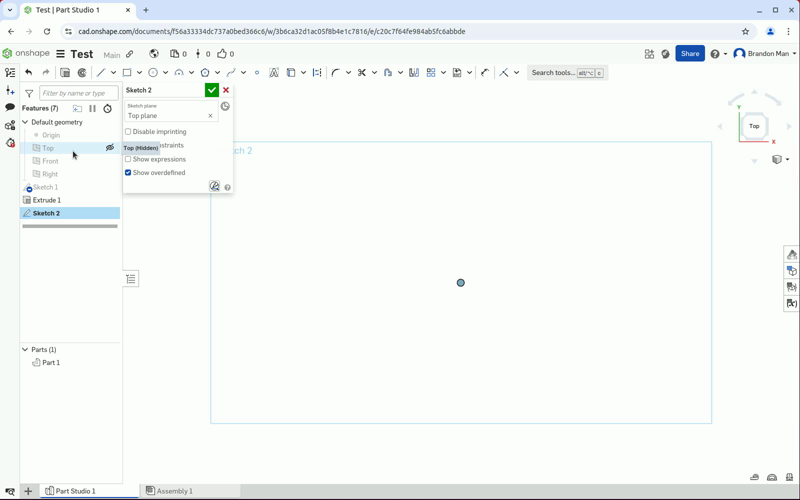
mouse_move(73, 352)
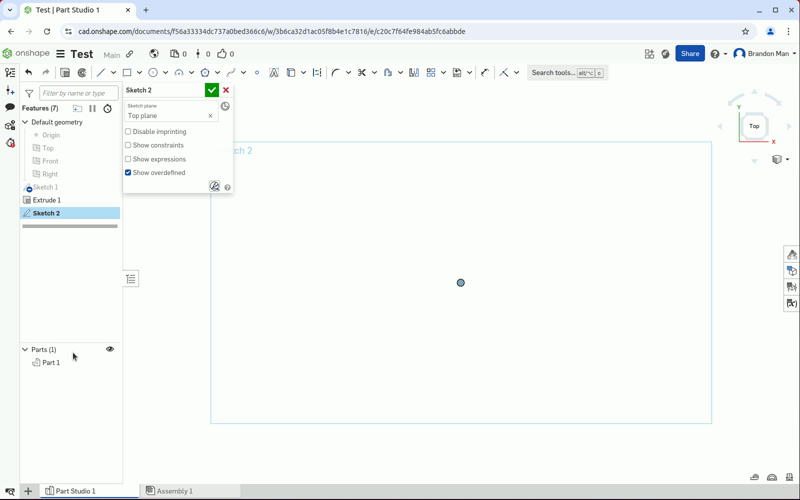
key(y)
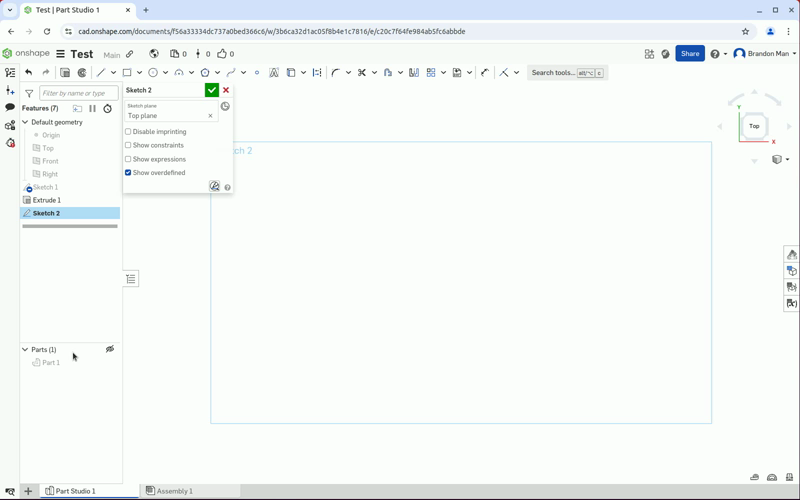
key(l)
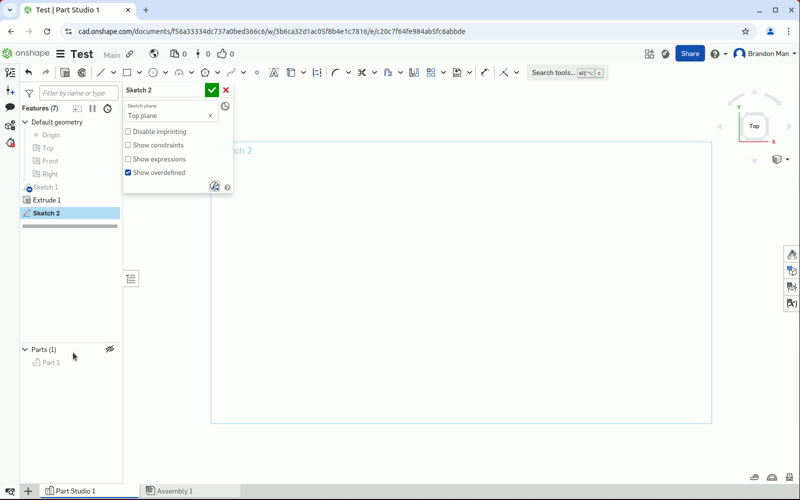
key_down(shift)
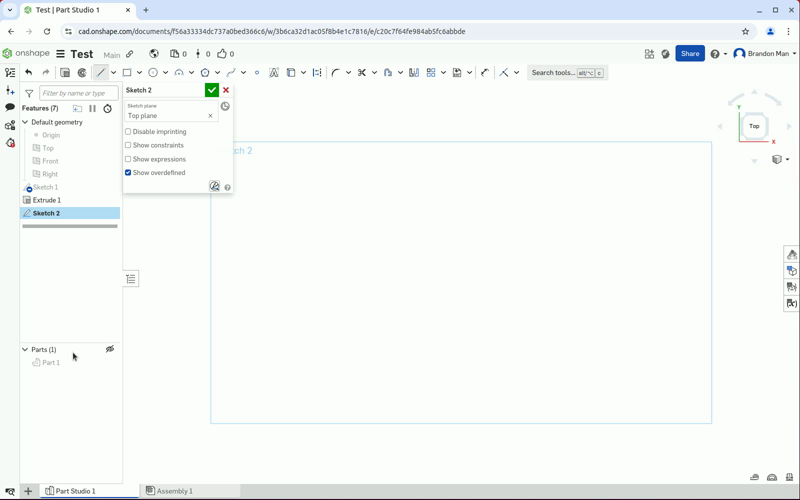
mouse_move(348, 356)
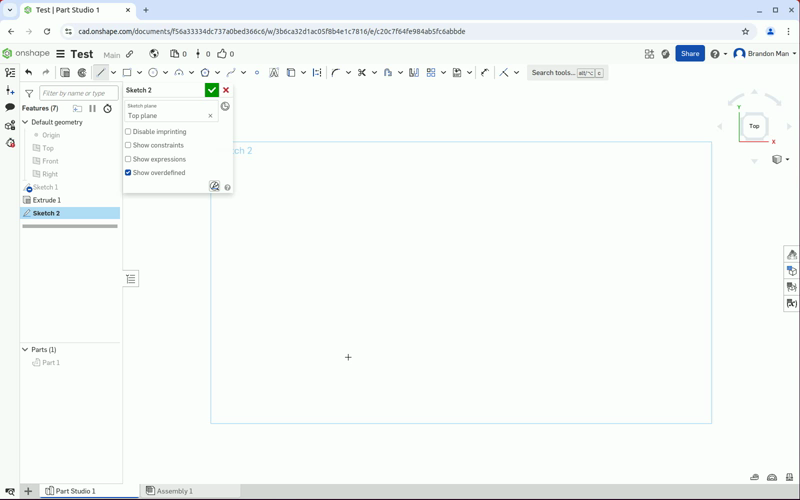
click(348, 356)
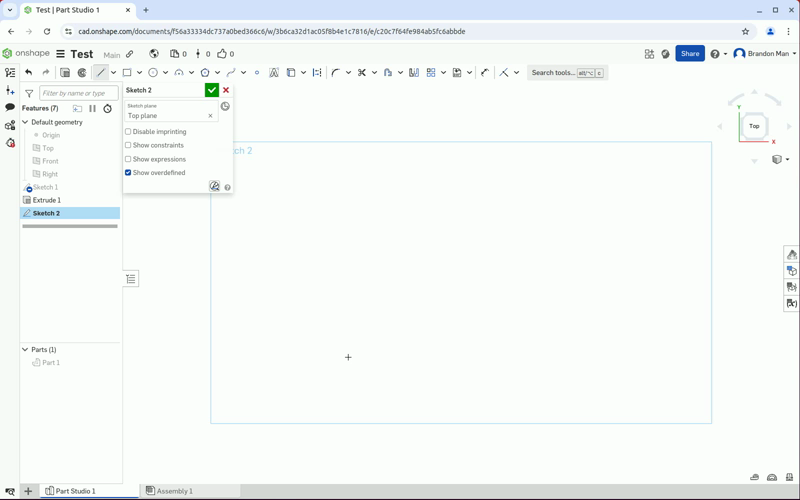
key_up(shift)
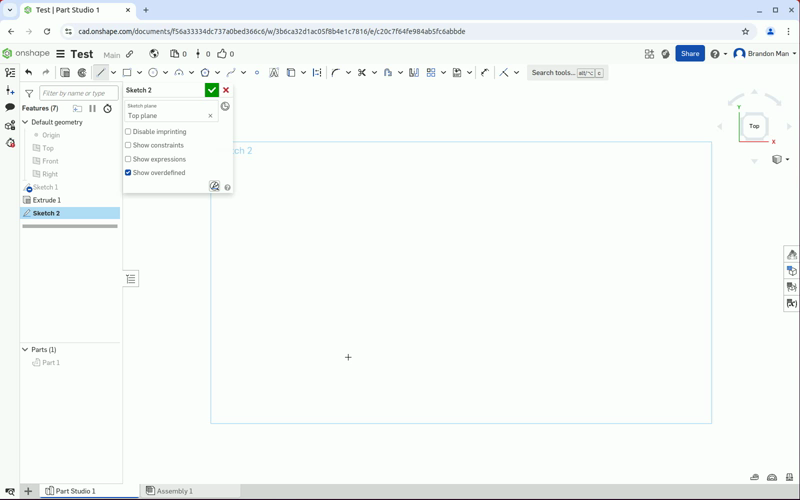
key_down(shift)
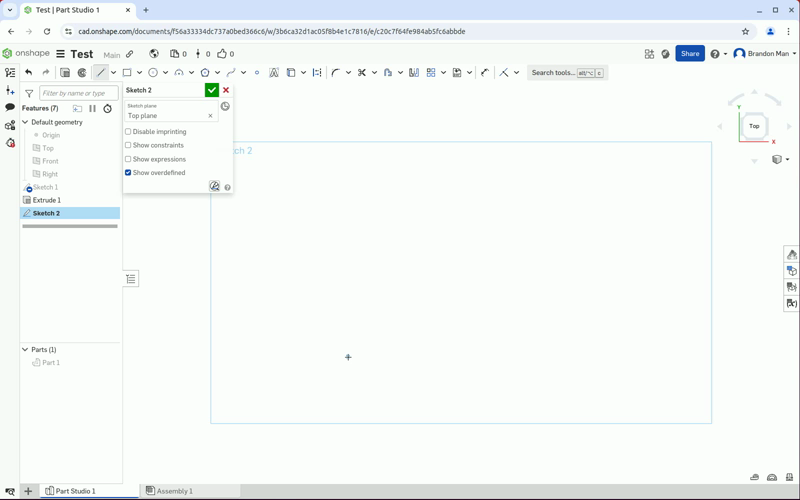
mouse_move(572, 356)
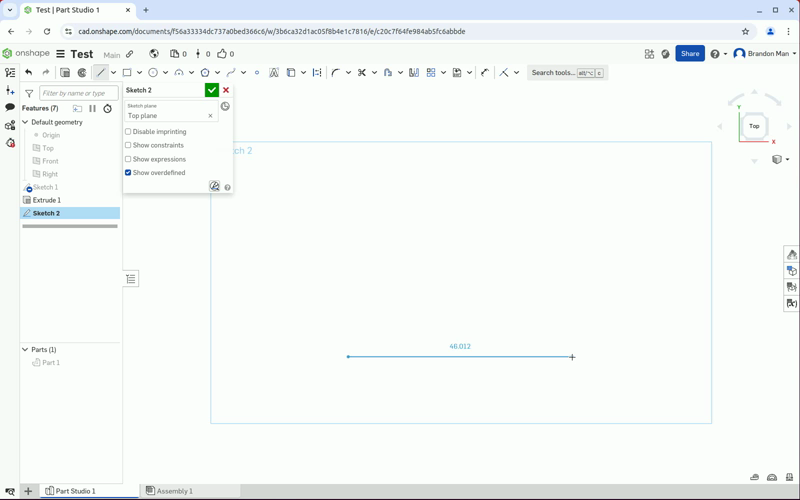
click(572, 356)
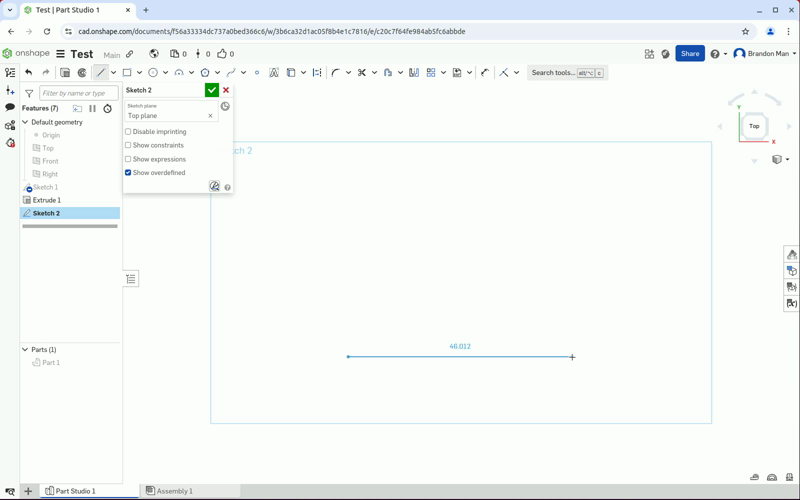
key_up(shift)
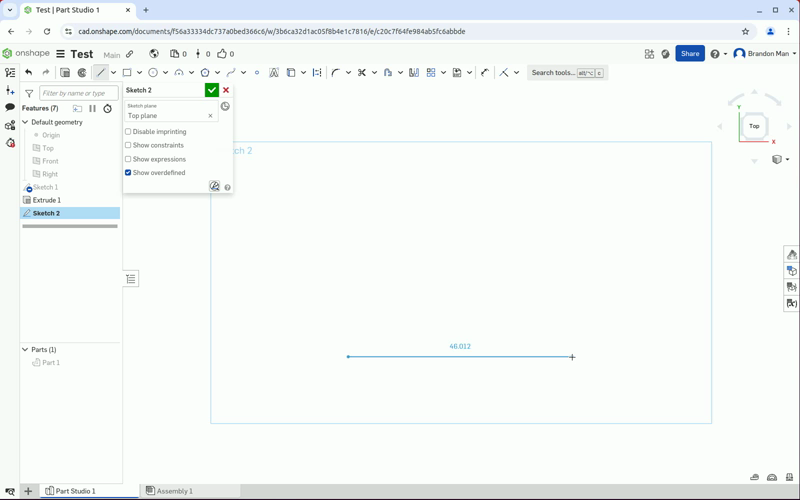
key_down(shift)
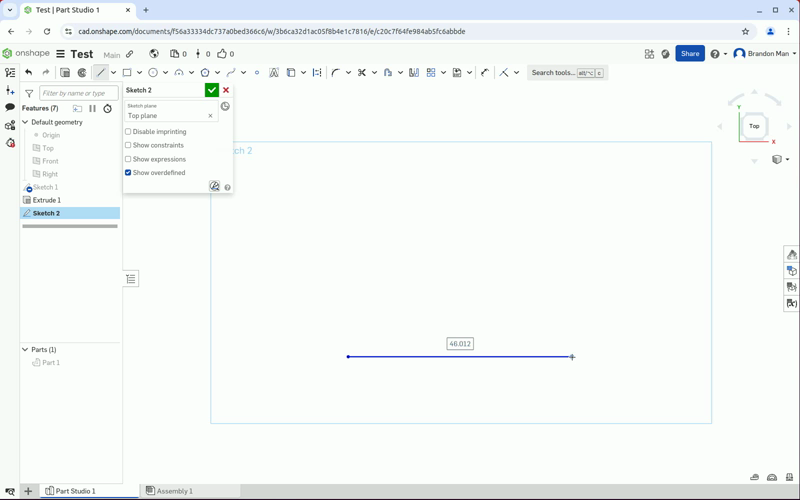
mouse_move(572, 208)
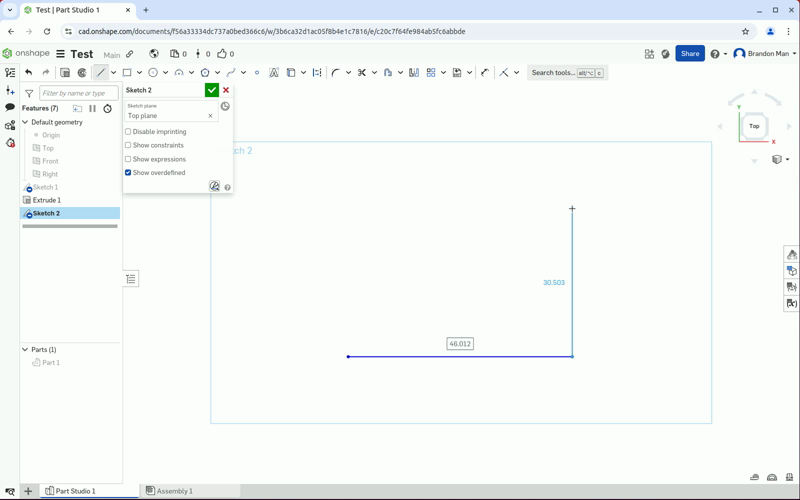
click(572, 208)
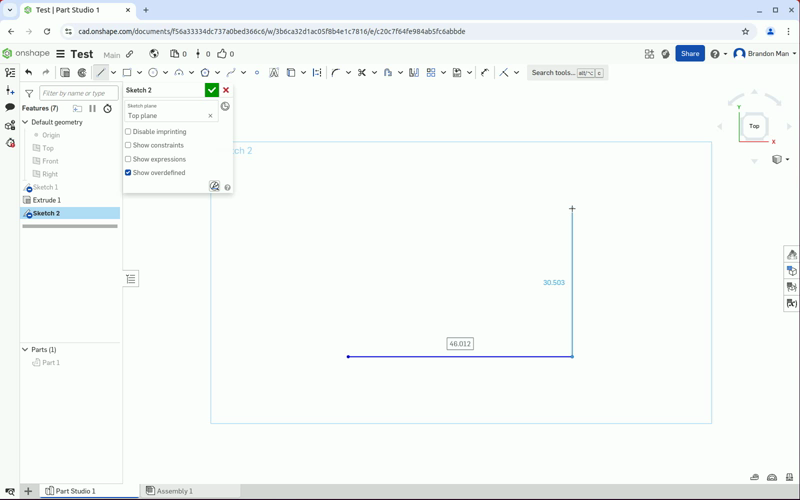
key_up(shift)
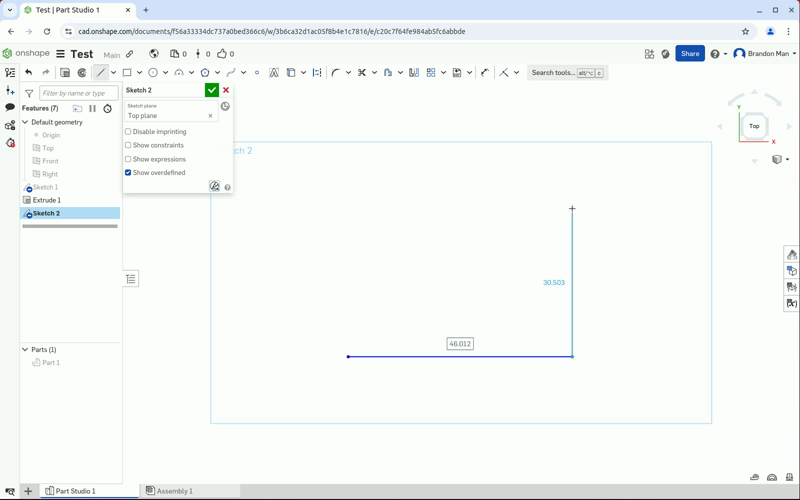
key_down(shift)
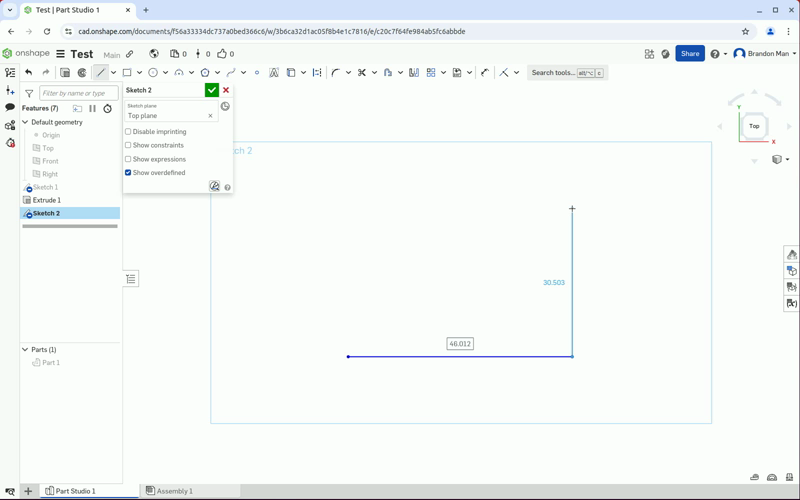
mouse_move(348, 208)
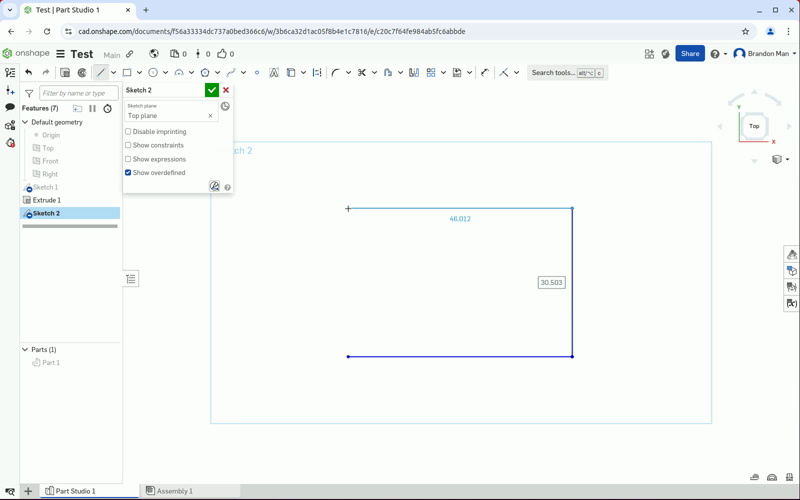
click(348, 208)
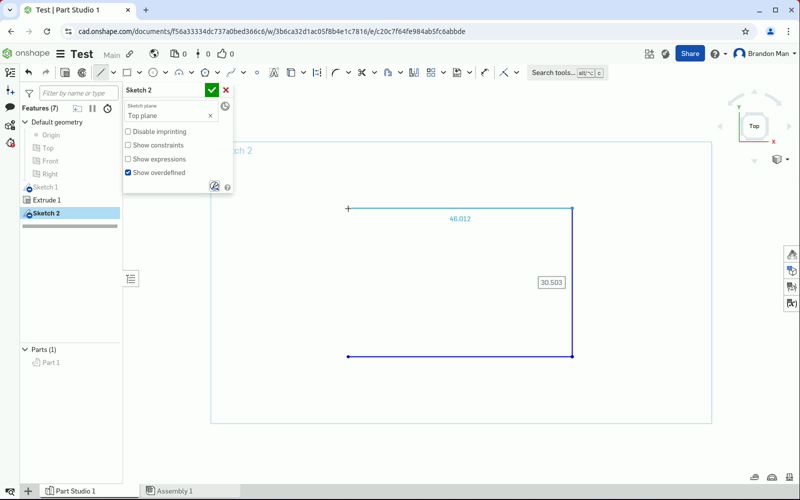
key_up(shift)
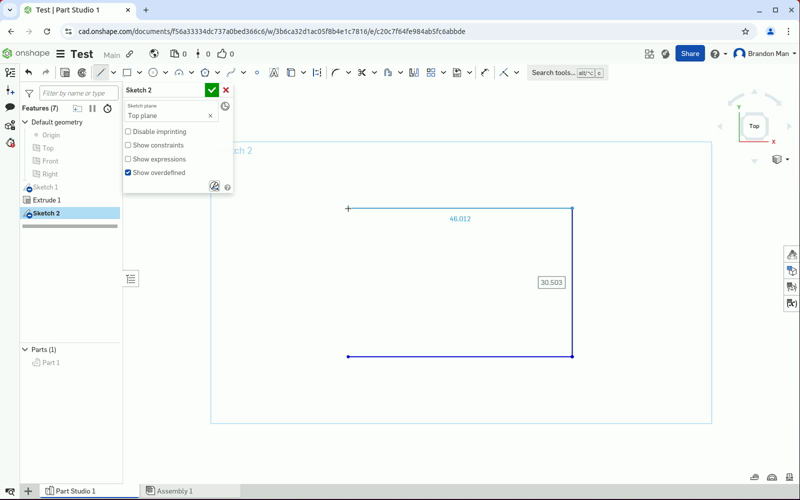
key_down(shift)
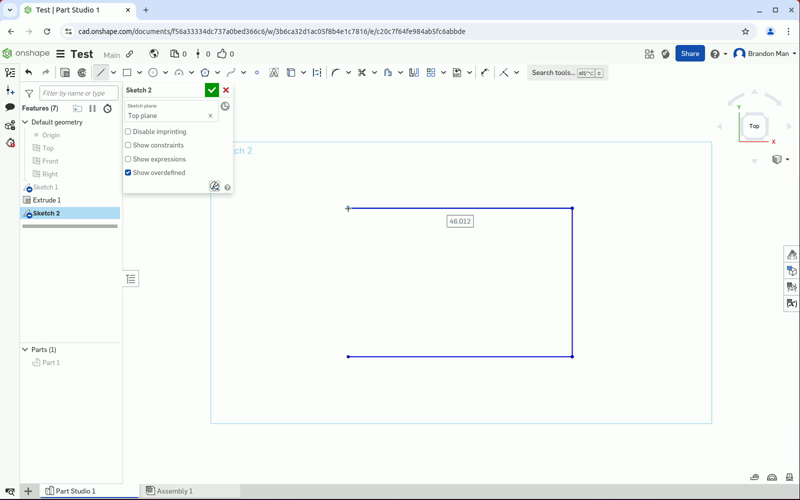
mouse_move(348, 356)
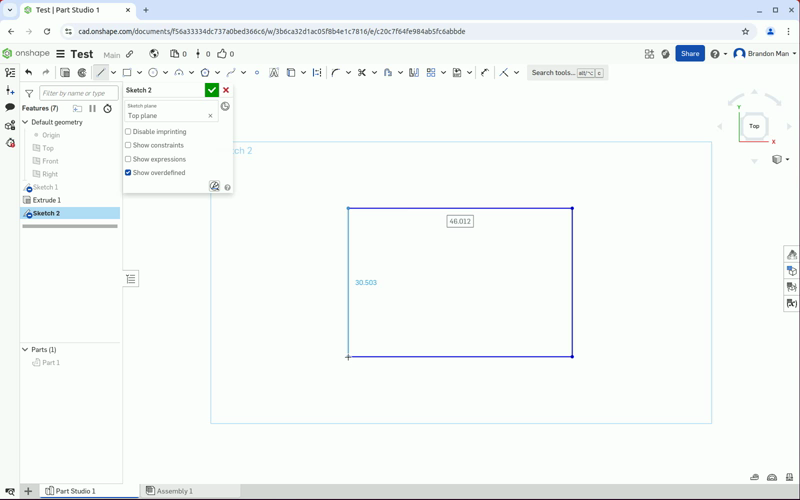
key_up(shift)
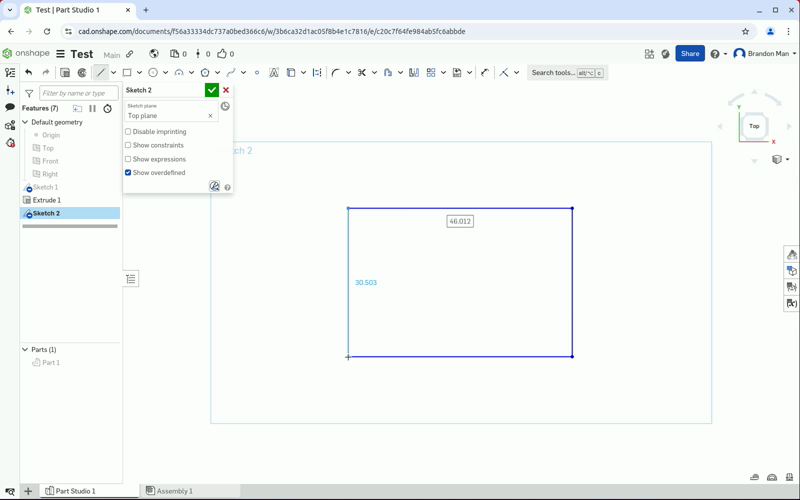
click(348, 356)
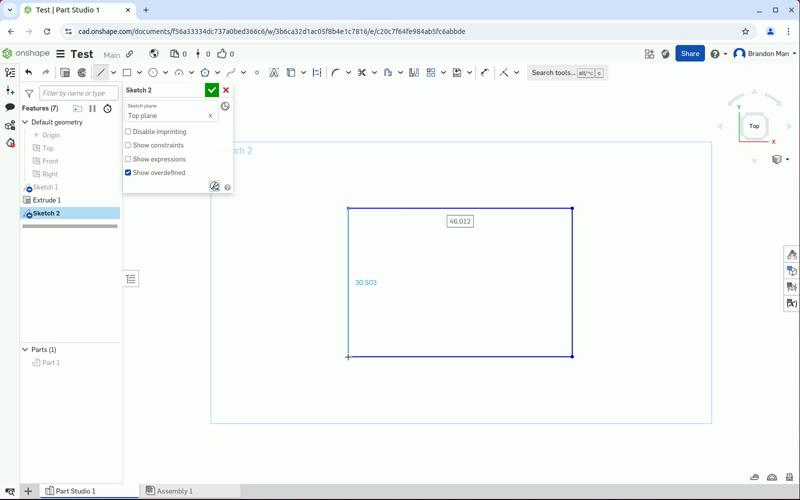
key(esc)
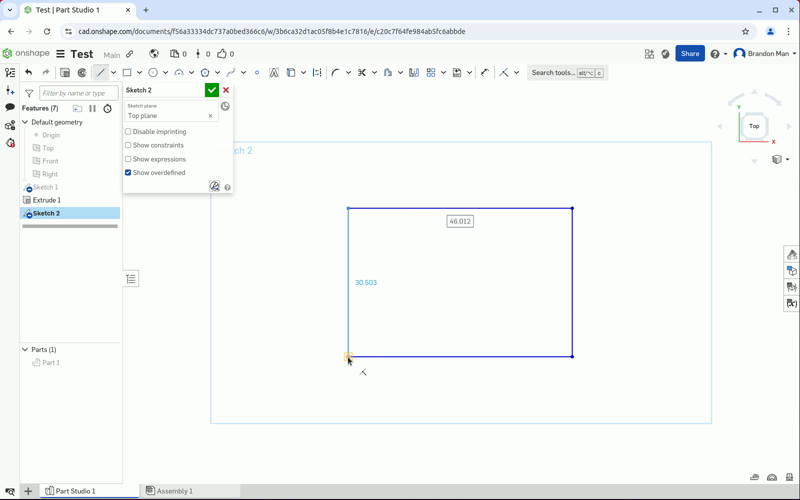
key(c)
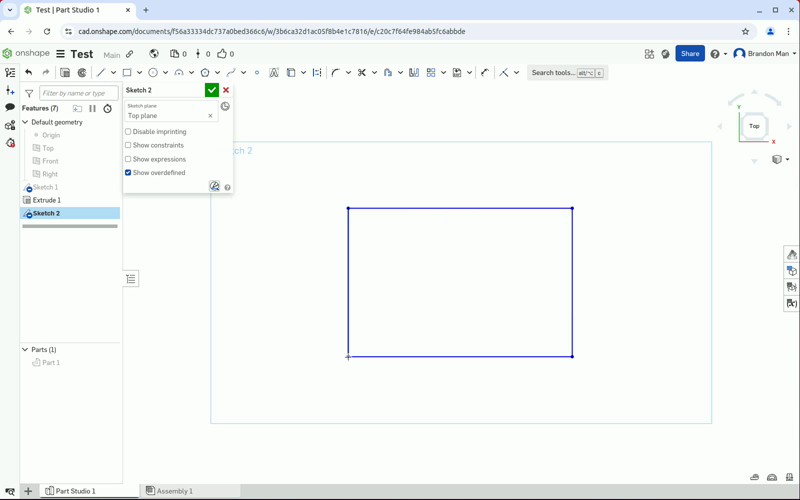
key_down(shift)
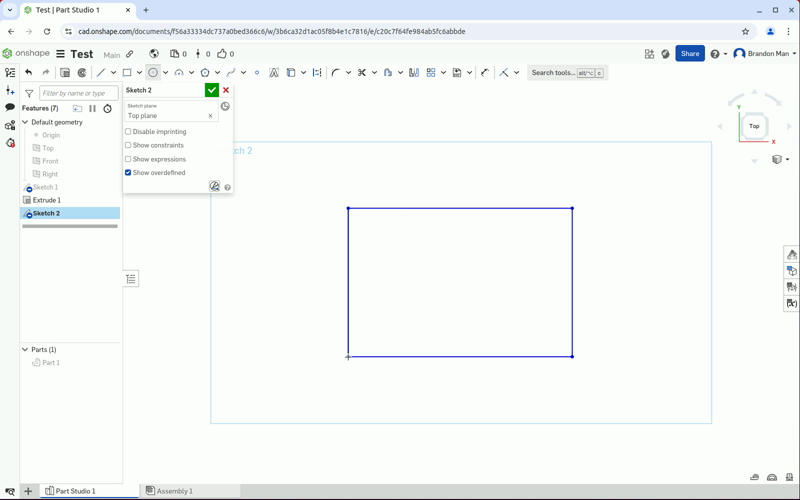
mouse_move(357, 347)
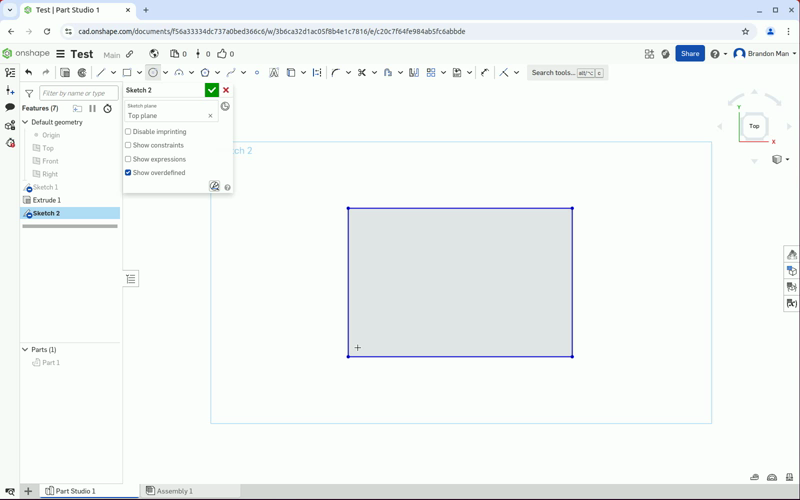
click(357, 347)
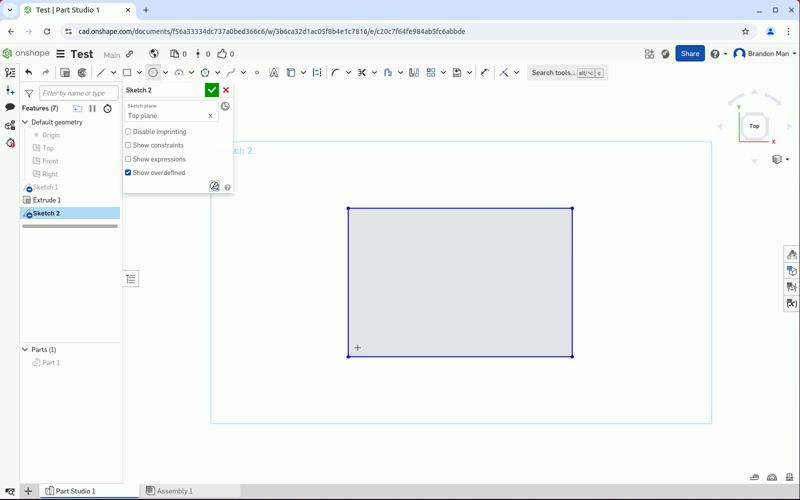
key_up(shift)
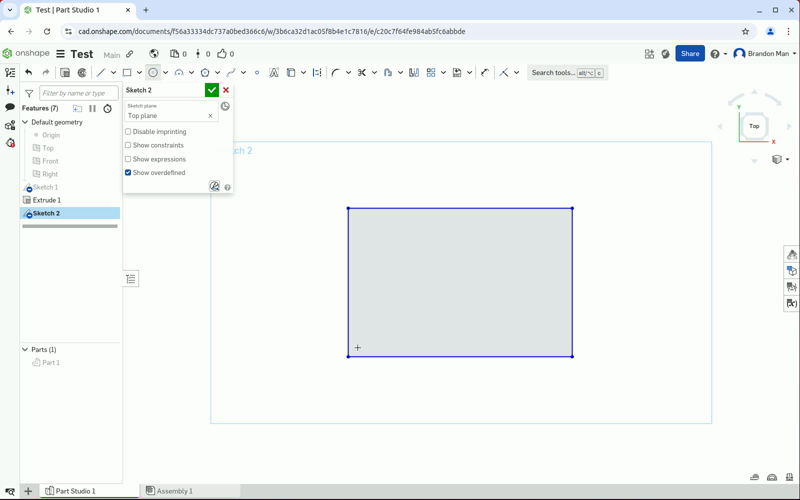
mouse_move(359, 347)
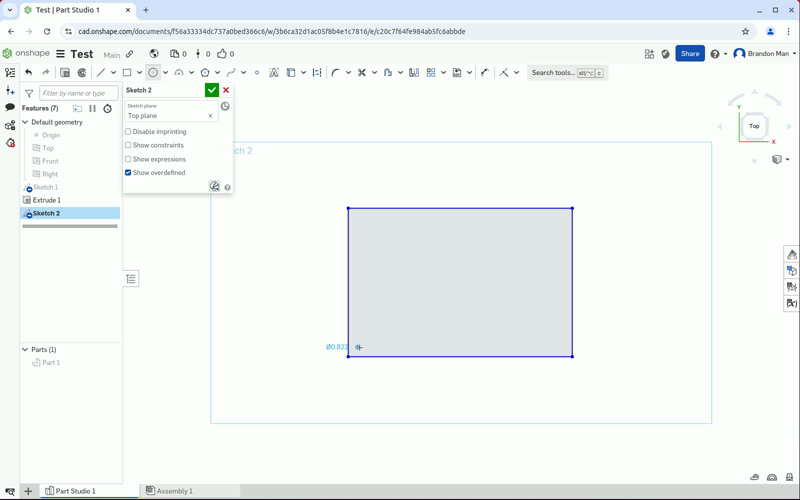
scroll(6)
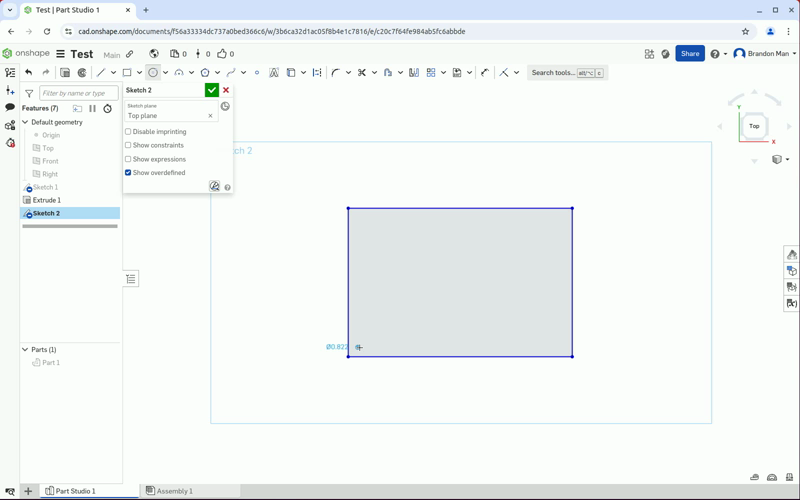
scroll(6)
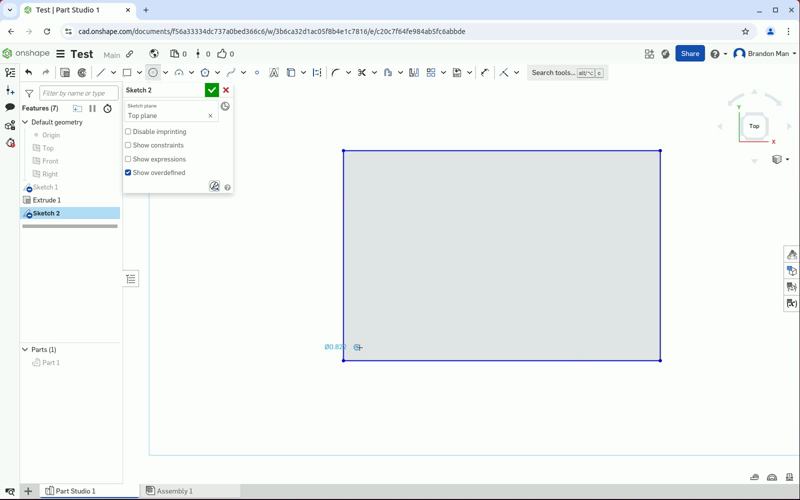
scroll(6)
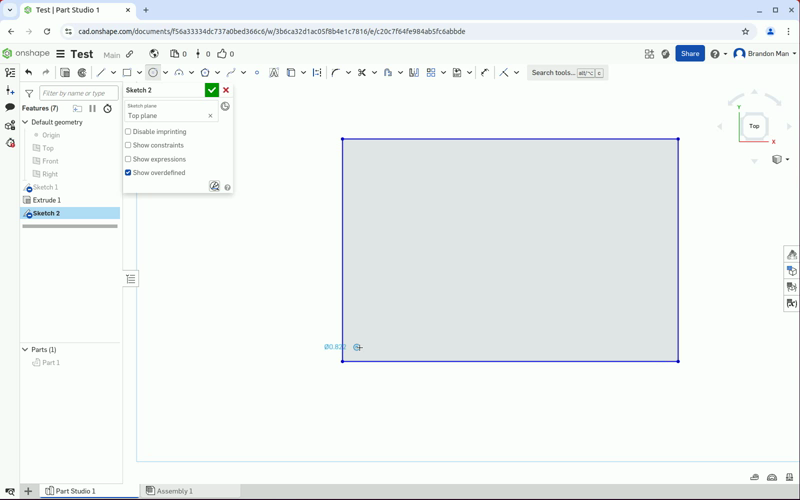
scroll(6)
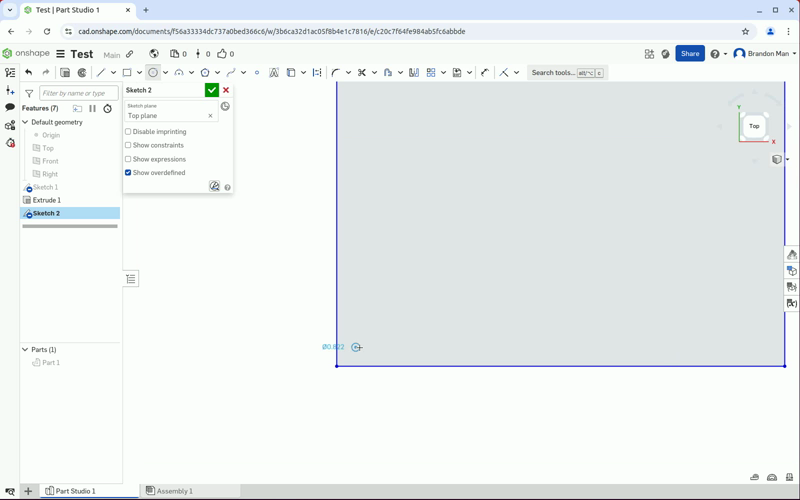
scroll(6)
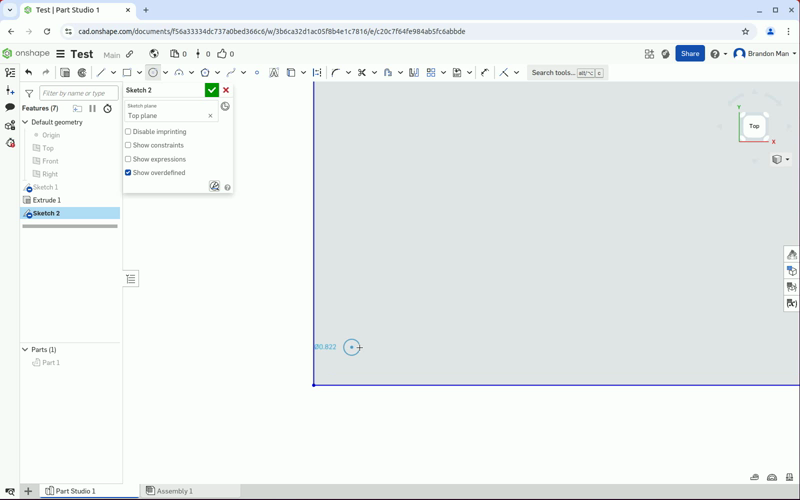
scroll(6)
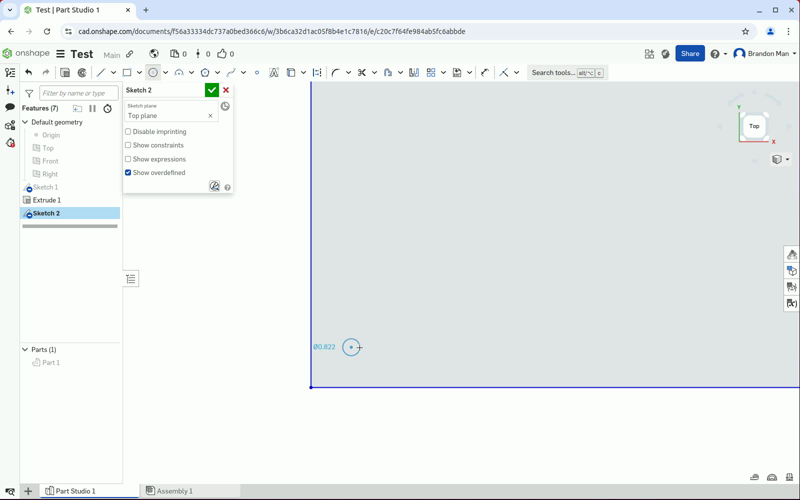
scroll(6)
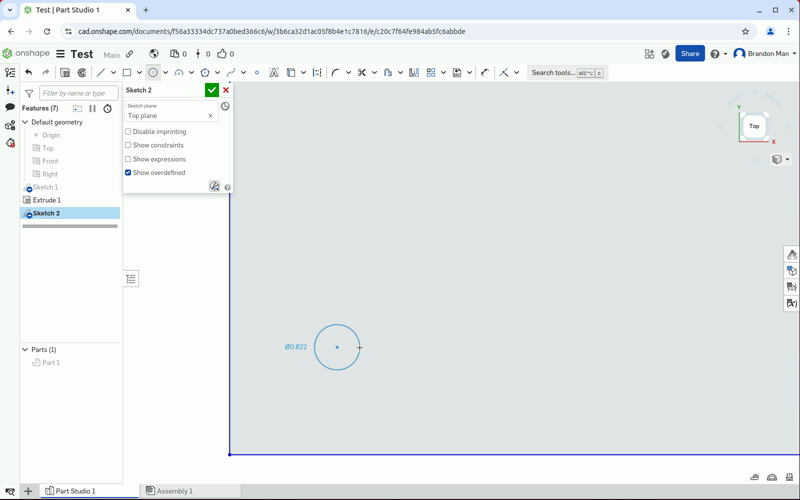
click(359, 347)
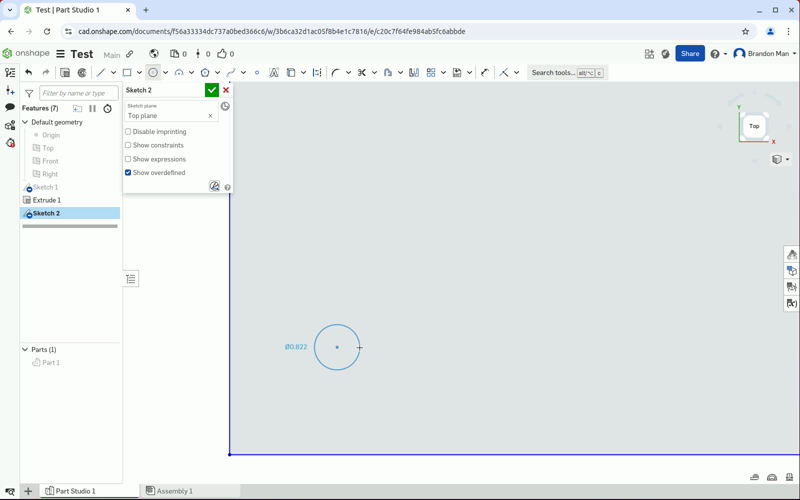
scroll(-6)
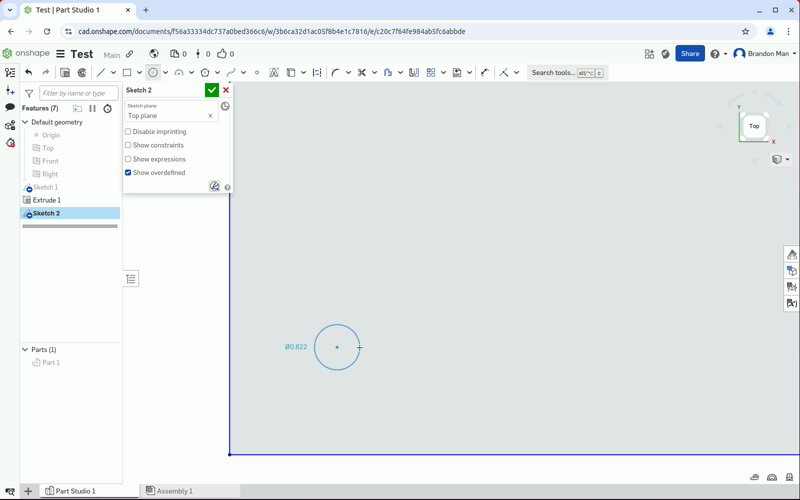
scroll(-6)
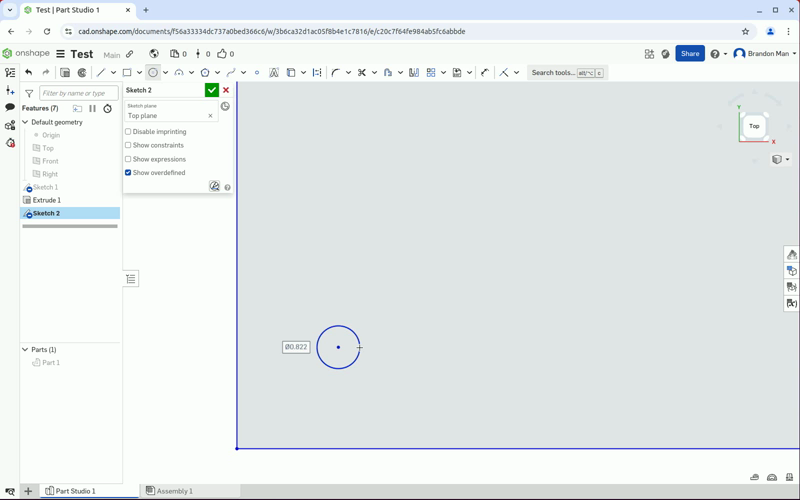
scroll(-6)
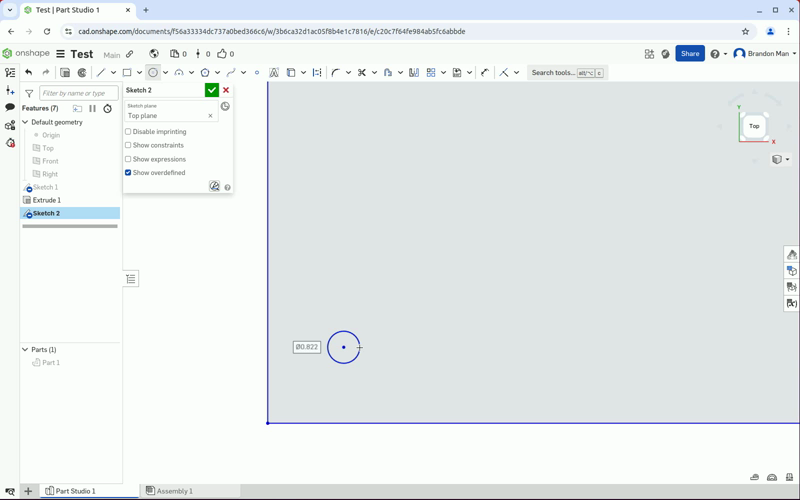
scroll(-6)
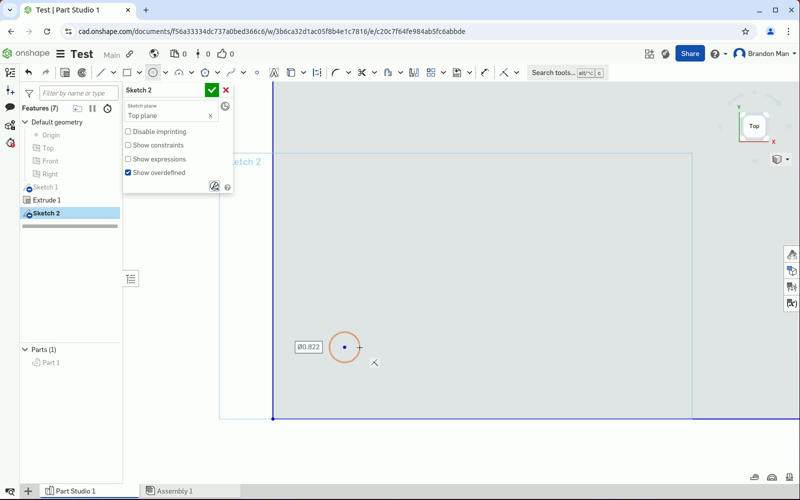
scroll(-6)
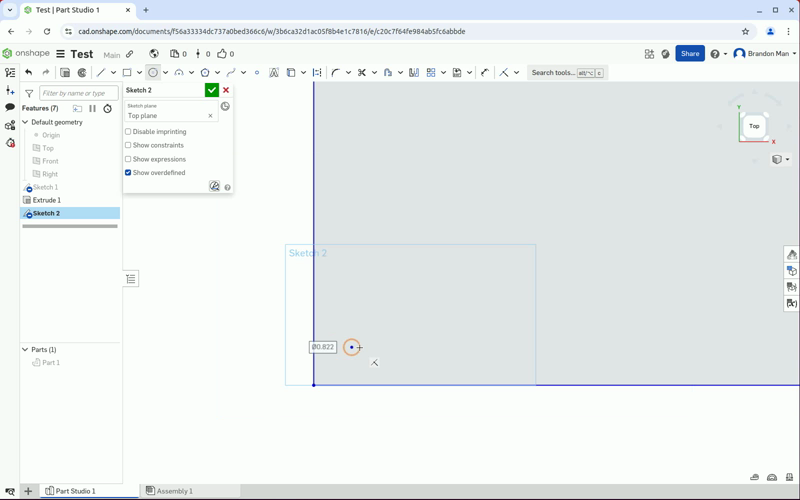
scroll(-6)
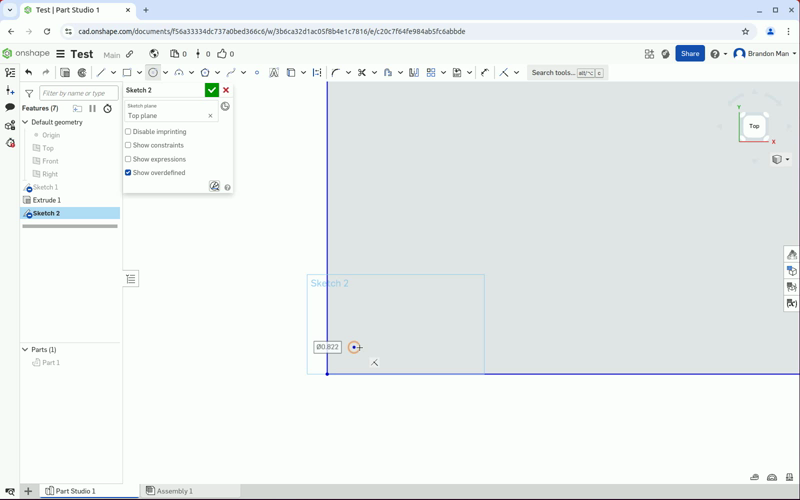
scroll(-6)
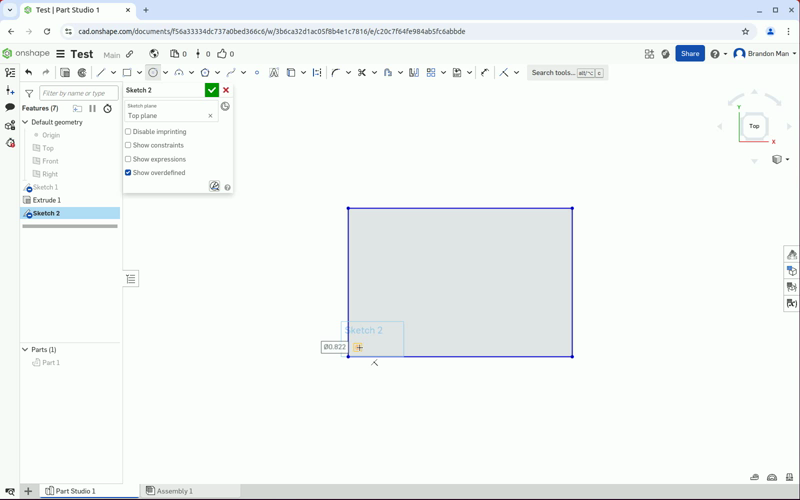
key(esc)
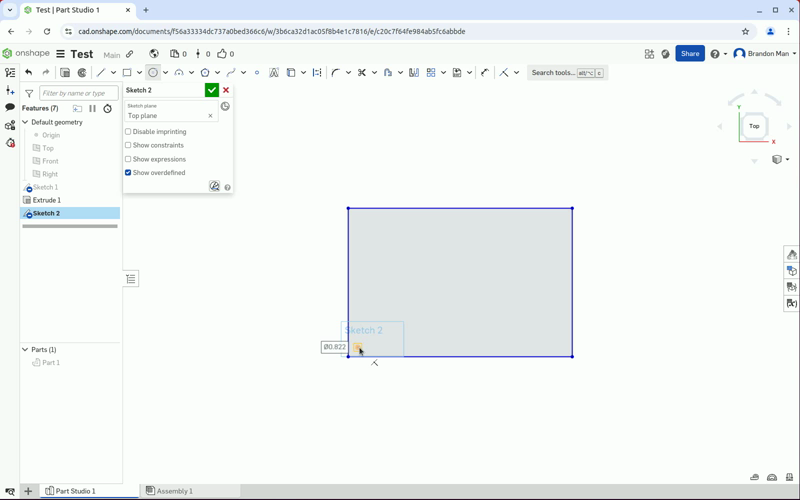
key(c)
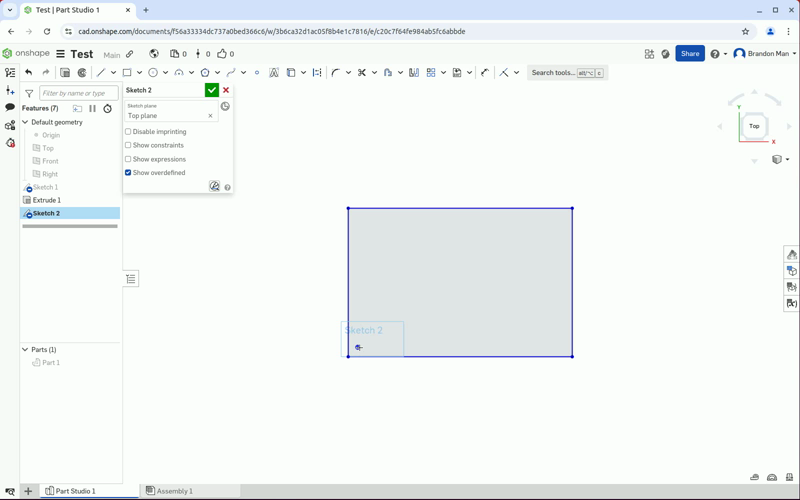
key_down(shift)
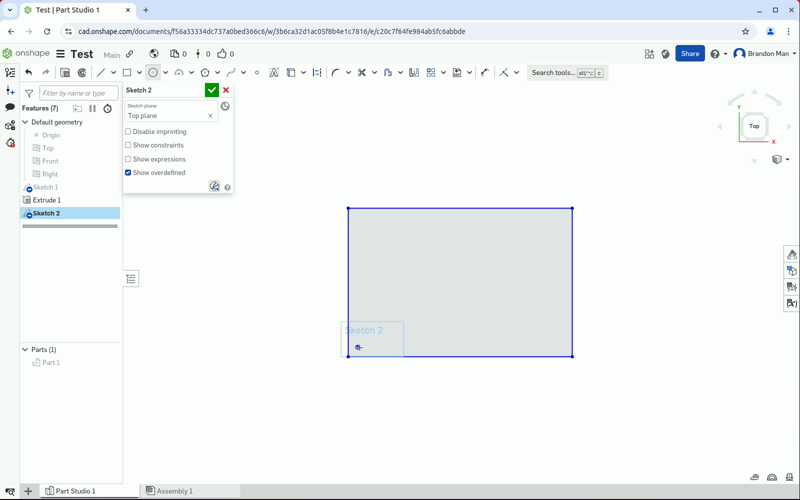
mouse_move(357, 217)
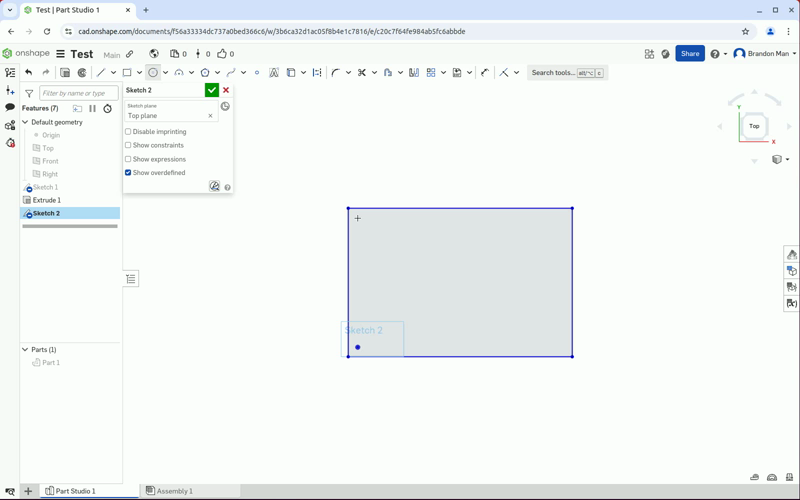
click(357, 217)
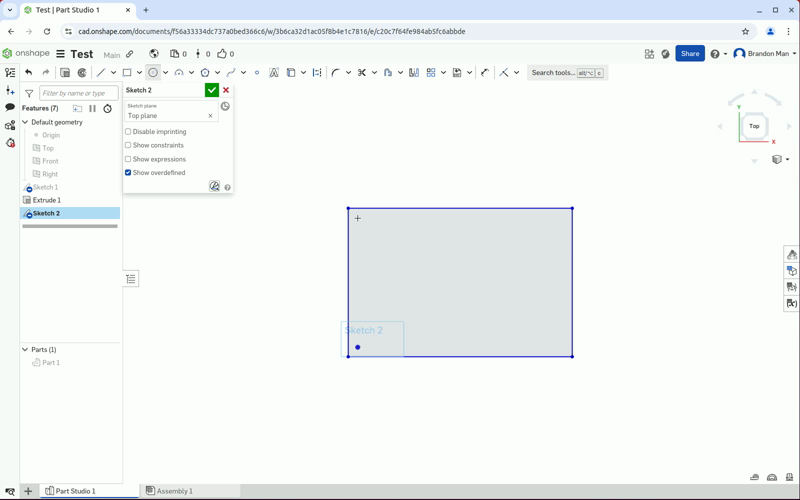
key_up(shift)
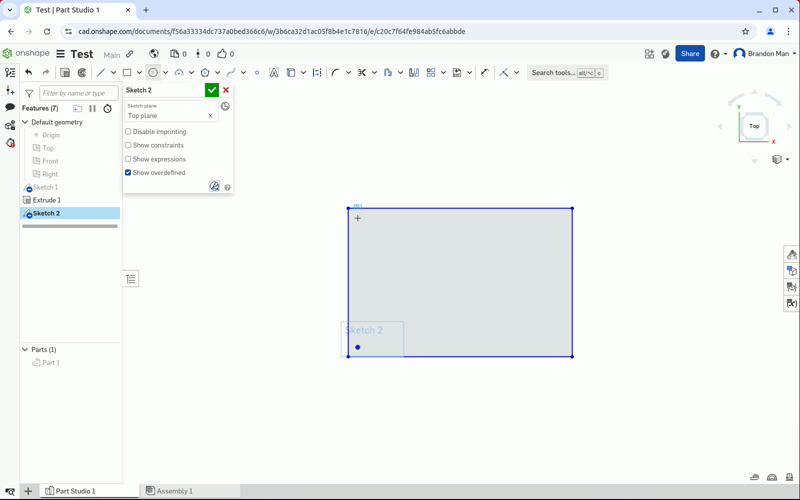
mouse_move(359, 217)
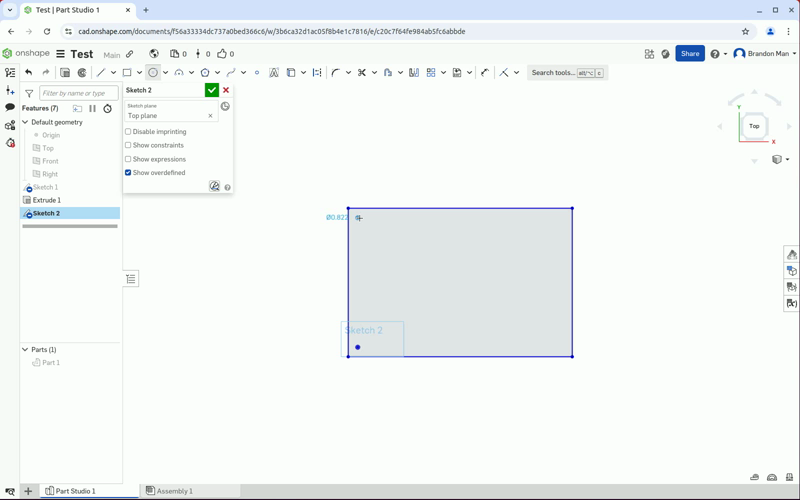
scroll(6)
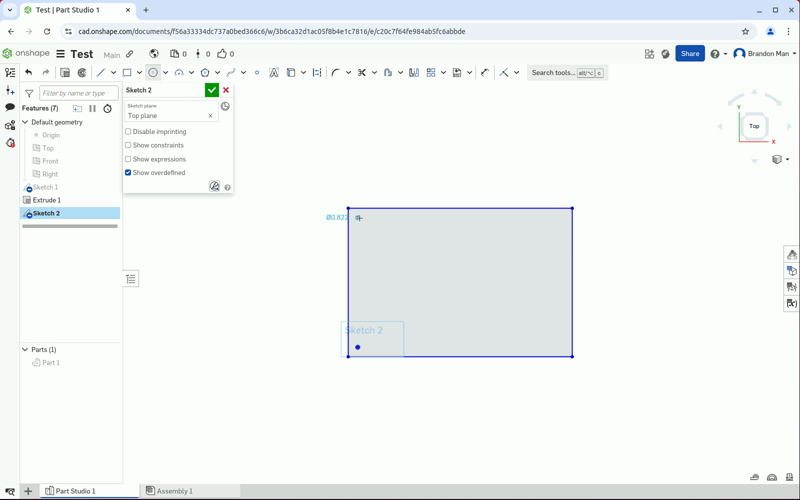
scroll(6)
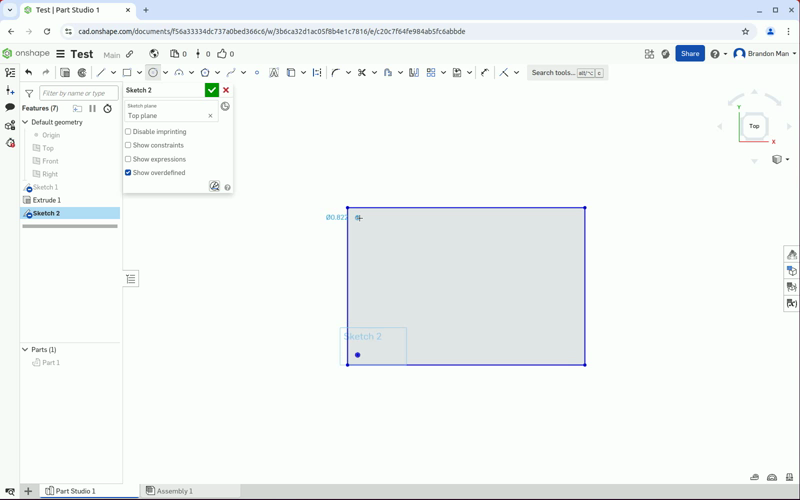
scroll(6)
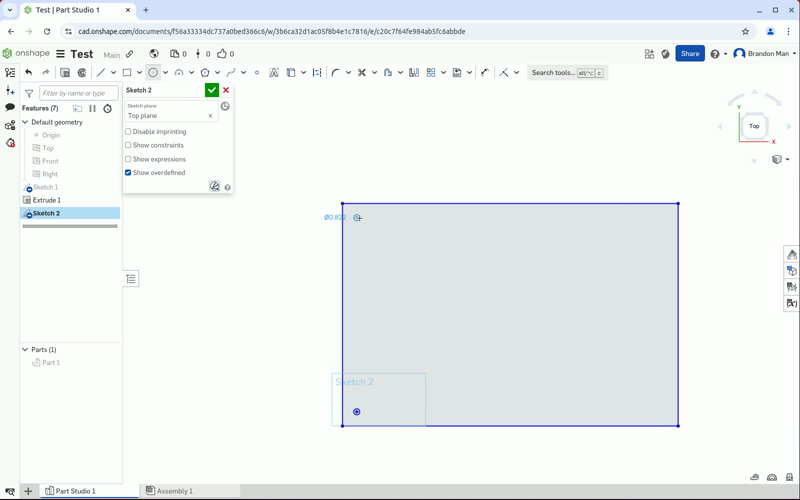
scroll(6)
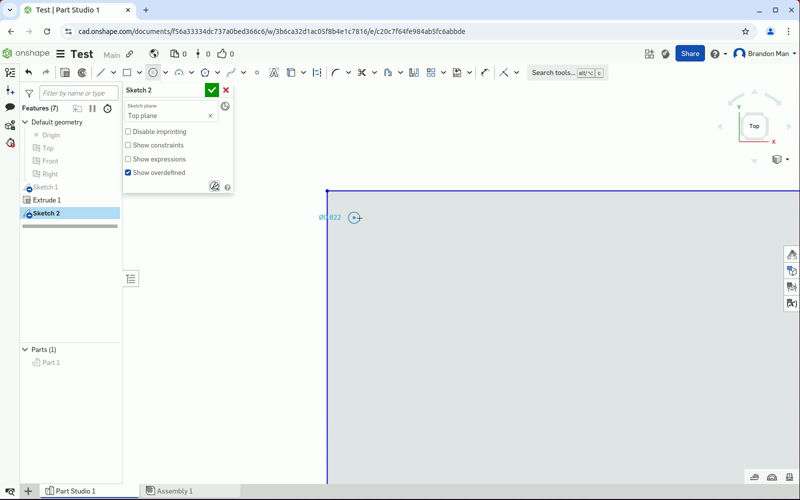
scroll(6)
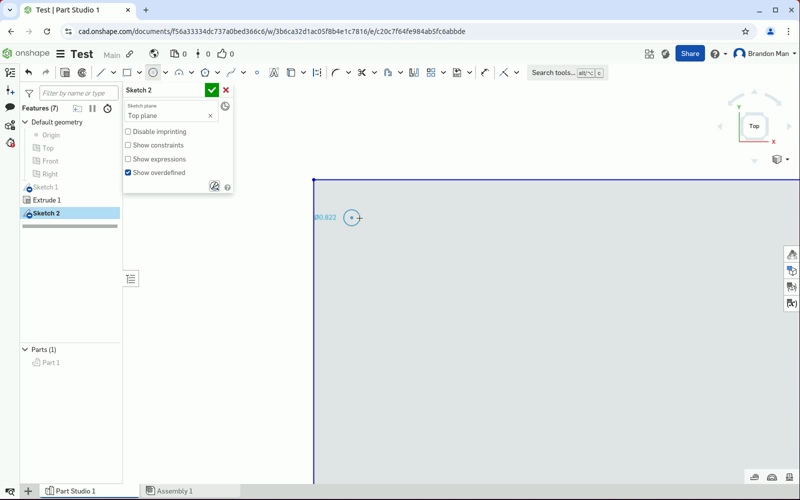
scroll(6)
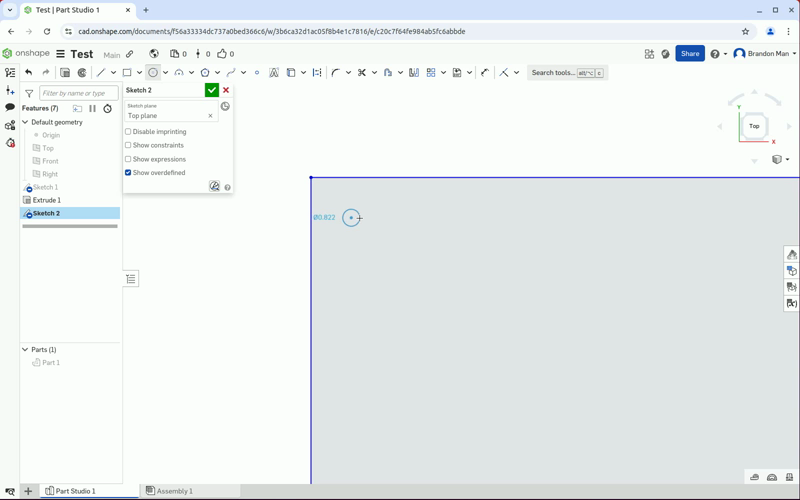
scroll(6)
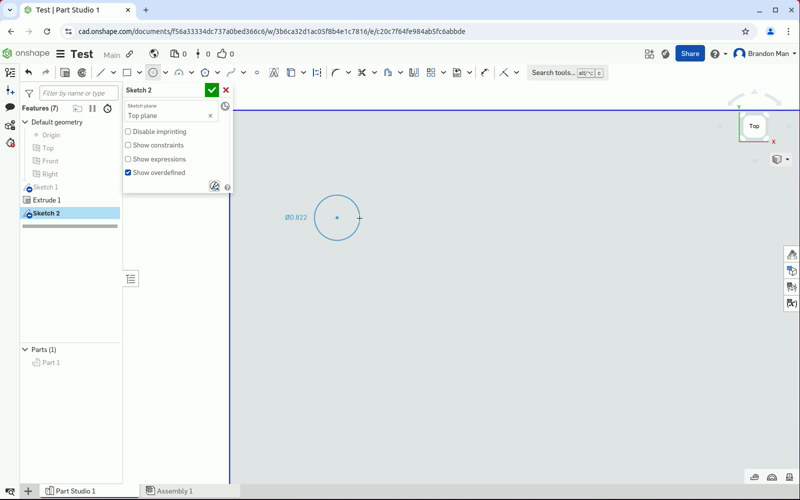
click(359, 217)
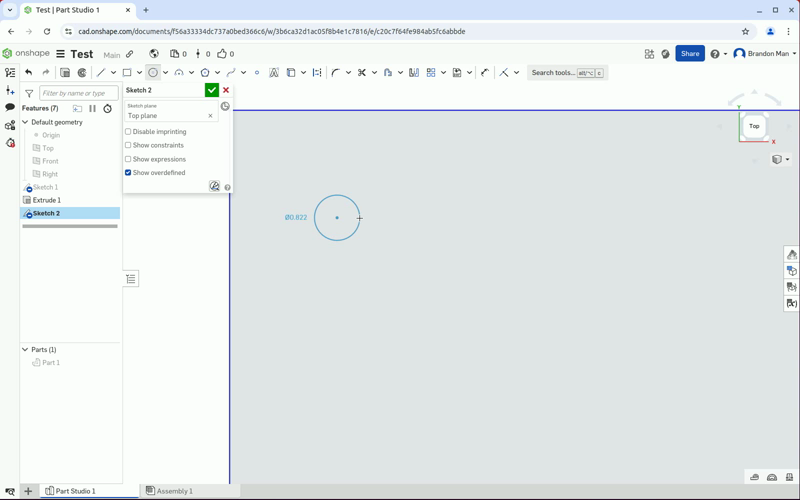
scroll(-6)
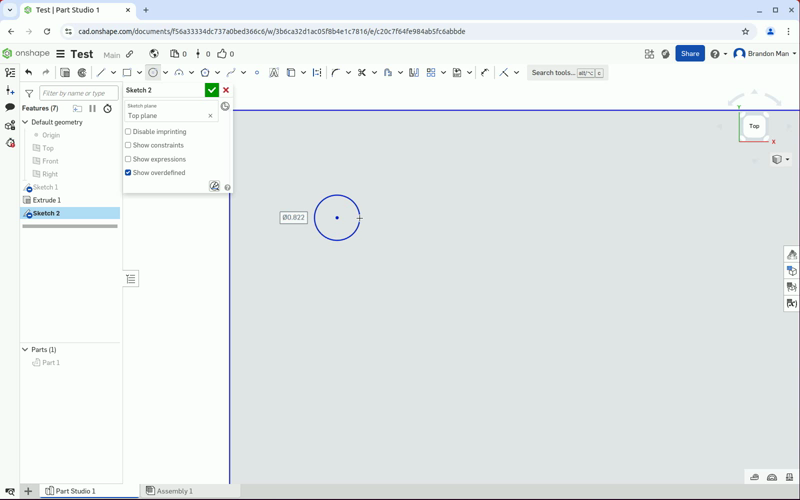
scroll(-6)
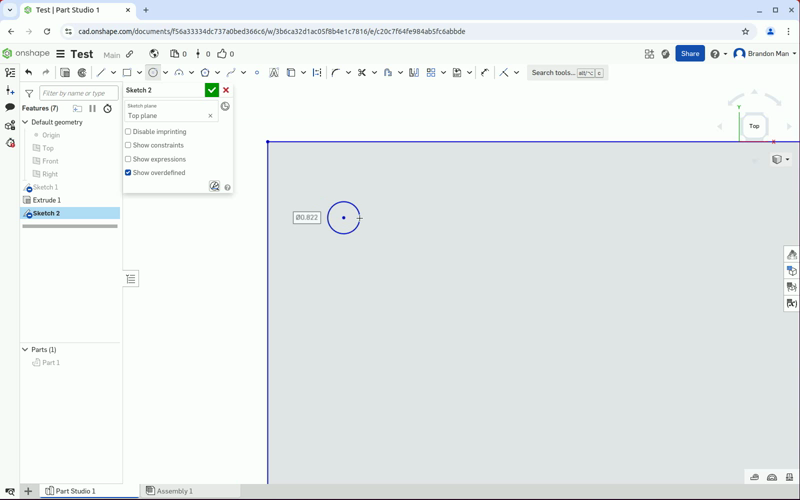
scroll(-6)
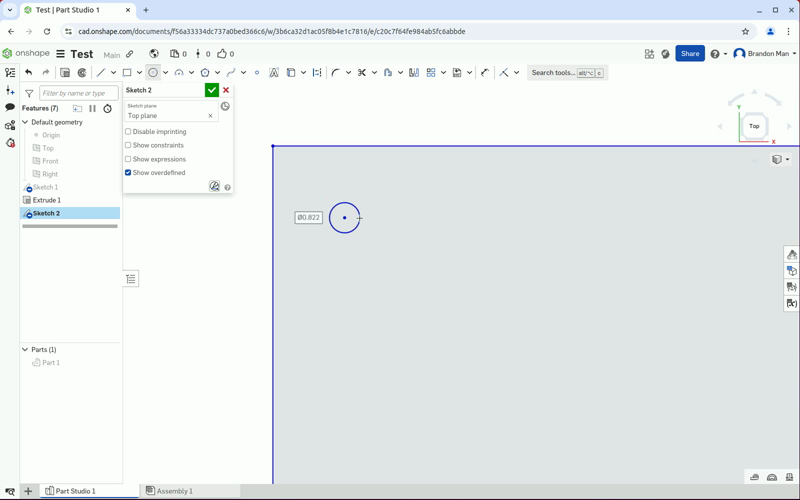
scroll(-6)
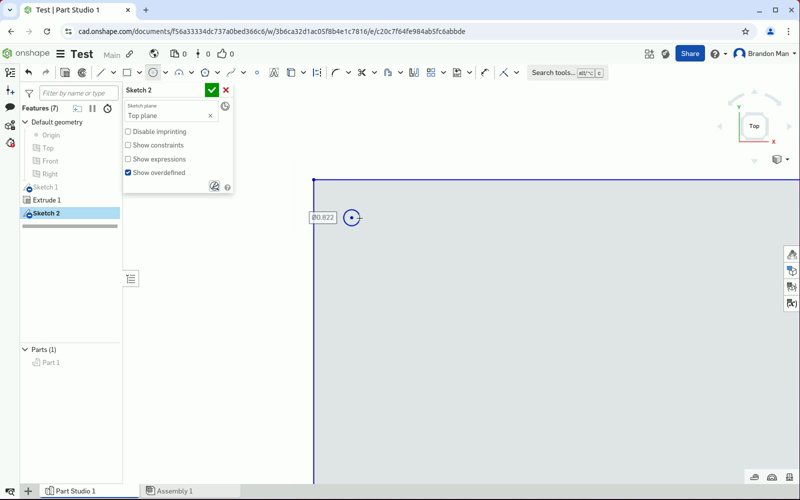
scroll(-6)
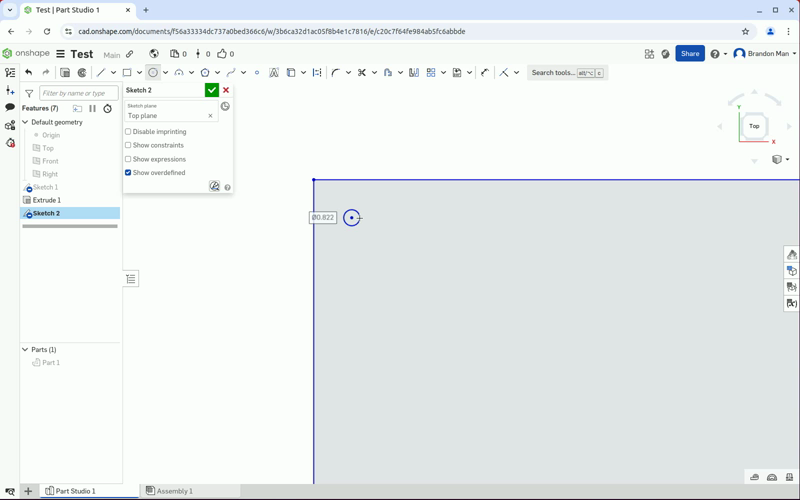
scroll(-6)
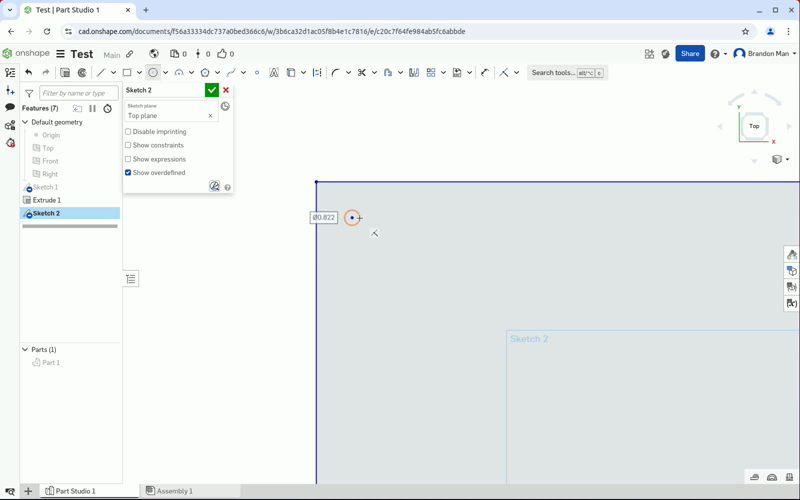
scroll(-6)
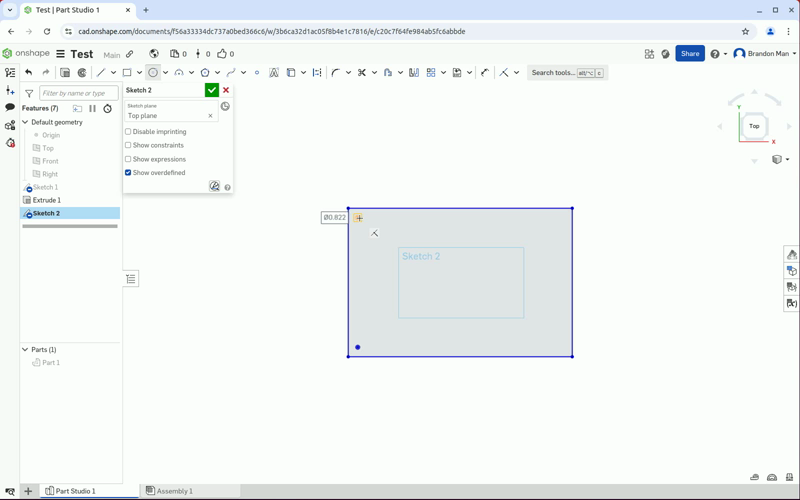
key(esc)
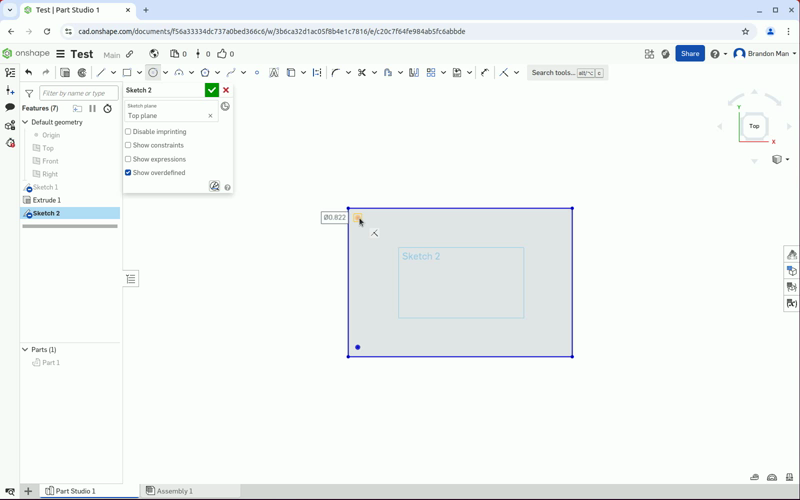
key(c)
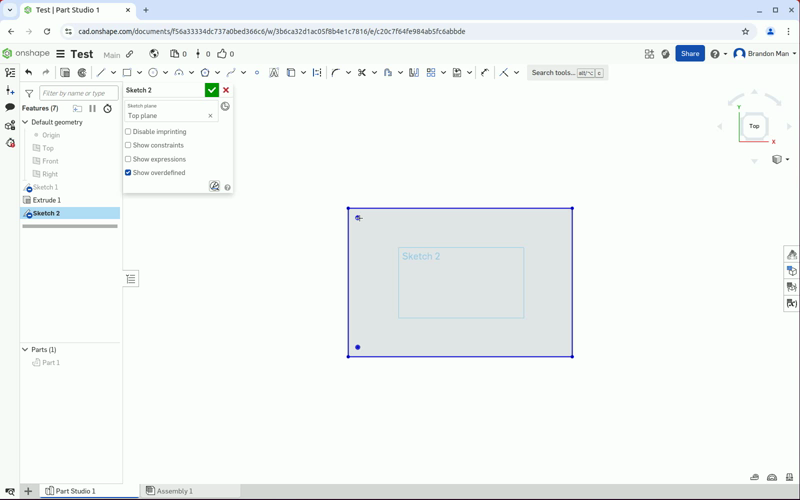
key_down(shift)
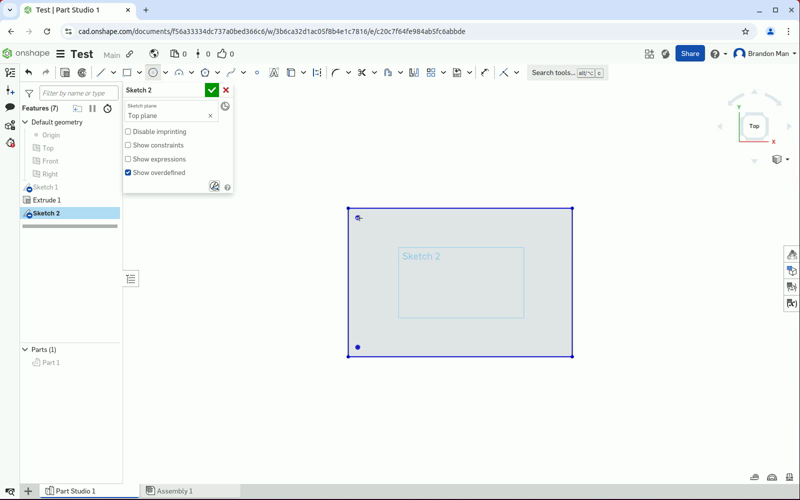
mouse_move(461, 283)
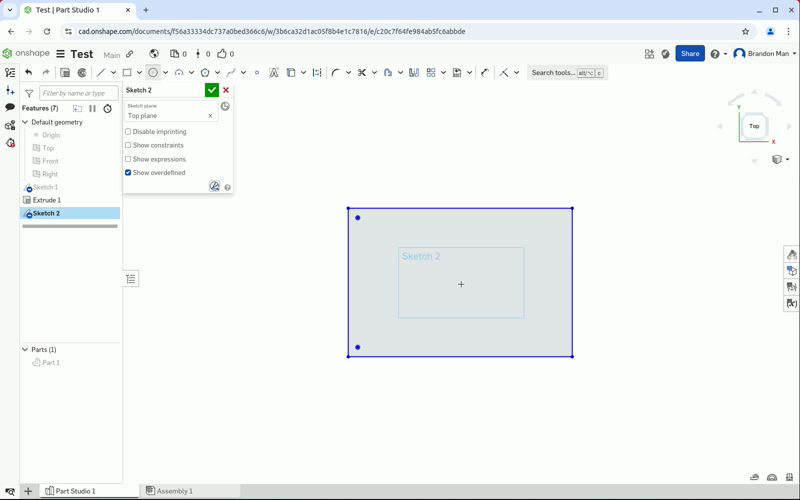
click(461, 283)
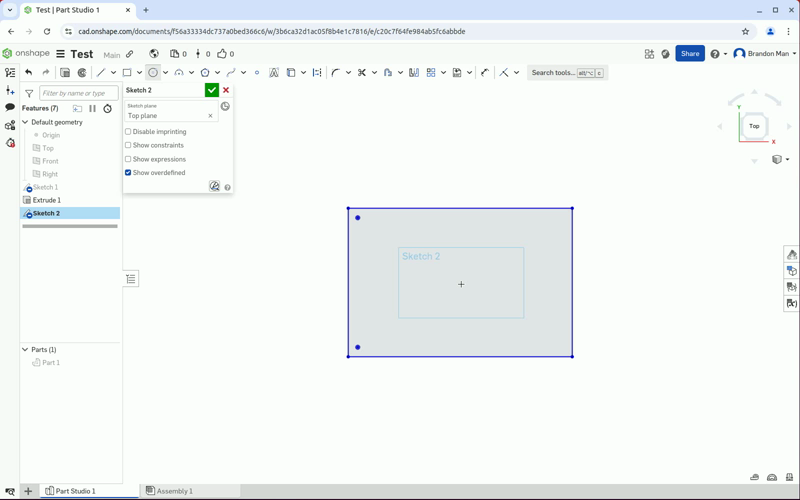
key_up(shift)
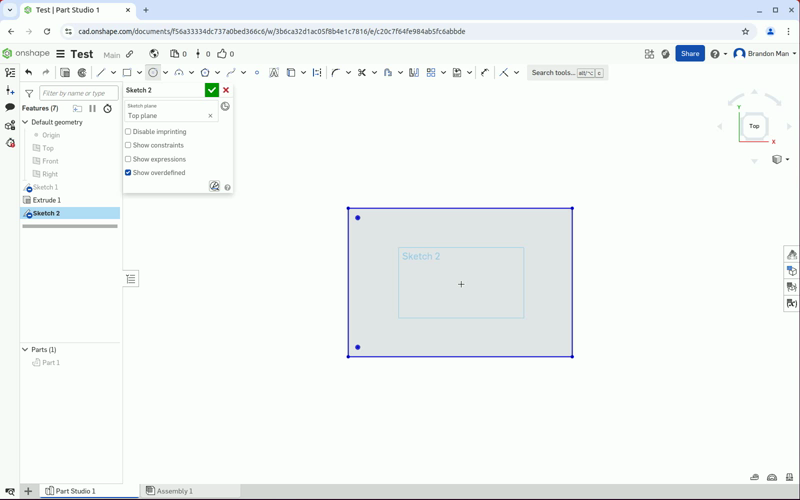
mouse_move(463, 283)
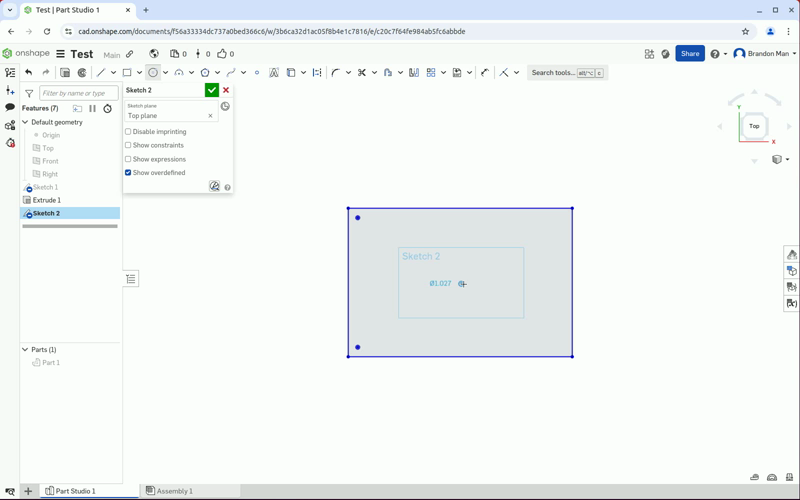
scroll(6)
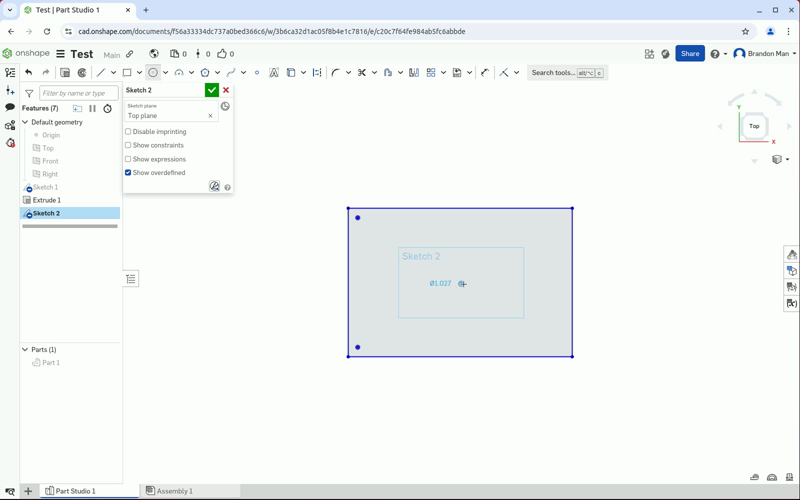
scroll(6)
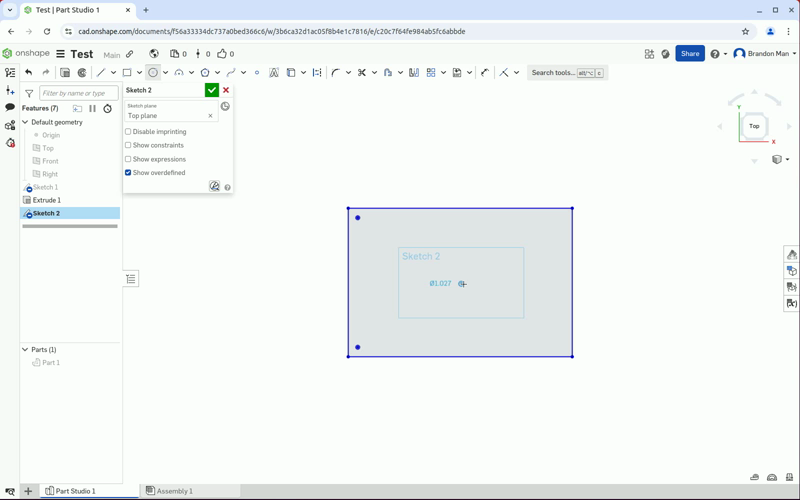
scroll(6)
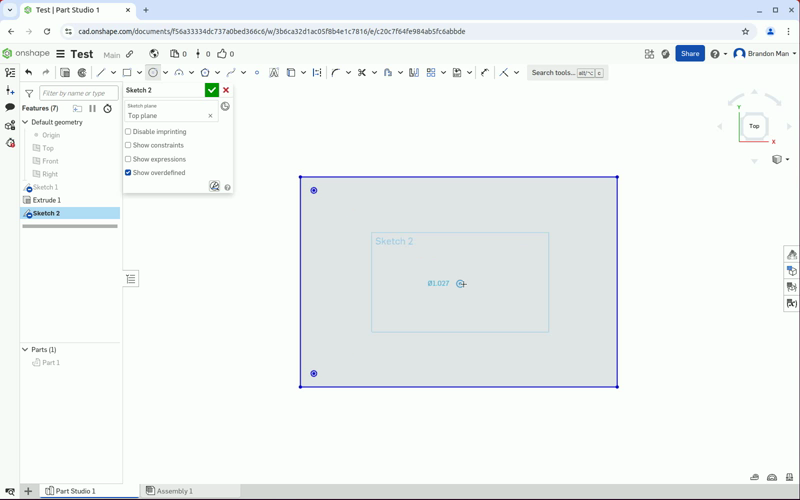
scroll(6)
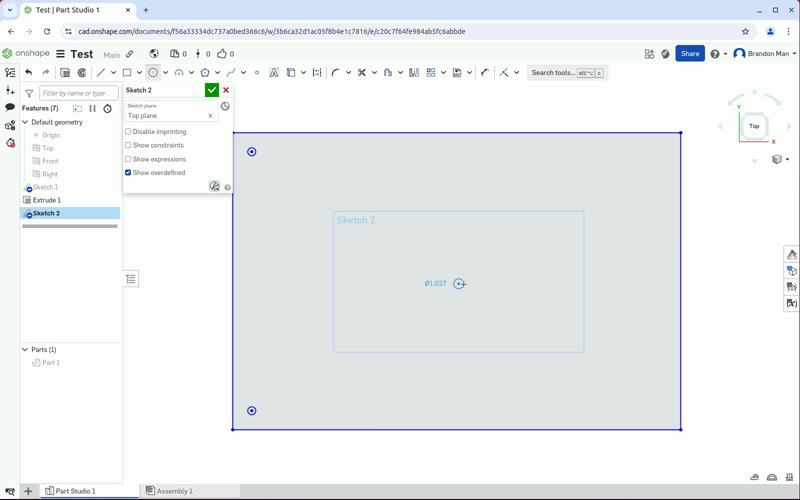
scroll(6)
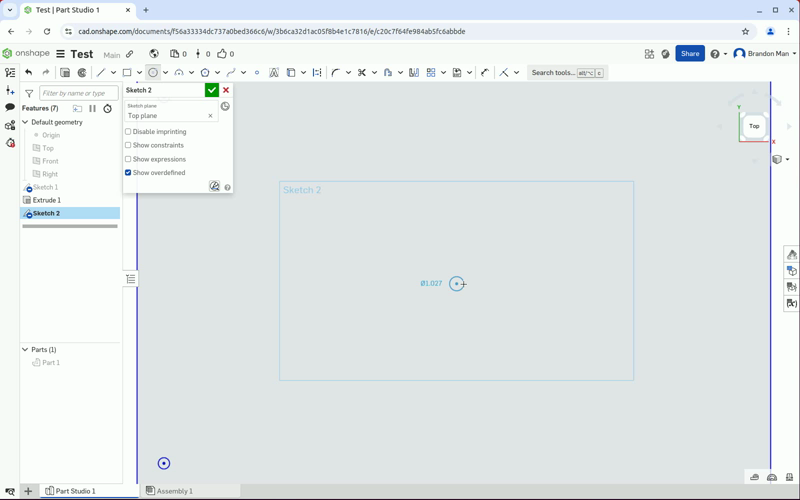
scroll(6)
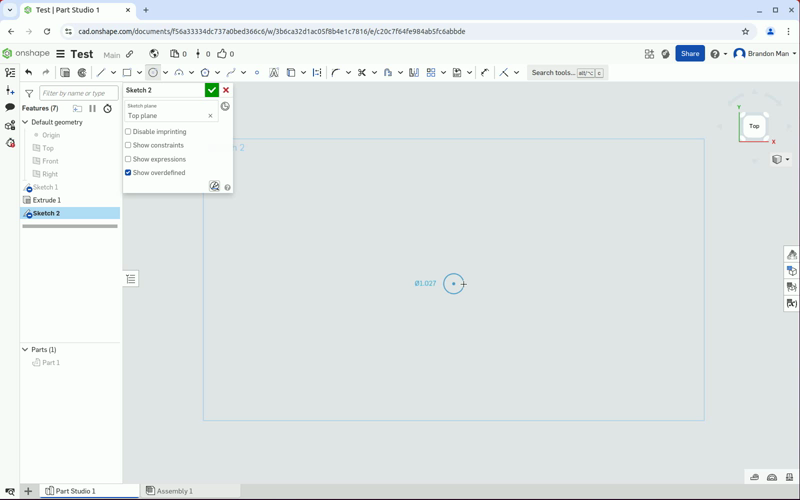
scroll(6)
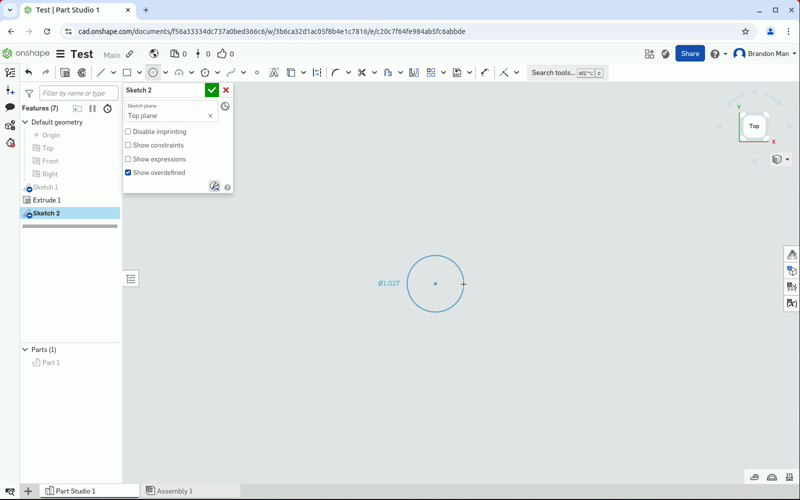
click(463, 283)
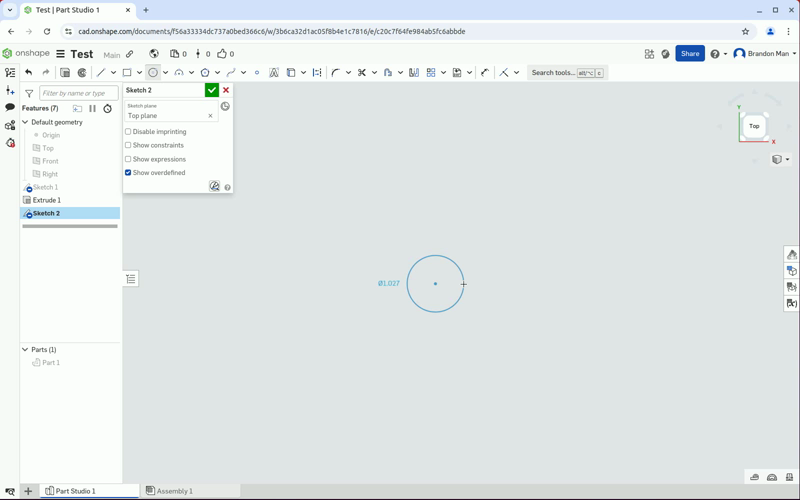
scroll(-6)
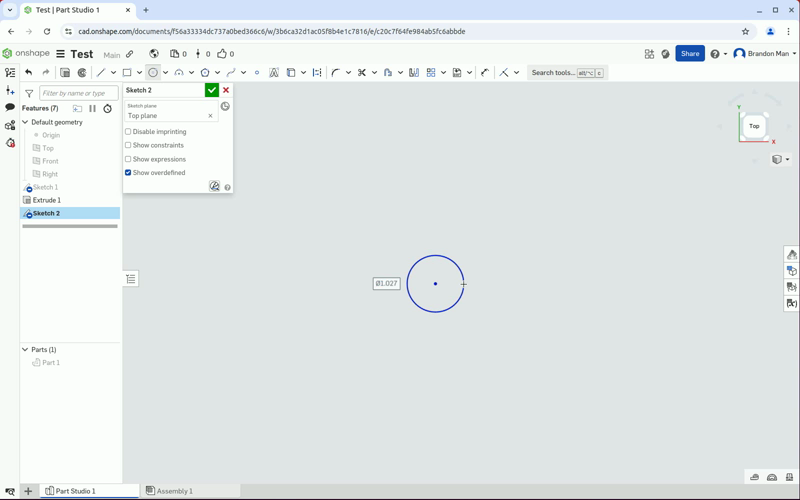
scroll(-6)
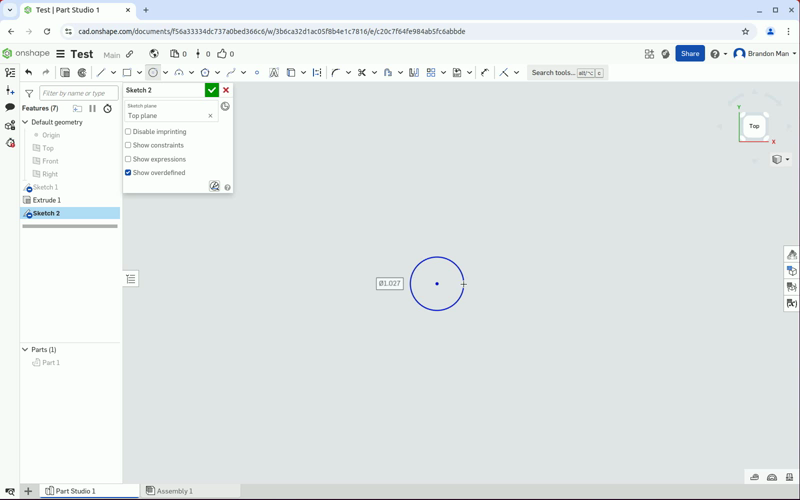
scroll(-6)
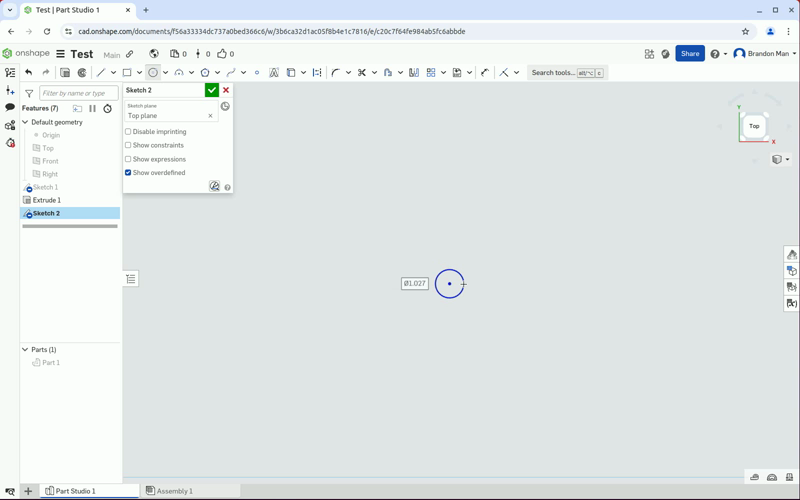
scroll(-6)
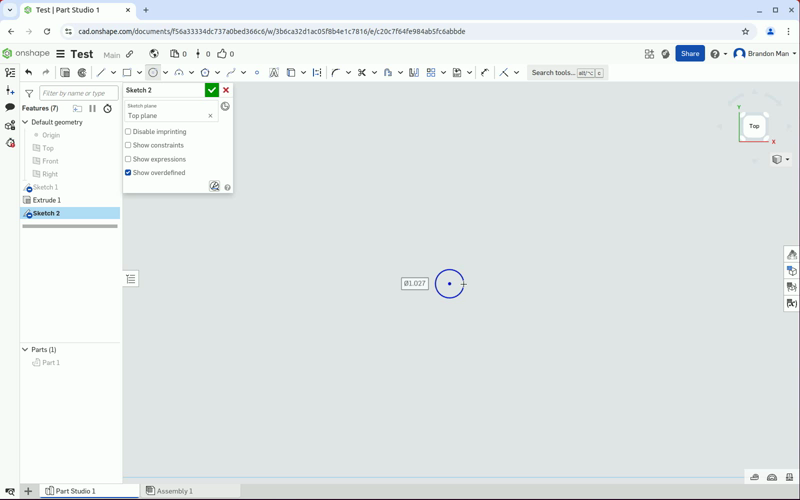
scroll(-6)
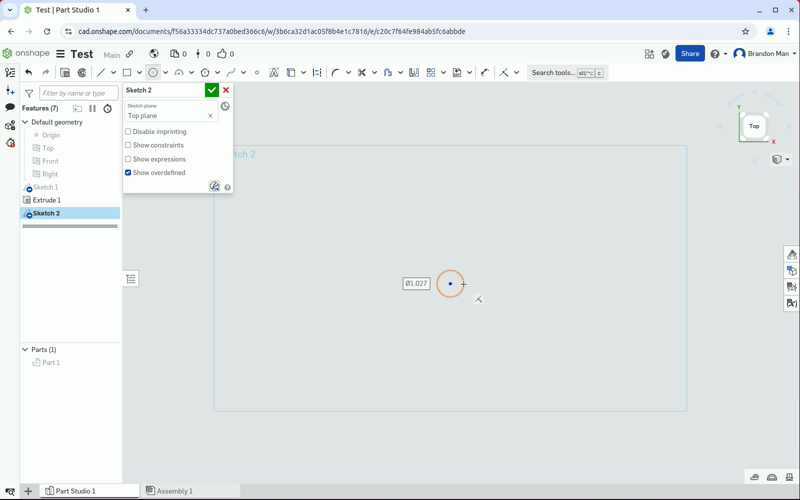
scroll(-6)
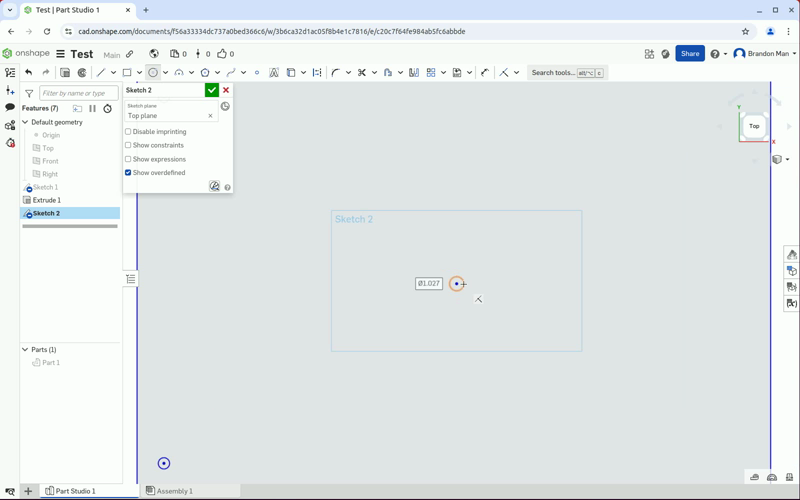
scroll(-6)
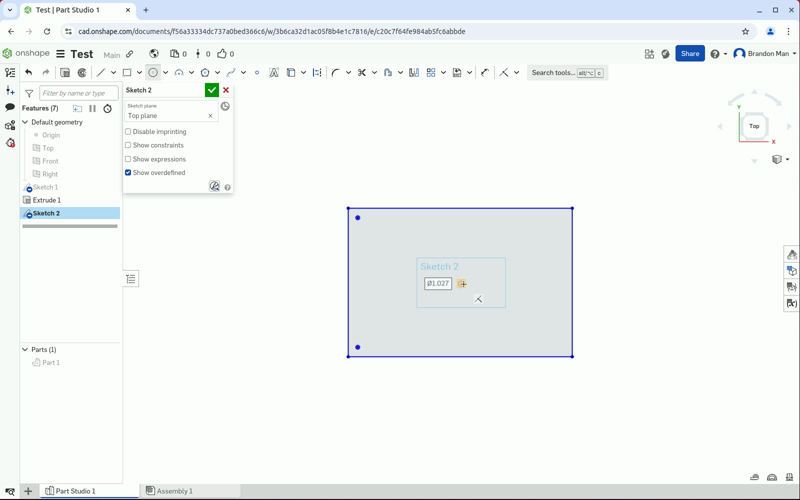
key(esc)
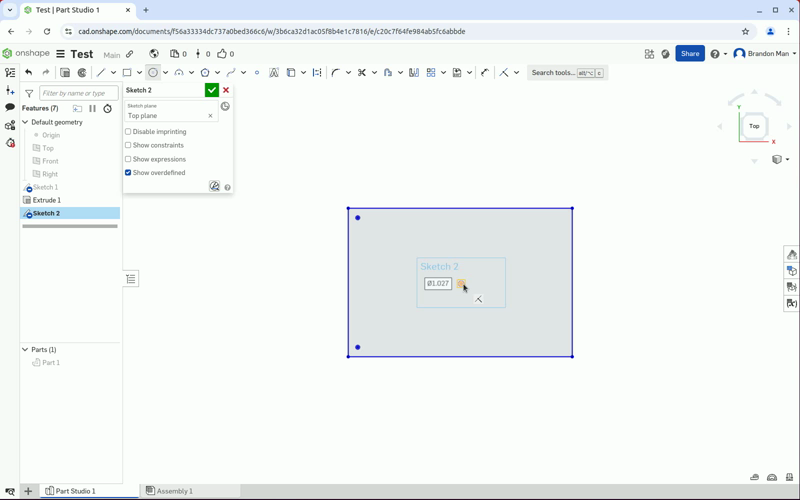
key(c)
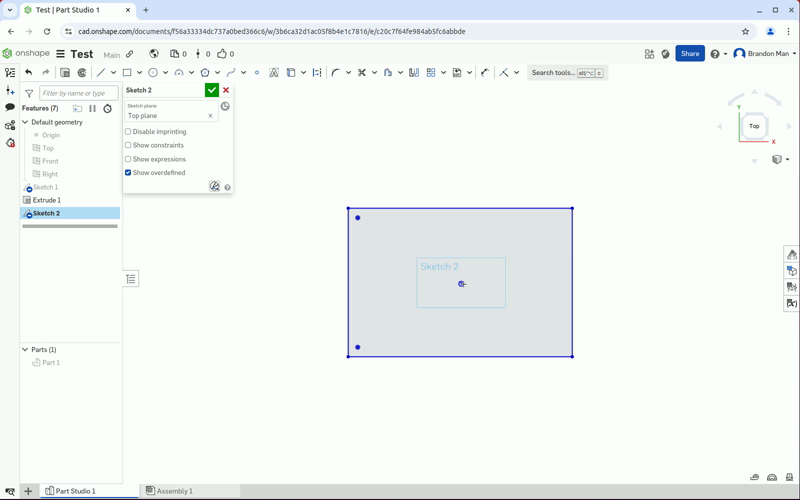
key_down(shift)
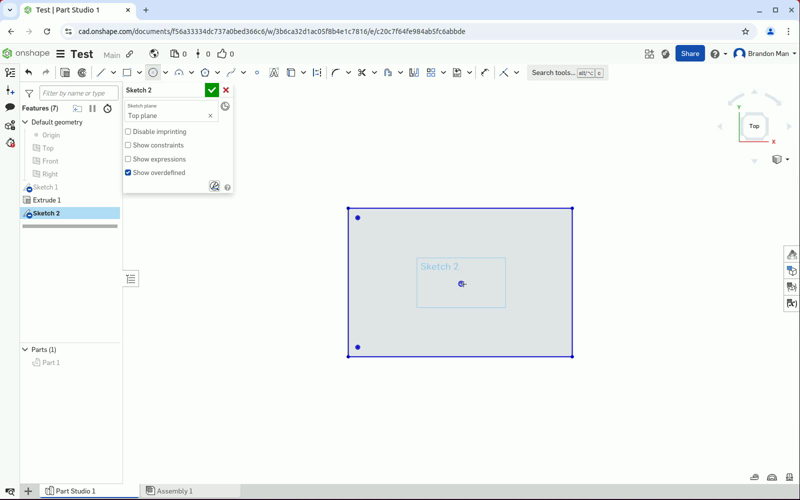
mouse_move(510, 347)
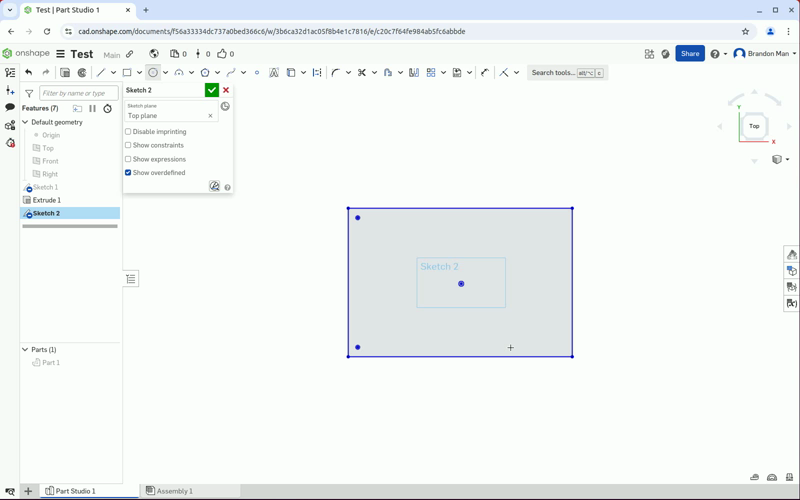
click(510, 347)
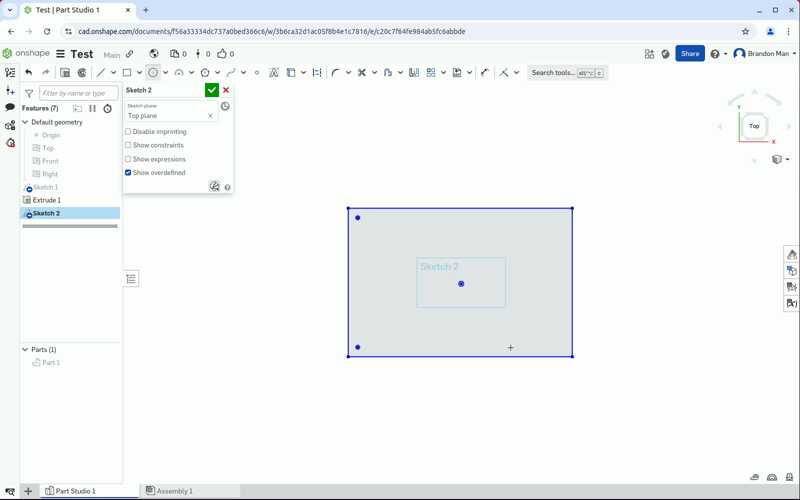
key_up(shift)
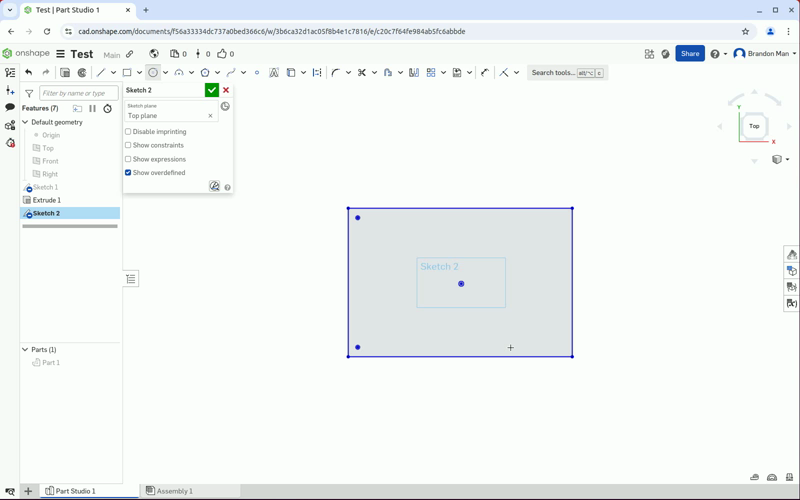
mouse_move(513, 347)
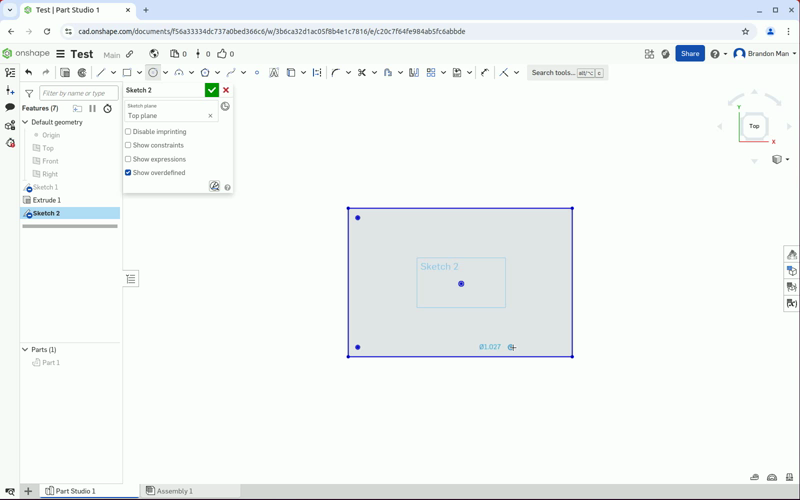
scroll(6)
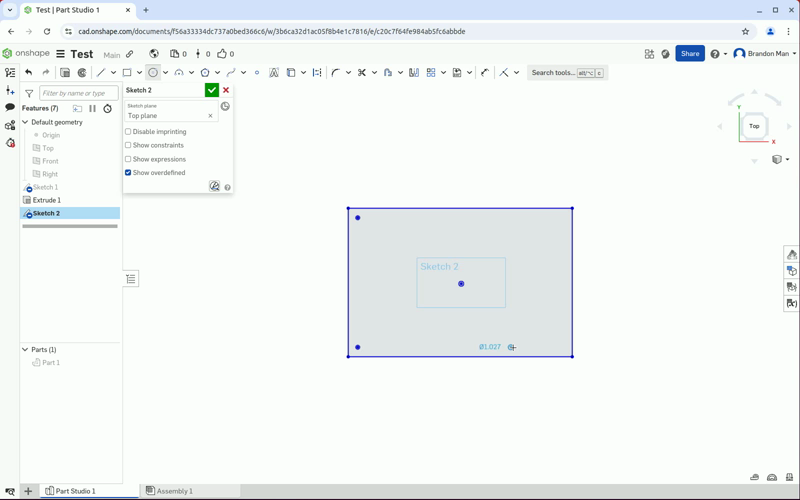
scroll(6)
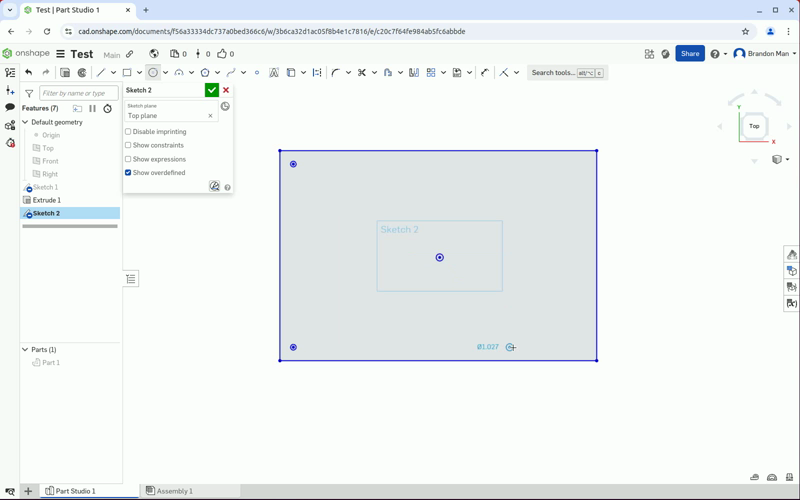
scroll(6)
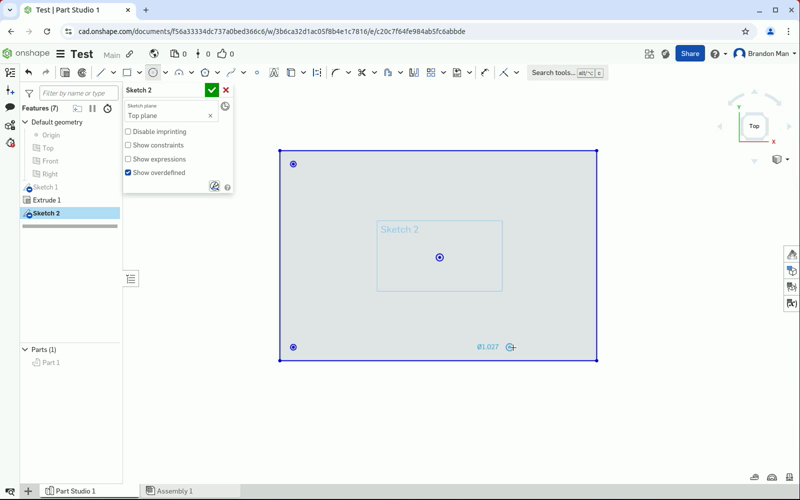
scroll(6)
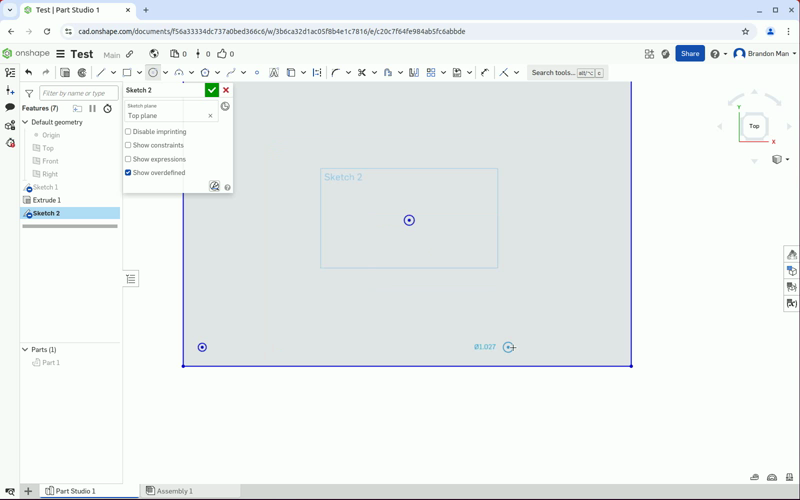
scroll(6)
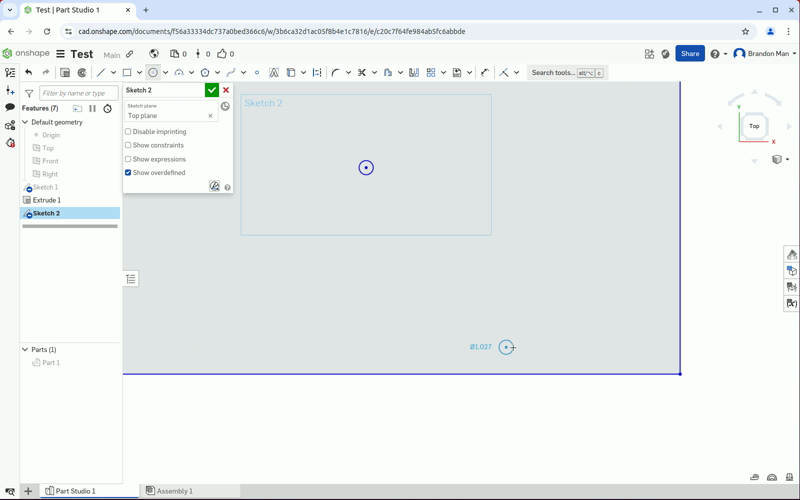
scroll(6)
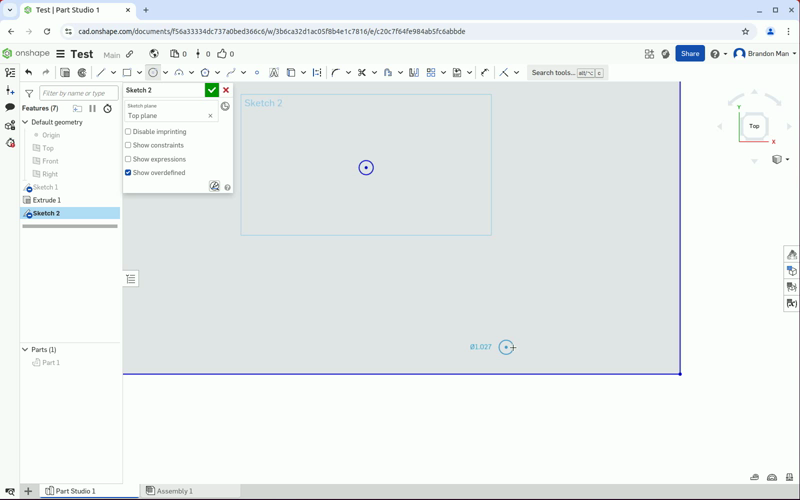
scroll(6)
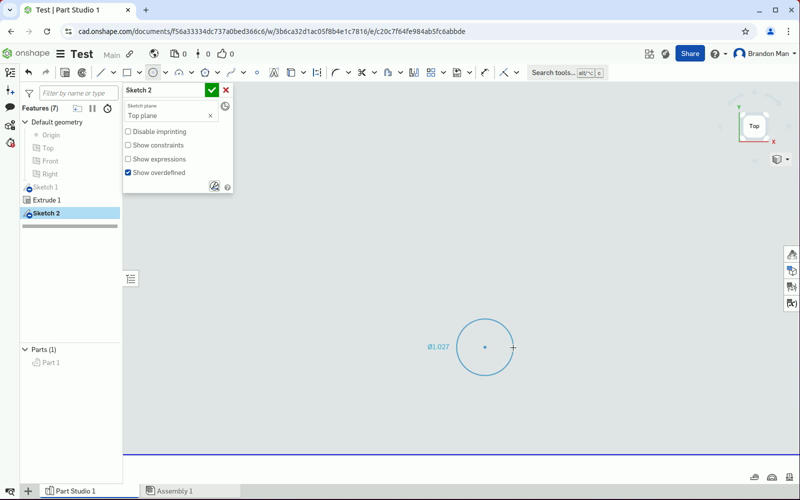
click(513, 347)
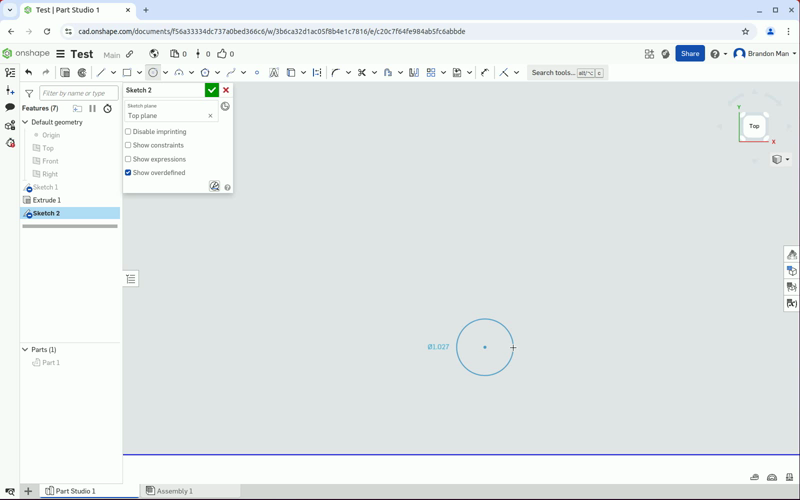
scroll(-6)
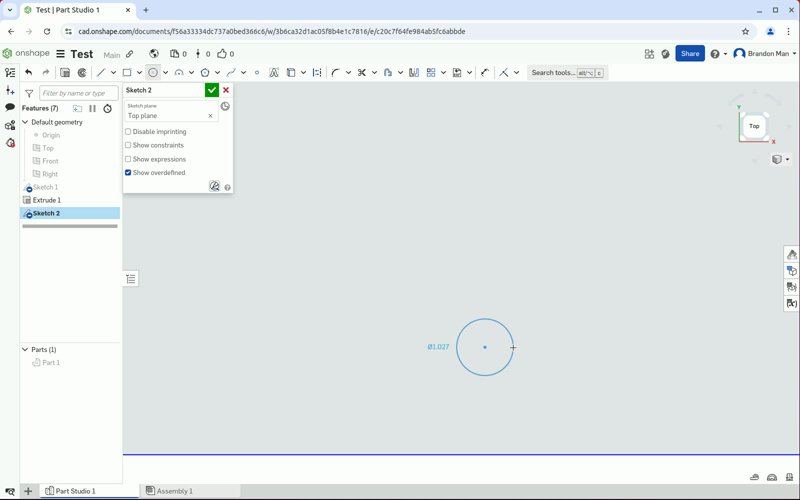
scroll(-6)
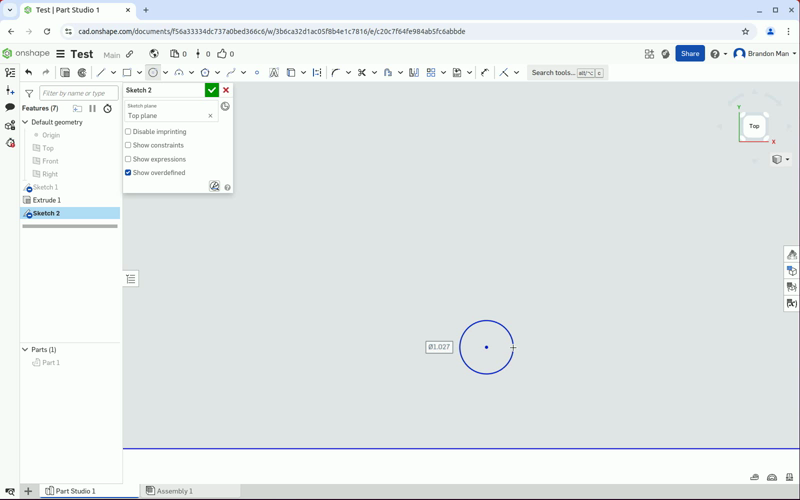
scroll(-6)
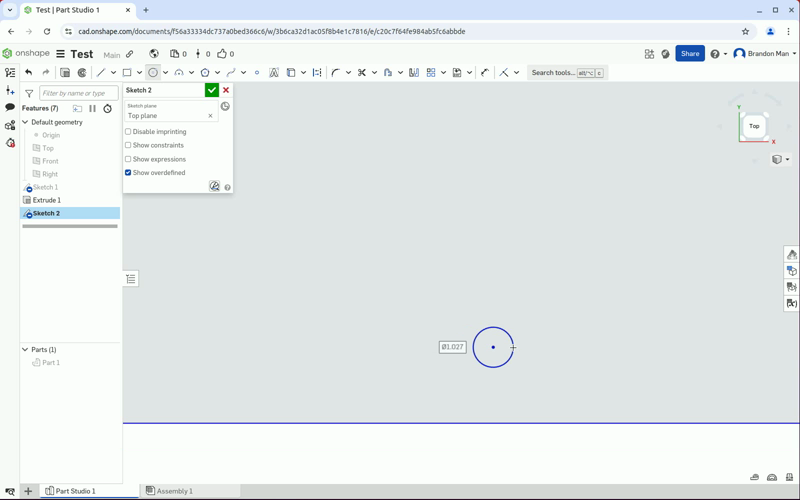
scroll(-6)
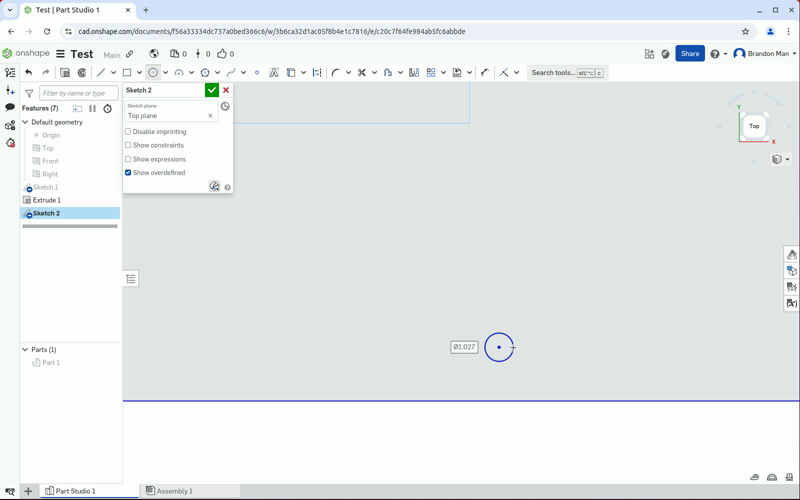
scroll(-6)
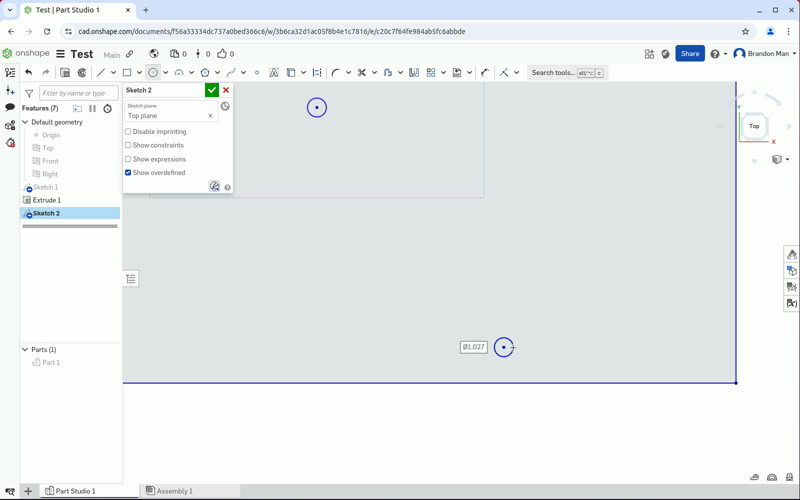
scroll(-6)
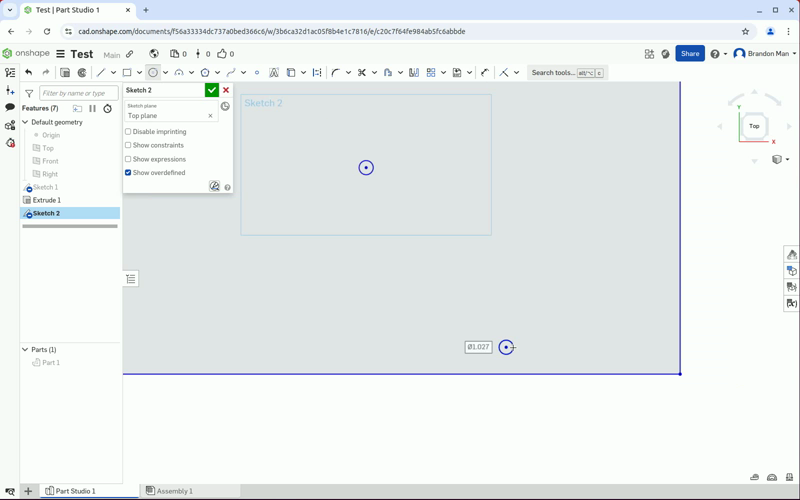
scroll(-6)
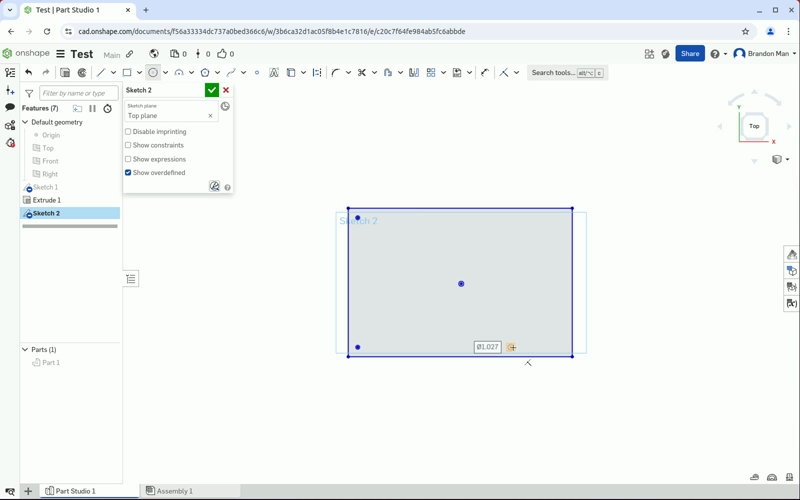
key(esc)
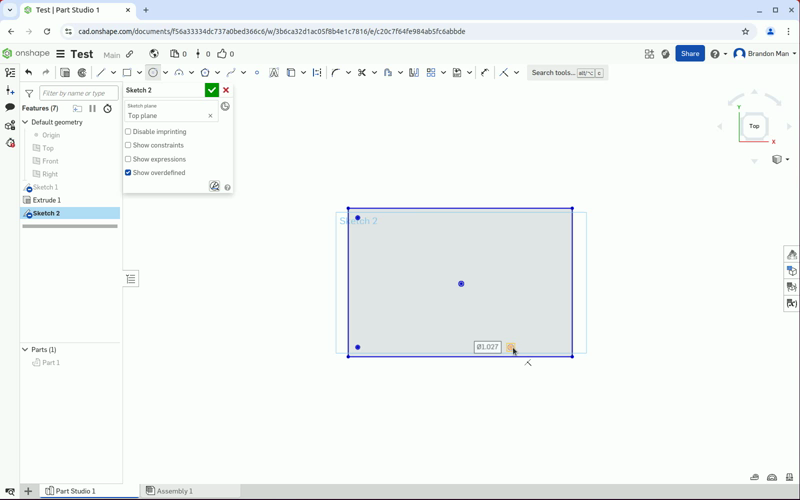
key(c)
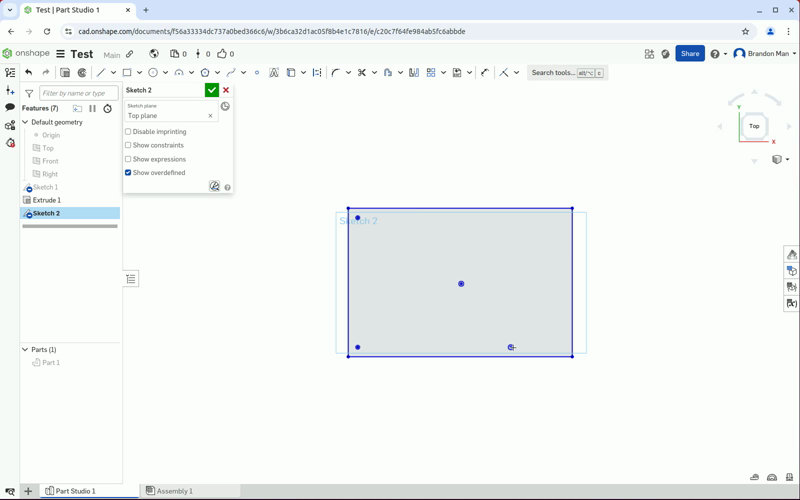
key_down(shift)
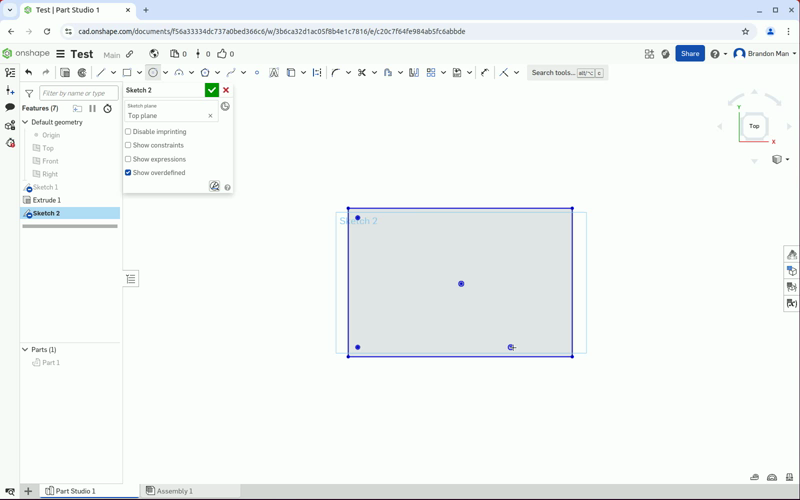
mouse_move(510, 217)
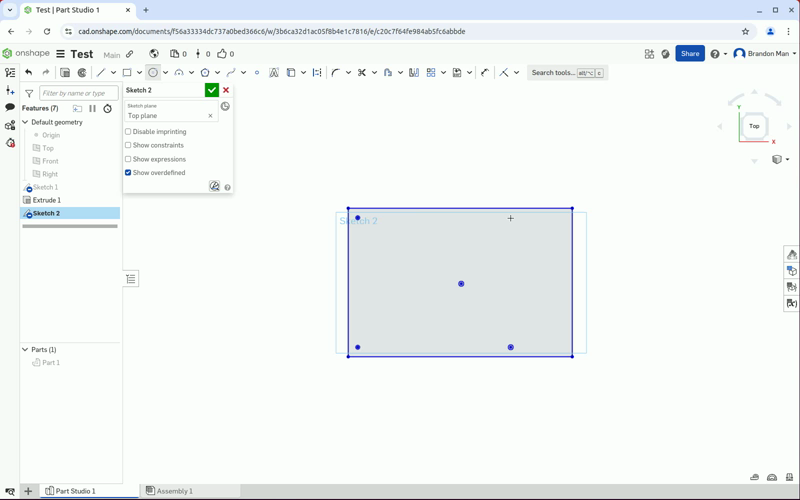
click(510, 217)
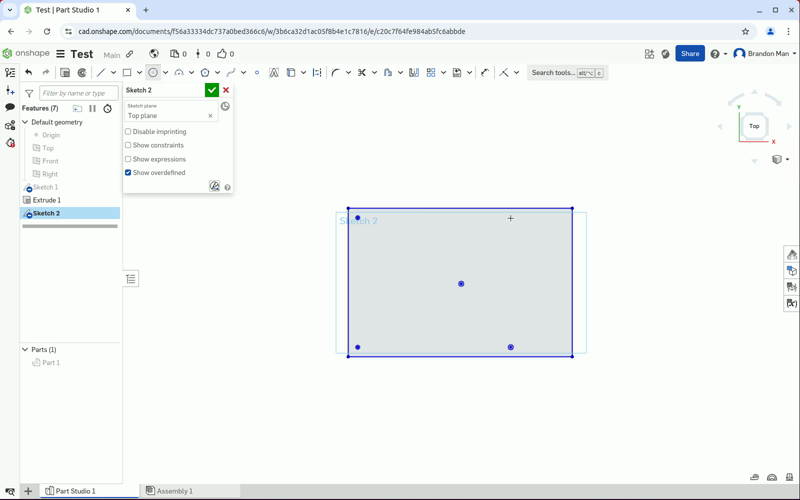
key_up(shift)
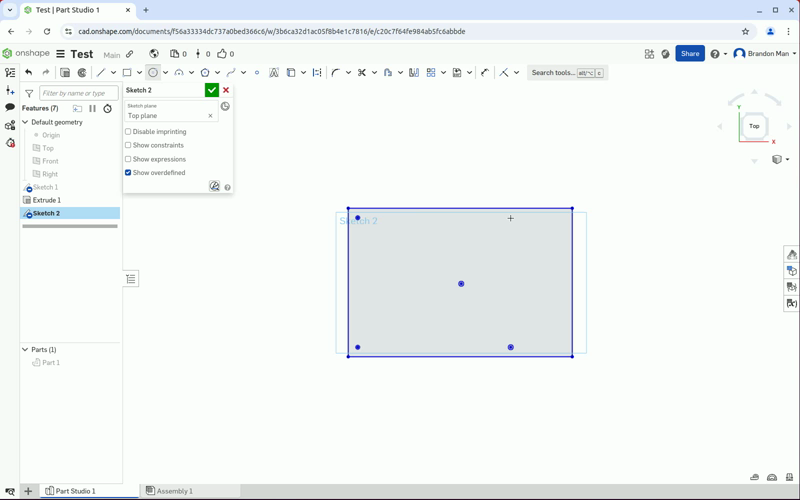
mouse_move(513, 217)
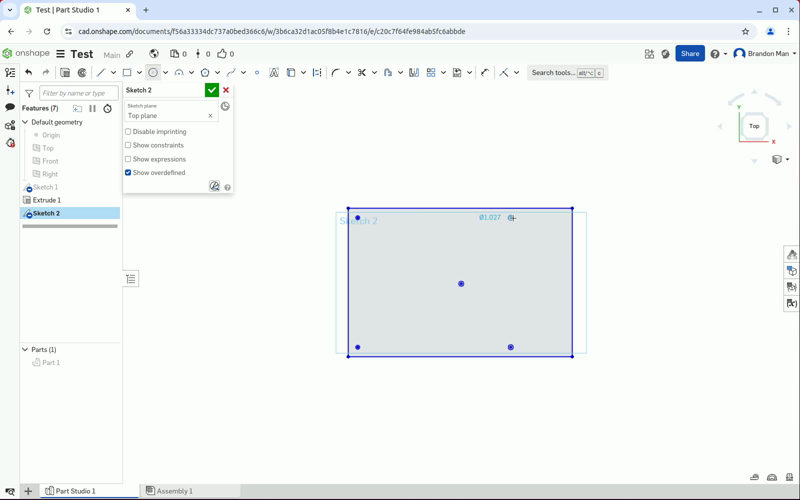
scroll(6)
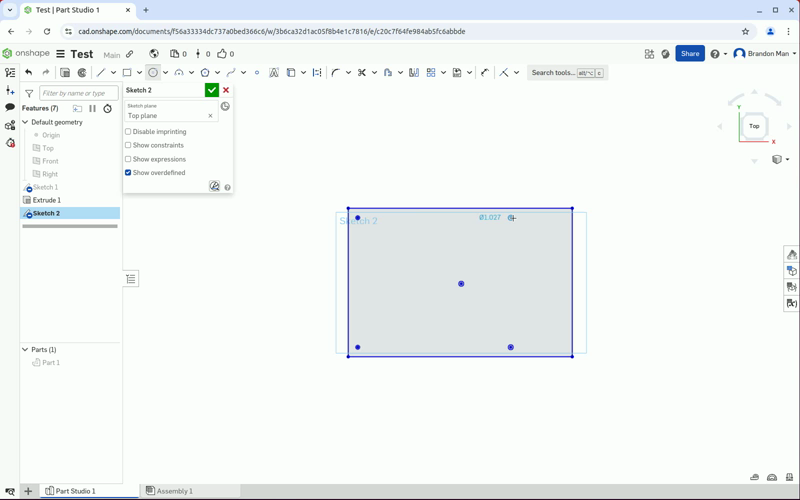
scroll(6)
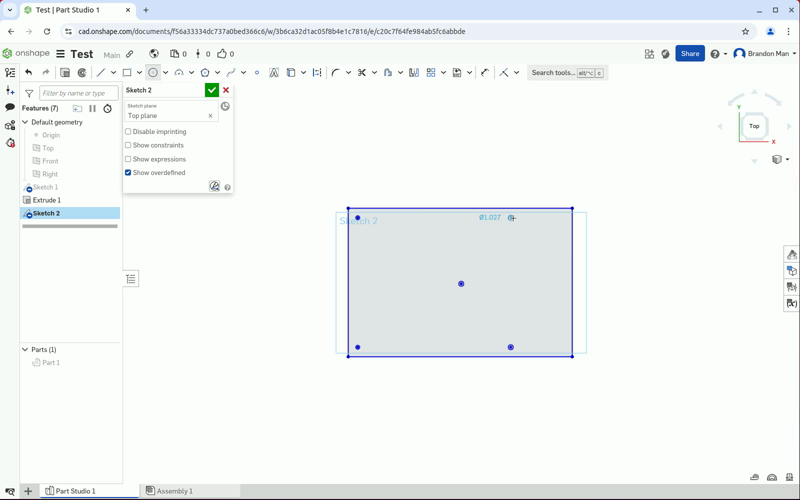
scroll(6)
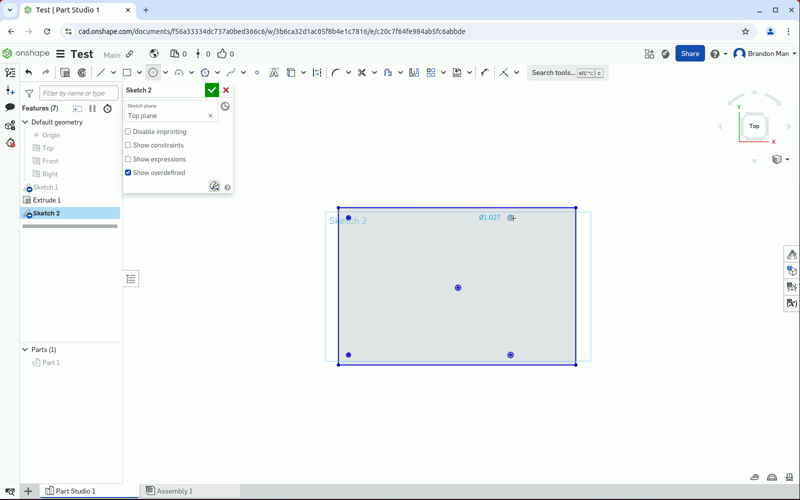
scroll(6)
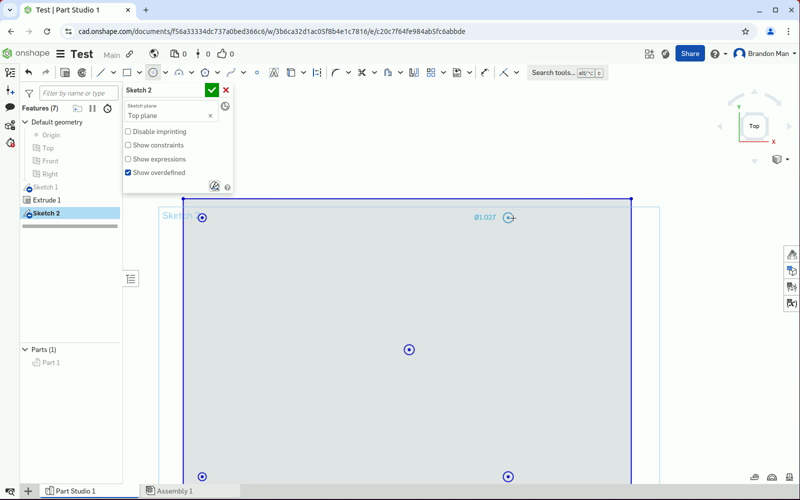
scroll(6)
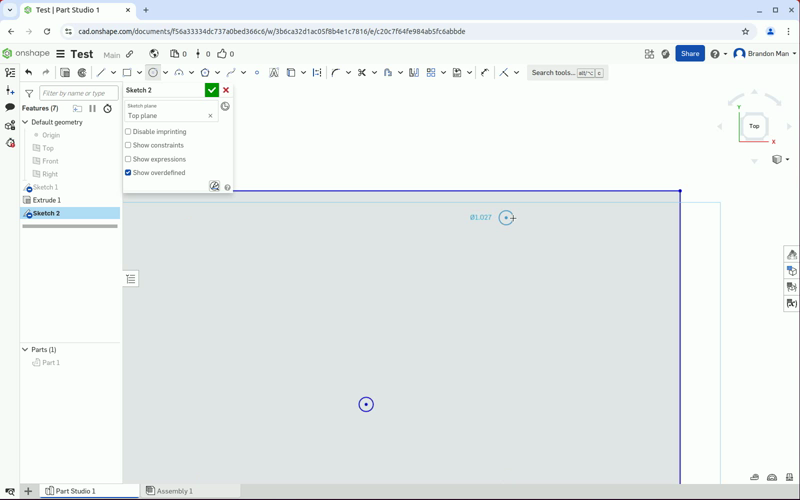
scroll(6)
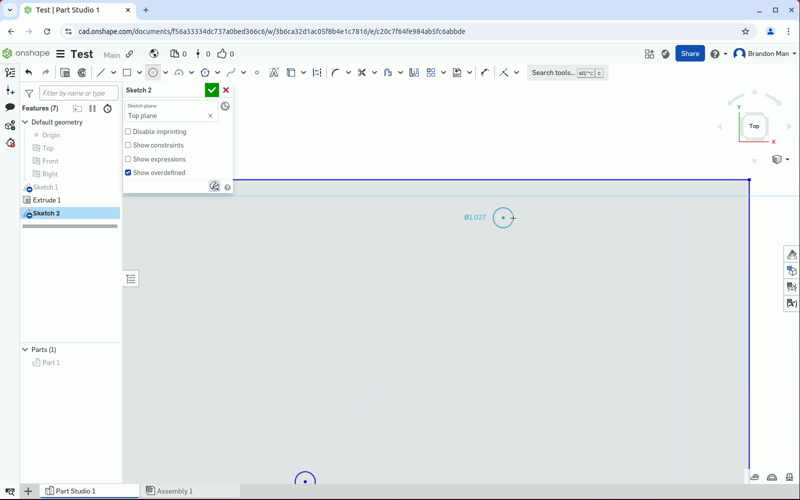
scroll(6)
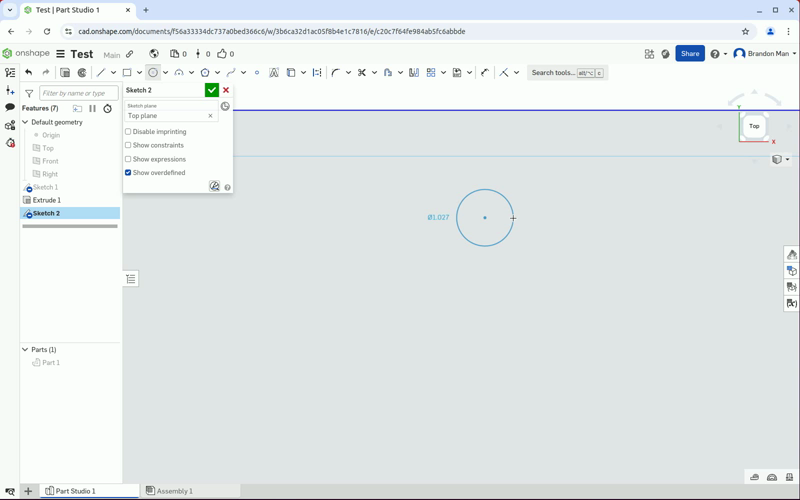
click(513, 217)
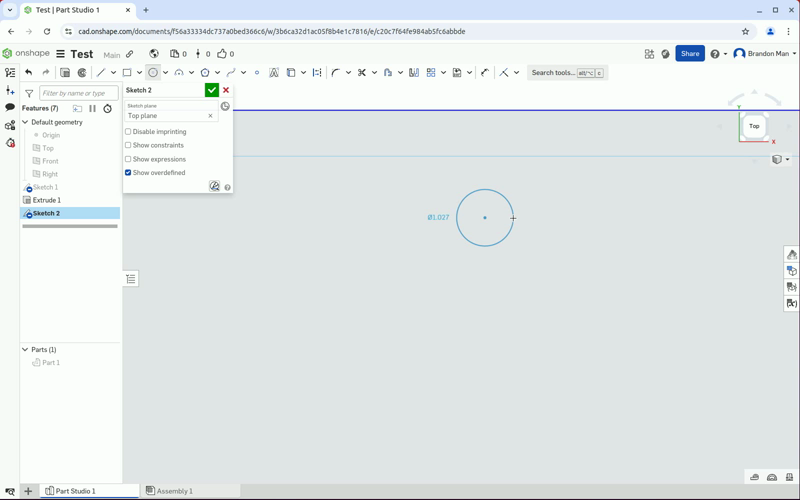
scroll(-6)
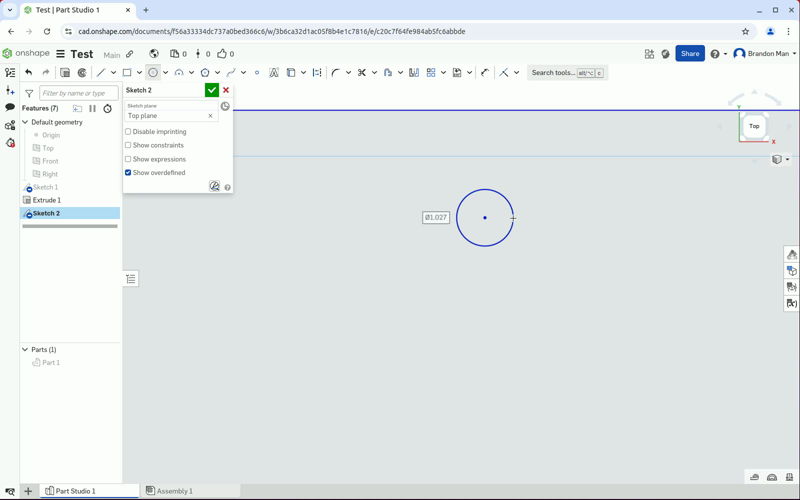
scroll(-6)
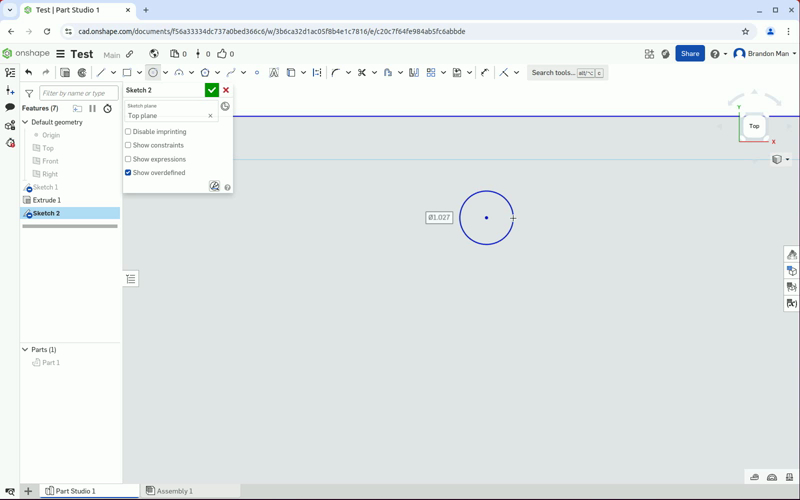
scroll(-6)
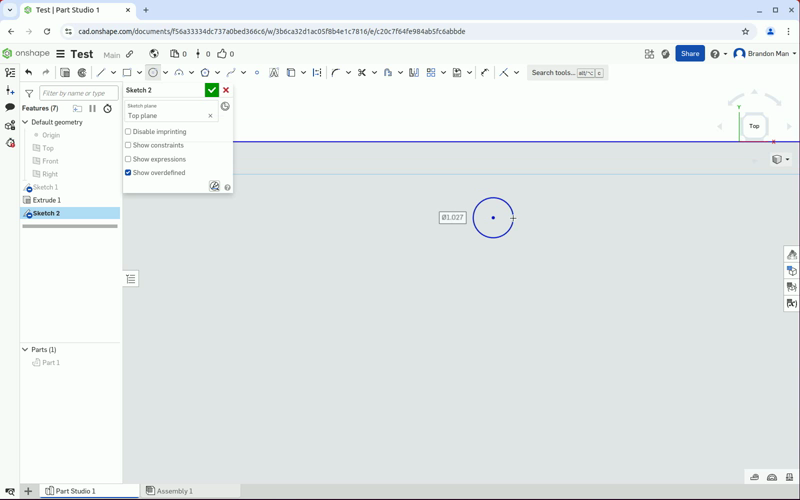
scroll(-6)
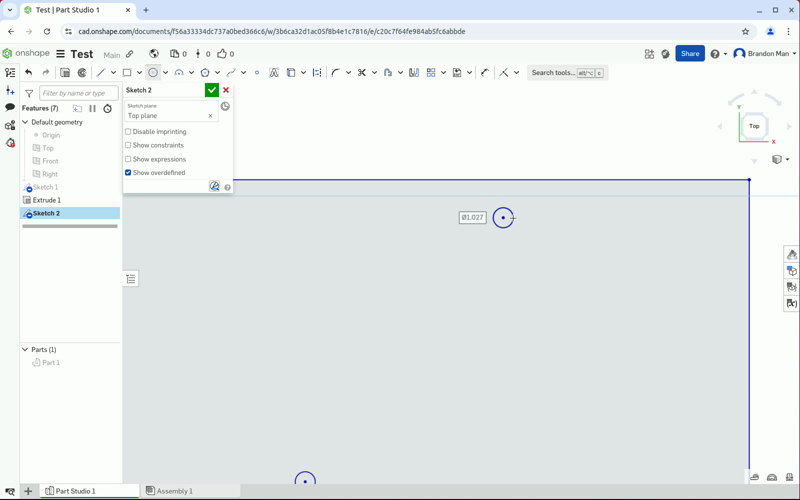
scroll(-6)
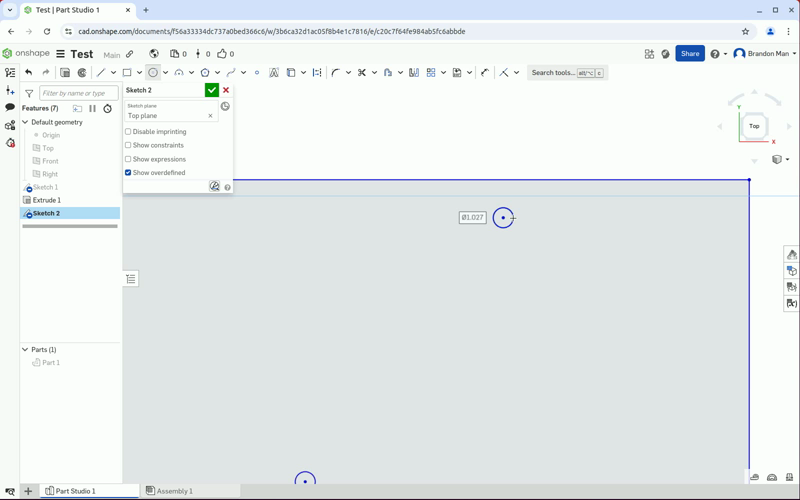
scroll(-6)
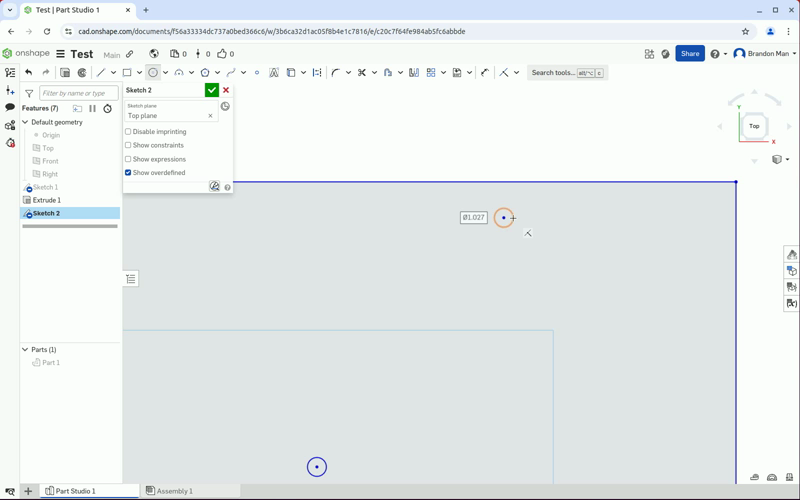
scroll(-6)
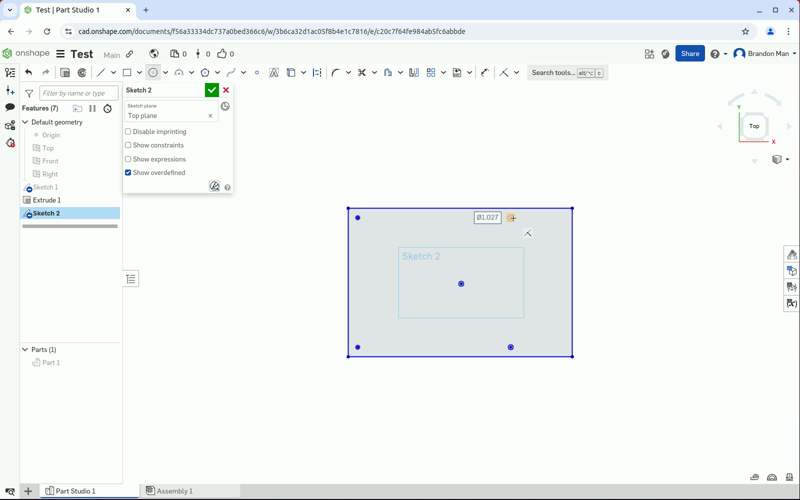
key(esc)
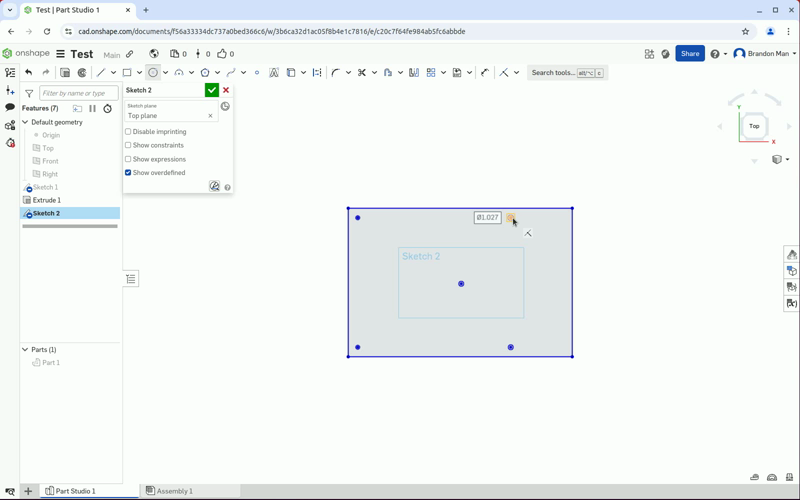
mouse_move(515, 292)
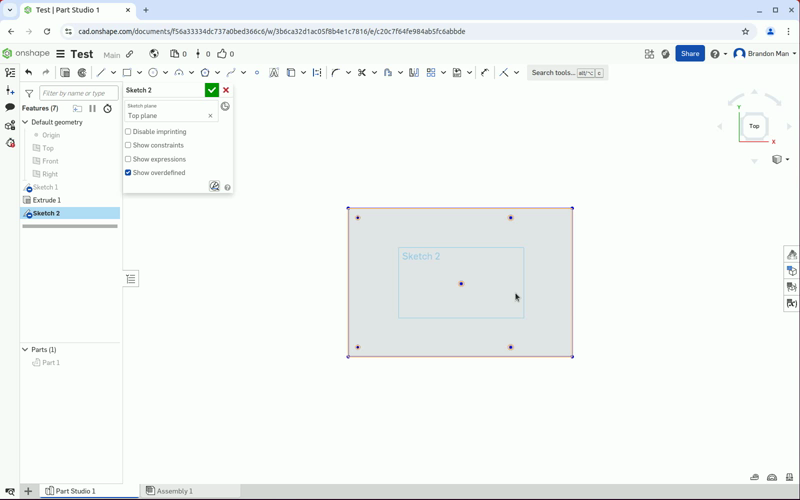
click(515, 292)
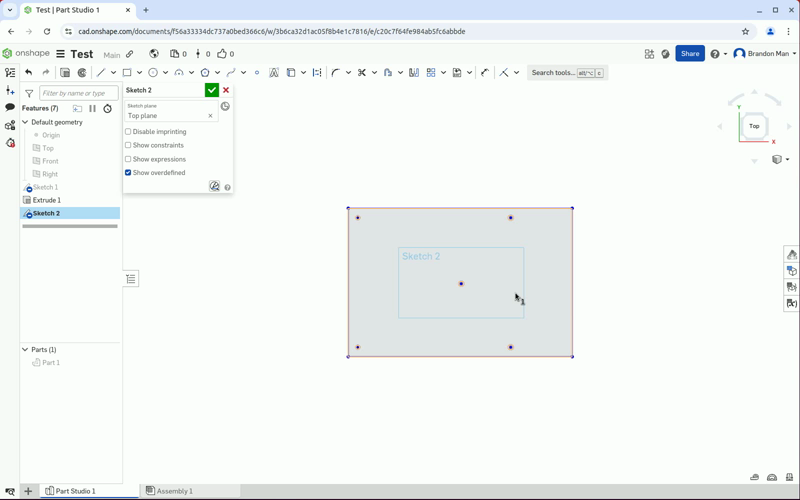
mouse_move(73, 352)
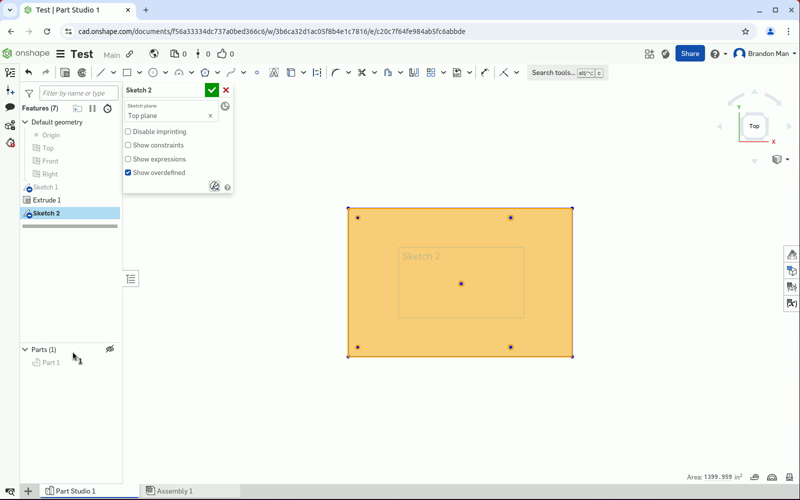
key(shift+y)
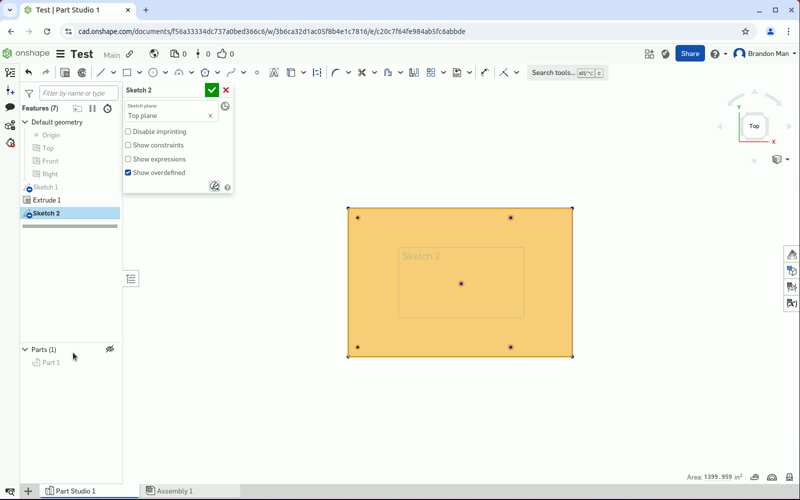
key(shift+e)
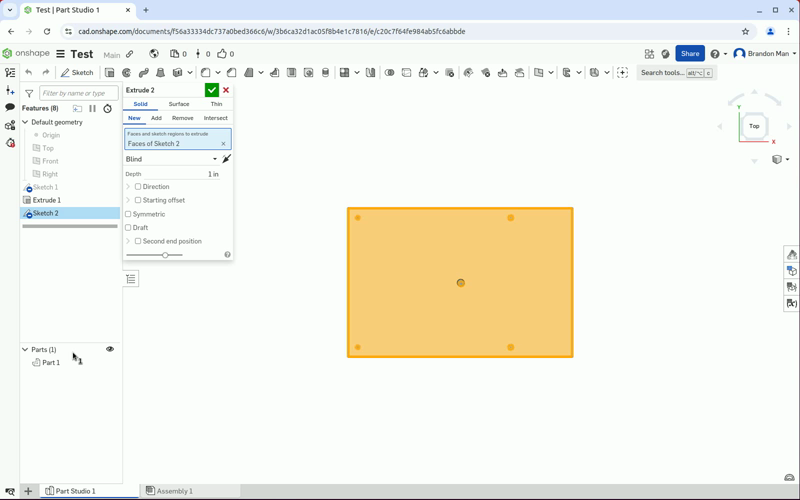
mouse_move(143, 106)
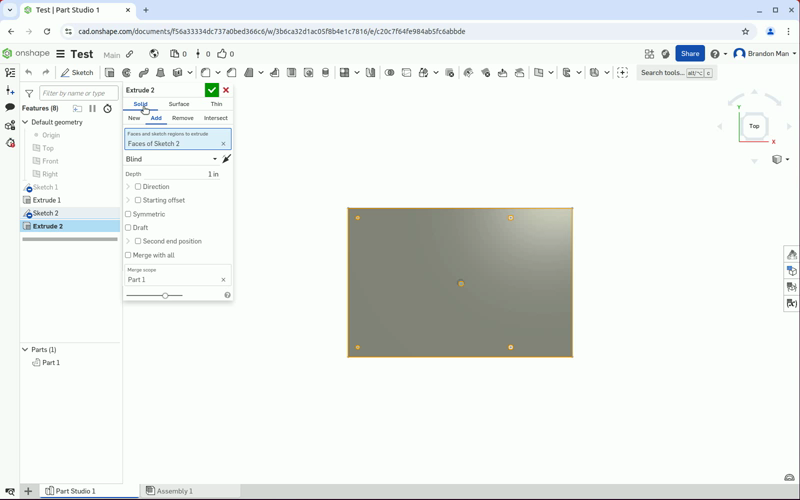
click(143, 106)
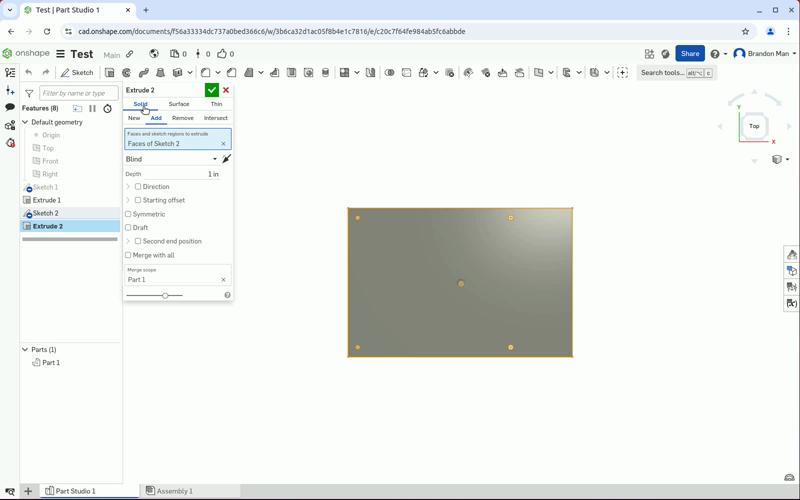
mouse_move(137, 120)
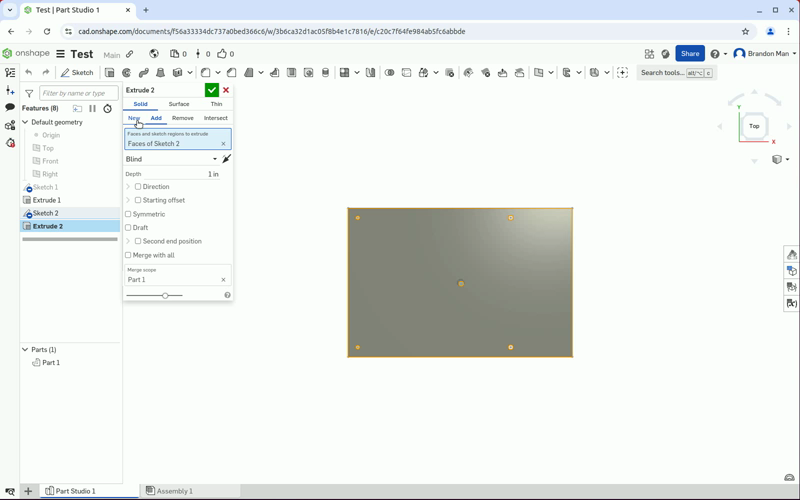
click(137, 120)
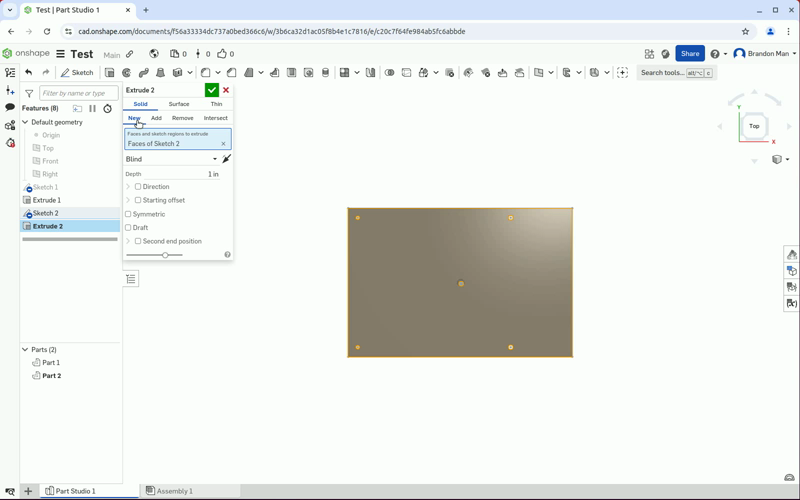
key(tab, 4)
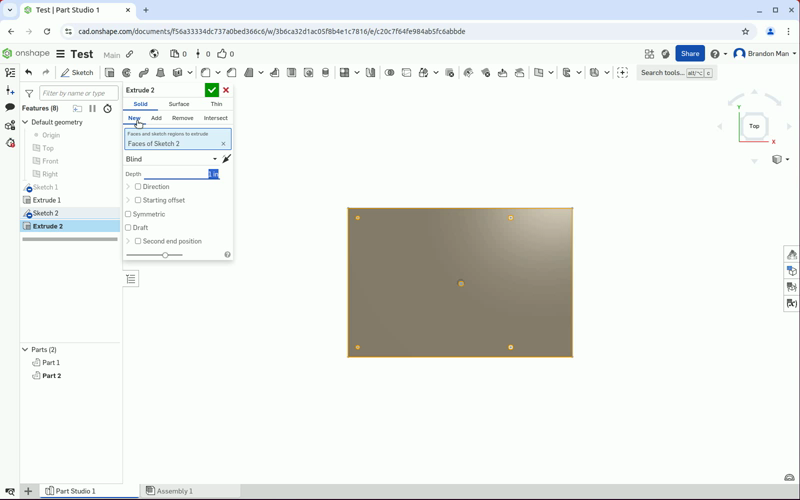
text(0.481)
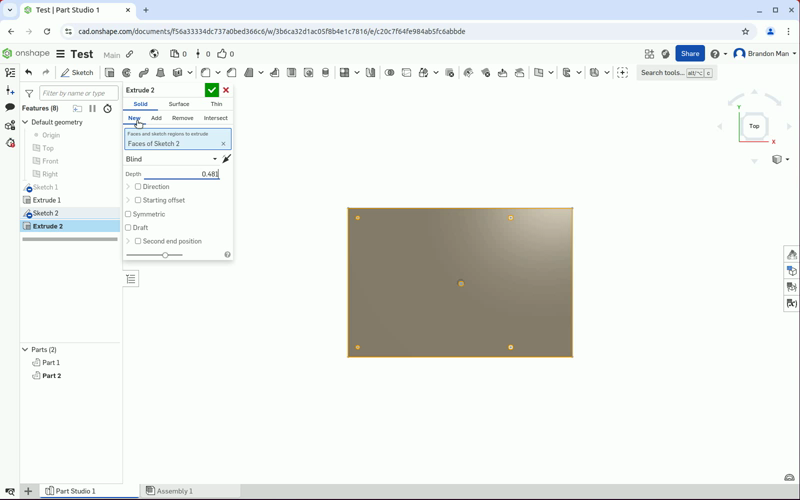
key(enter)
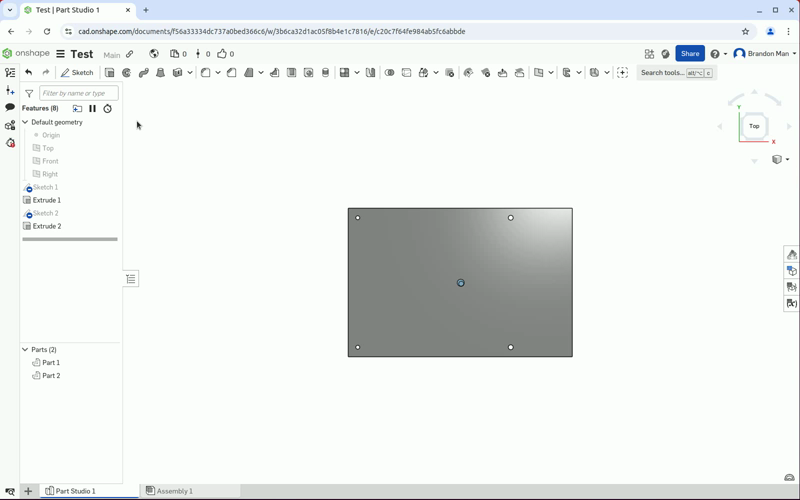
key(shift+h)
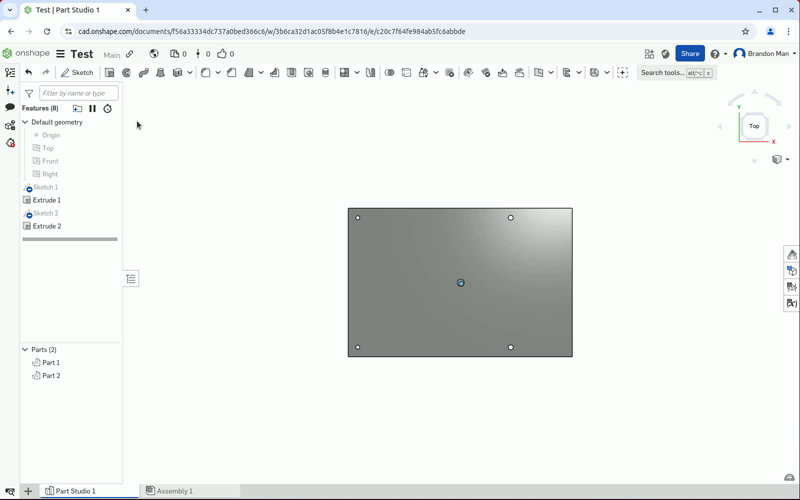
key(shift+h)
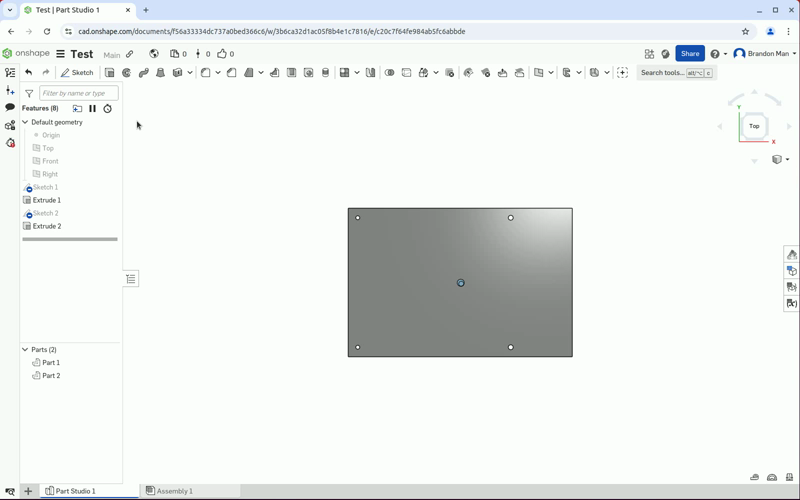
mouse_move(73, 189)
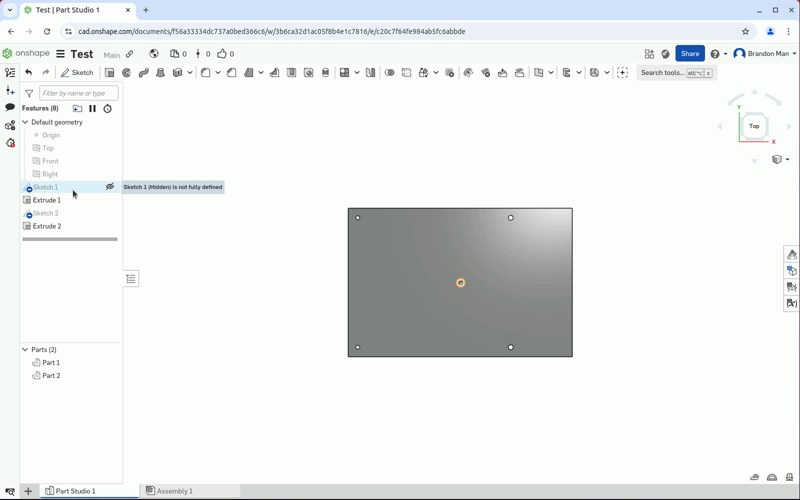
click(73, 189)
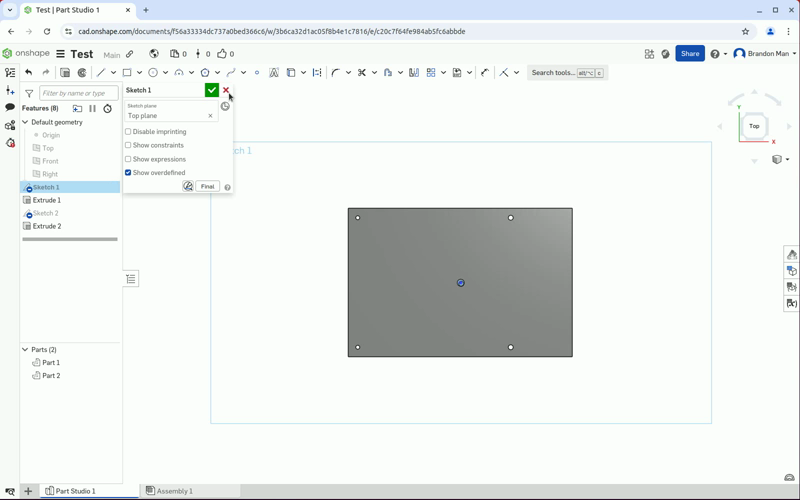
mouse_move(229, 92)
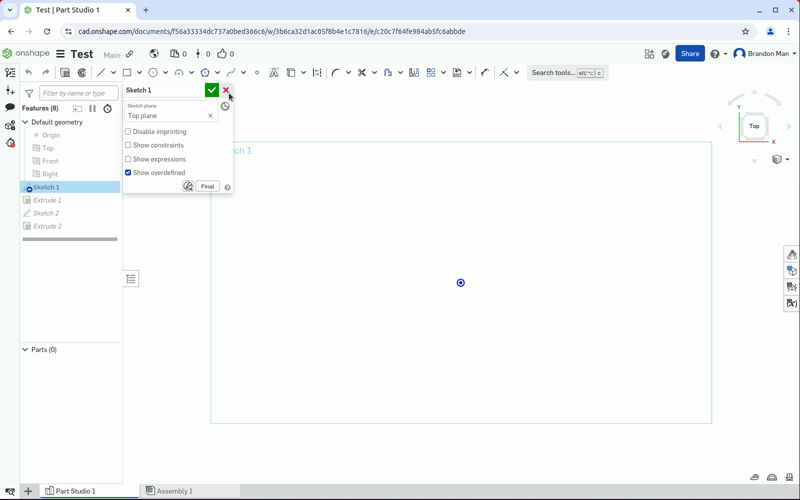
click(229, 92)
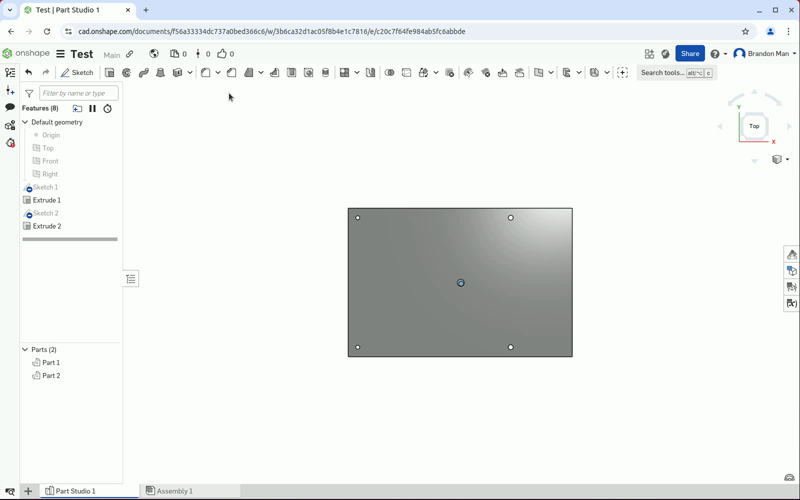
mouse_move(541, 75)
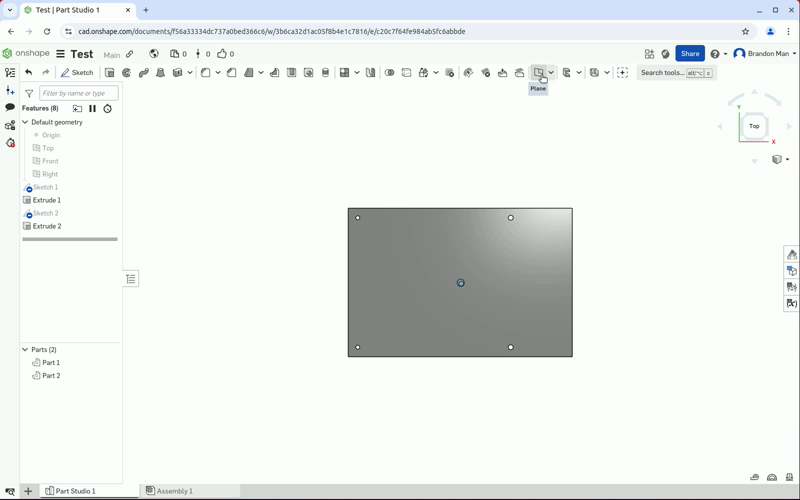
click(541, 75)
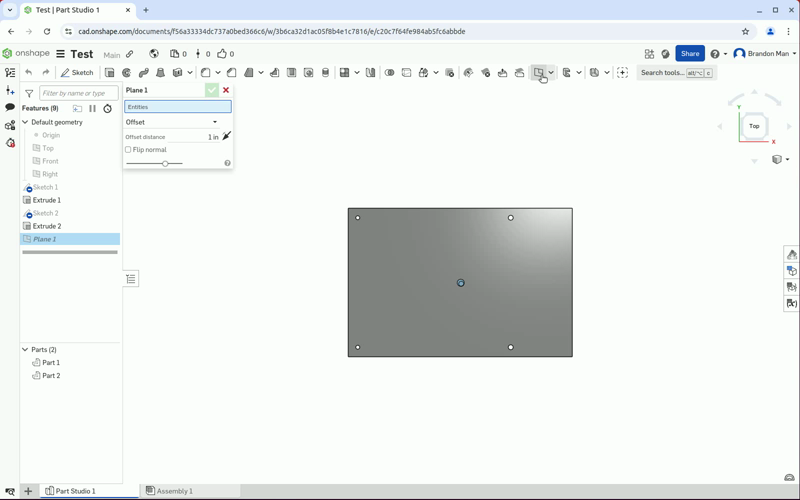
mouse_move(73, 150)
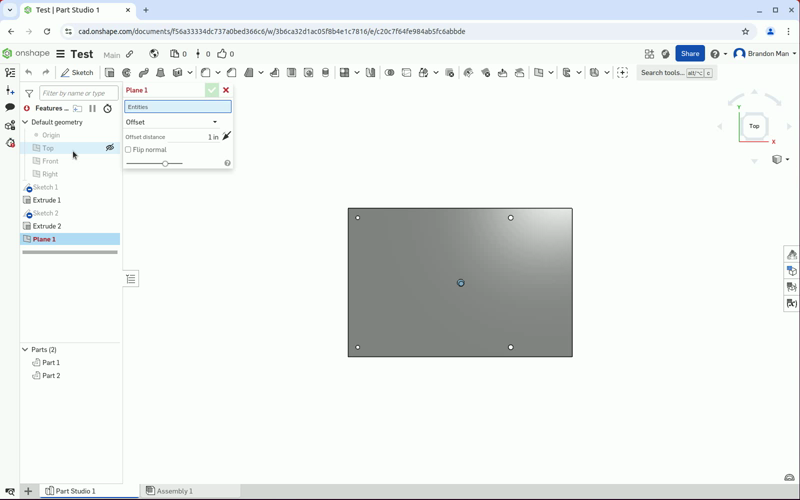
click(73, 150)
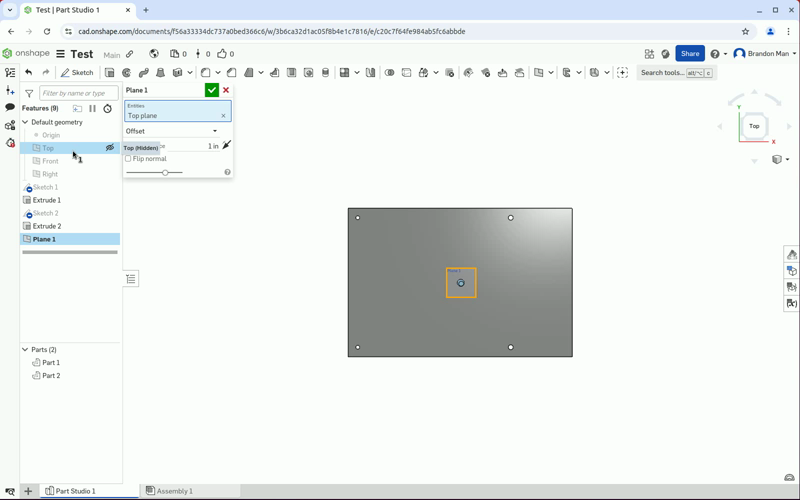
key(tab, 2)
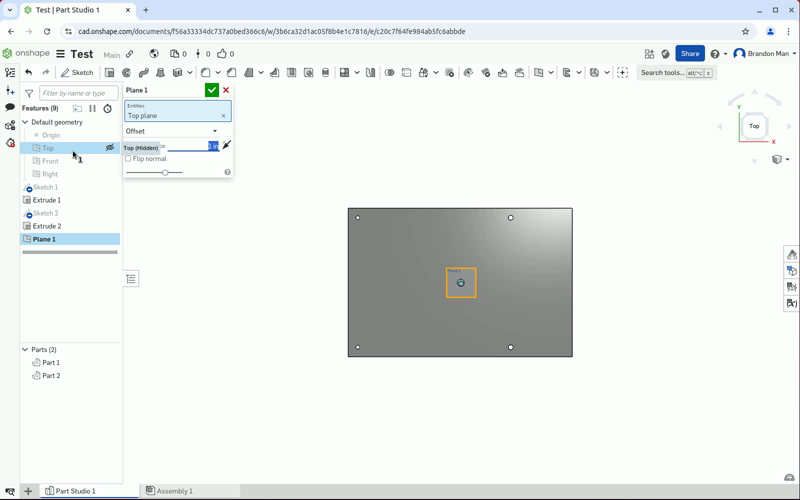
text(0.493)
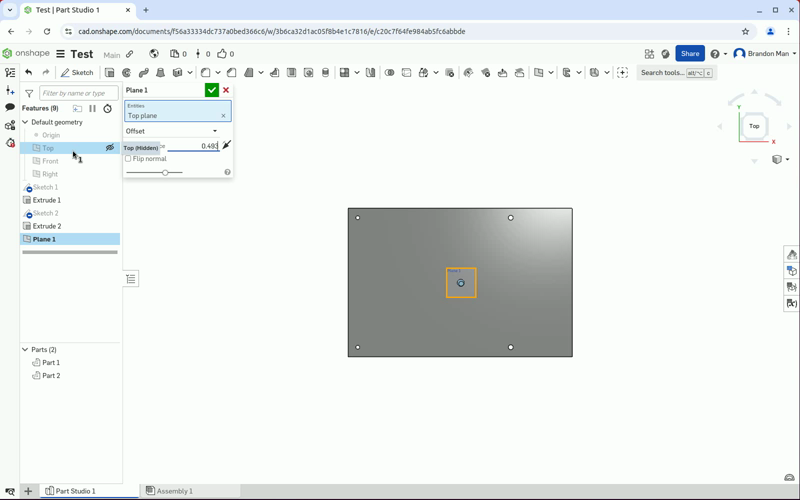
key(enter, 2)
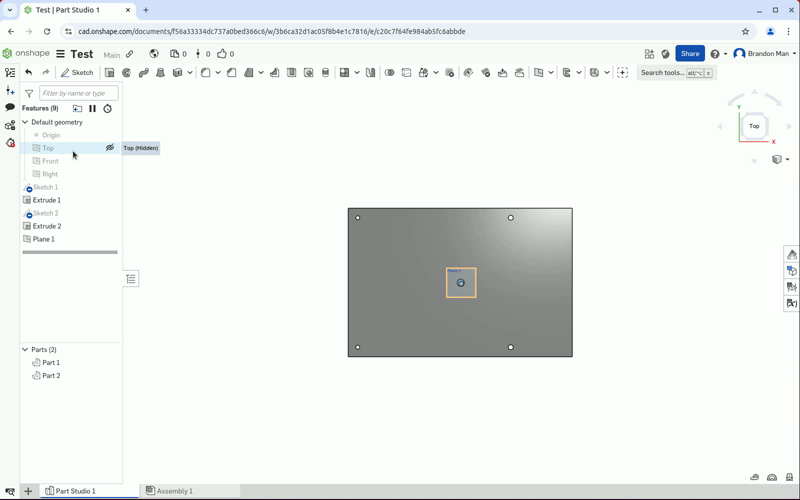
key(shift+s)
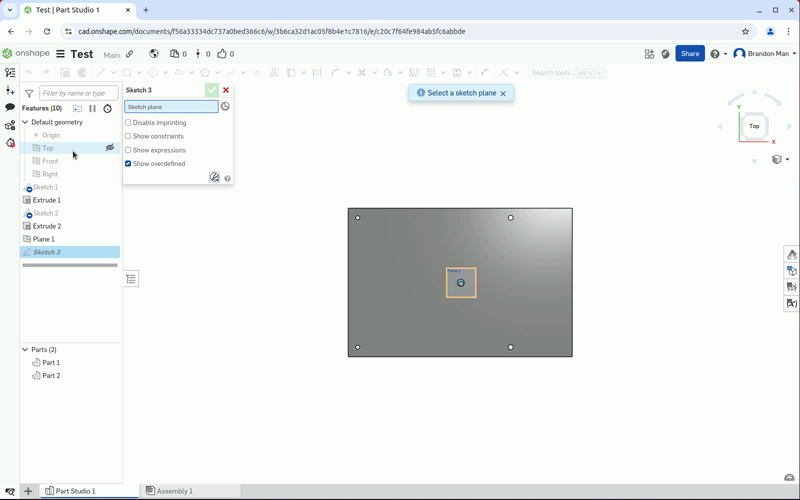
mouse_move(73, 241)
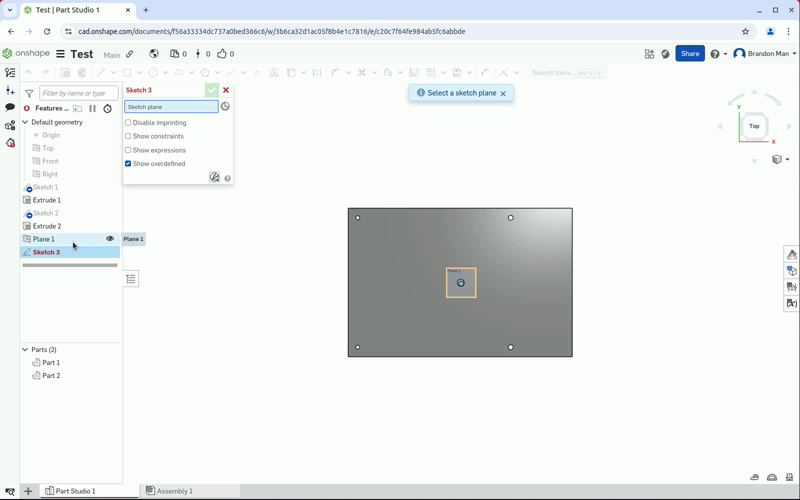
click(73, 241)
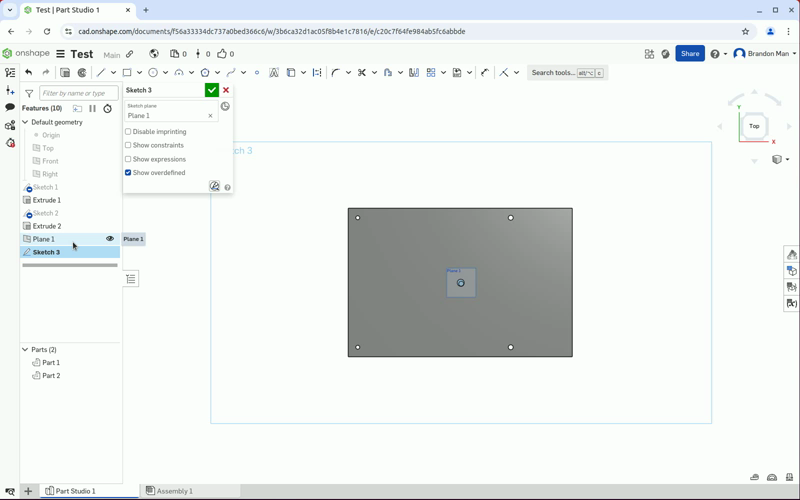
mouse_move(73, 352)
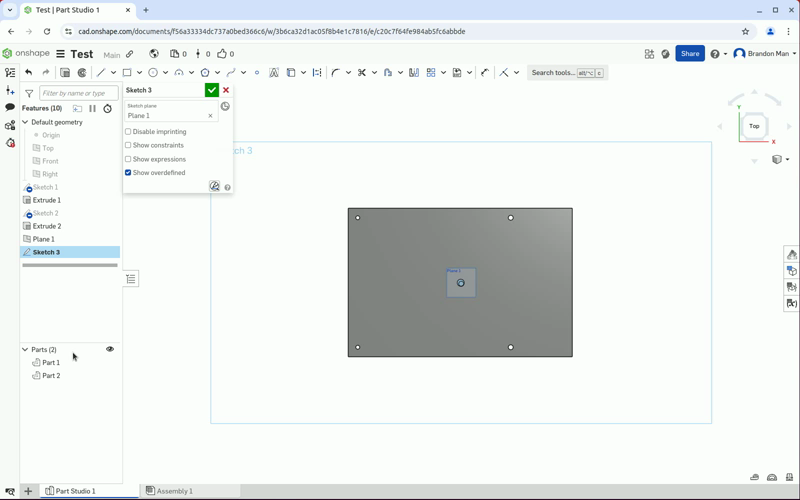
key(y)
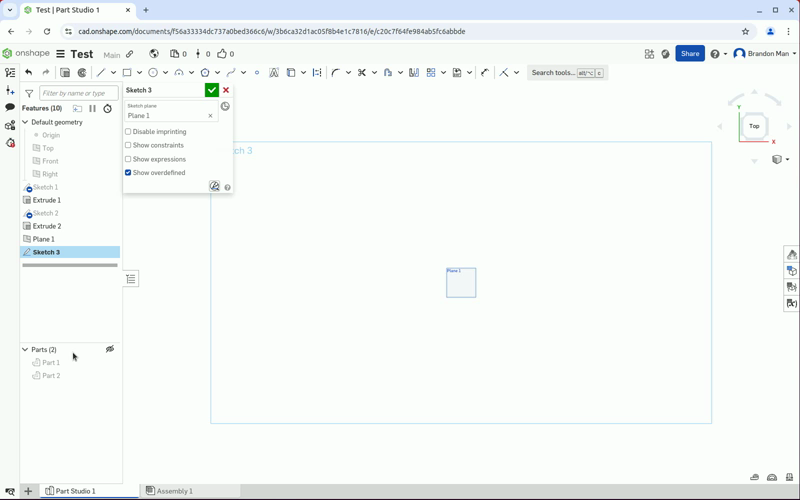
key(c)
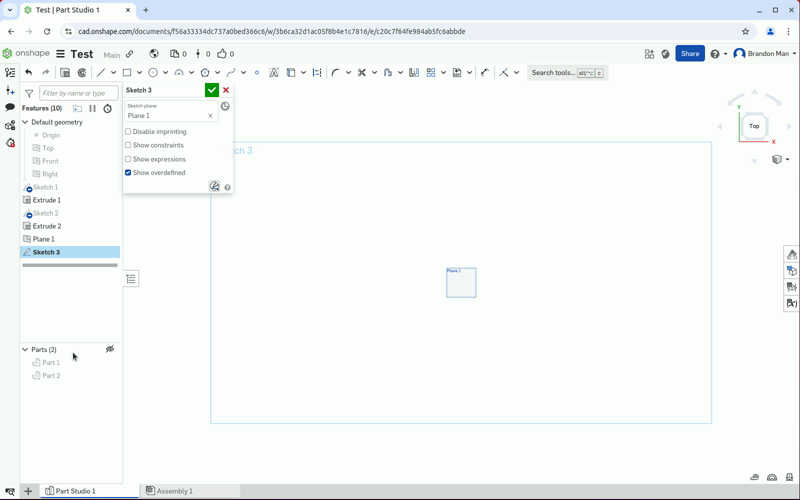
key_down(shift)
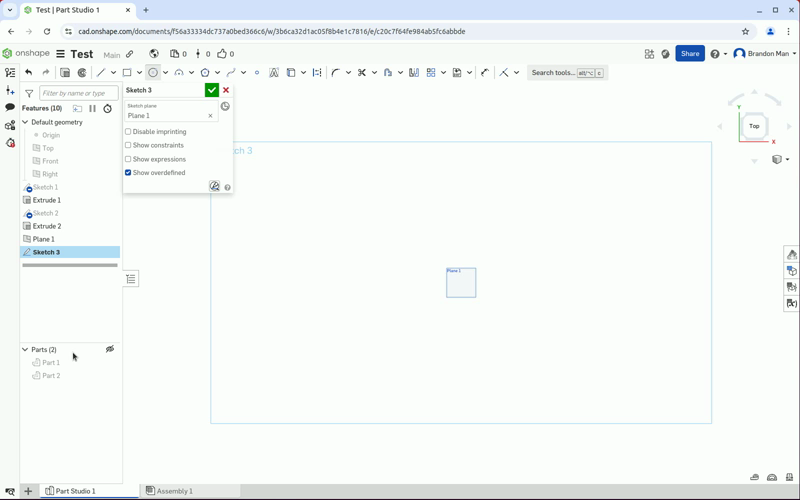
mouse_move(512, 217)
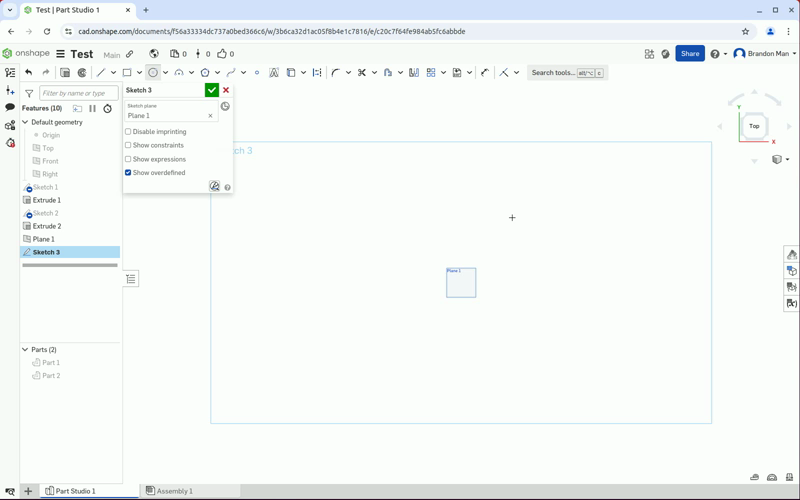
click(512, 217)
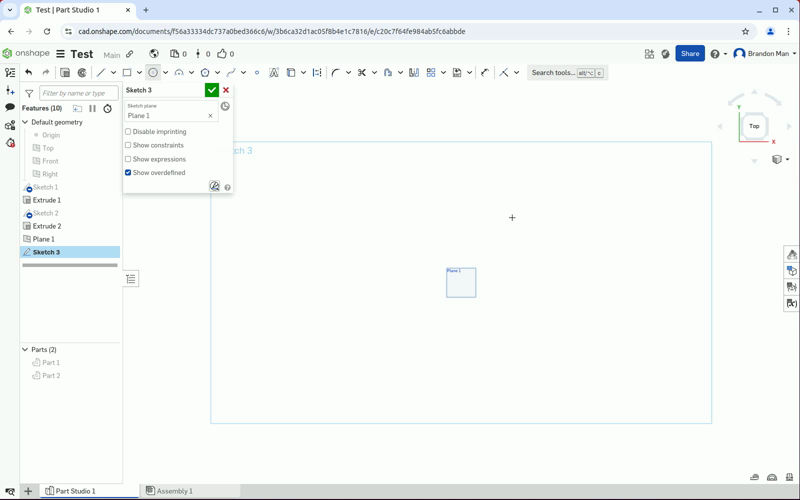
key_up(shift)
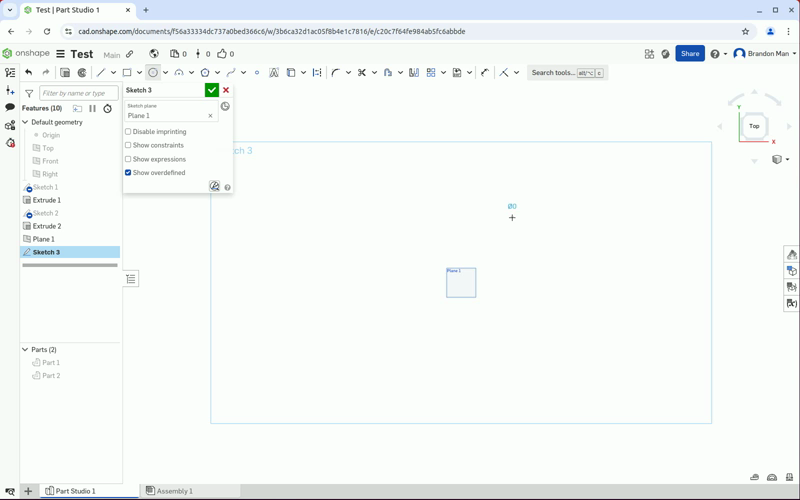
mouse_move(515, 217)
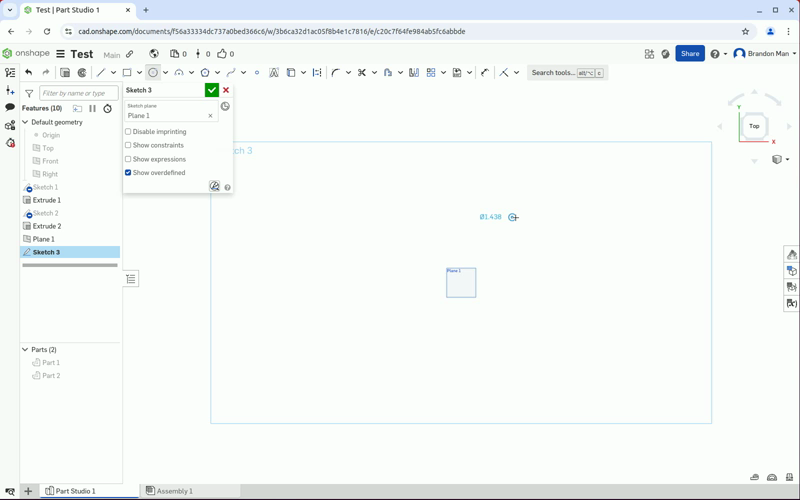
click(515, 217)
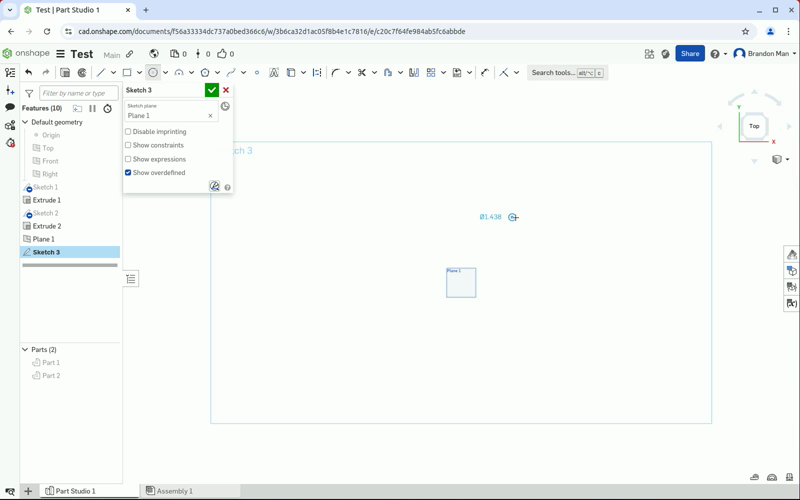
key(esc)
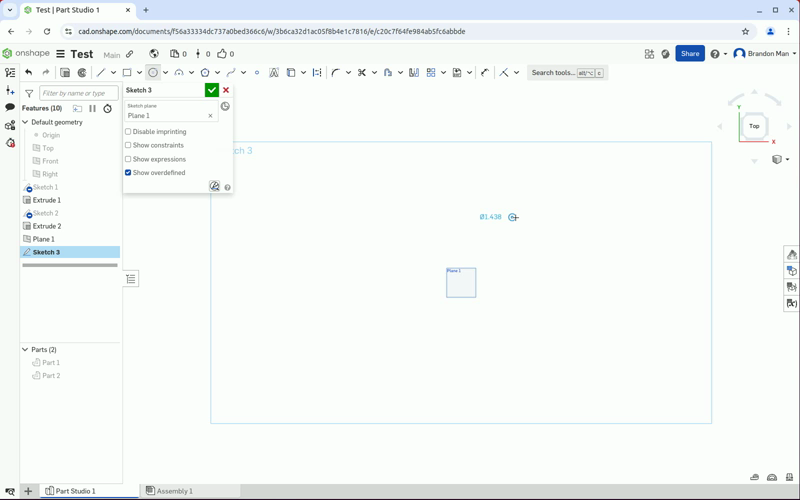
mouse_move(514, 214)
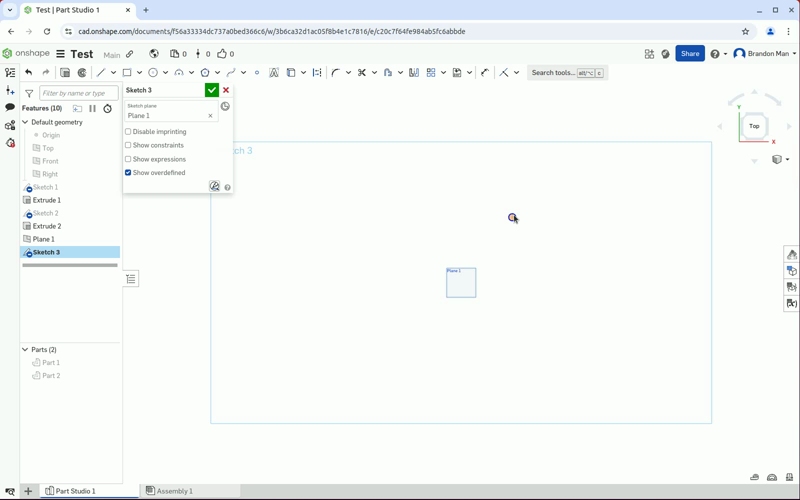
scroll(6)
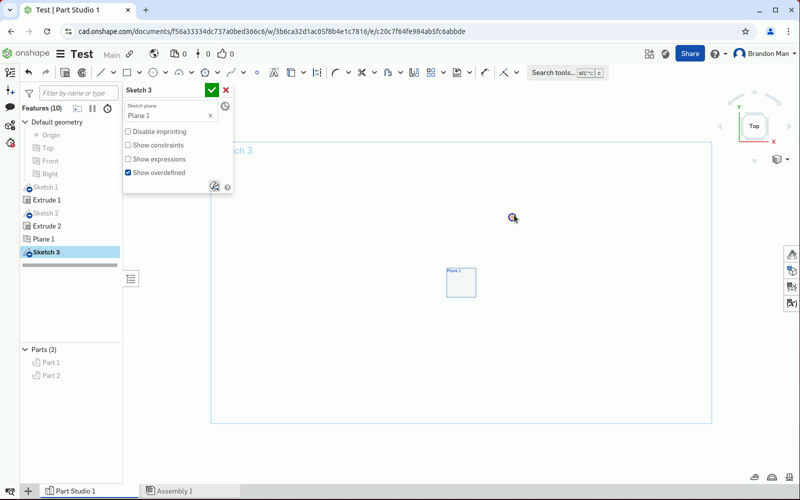
scroll(6)
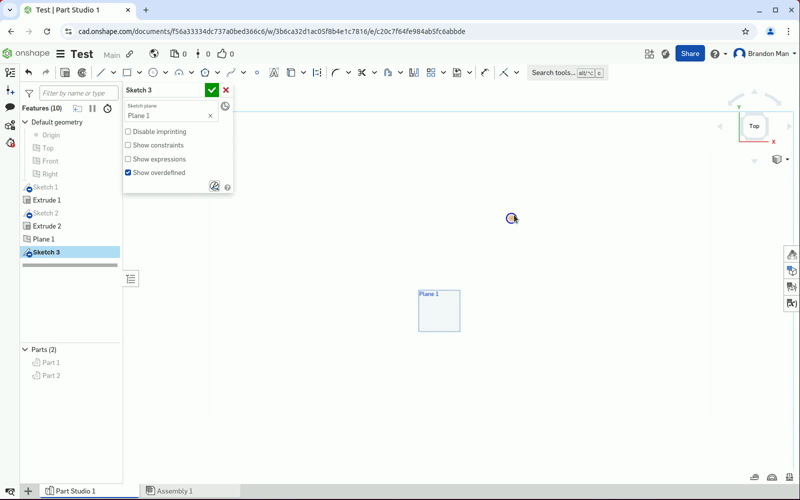
scroll(6)
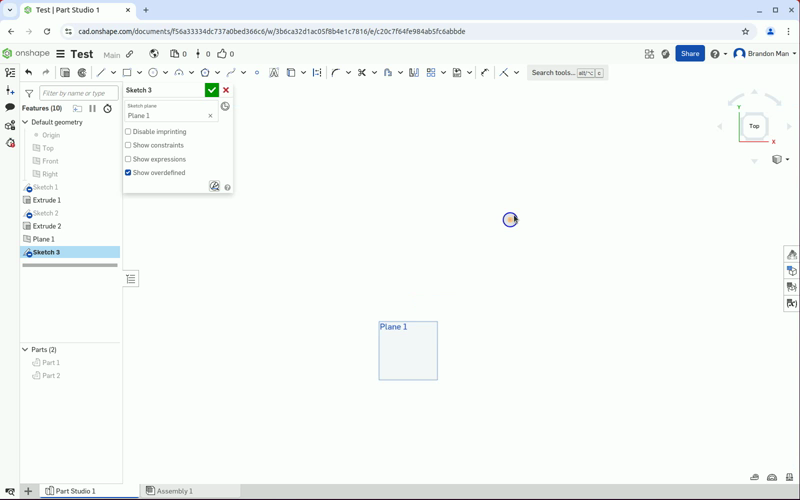
scroll(6)
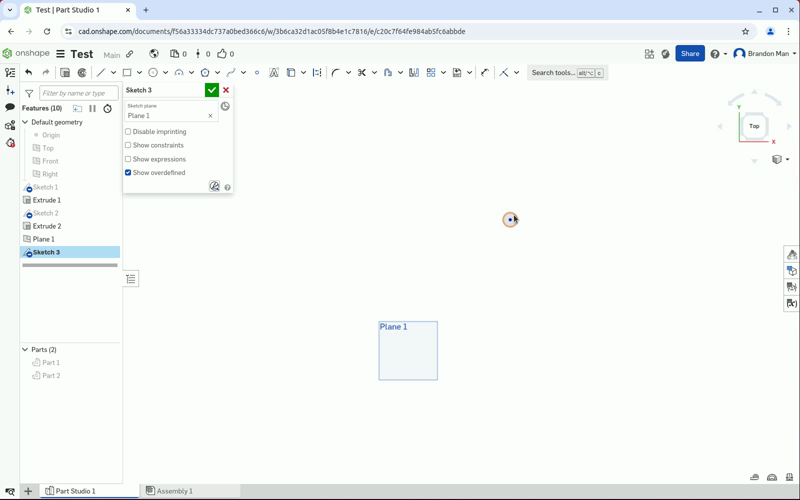
scroll(6)
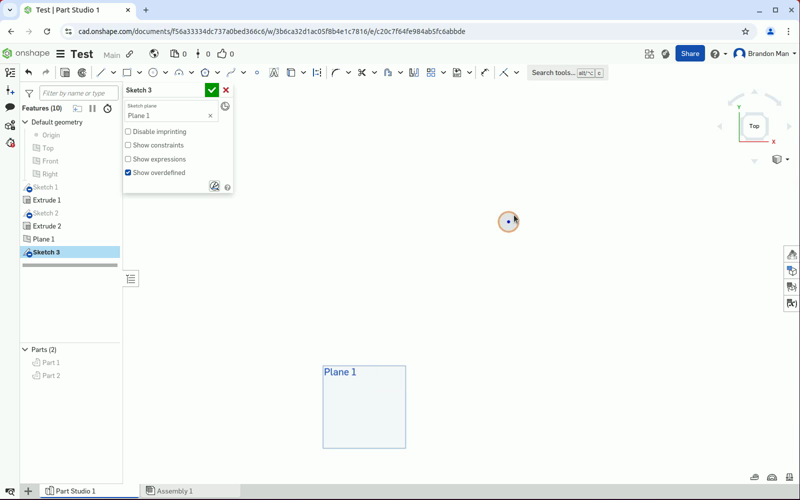
scroll(6)
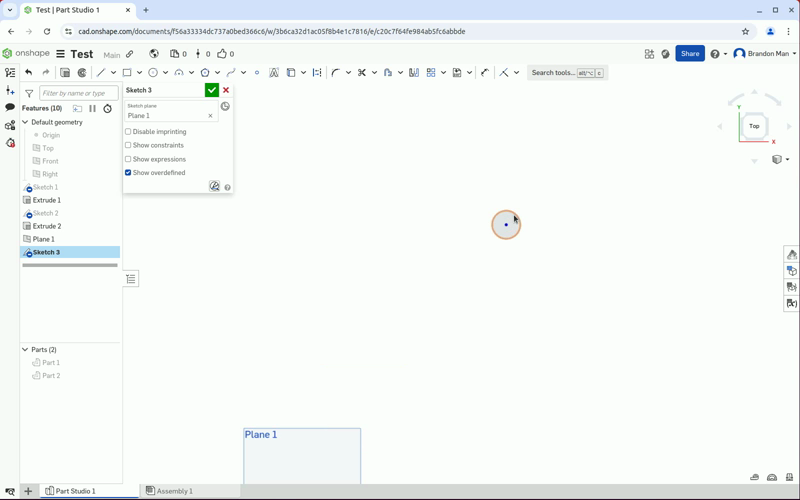
scroll(6)
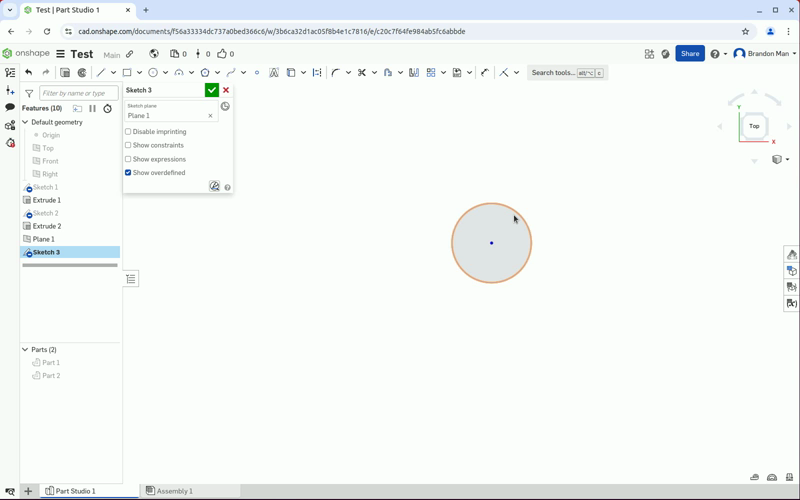
click(514, 214)
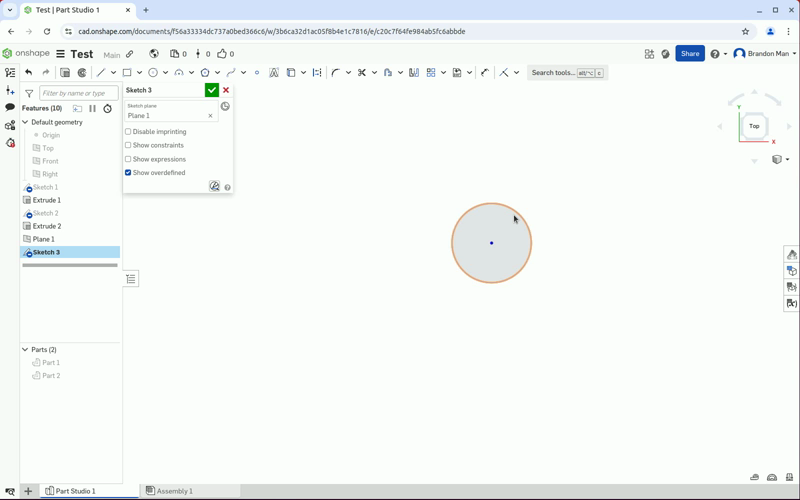
scroll(-6)
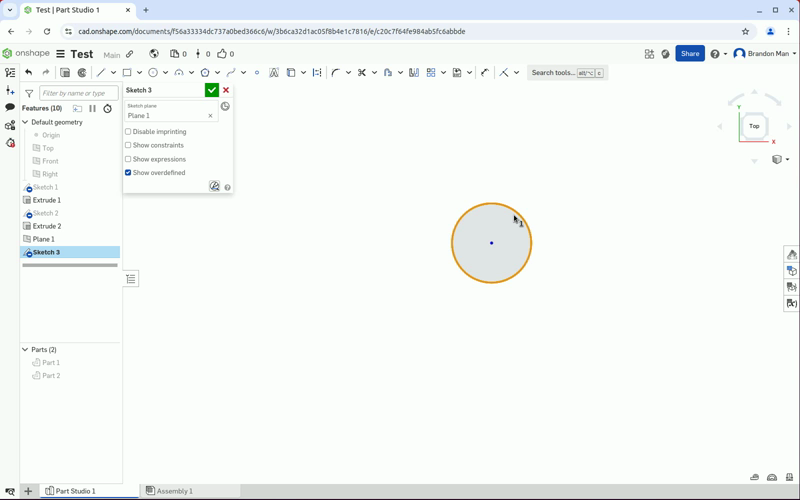
scroll(-6)
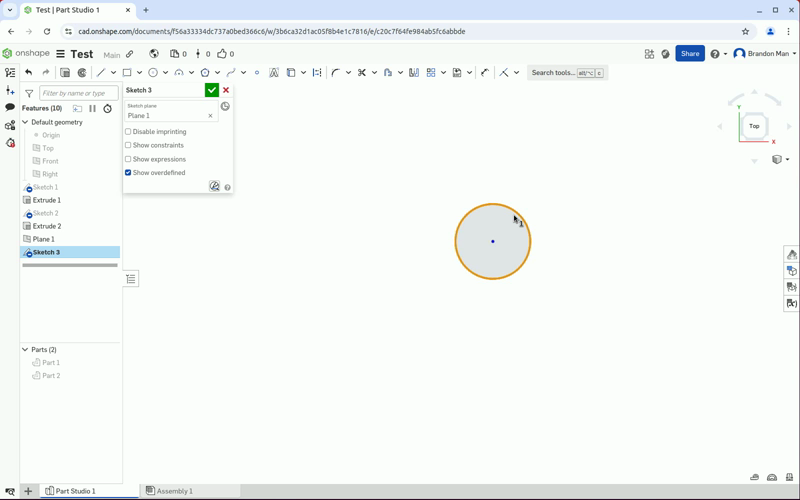
scroll(-6)
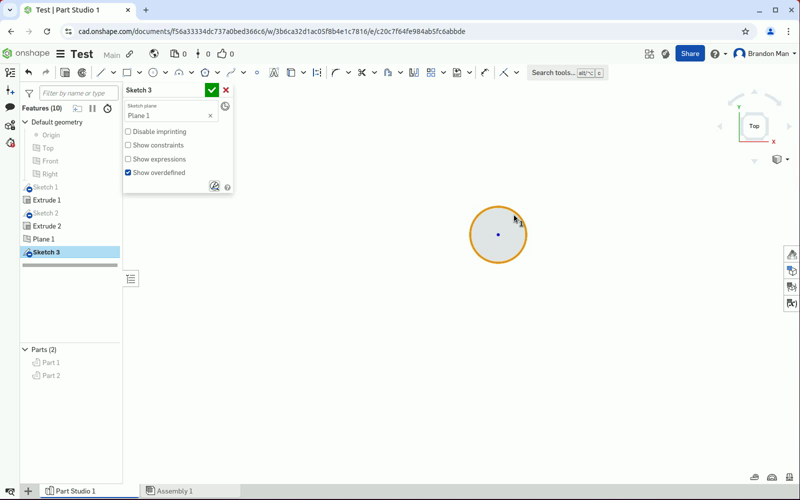
scroll(-6)
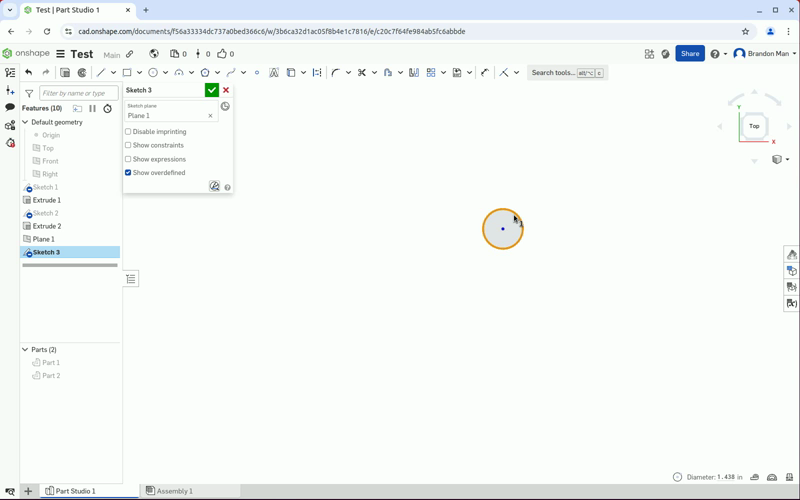
scroll(-6)
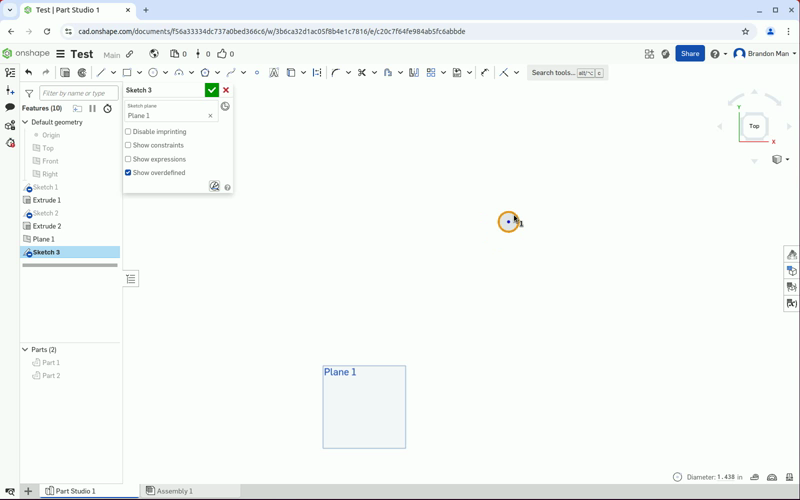
scroll(-6)
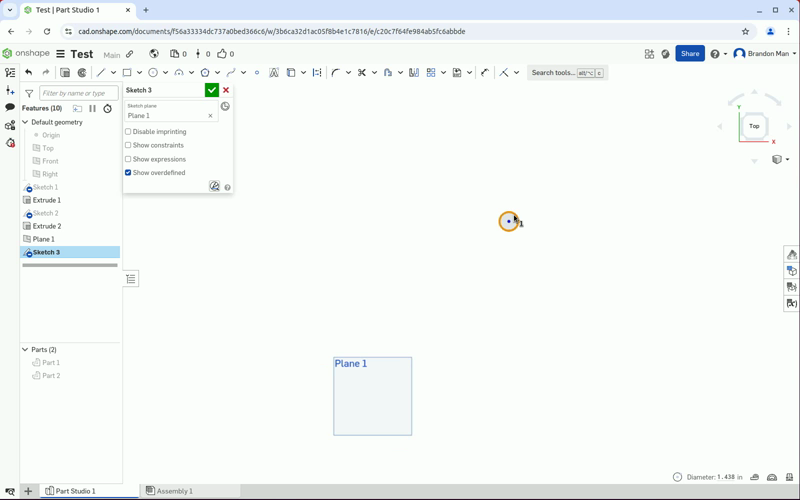
scroll(-6)
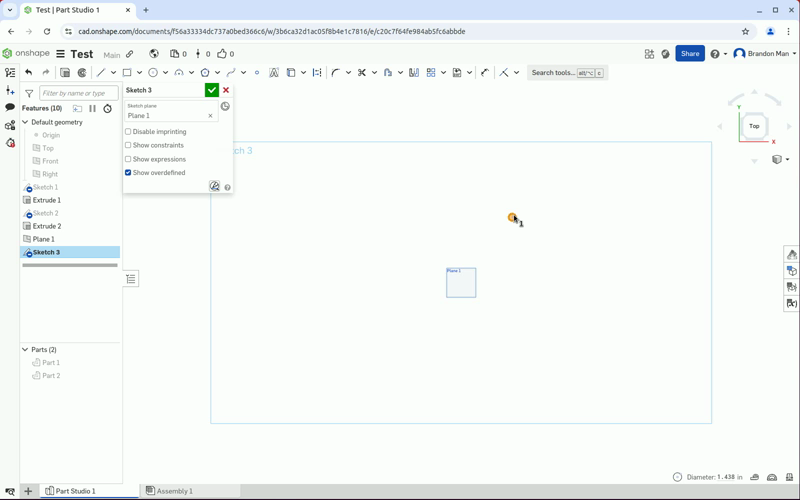
mouse_move(73, 352)
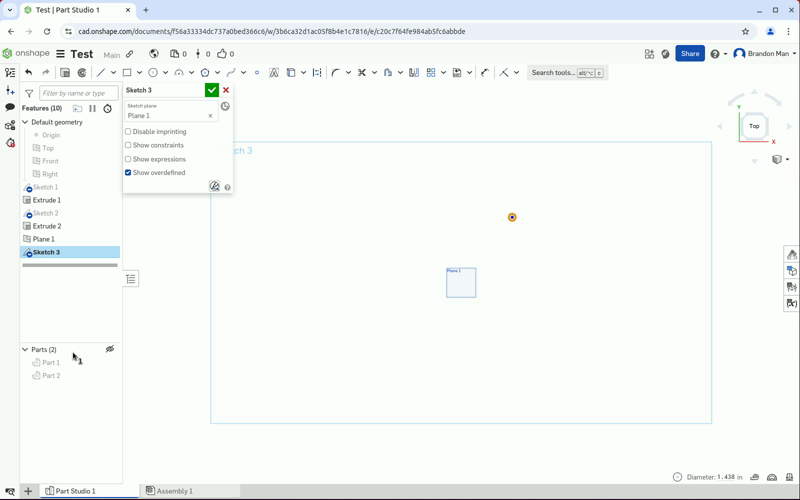
key(shift+y)
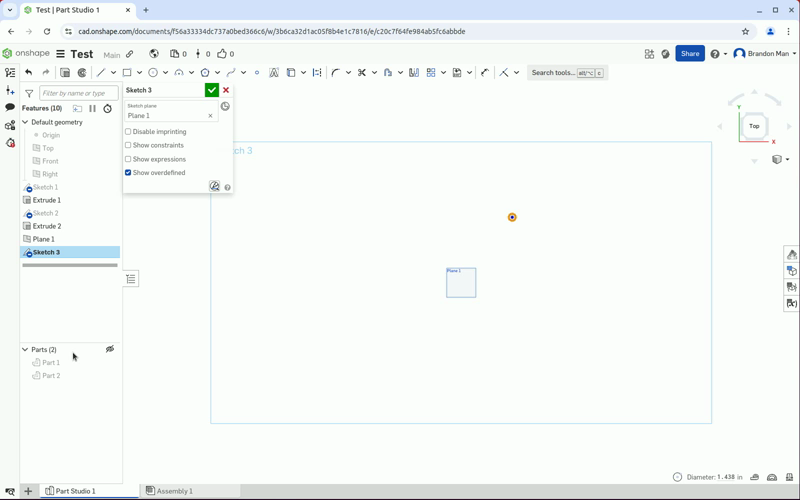
key(shift+e)
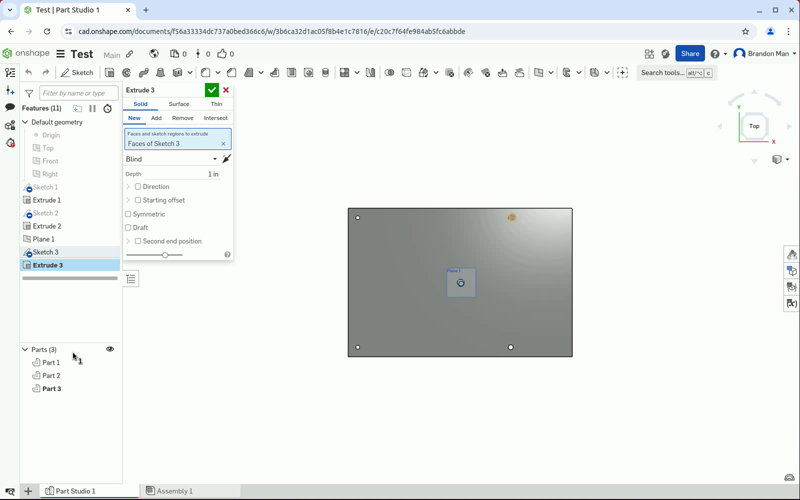
mouse_move(143, 106)
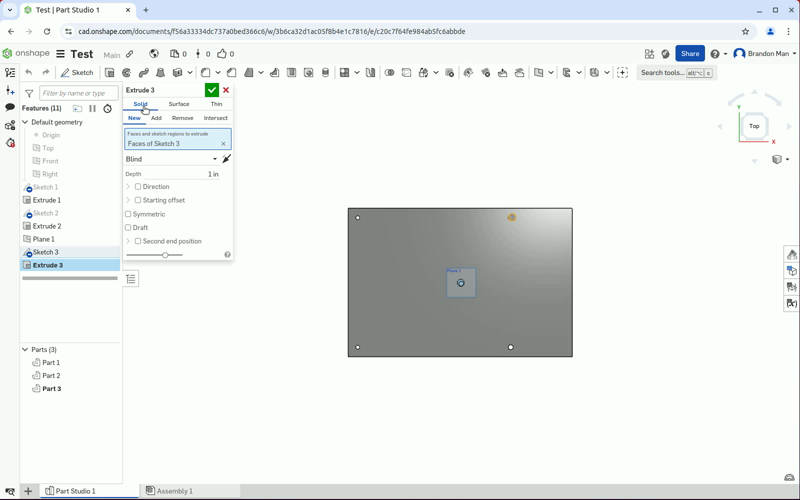
click(143, 106)
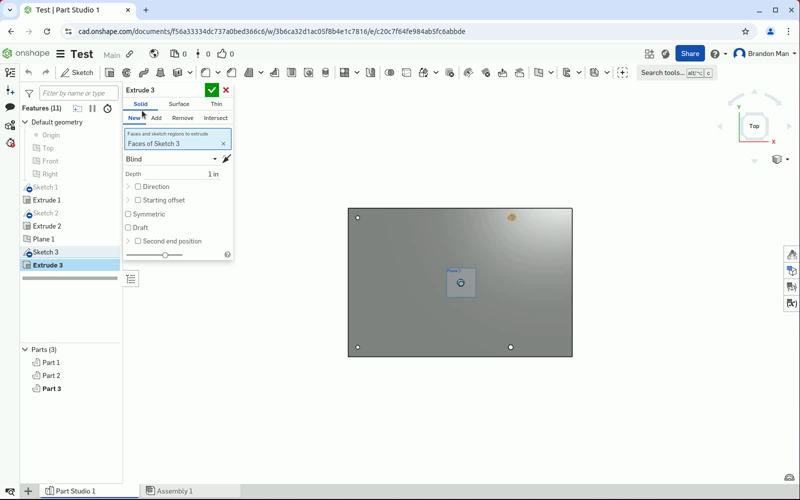
mouse_move(137, 120)
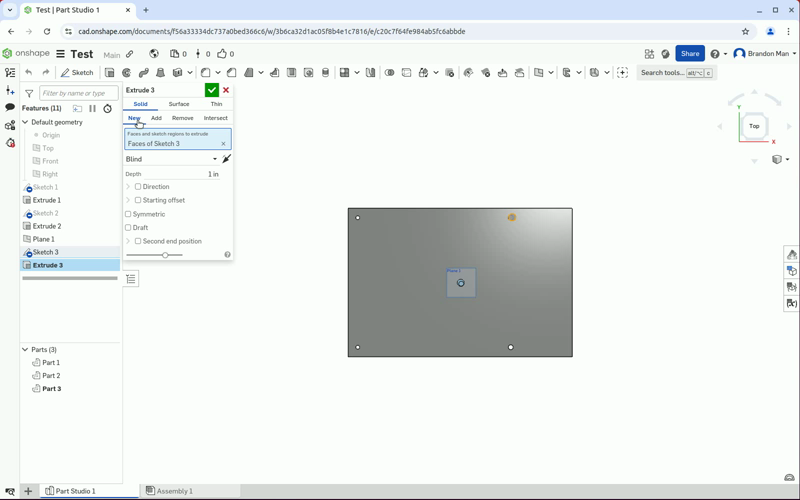
click(137, 120)
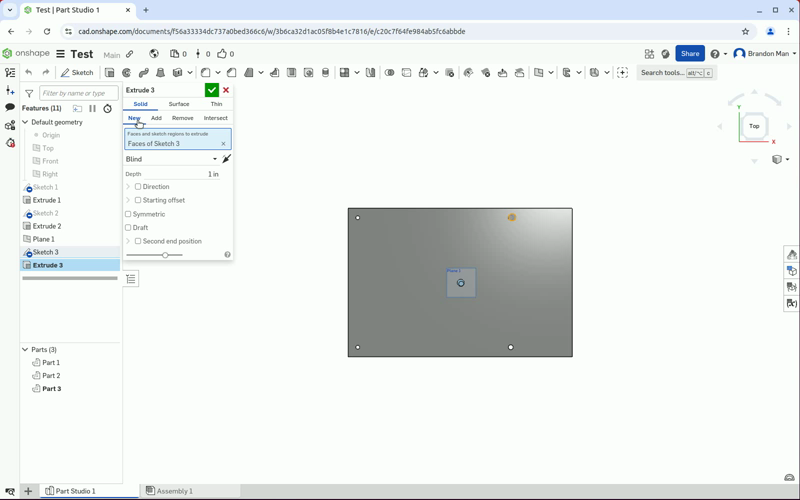
key(tab, 4)
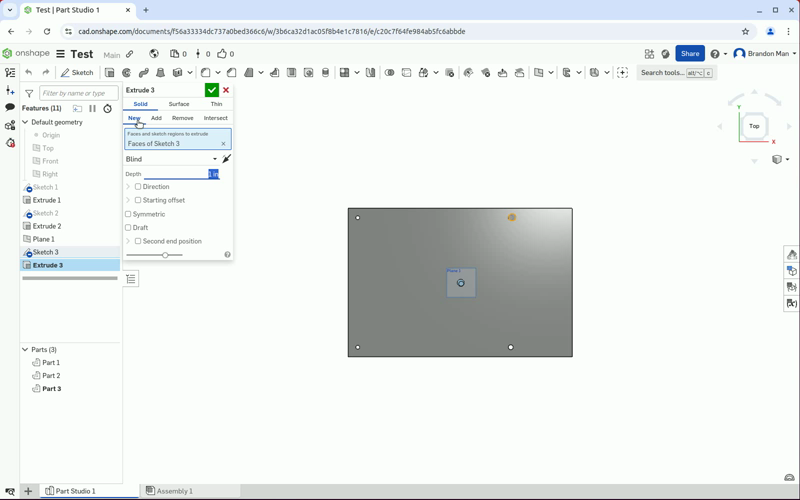
text(-1.444)
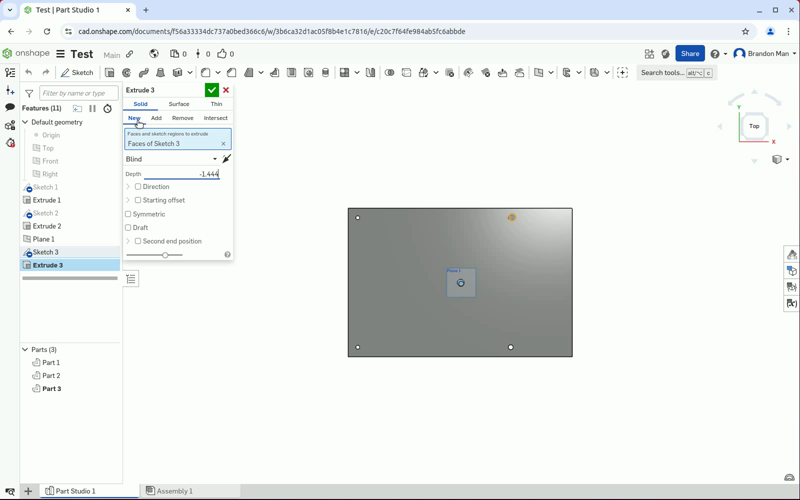
key(enter)
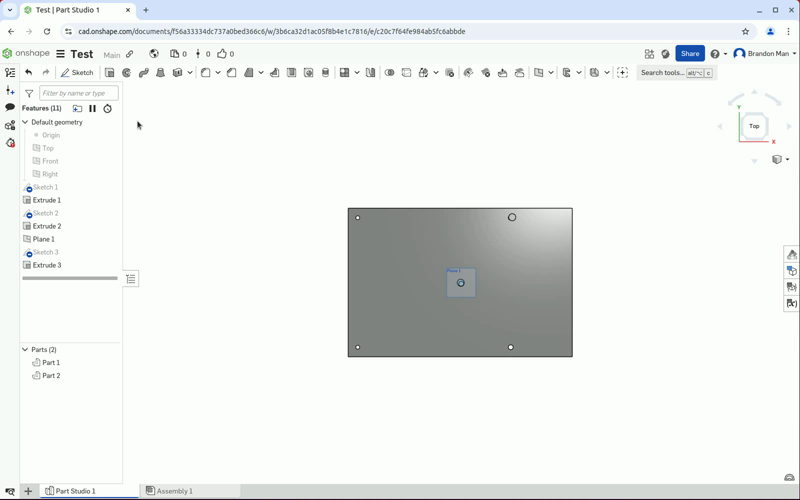
key(shift+h)
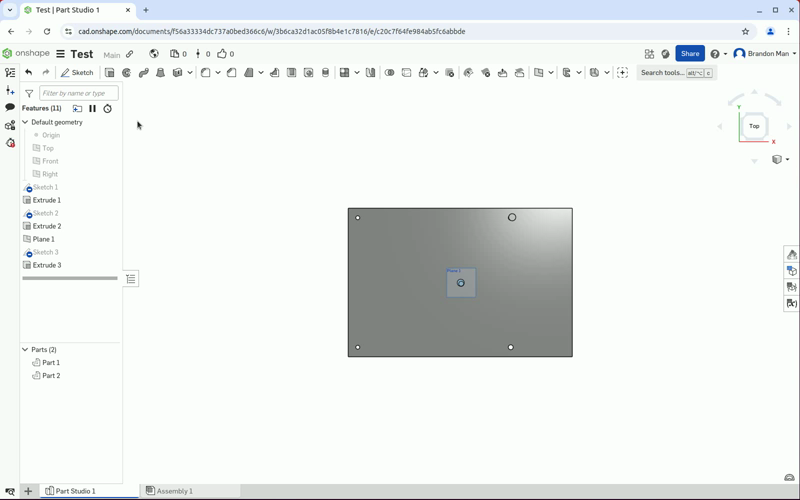
key(shift+h)
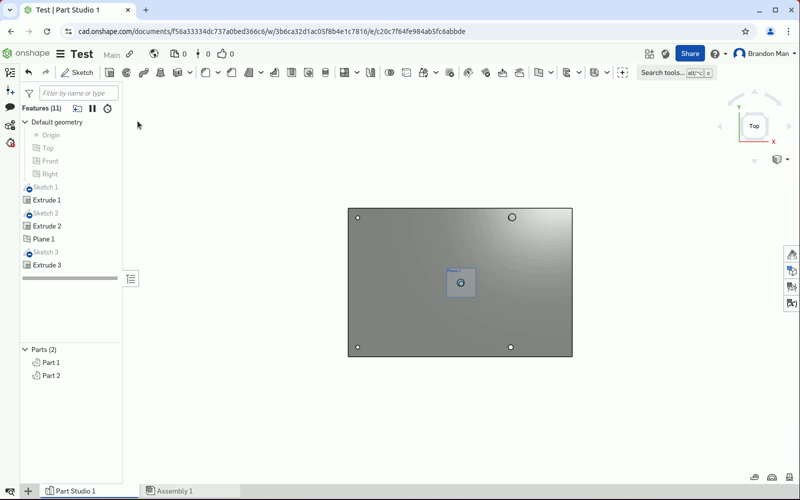
mouse_move(73, 189)
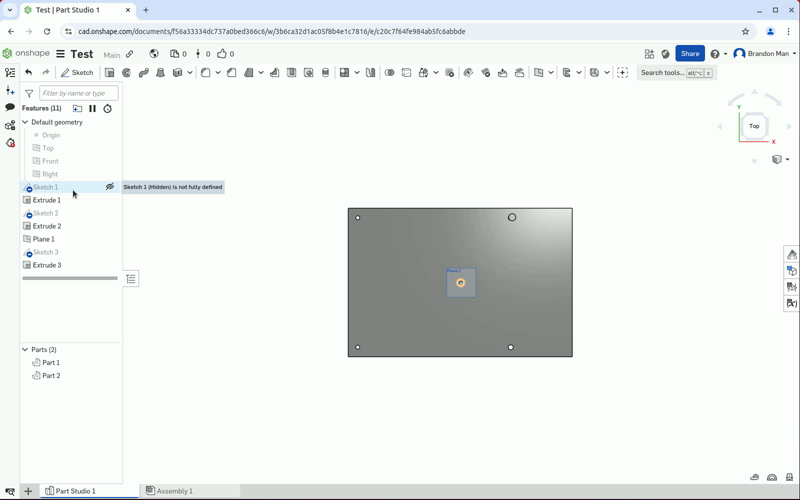
click(73, 189)
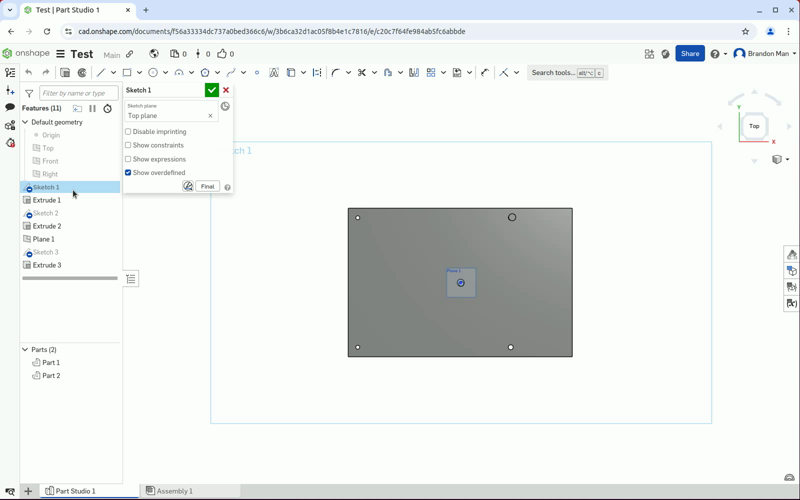
mouse_move(229, 92)
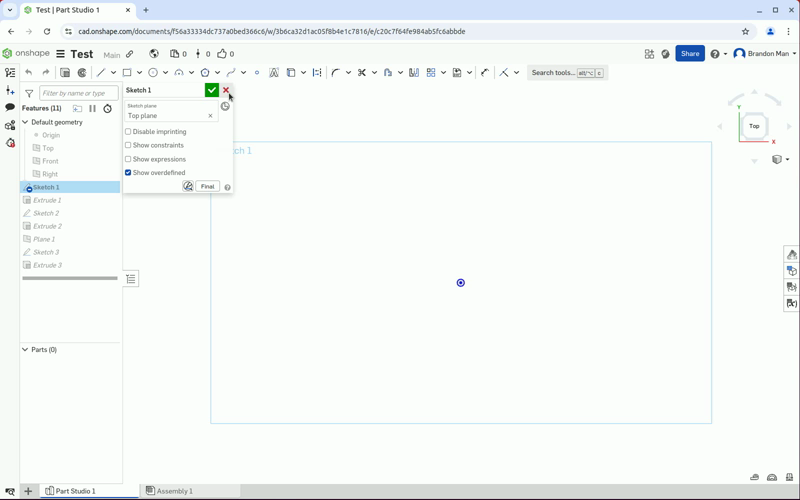
click(229, 92)
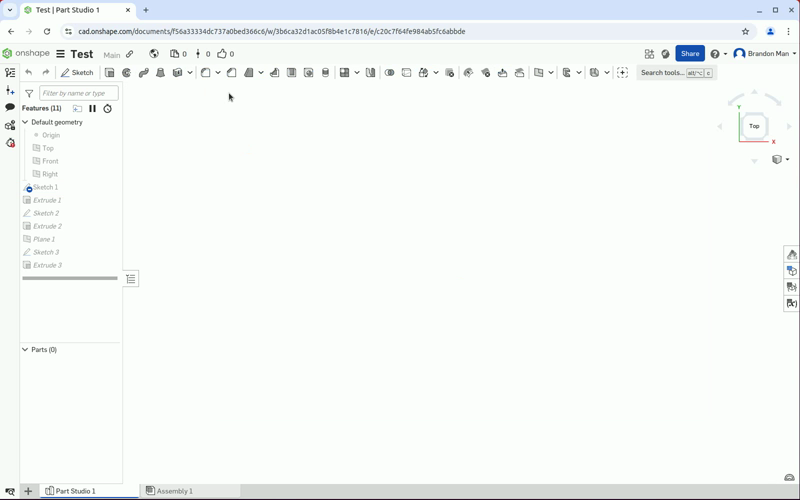
key(shift+s)
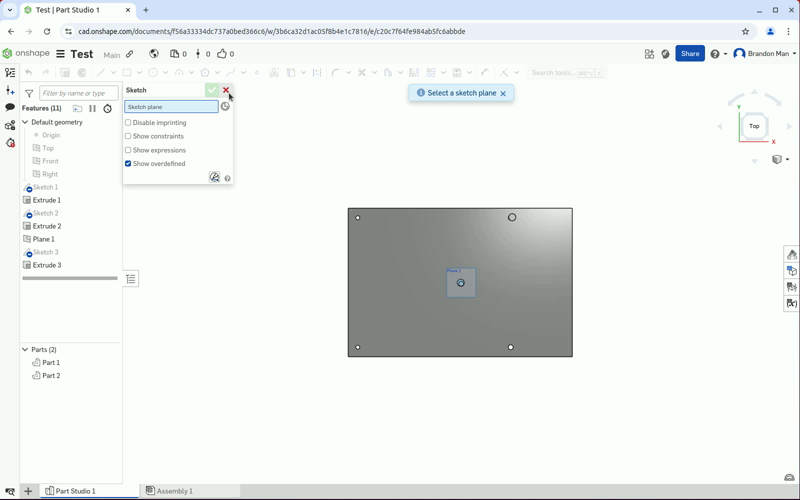
mouse_move(73, 241)
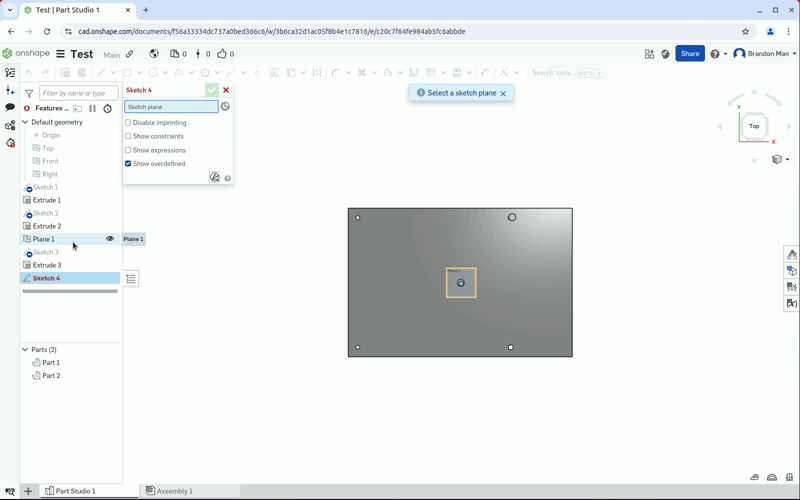
click(73, 241)
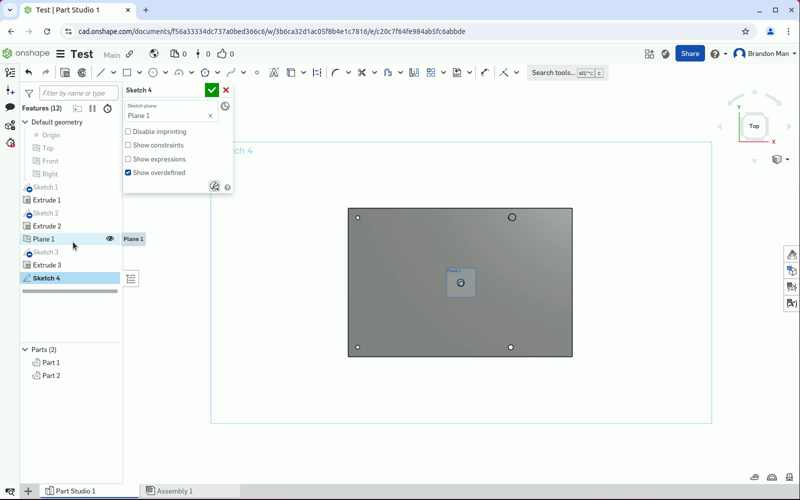
mouse_move(73, 352)
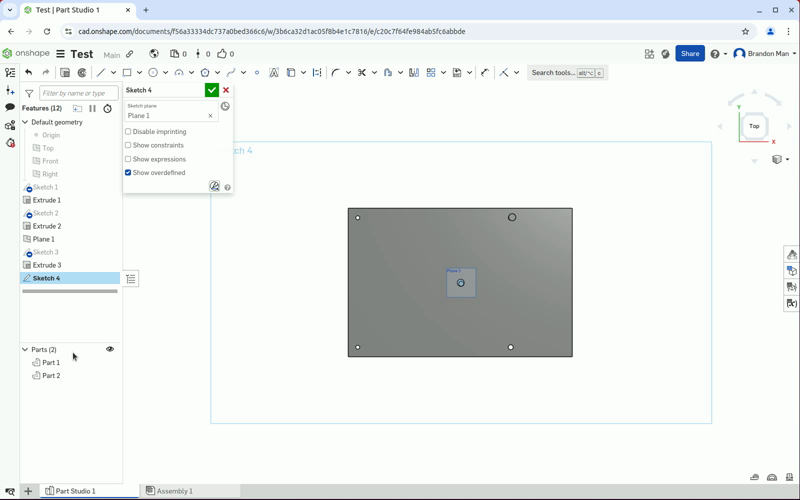
key(y)
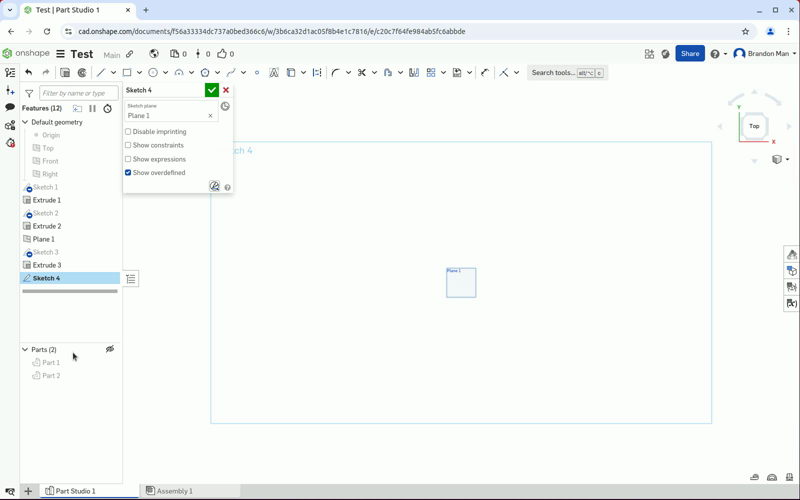
key(c)
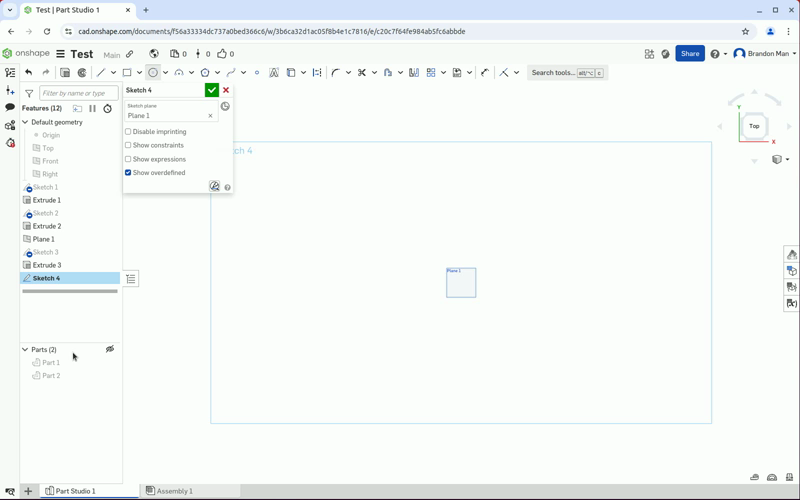
key_down(shift)
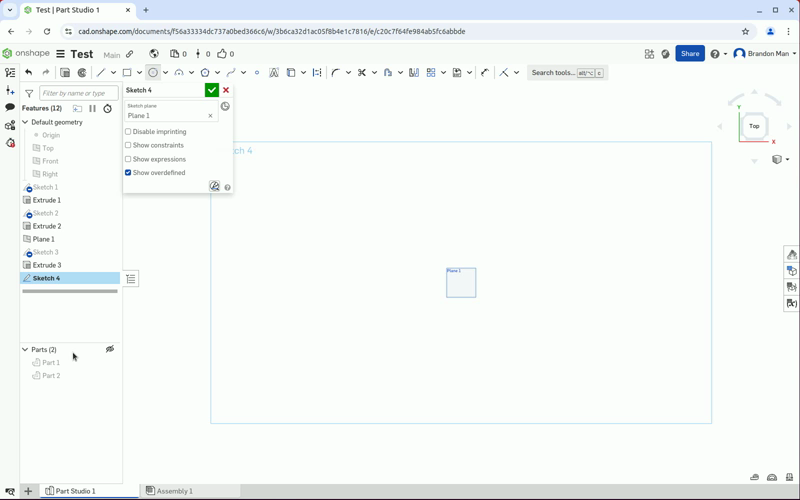
mouse_move(357, 217)
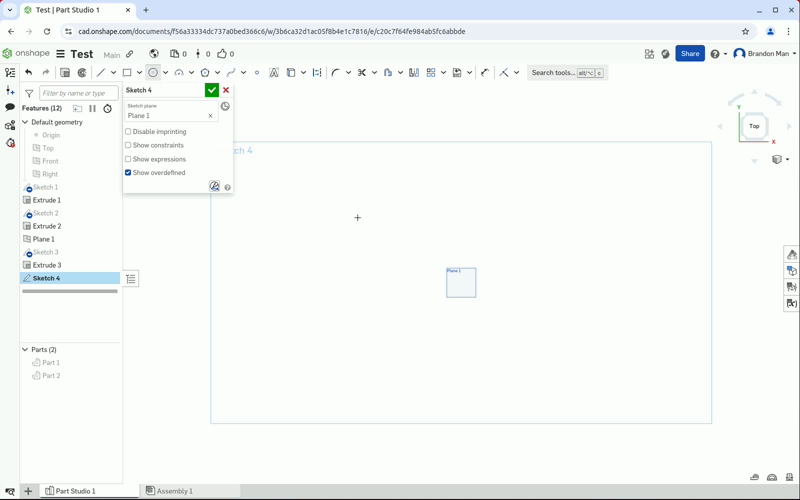
click(357, 217)
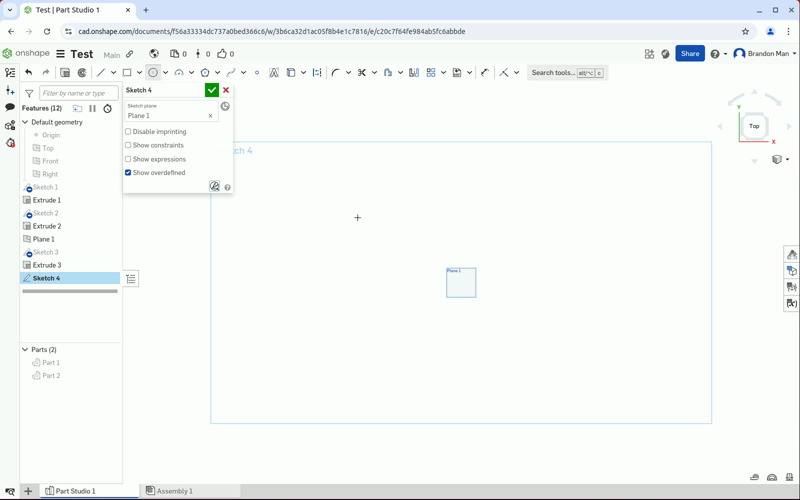
key_up(shift)
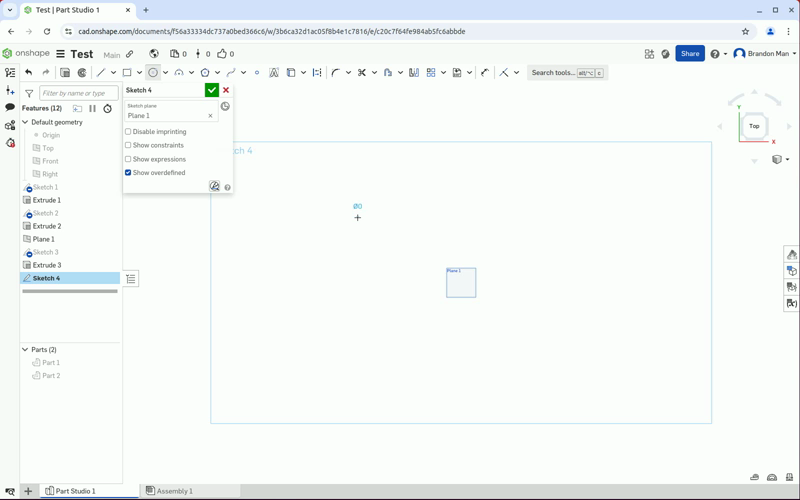
mouse_move(361, 217)
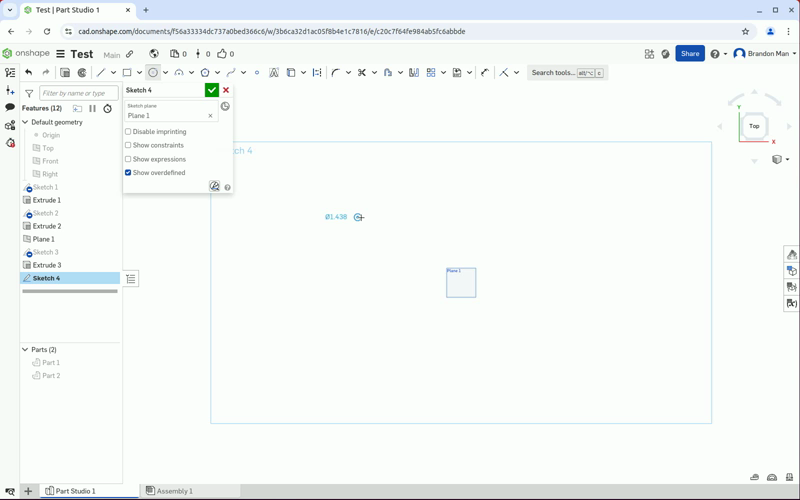
click(361, 217)
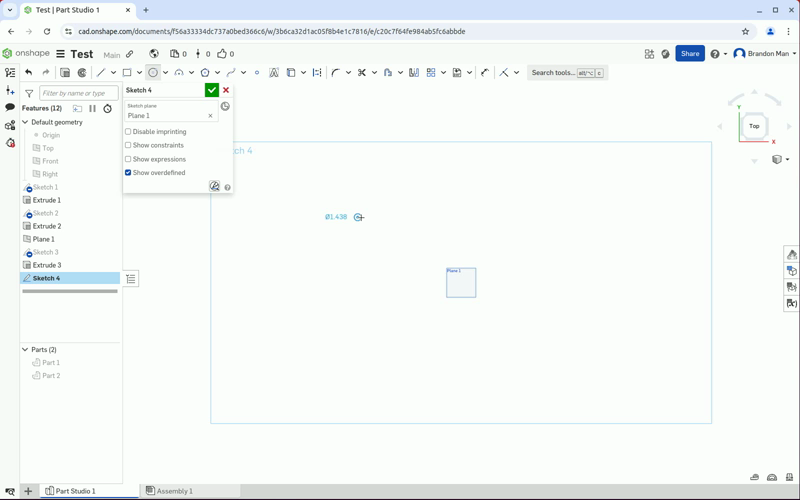
key(esc)
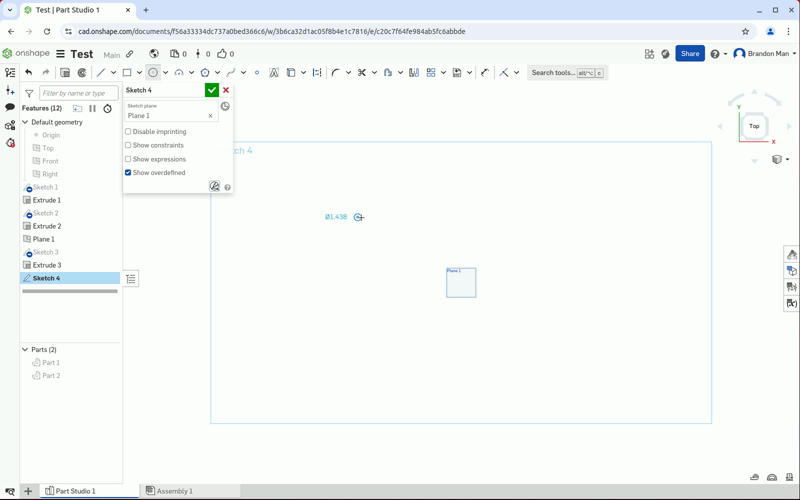
mouse_move(360, 216)
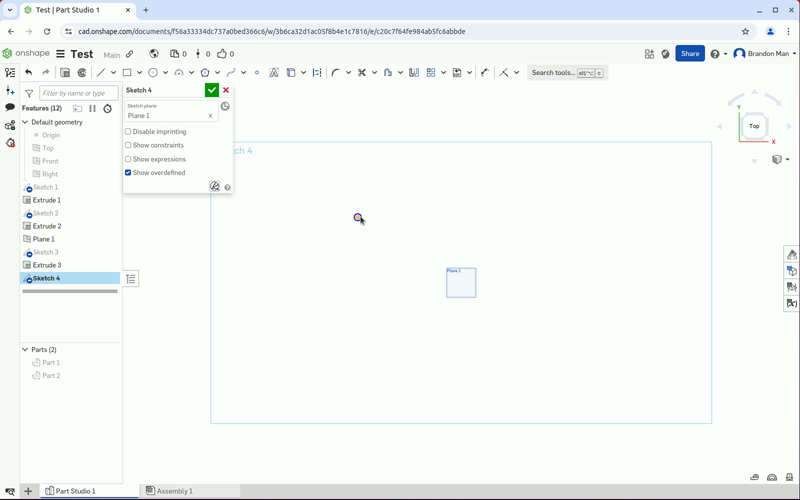
scroll(6)
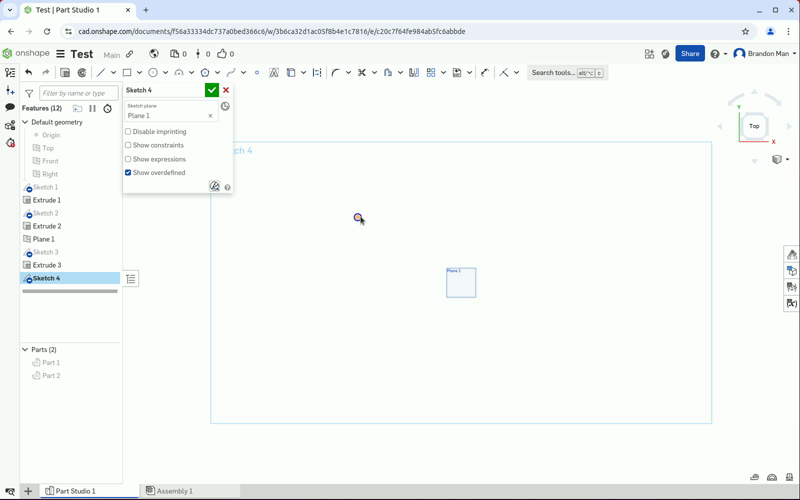
scroll(6)
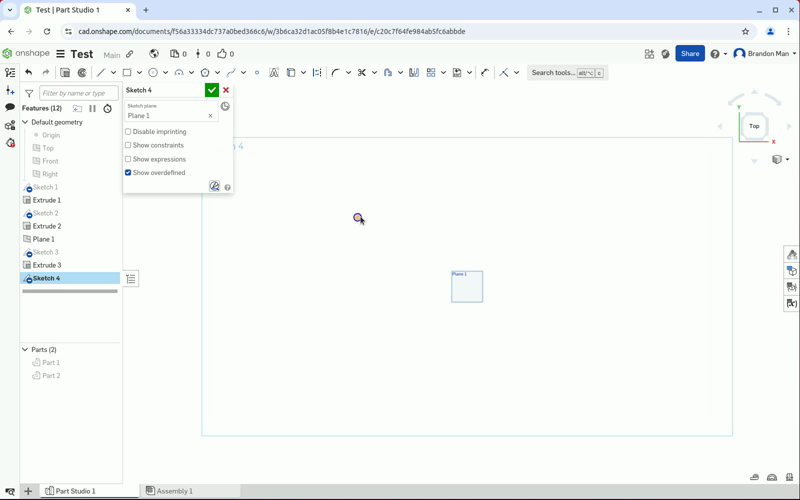
scroll(6)
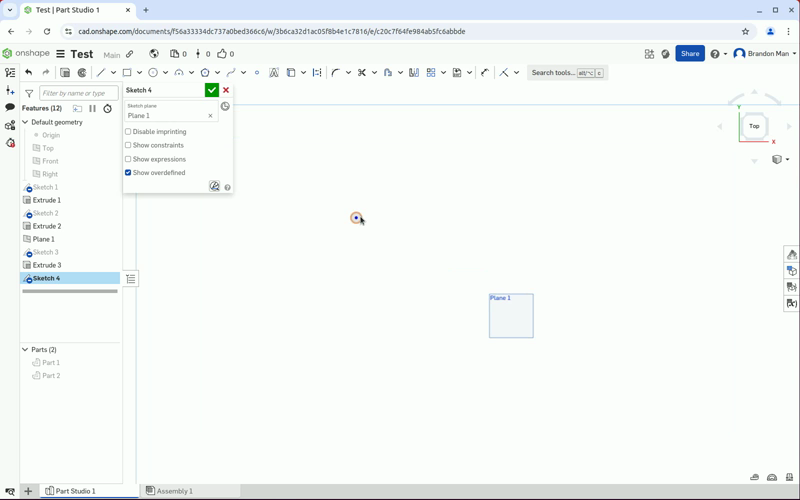
scroll(6)
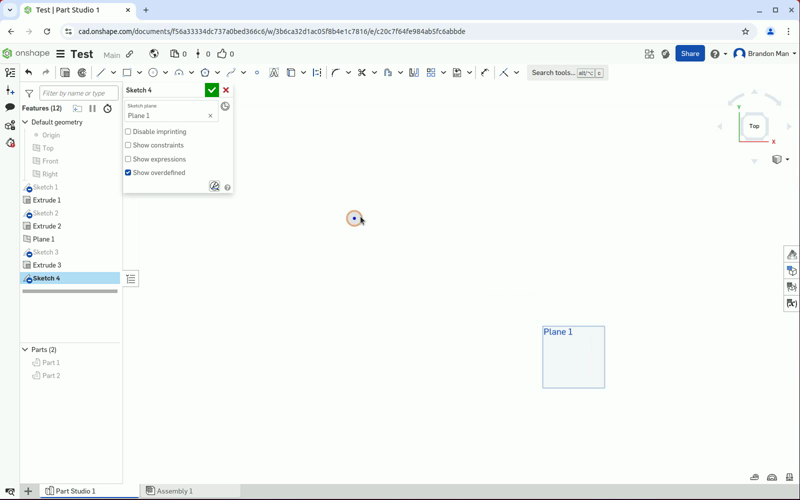
scroll(6)
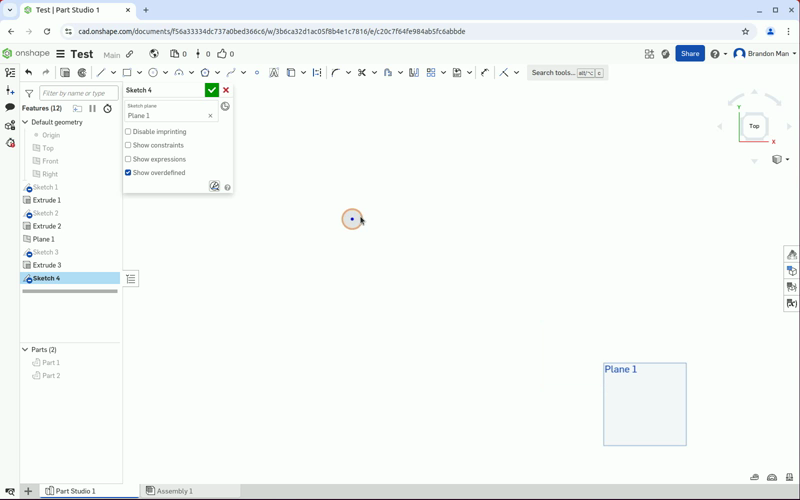
scroll(6)
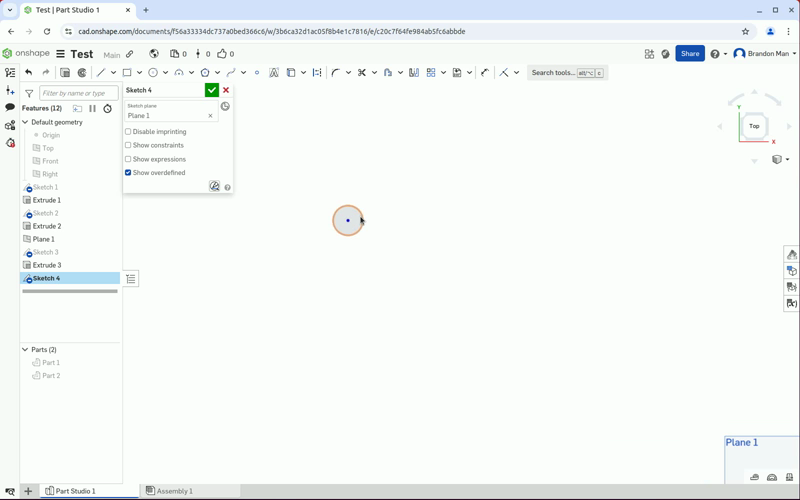
scroll(6)
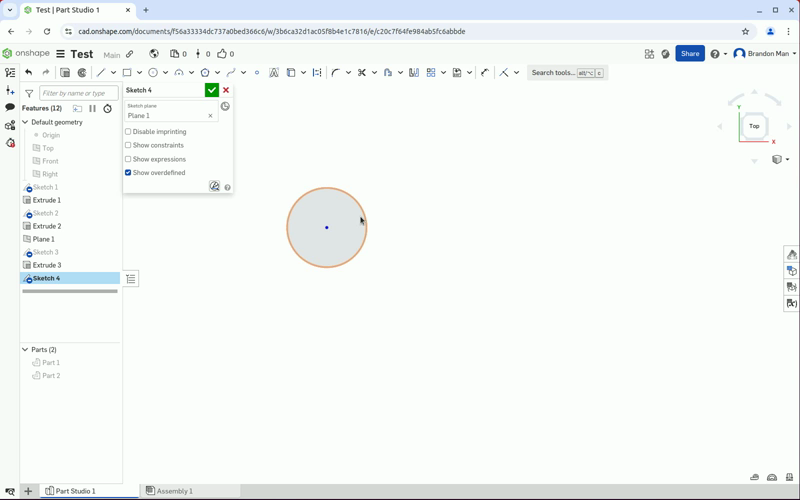
click(360, 216)
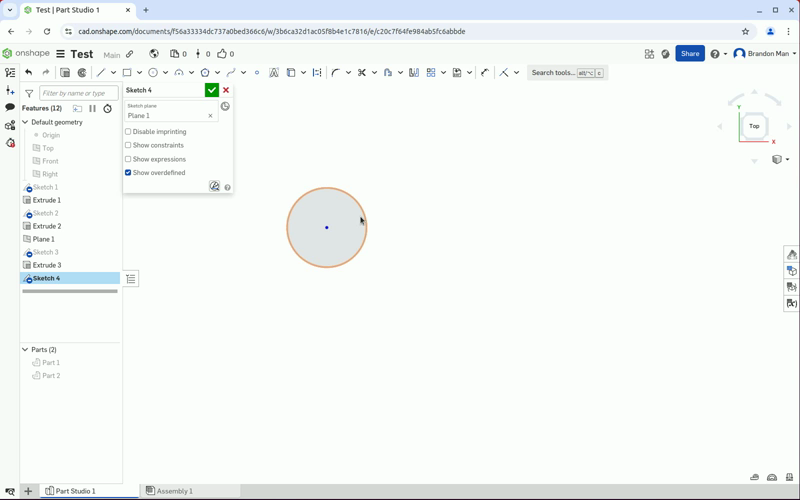
scroll(-6)
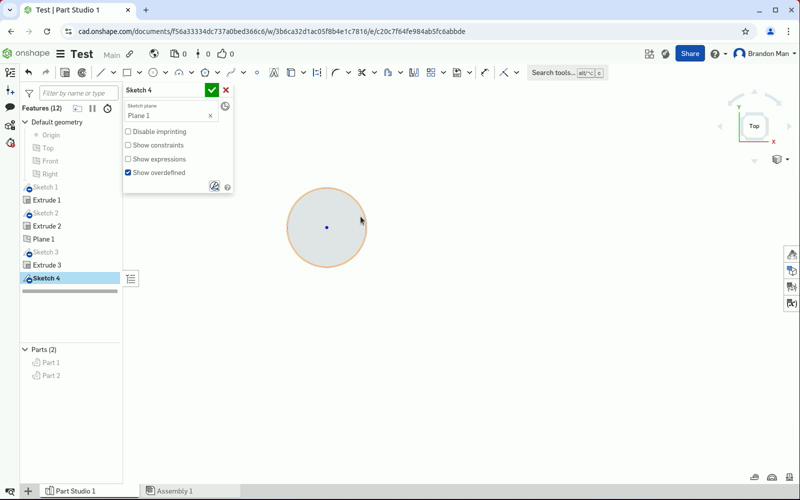
scroll(-6)
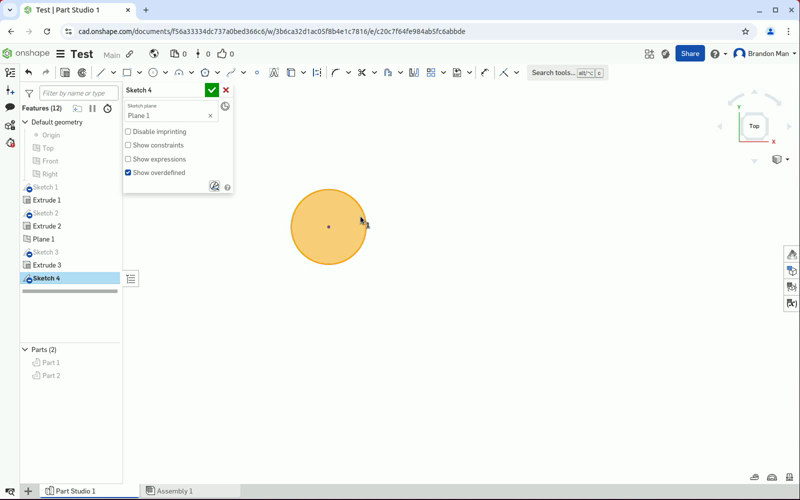
scroll(-6)
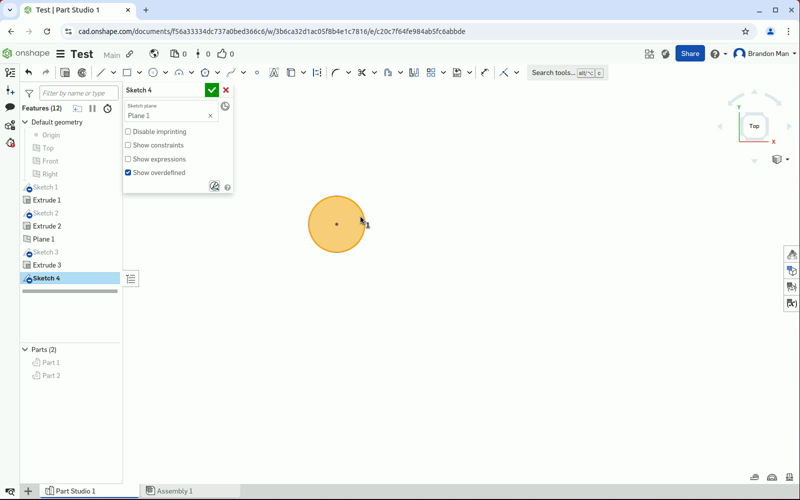
scroll(-6)
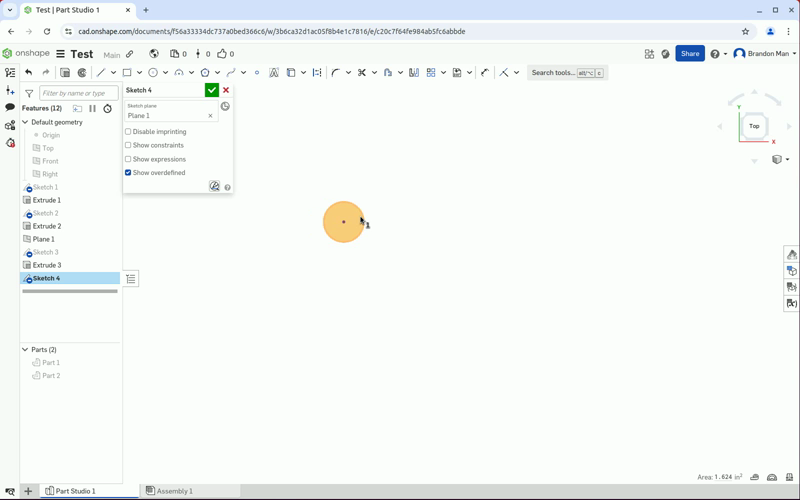
scroll(-6)
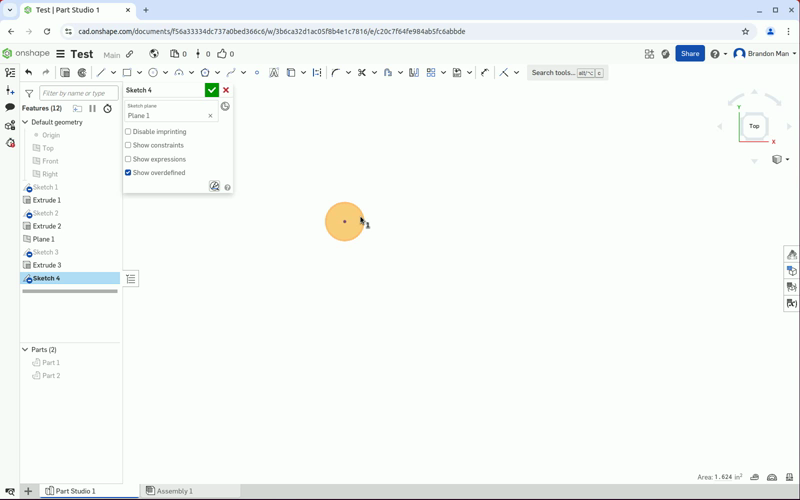
scroll(-6)
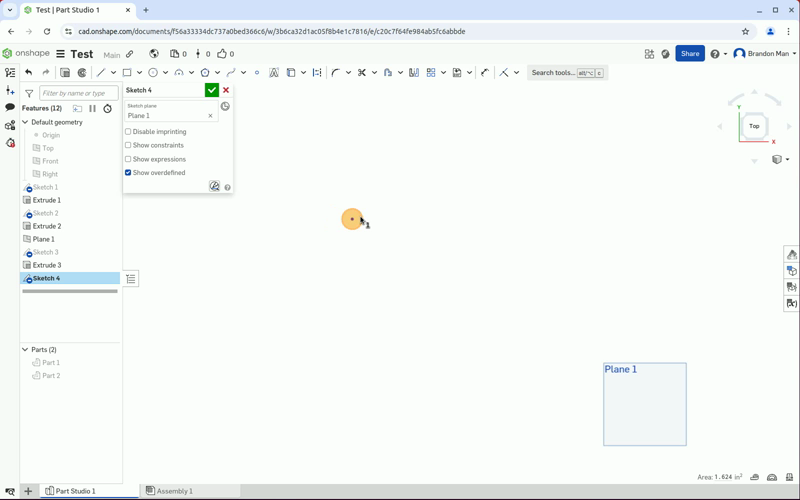
scroll(-6)
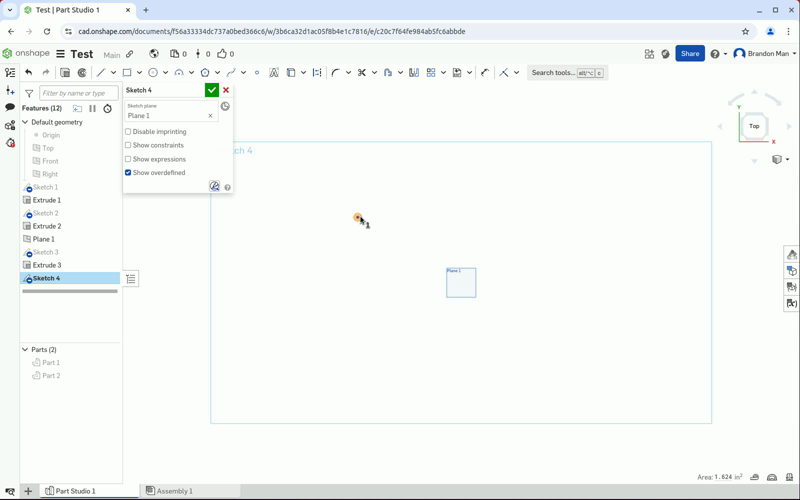
mouse_move(73, 352)
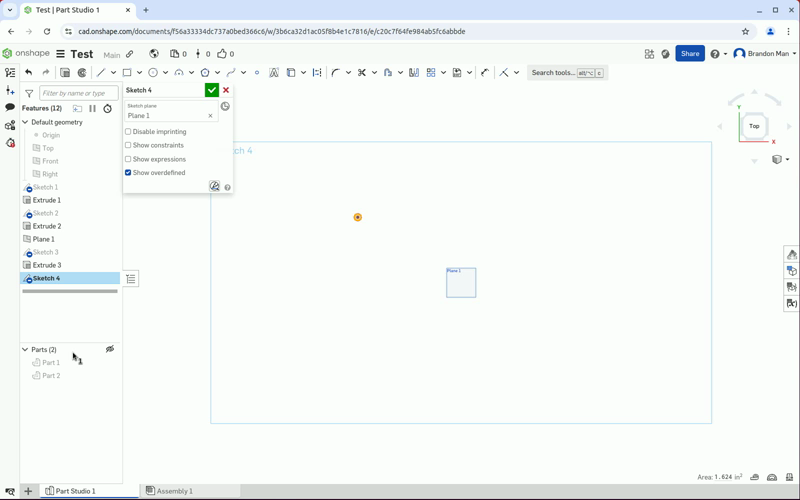
key(shift+y)
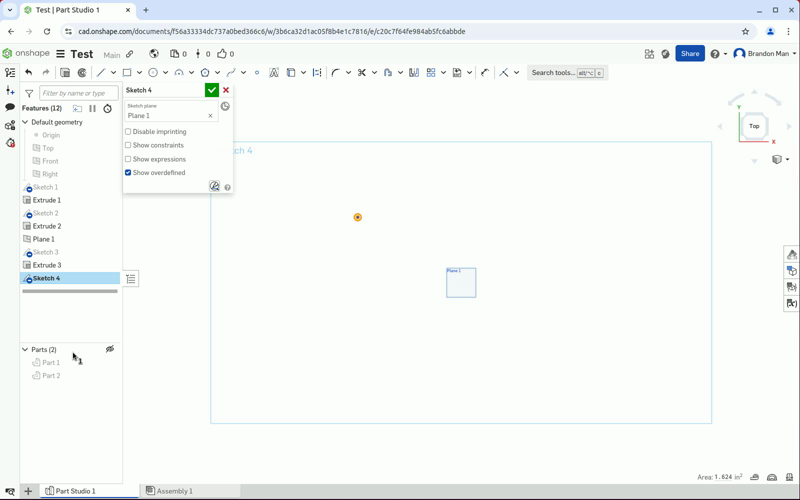
key(shift+e)
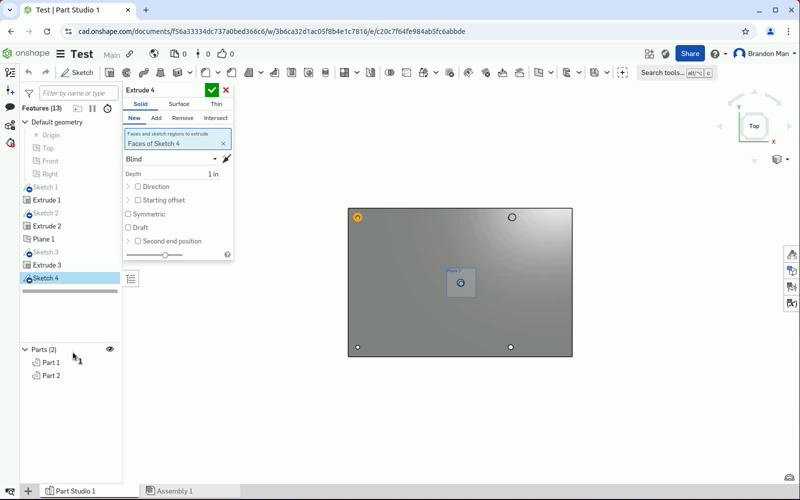
mouse_move(143, 106)
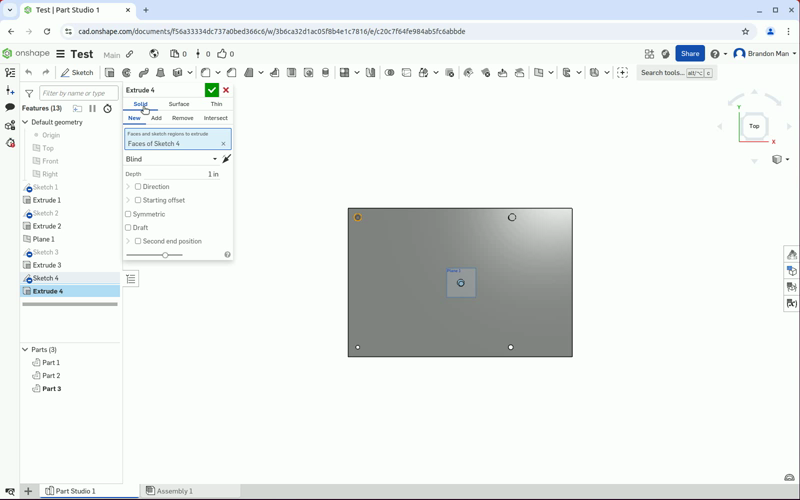
click(143, 106)
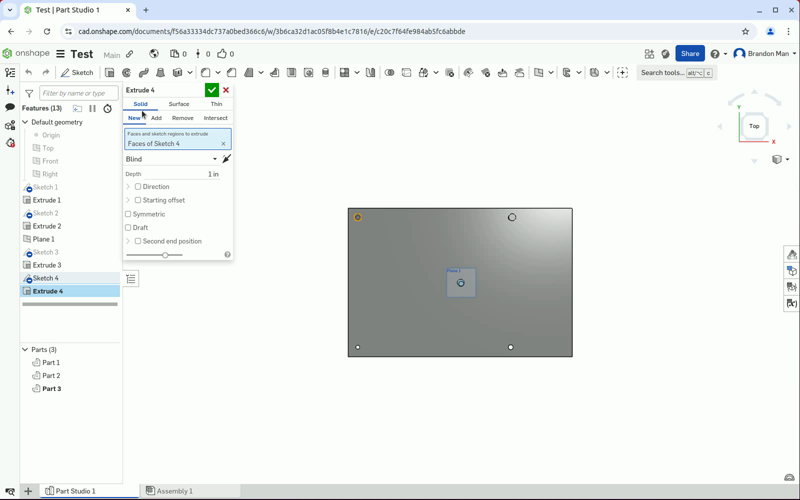
mouse_move(137, 120)
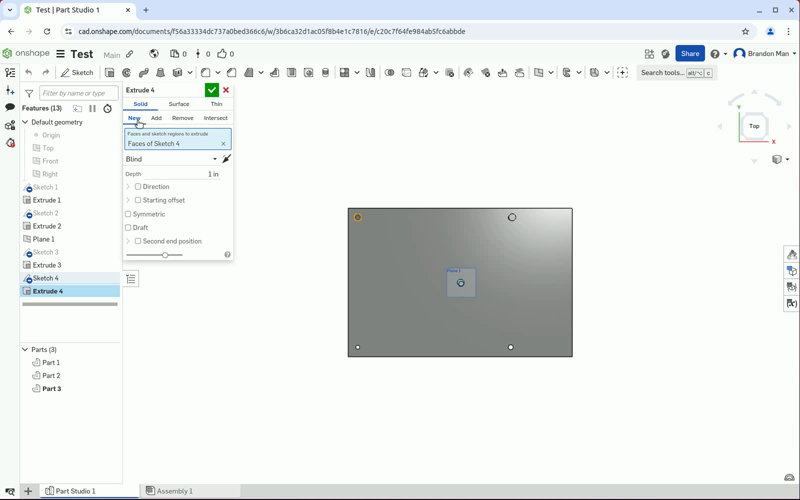
click(137, 120)
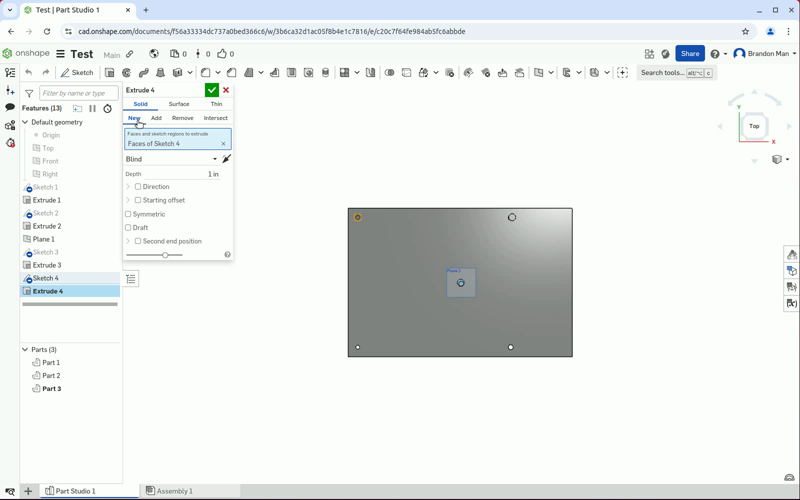
key(tab, 4)
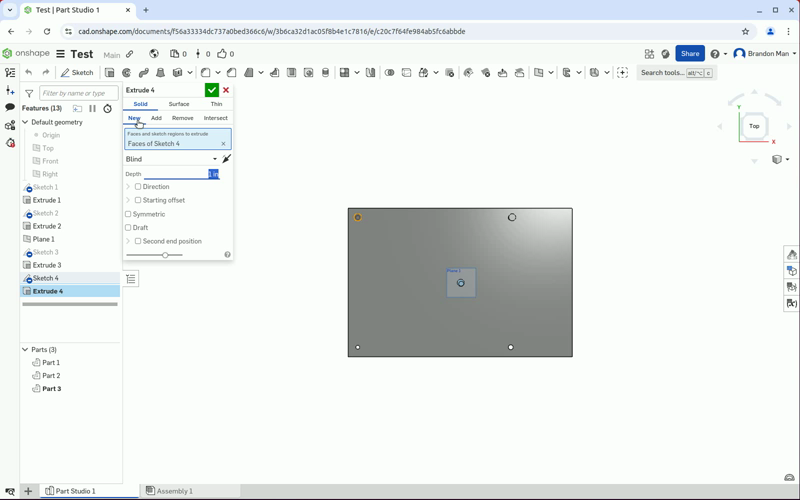
text(-1.444)
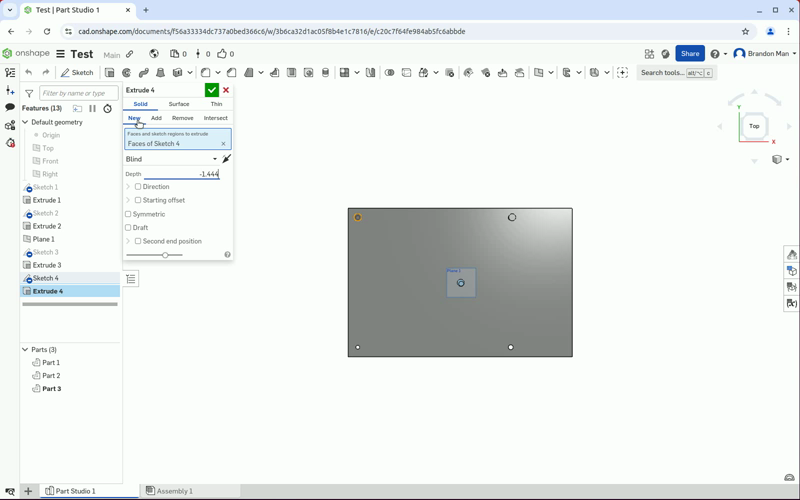
key(enter)
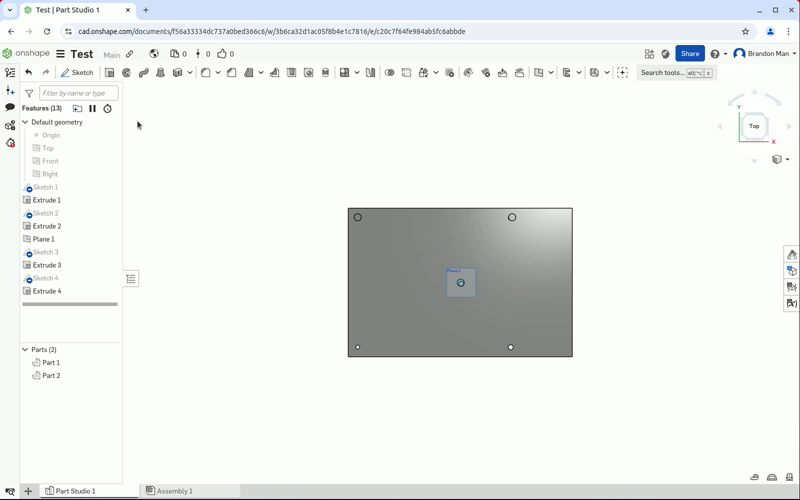
key(shift+h)
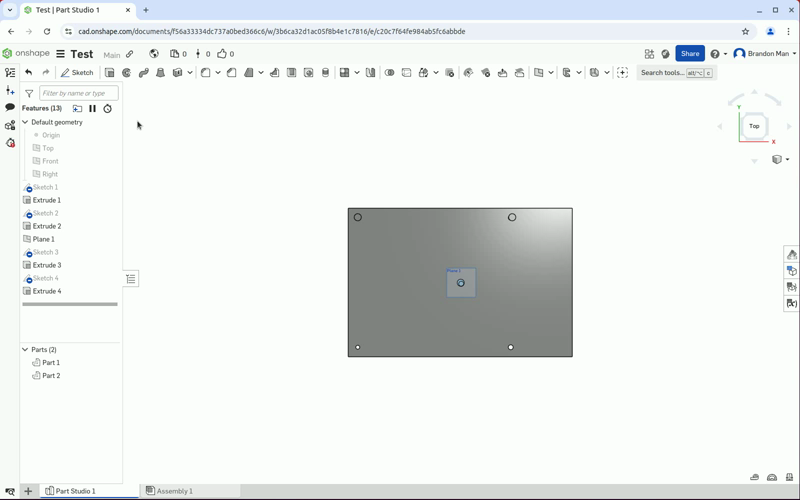
key(shift+h)
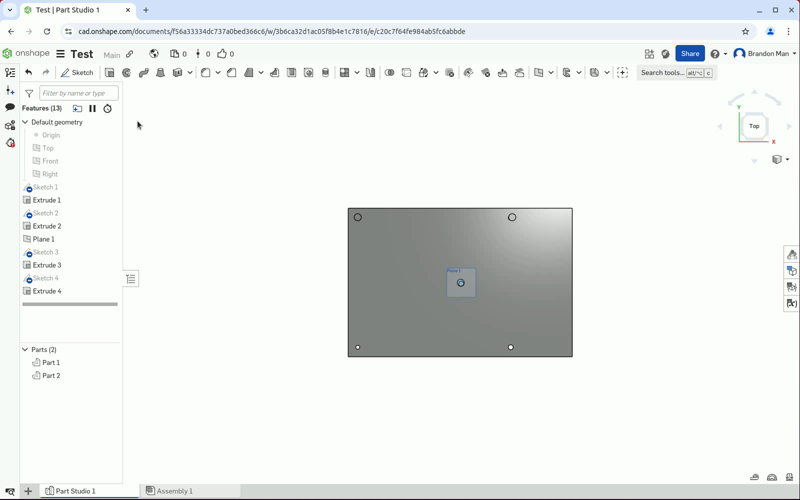
mouse_move(73, 189)
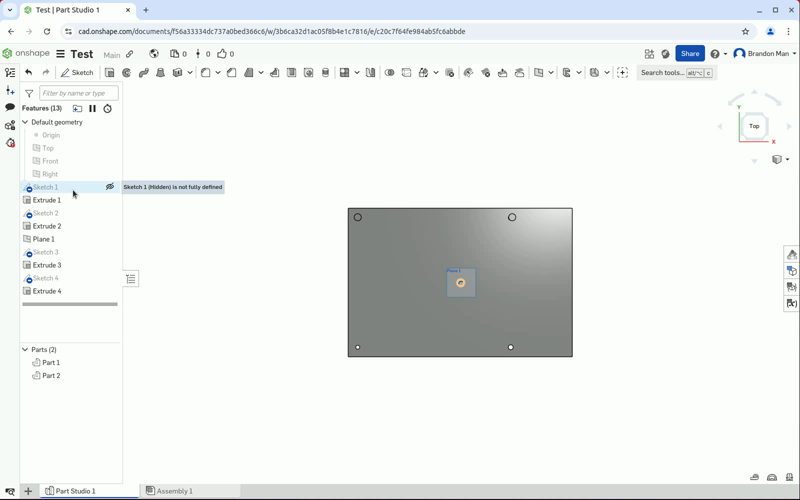
click(73, 189)
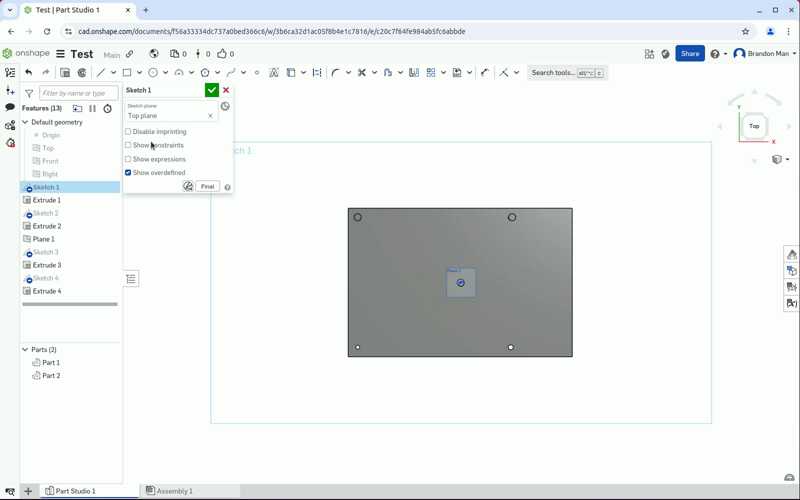
mouse_move(229, 92)
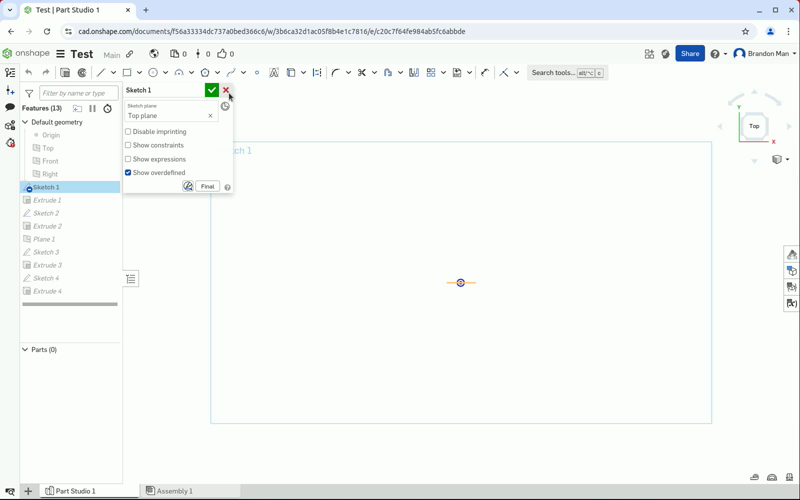
click(229, 92)
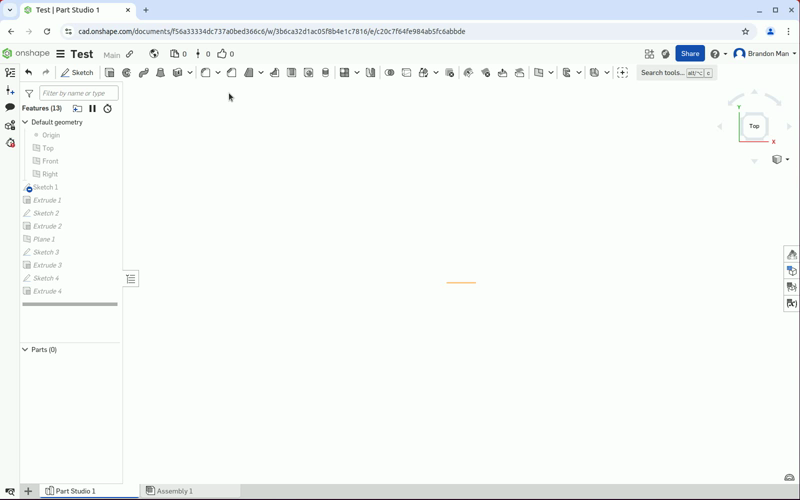
key(shift+s)
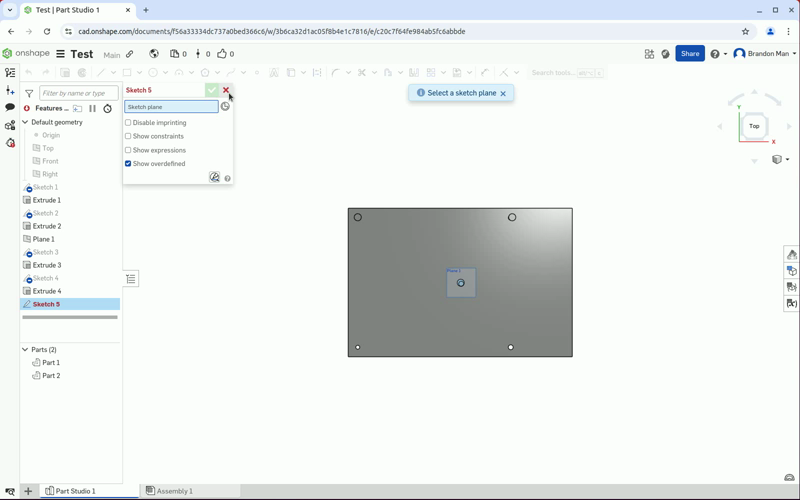
mouse_move(73, 241)
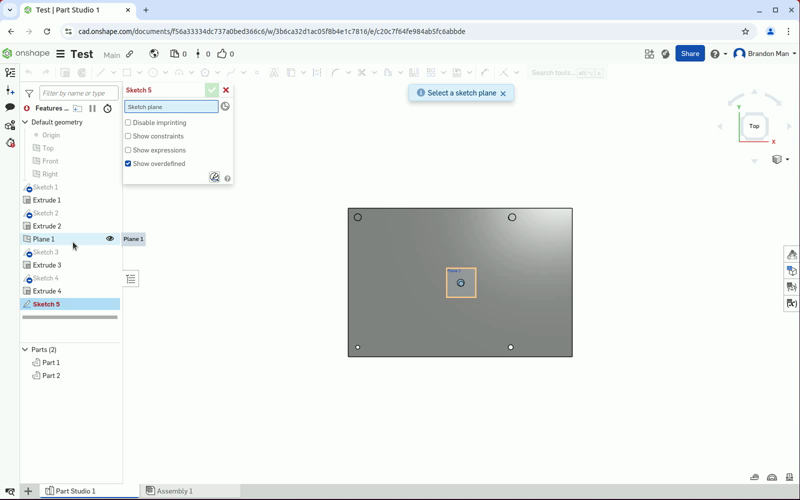
click(73, 241)
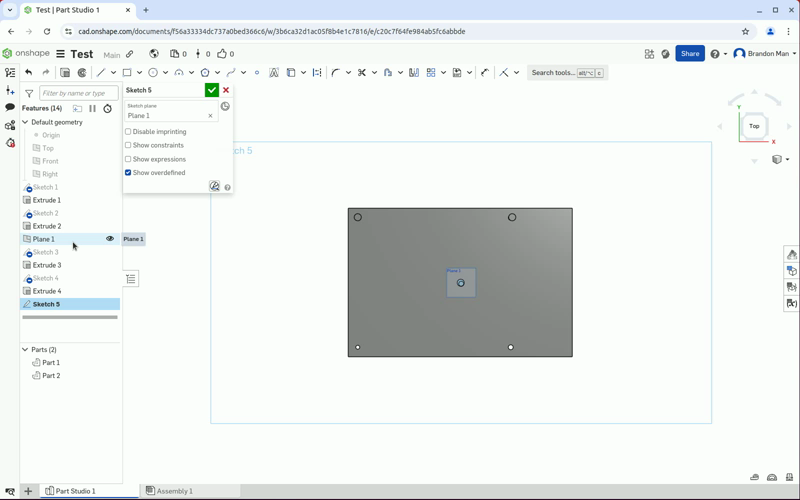
mouse_move(73, 352)
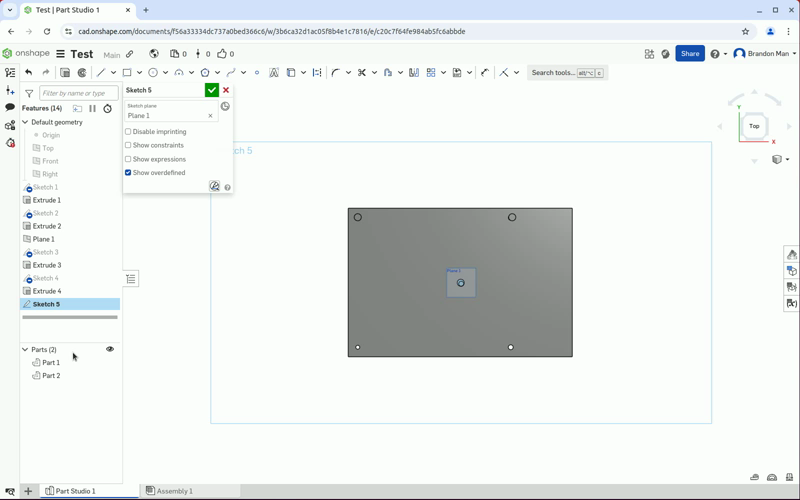
key(y)
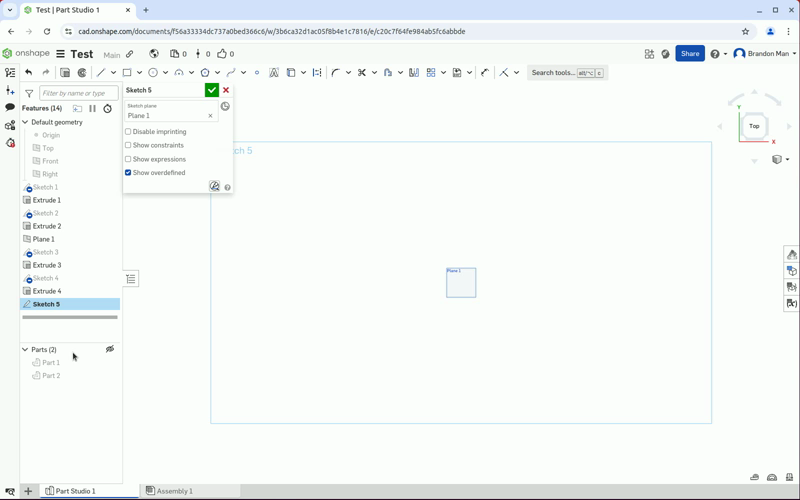
key(c)
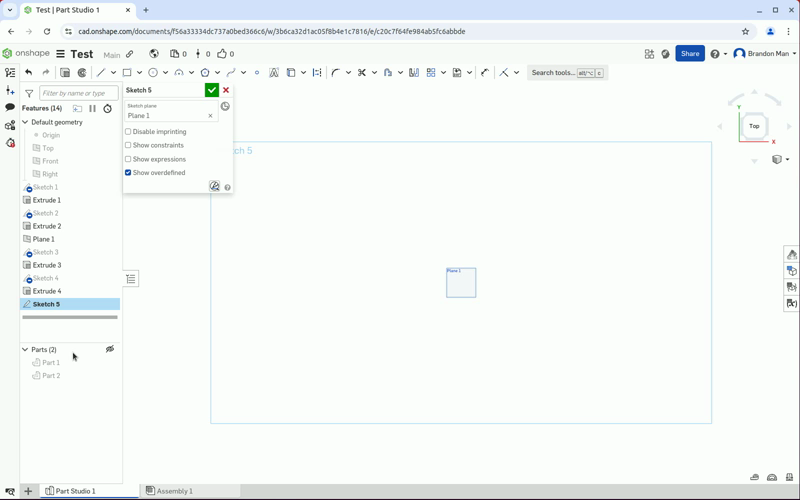
key_down(shift)
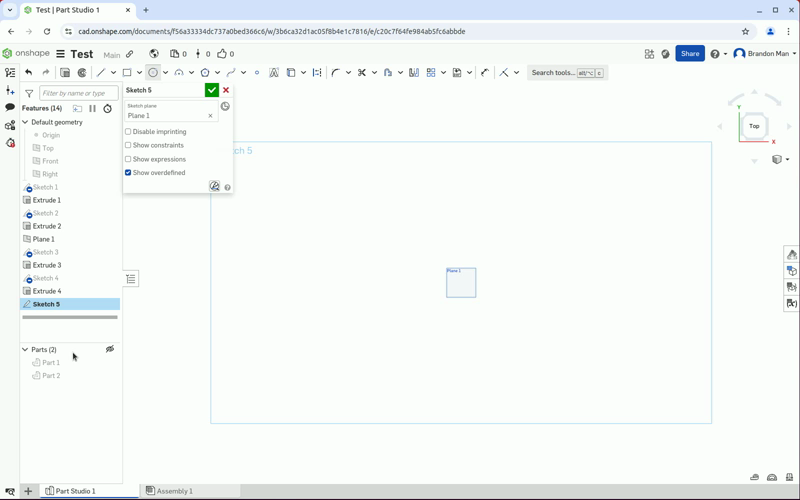
mouse_move(512, 348)
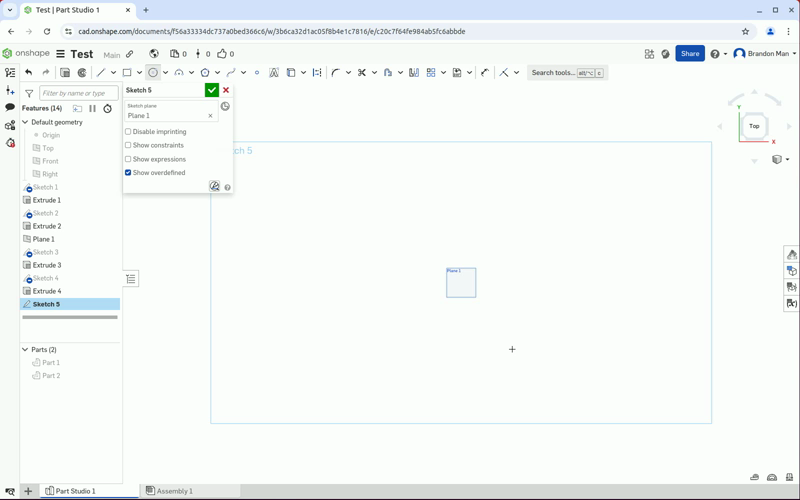
click(512, 348)
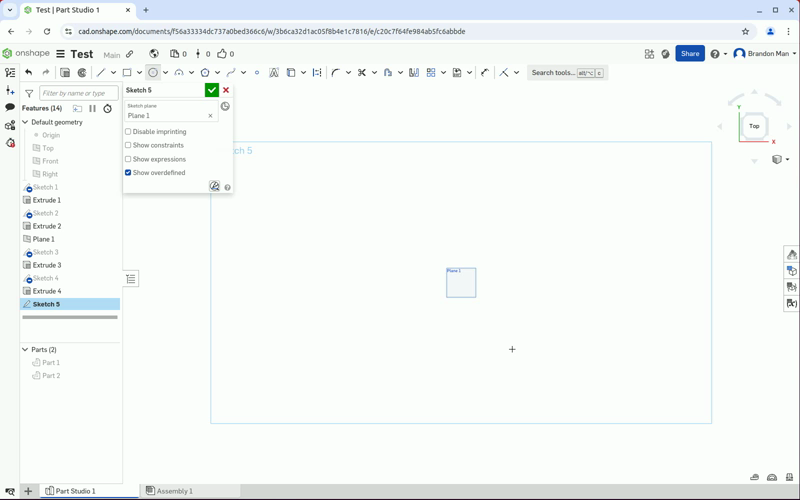
key_up(shift)
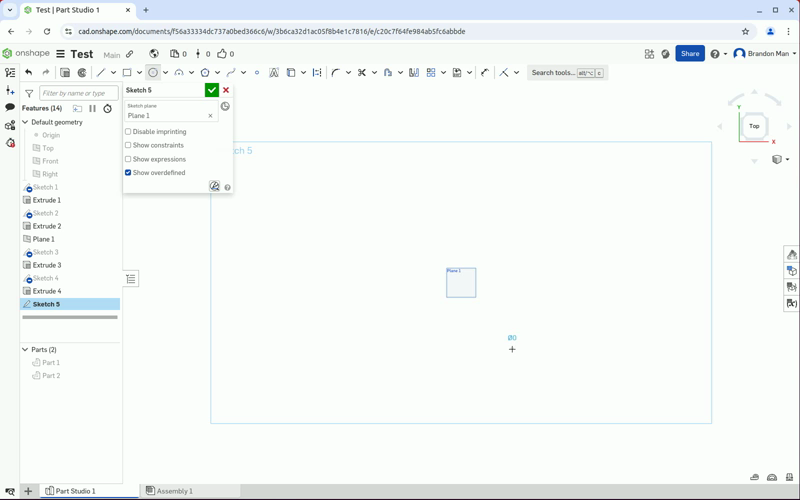
mouse_move(516, 348)
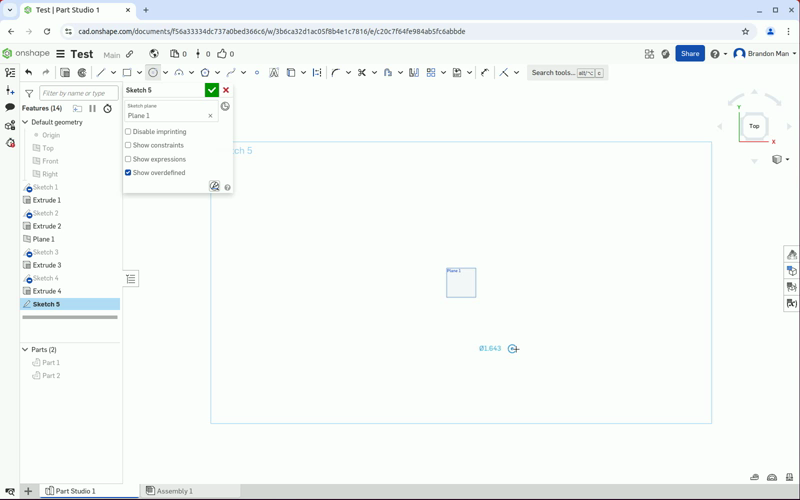
click(516, 348)
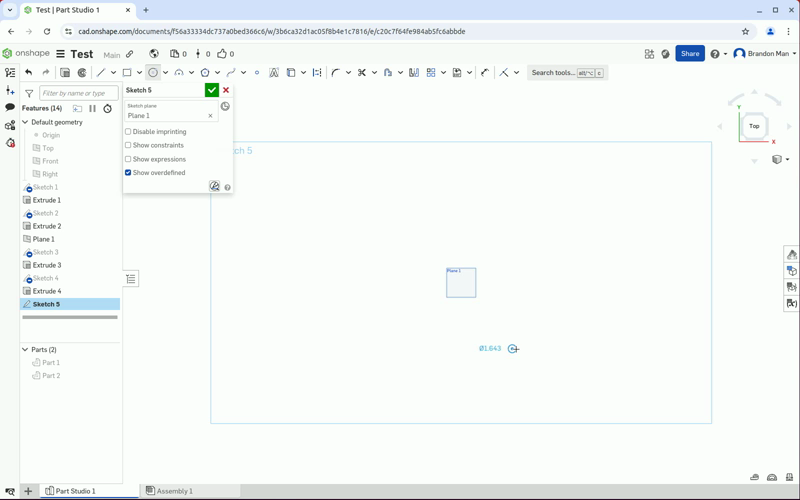
key(esc)
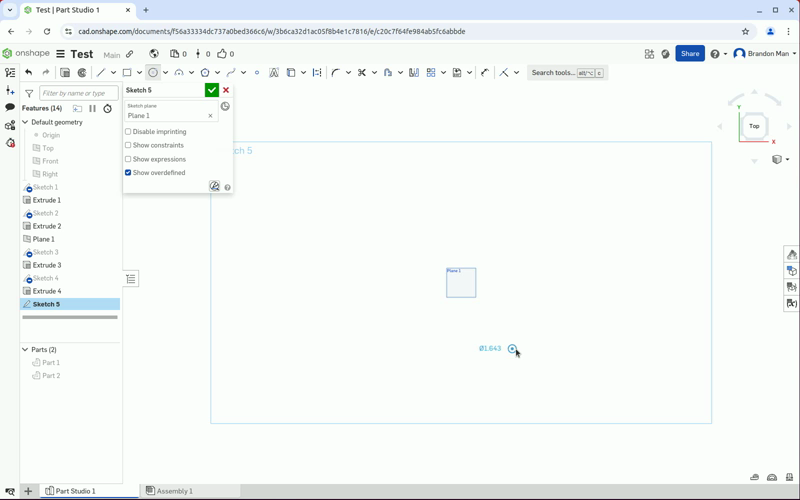
mouse_move(510, 346)
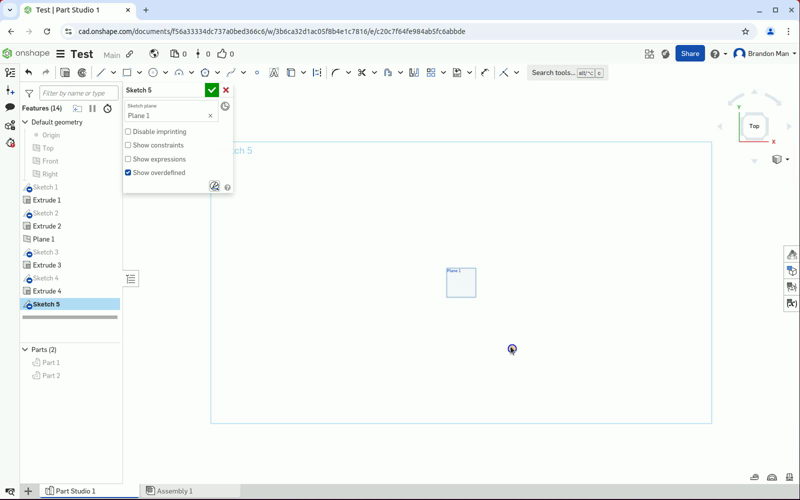
scroll(6)
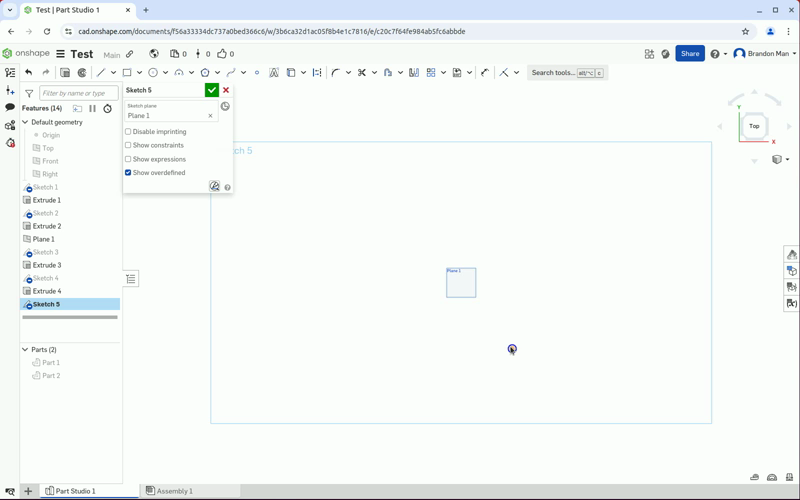
scroll(6)
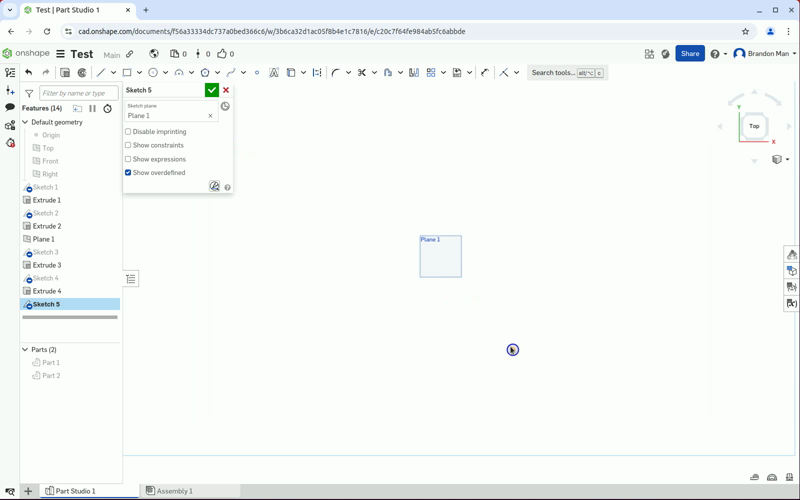
scroll(6)
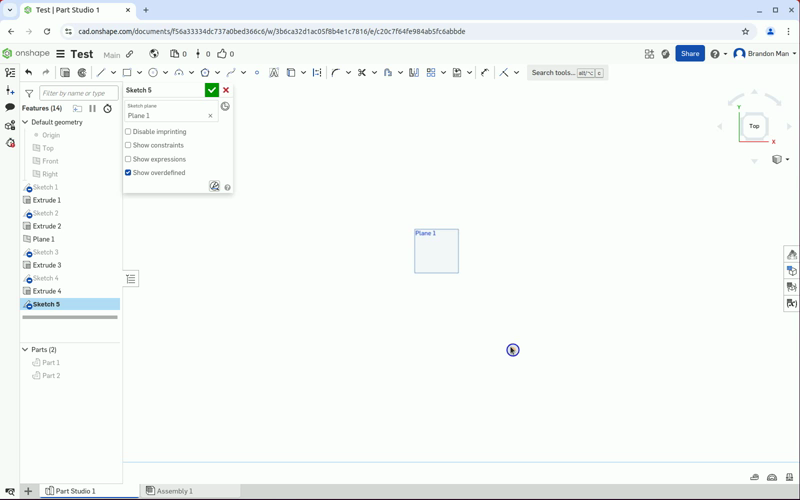
scroll(6)
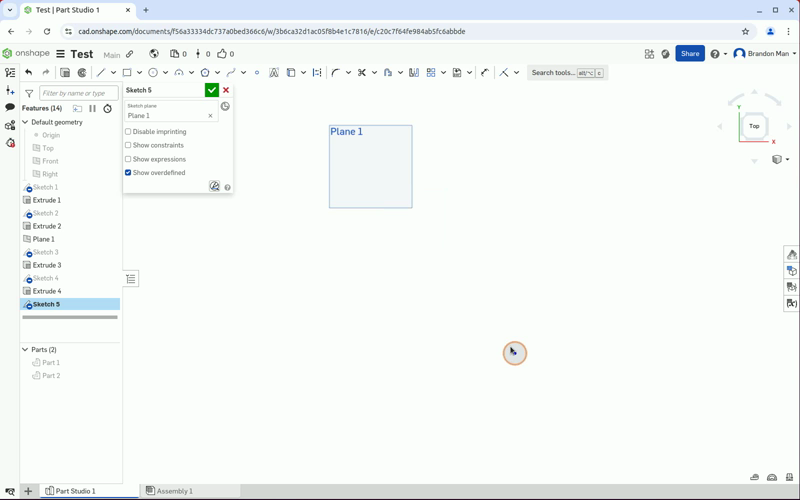
scroll(6)
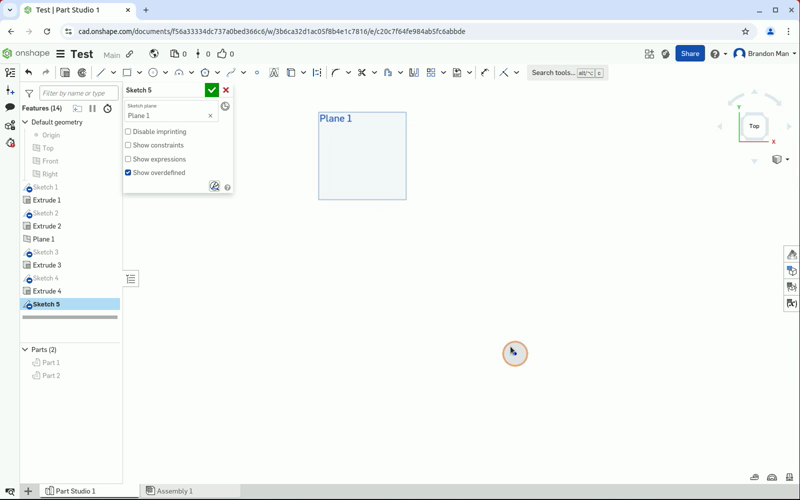
scroll(6)
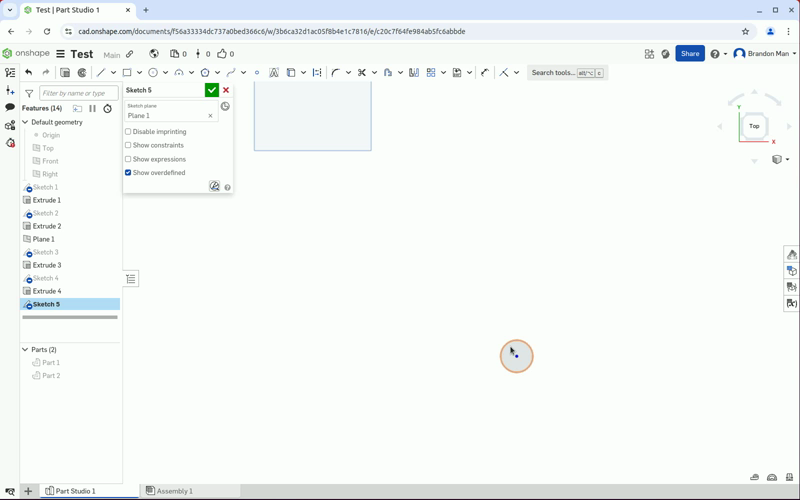
scroll(6)
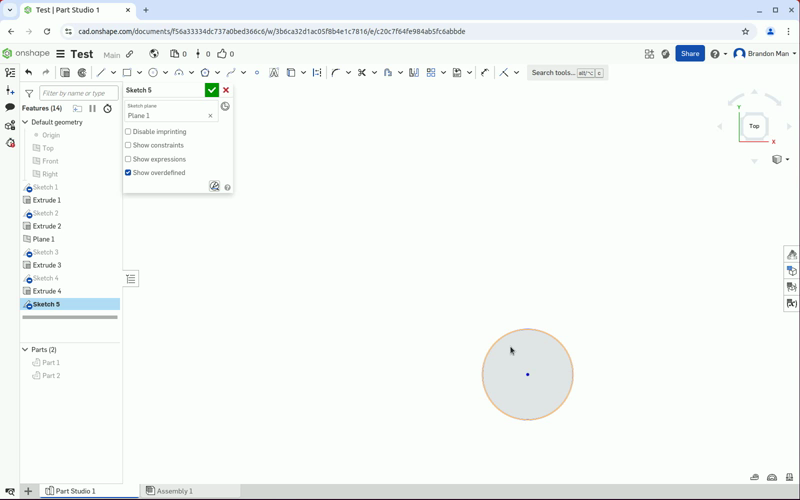
click(510, 346)
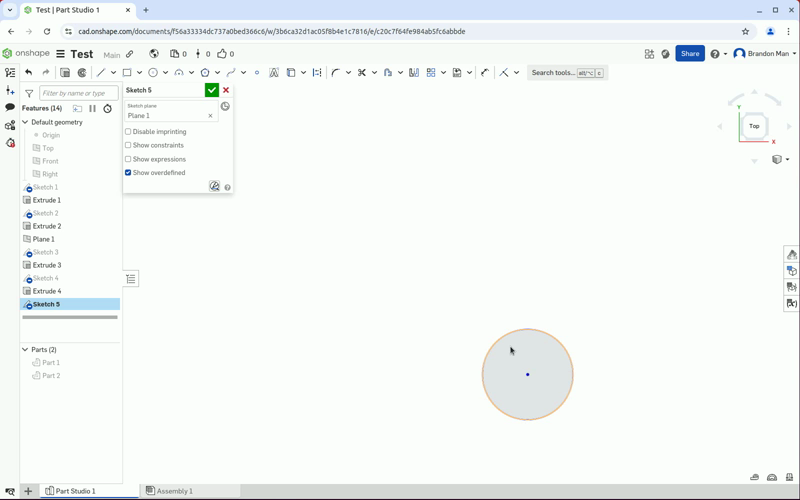
scroll(-6)
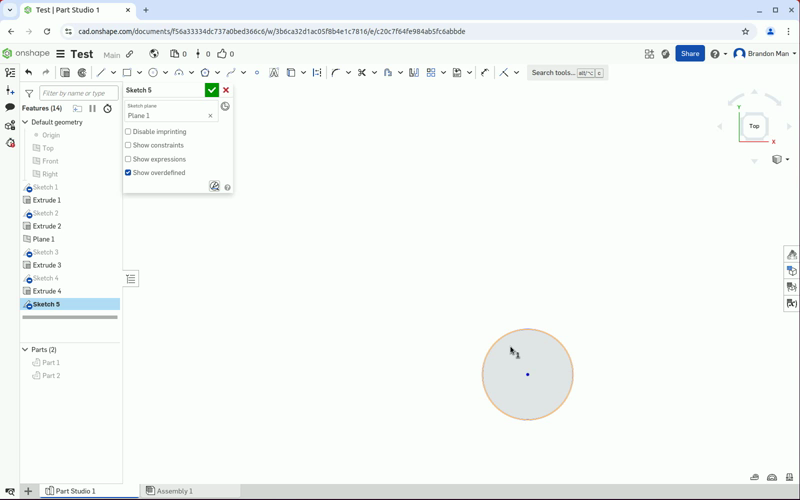
scroll(-6)
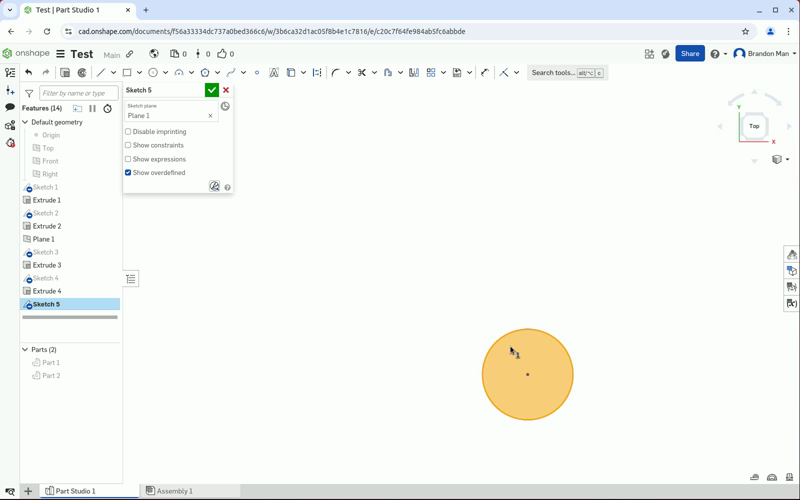
scroll(-6)
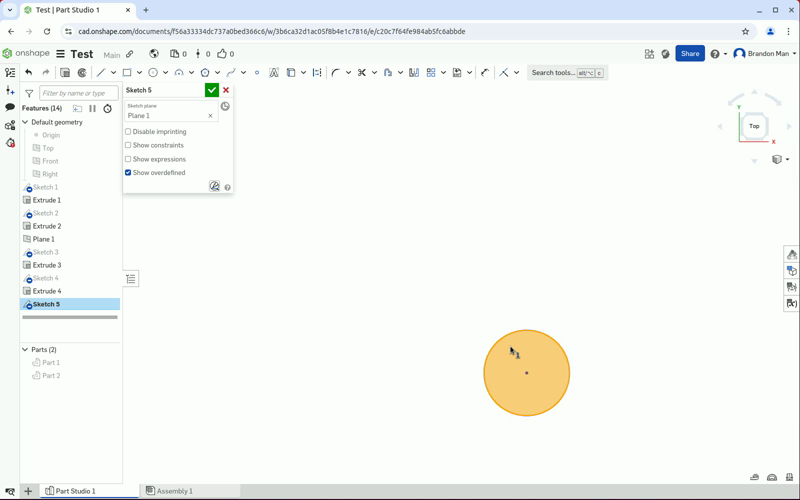
scroll(-6)
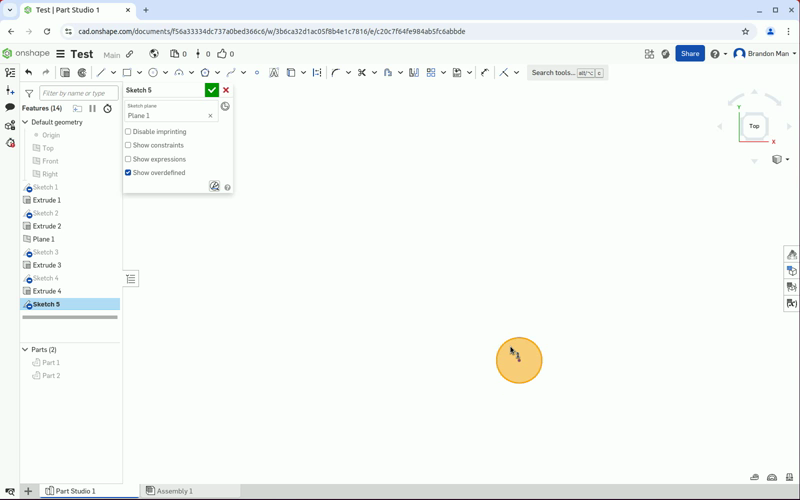
scroll(-6)
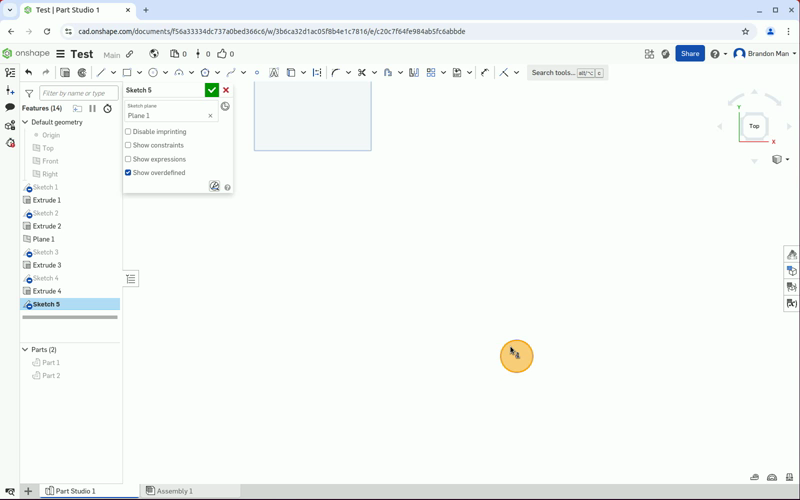
scroll(-6)
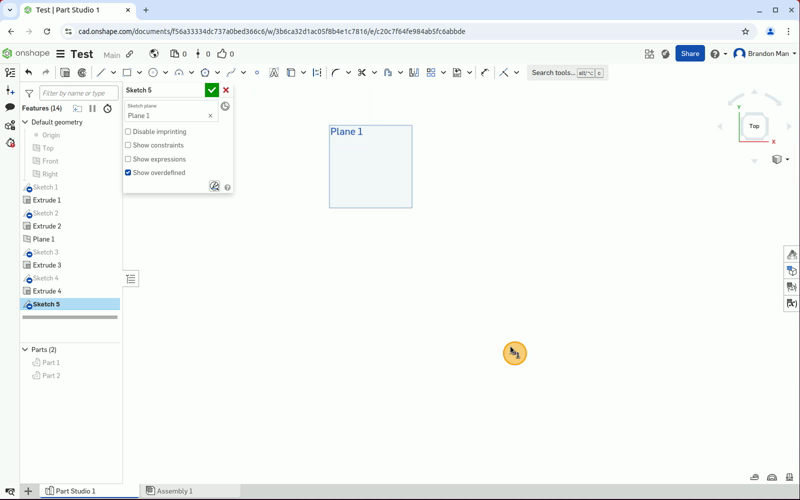
scroll(-6)
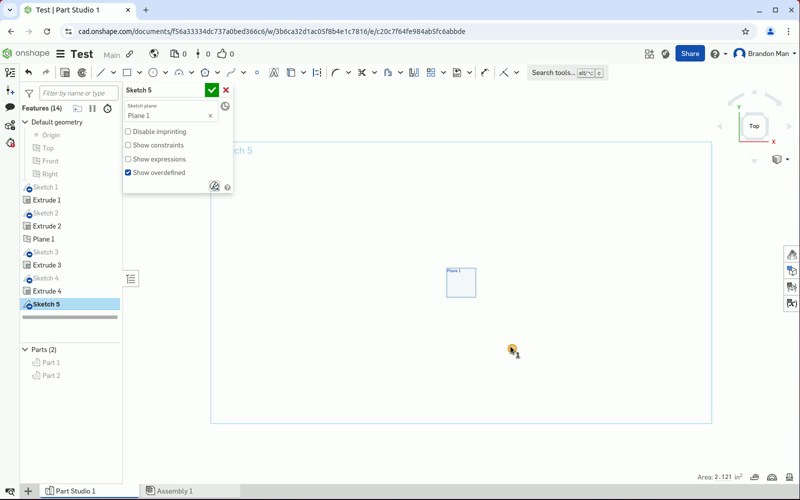
mouse_move(73, 352)
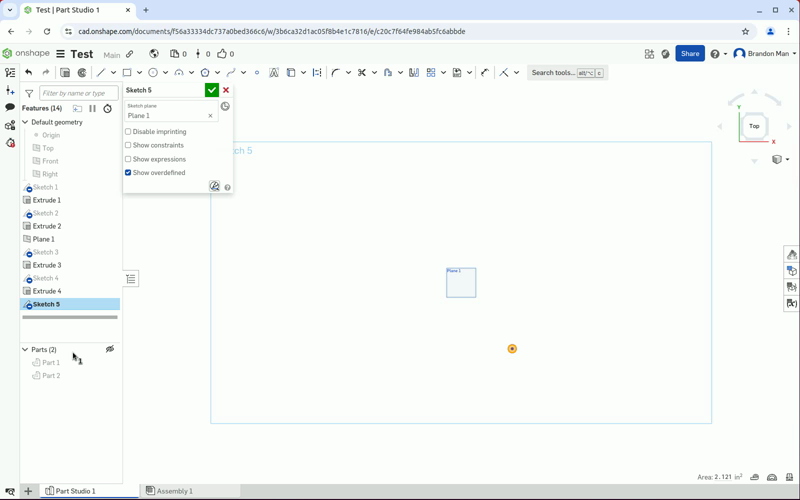
key(shift+y)
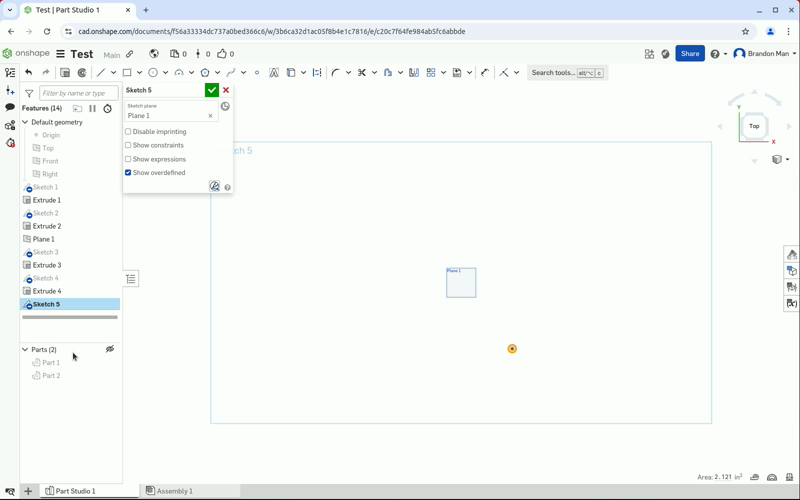
key(shift+e)
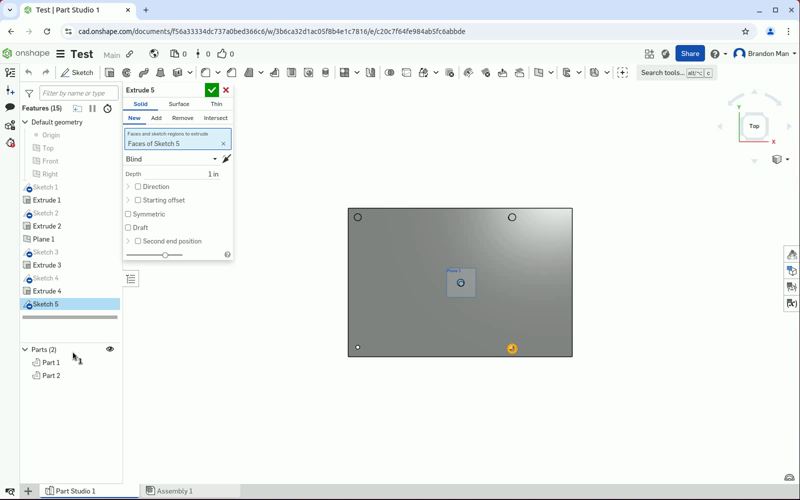
mouse_move(143, 106)
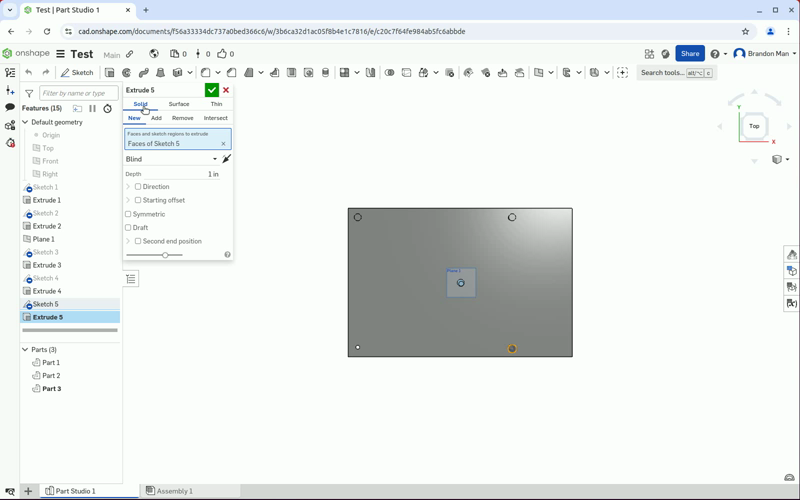
click(143, 106)
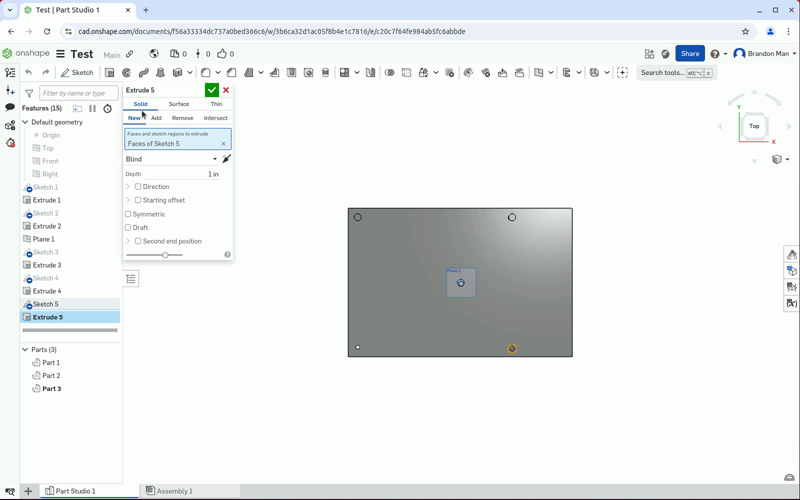
mouse_move(137, 120)
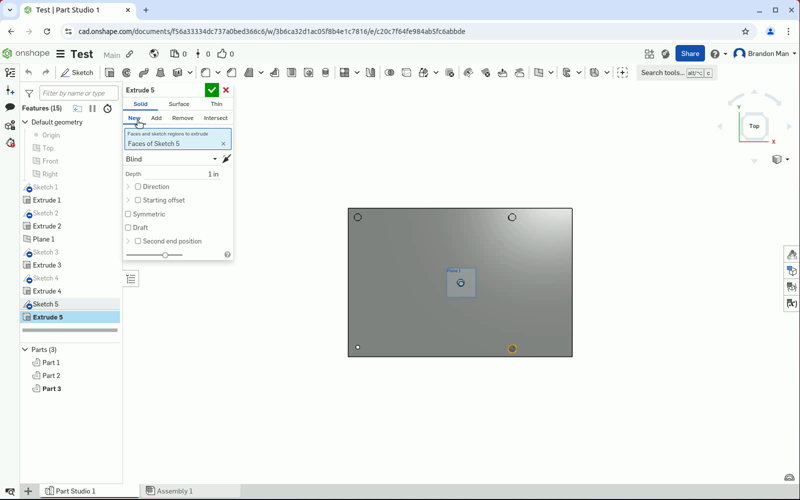
click(137, 120)
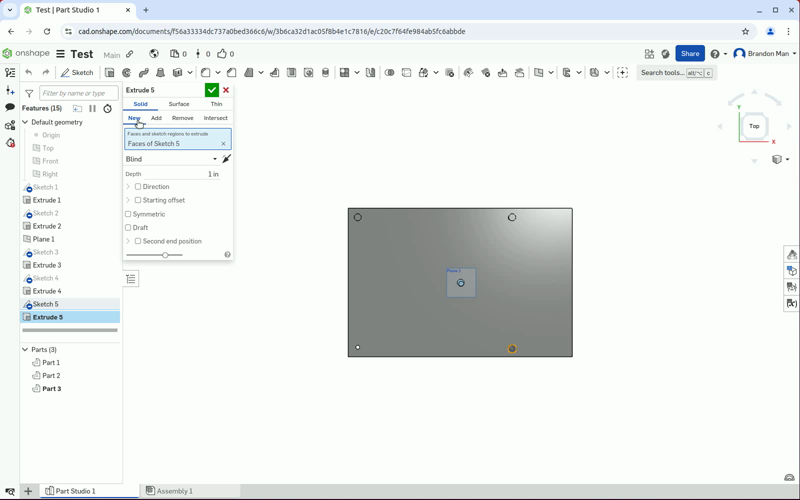
key(tab, 4)
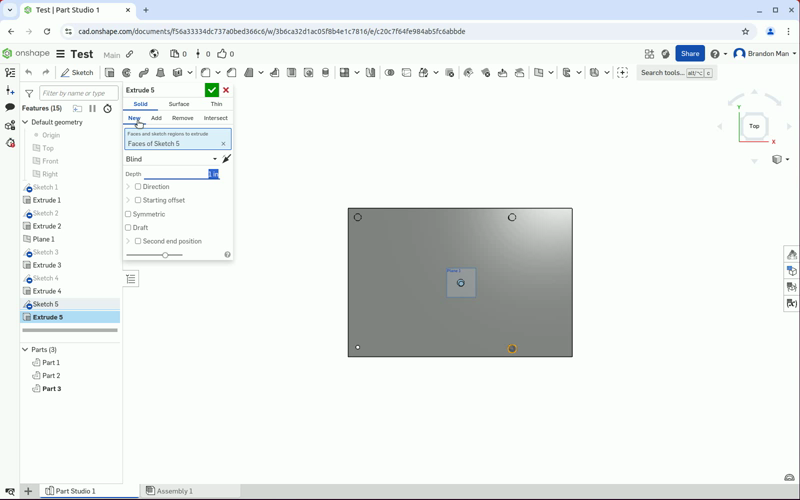
text(-1.444)
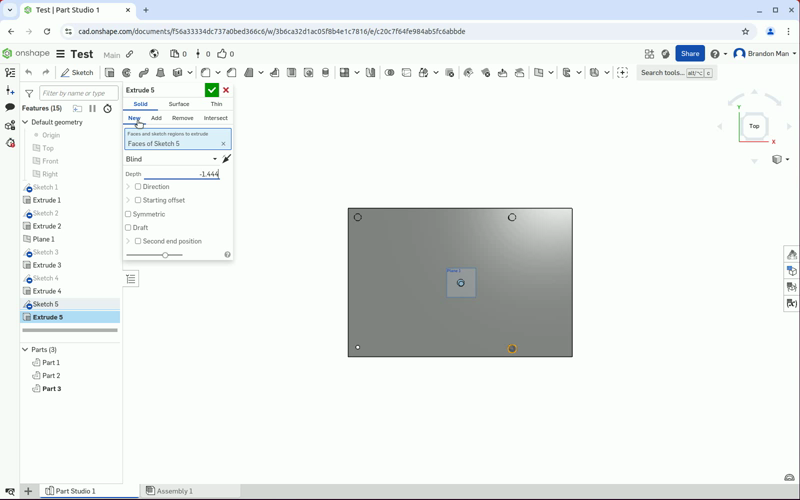
key(enter)
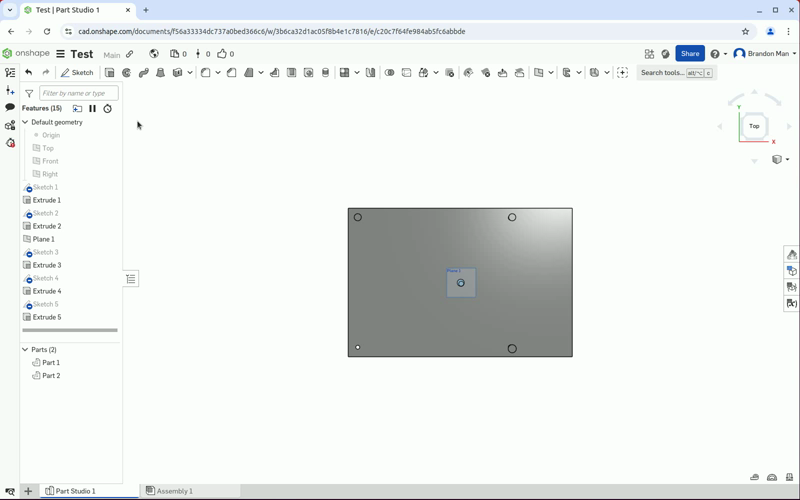
key(shift+h)
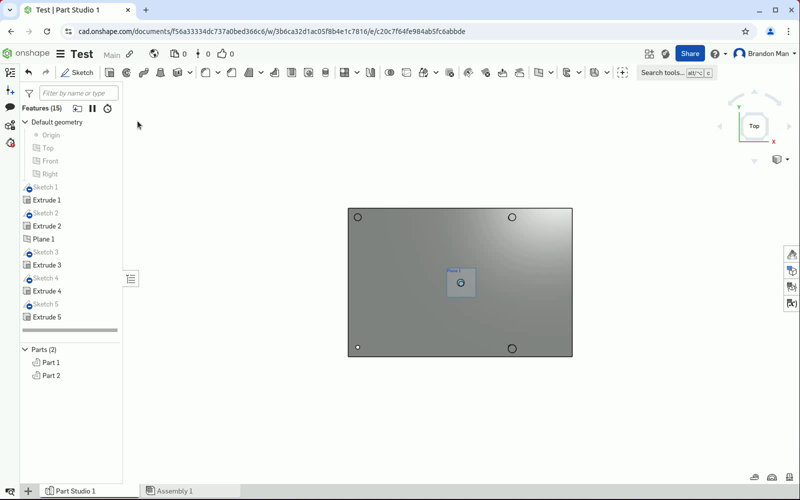
key(shift+h)
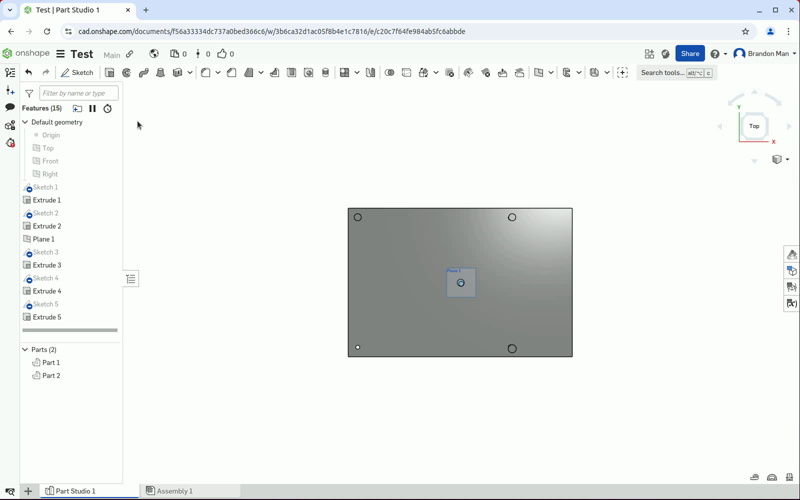
mouse_move(73, 189)
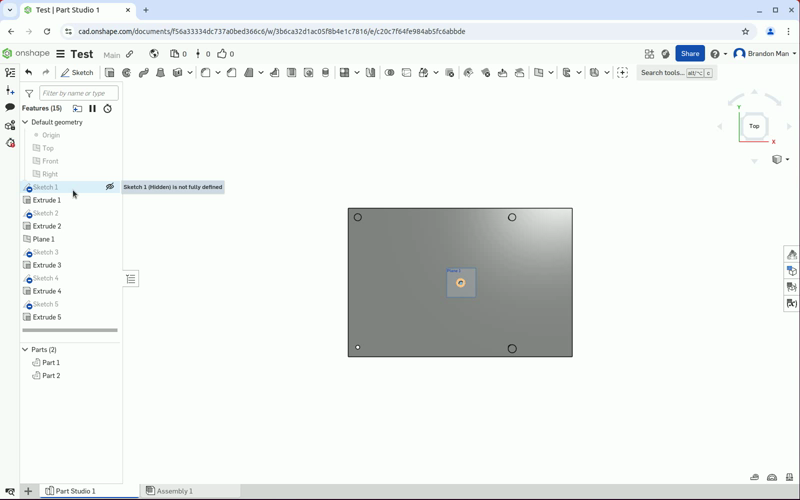
click(73, 189)
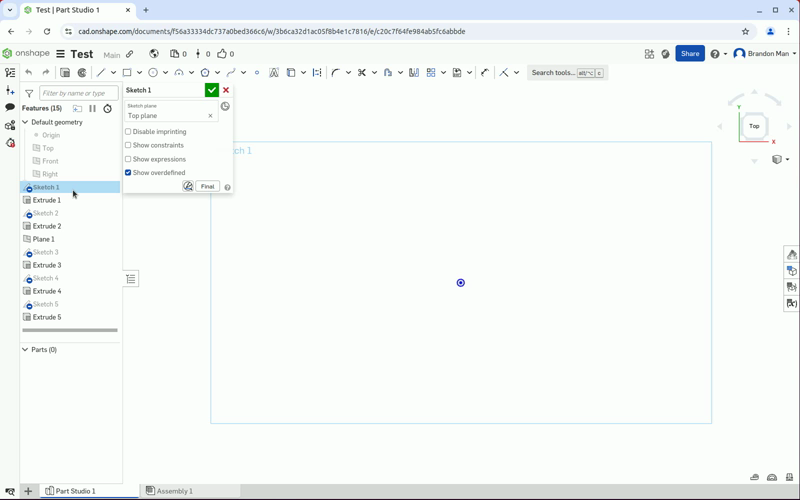
mouse_move(229, 92)
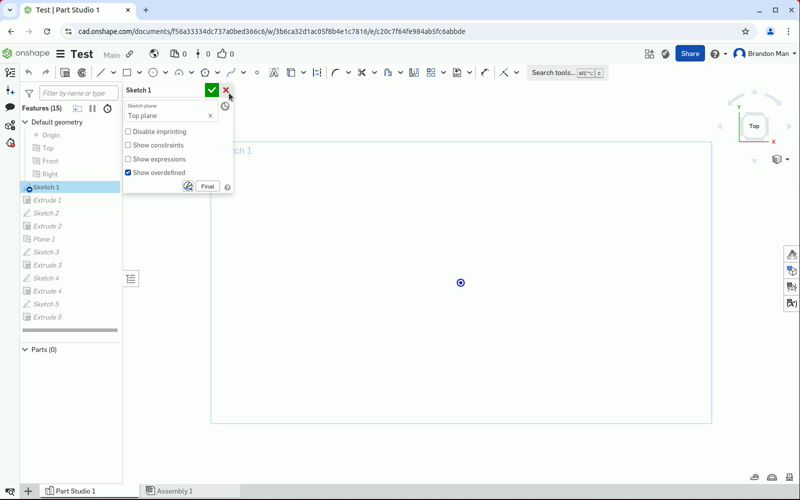
click(229, 92)
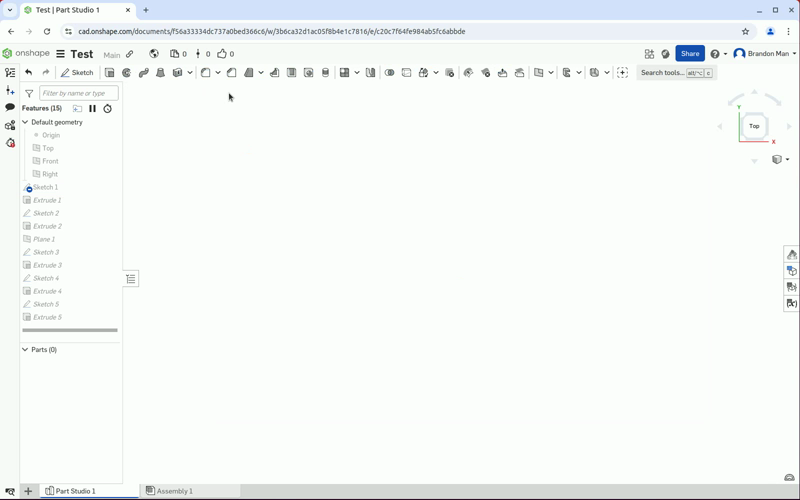
key(shift+s)
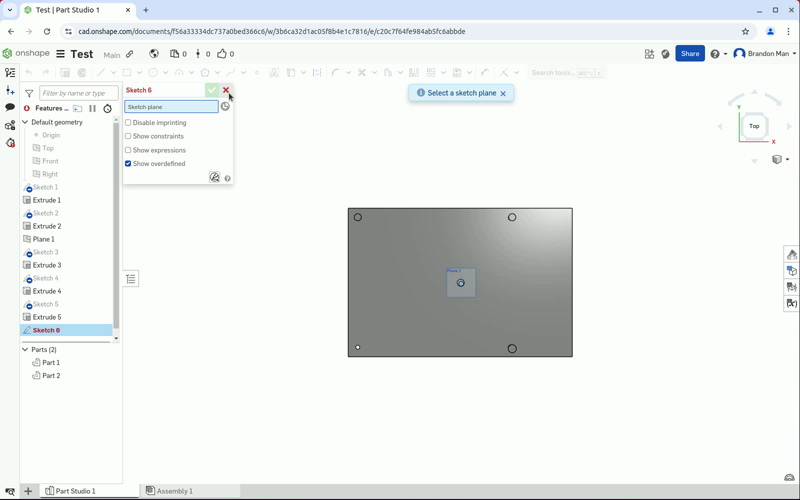
mouse_move(69, 241)
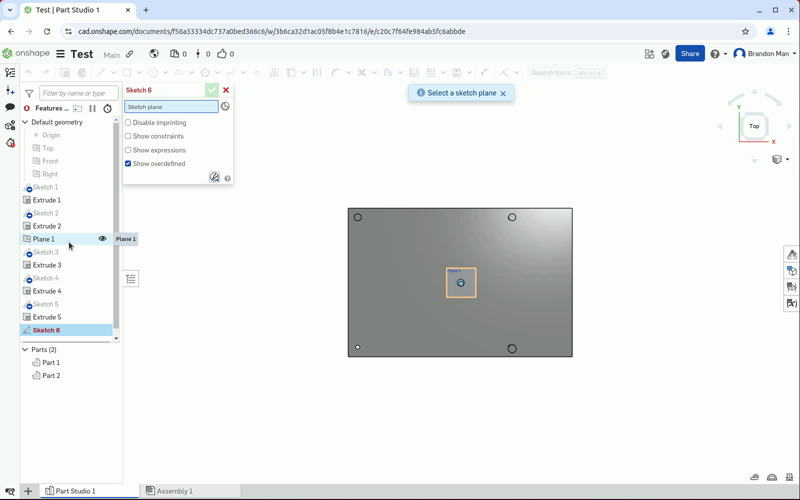
click(69, 241)
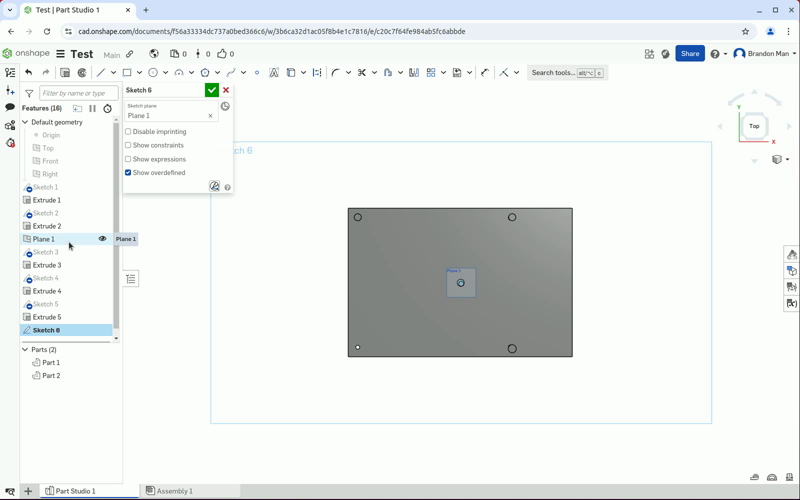
mouse_move(73, 352)
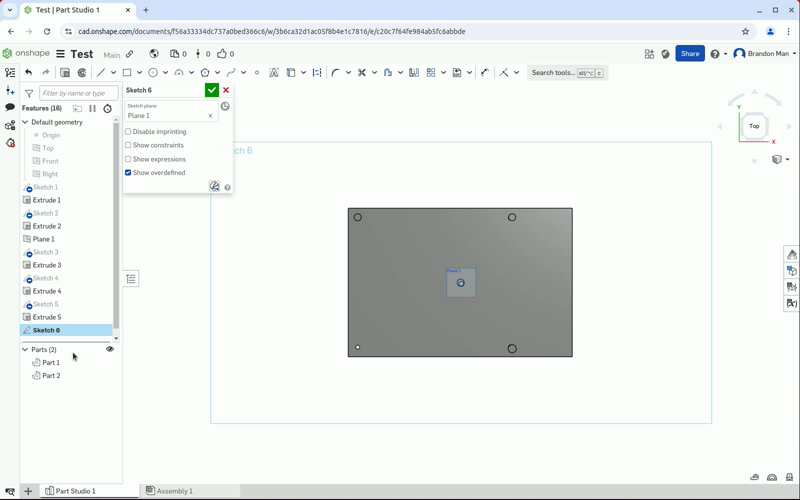
key(y)
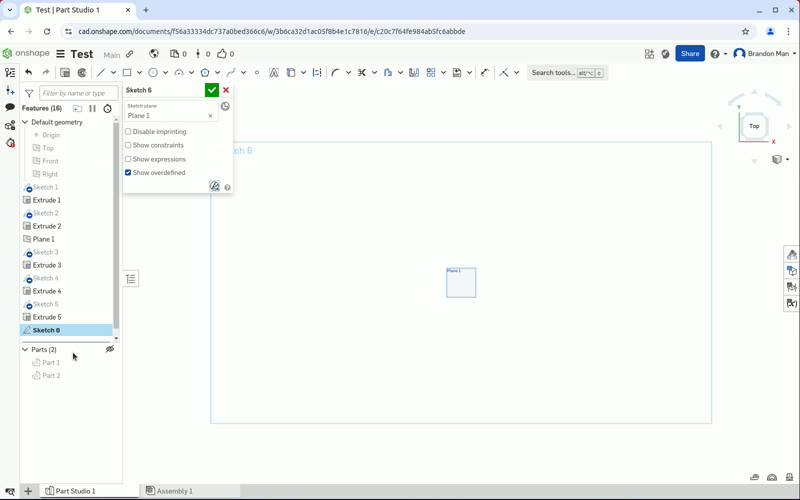
key(c)
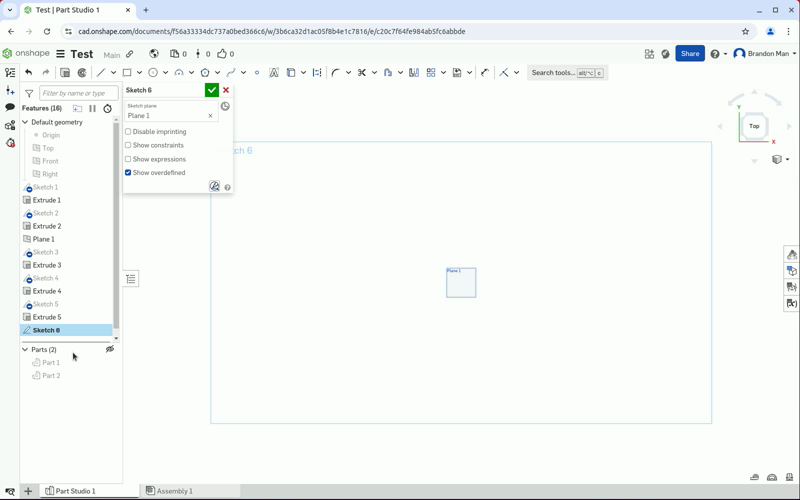
key_down(shift)
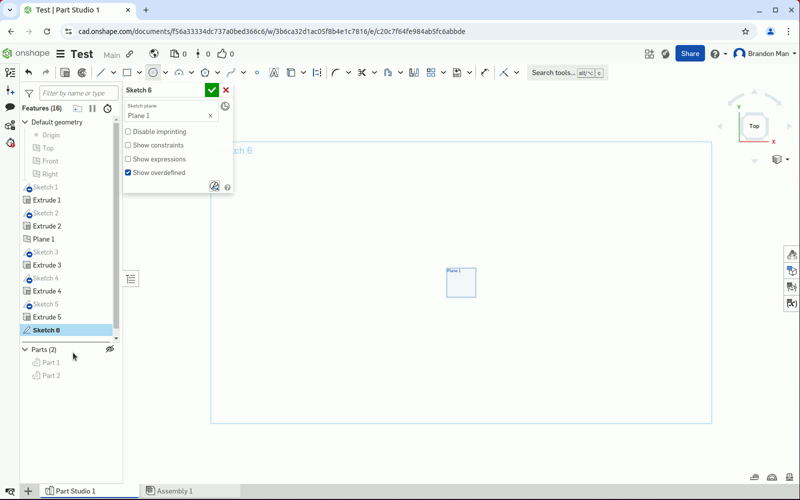
mouse_move(357, 348)
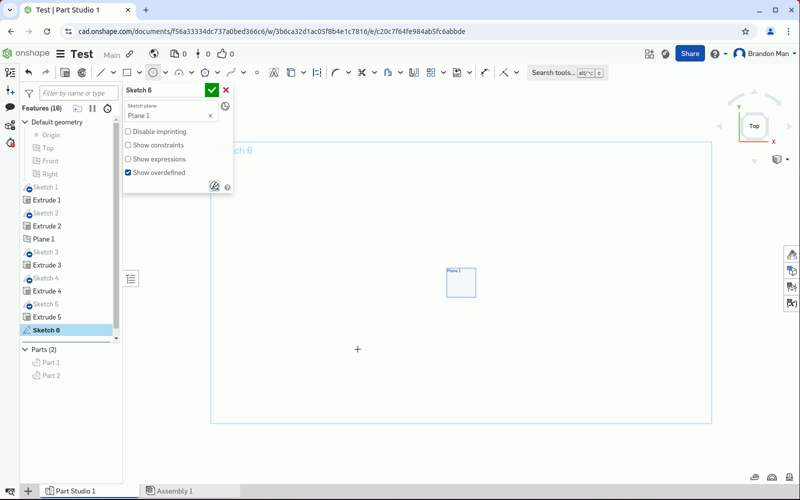
click(357, 348)
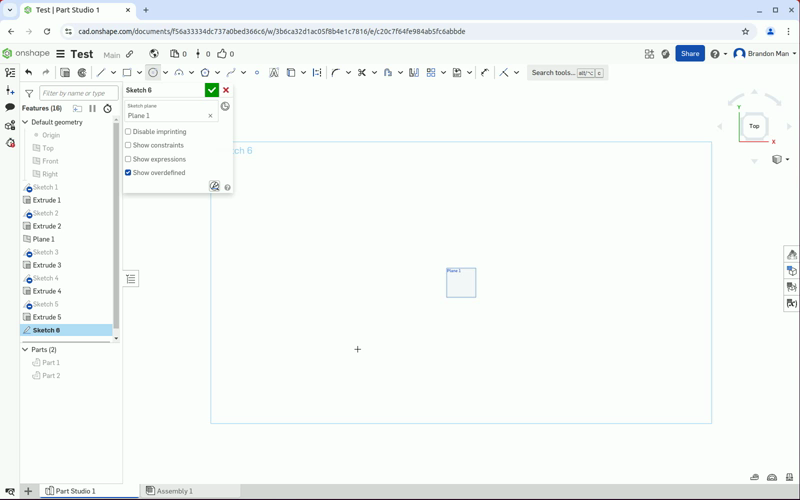
key_up(shift)
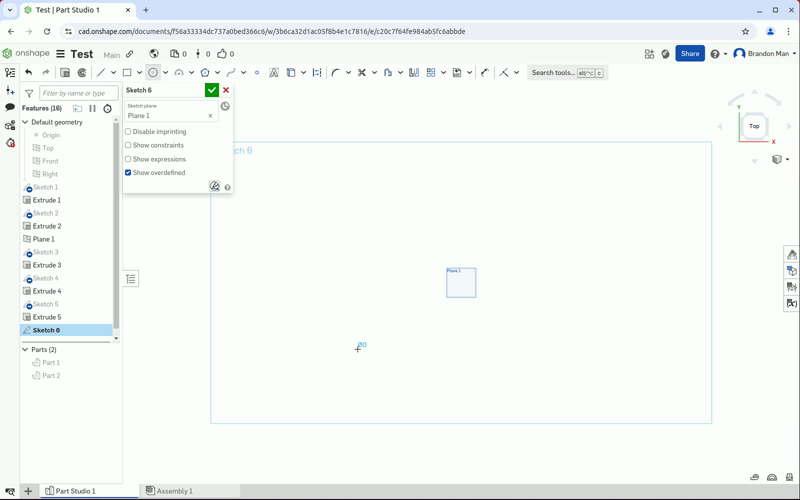
mouse_move(361, 348)
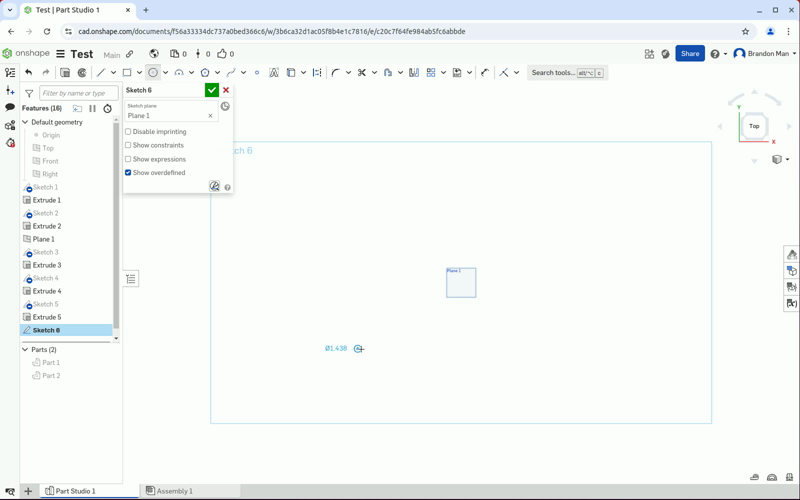
click(361, 348)
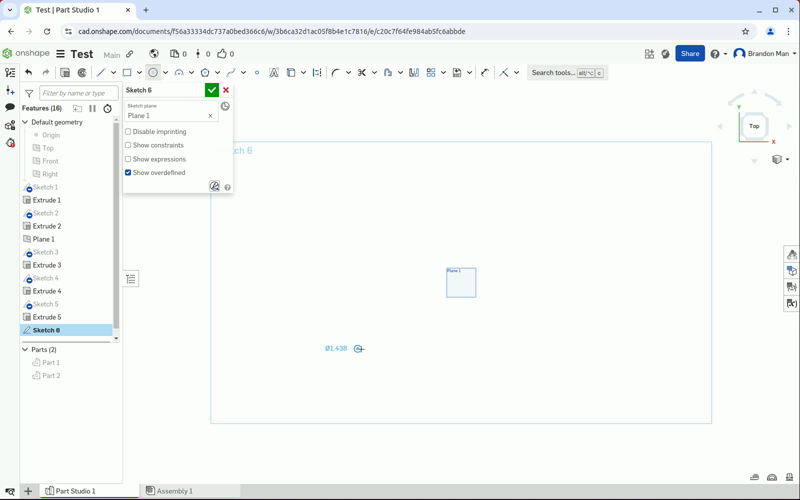
key(esc)
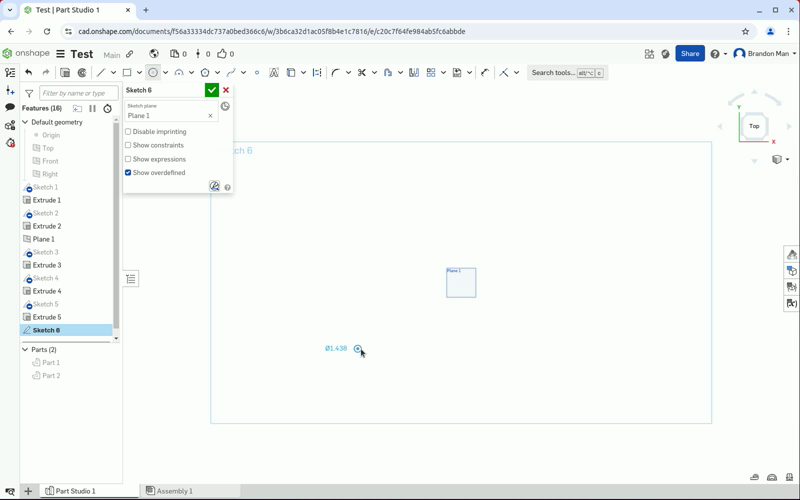
mouse_move(358, 349)
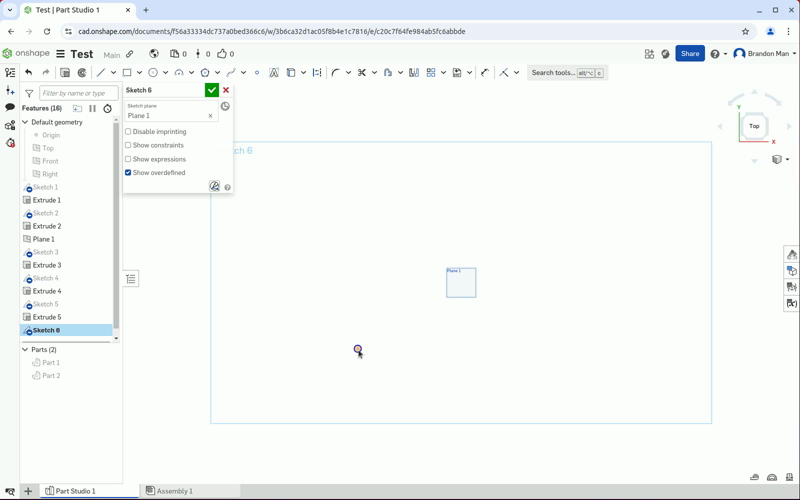
scroll(6)
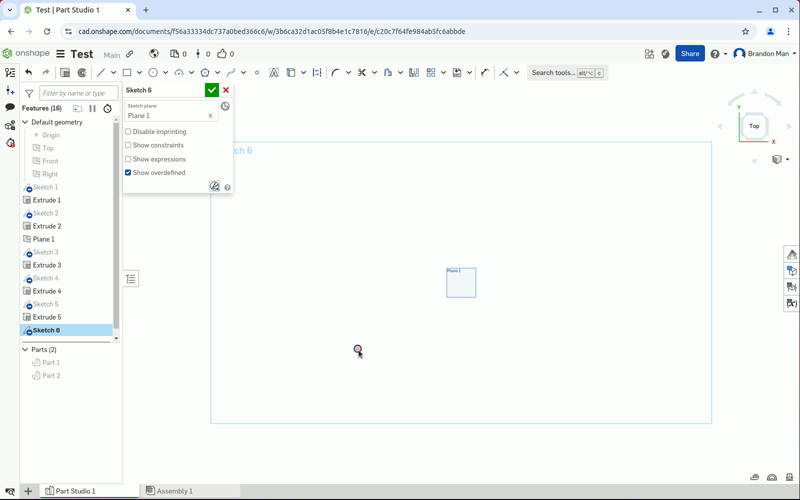
scroll(6)
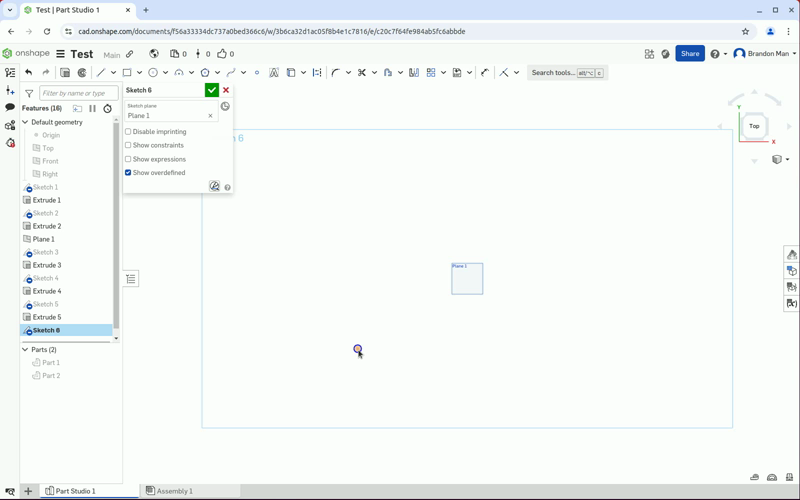
scroll(6)
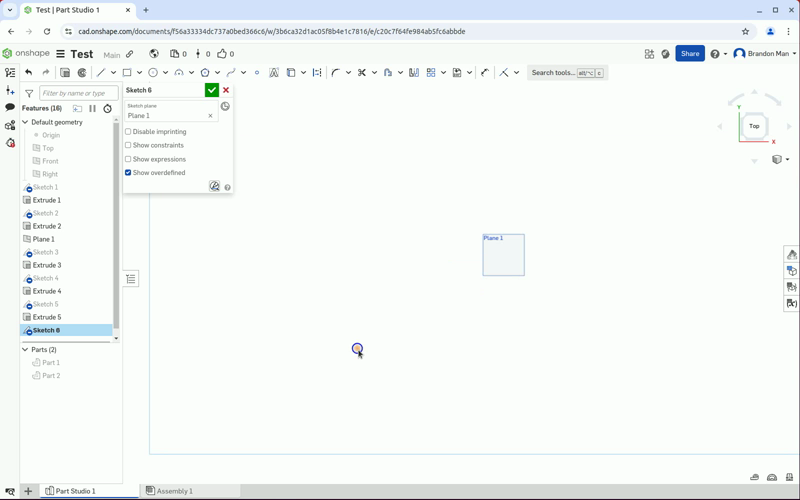
scroll(6)
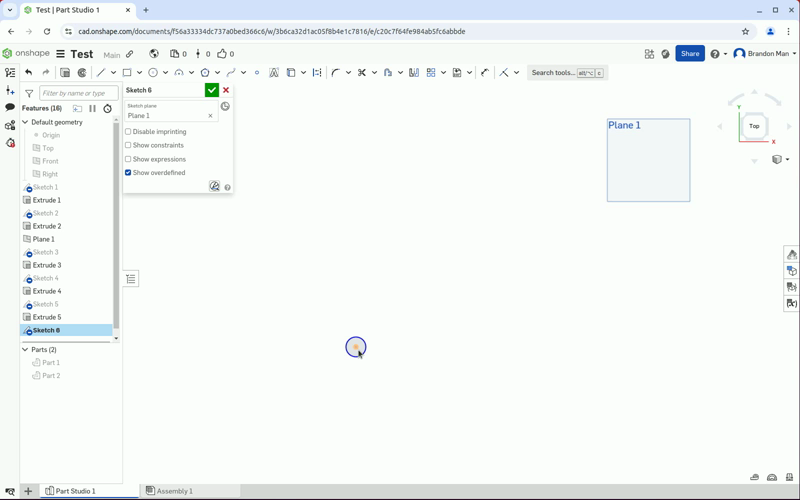
scroll(6)
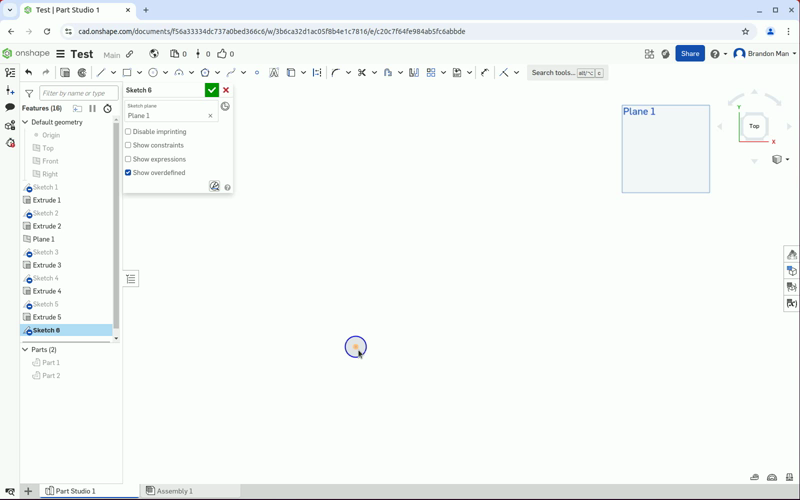
scroll(6)
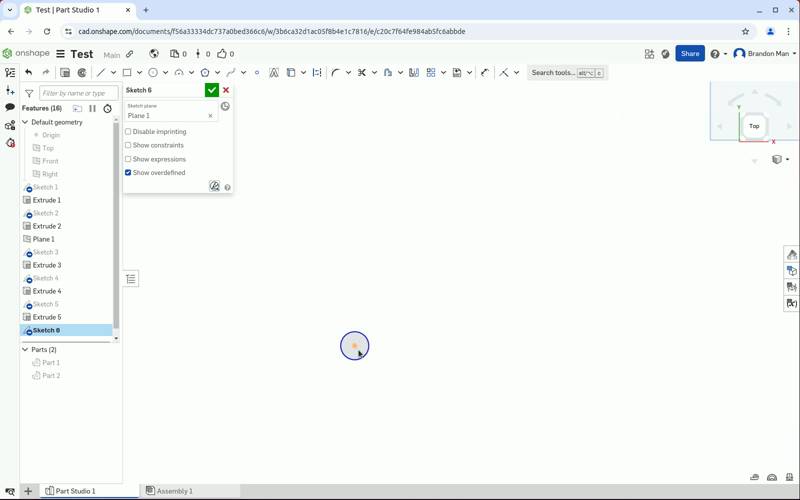
scroll(6)
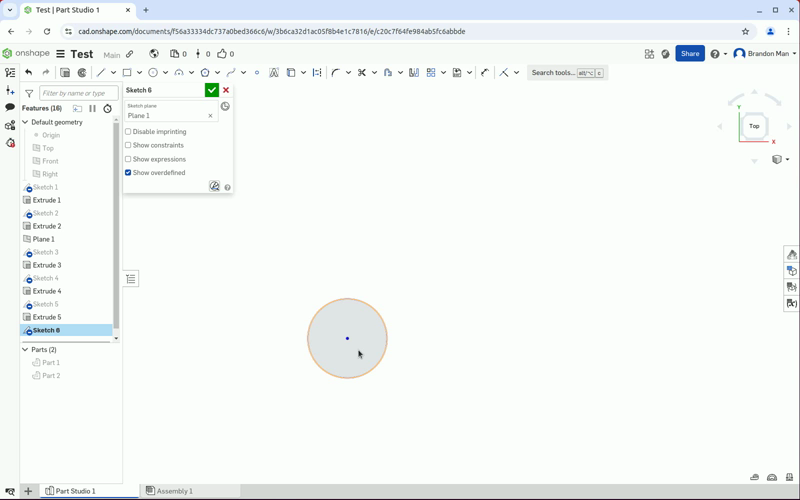
click(358, 349)
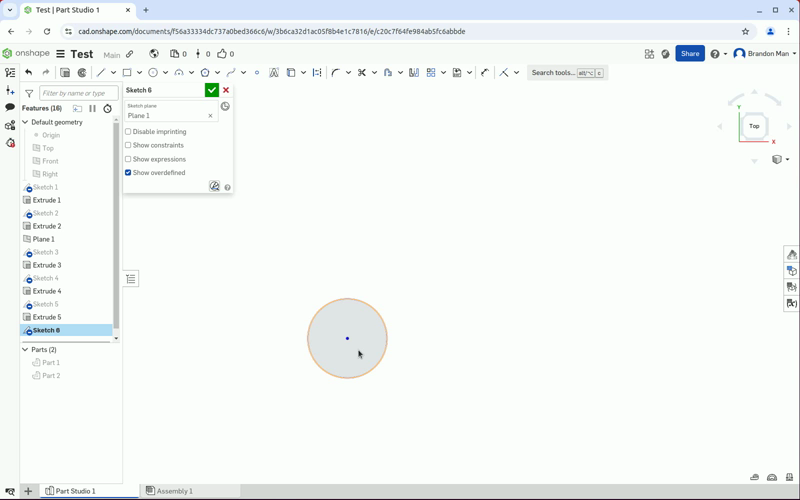
scroll(-6)
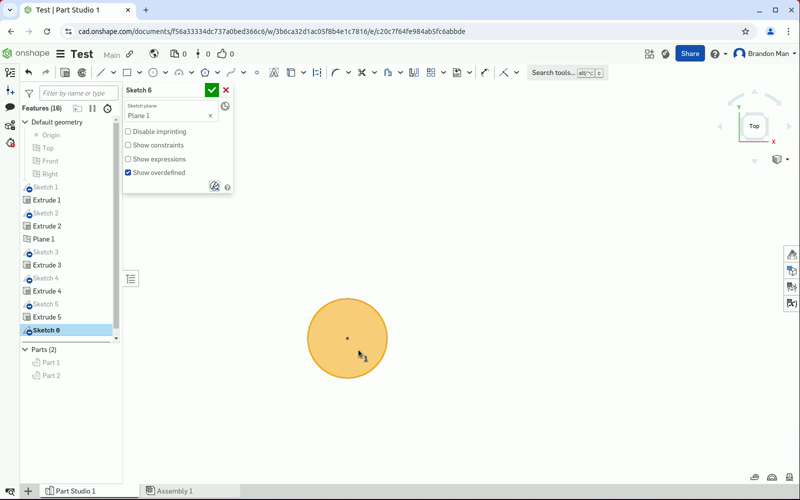
scroll(-6)
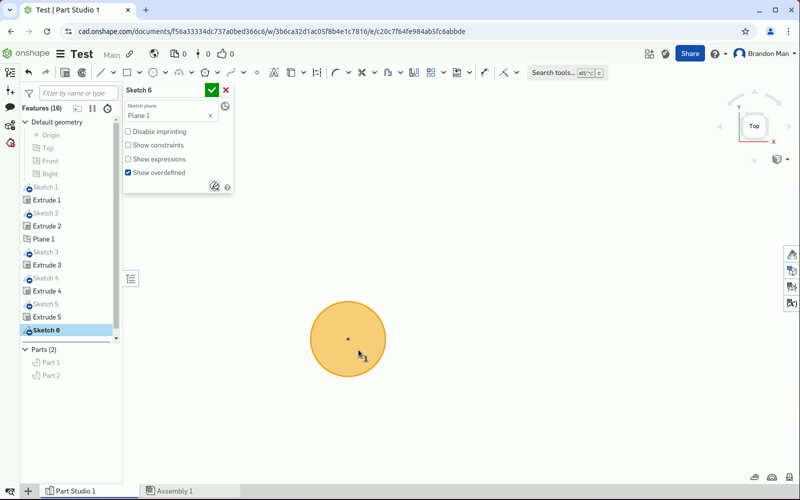
scroll(-6)
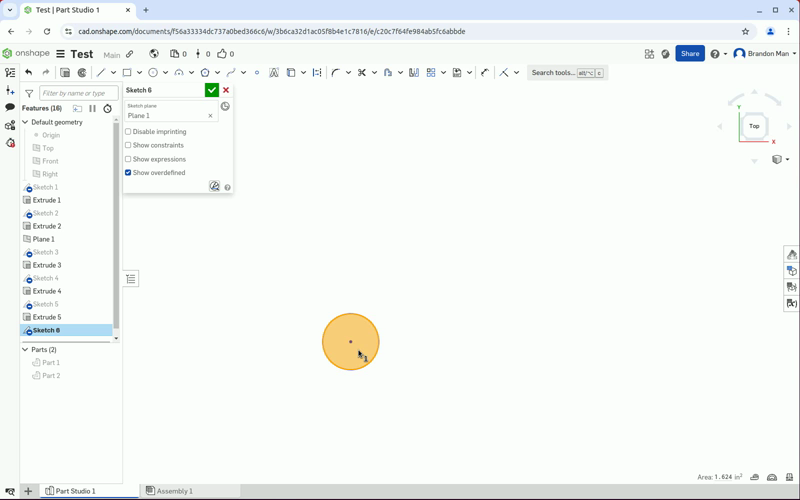
scroll(-6)
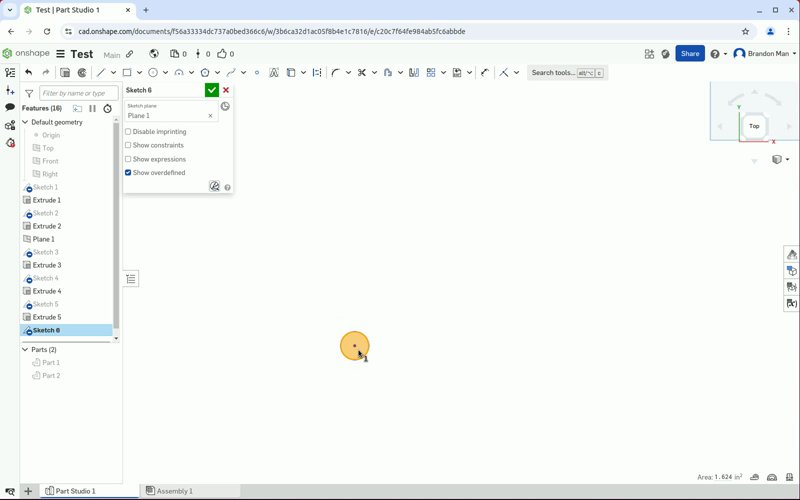
scroll(-6)
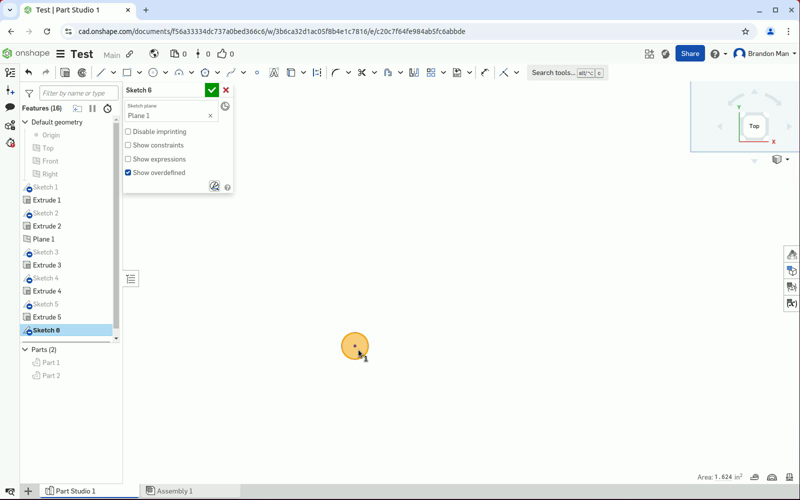
scroll(-6)
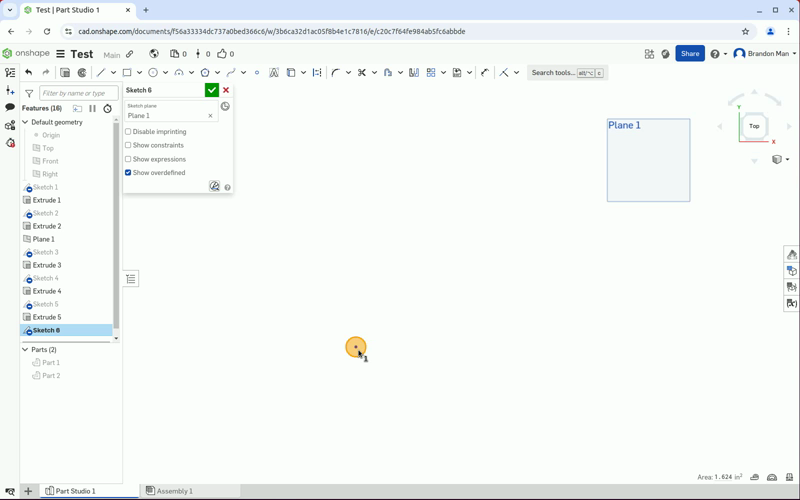
scroll(-6)
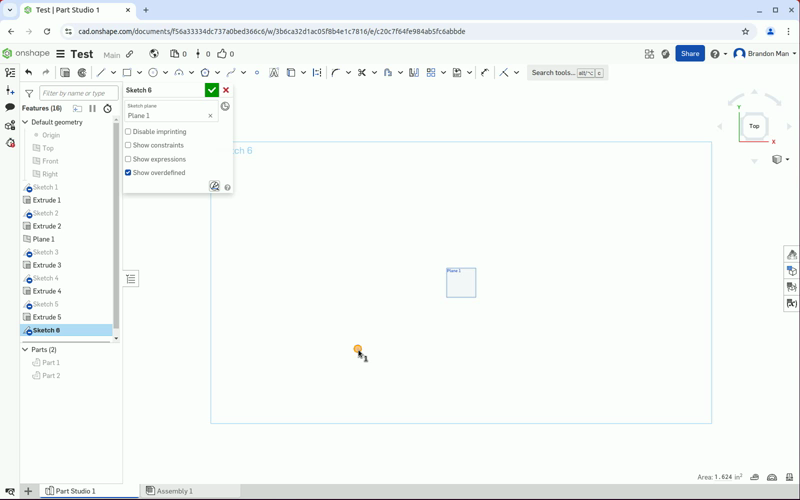
mouse_move(73, 352)
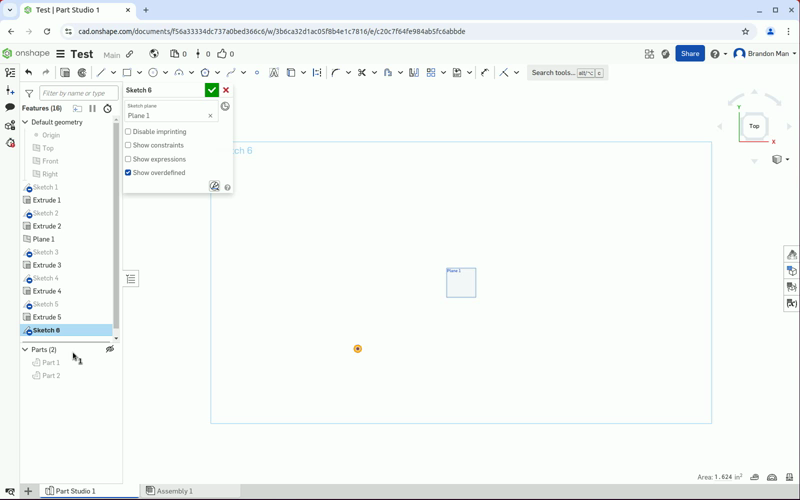
key(shift+y)
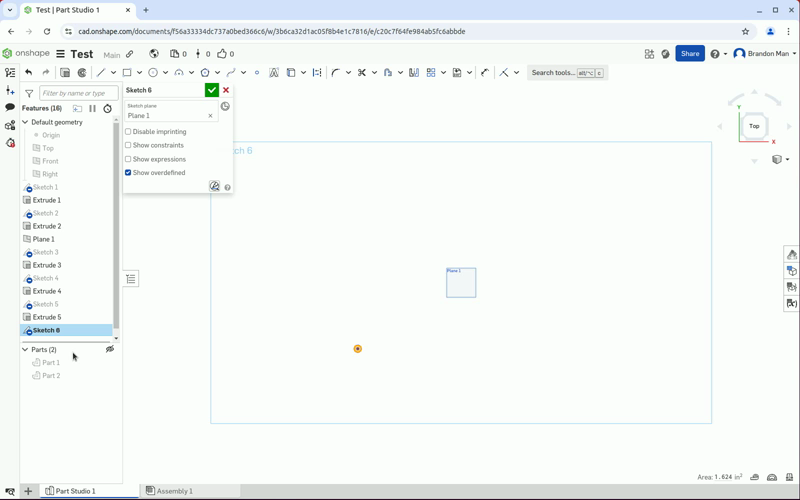
key(shift+e)
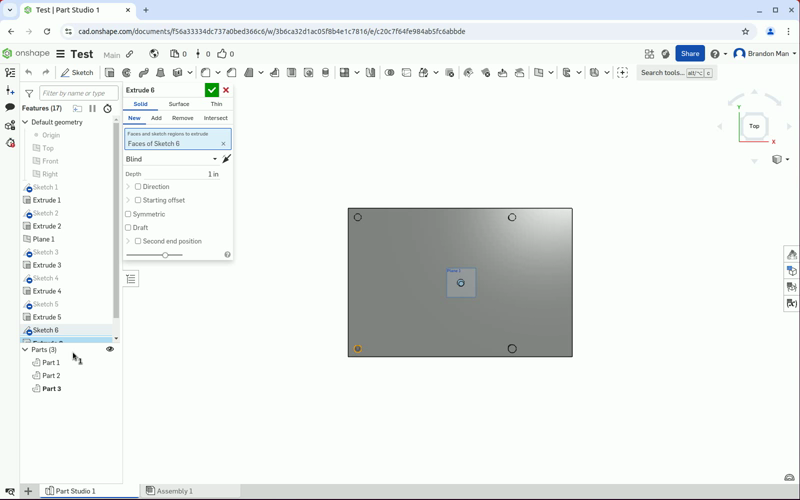
mouse_move(143, 106)
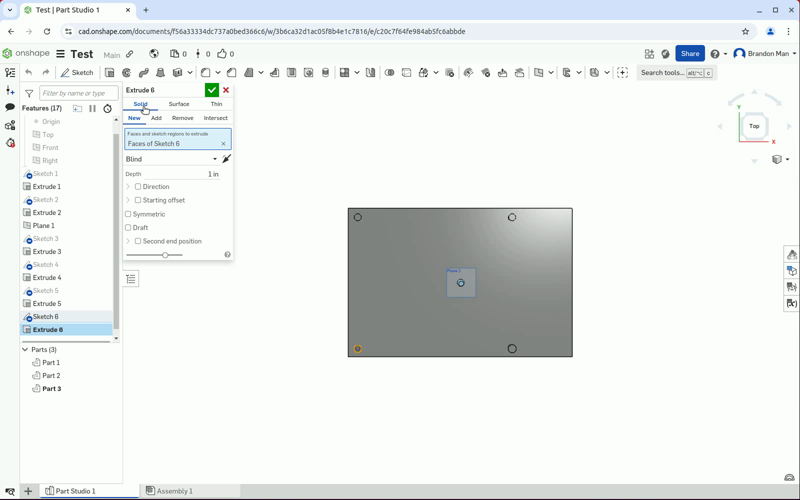
click(143, 106)
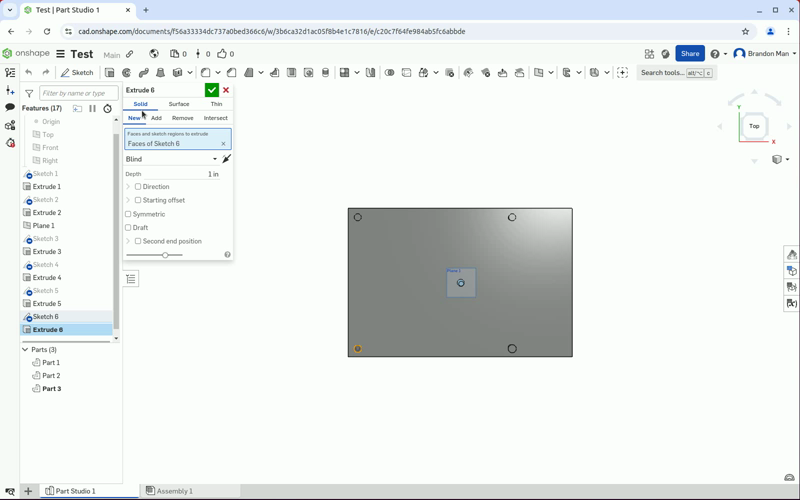
mouse_move(137, 120)
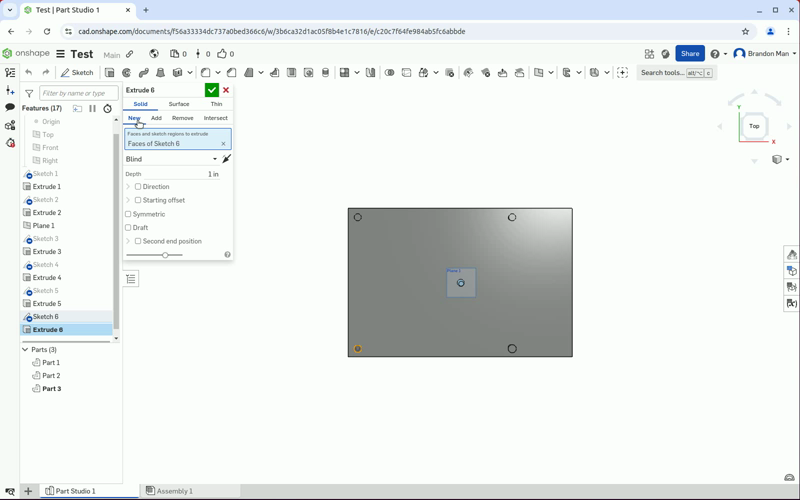
click(137, 120)
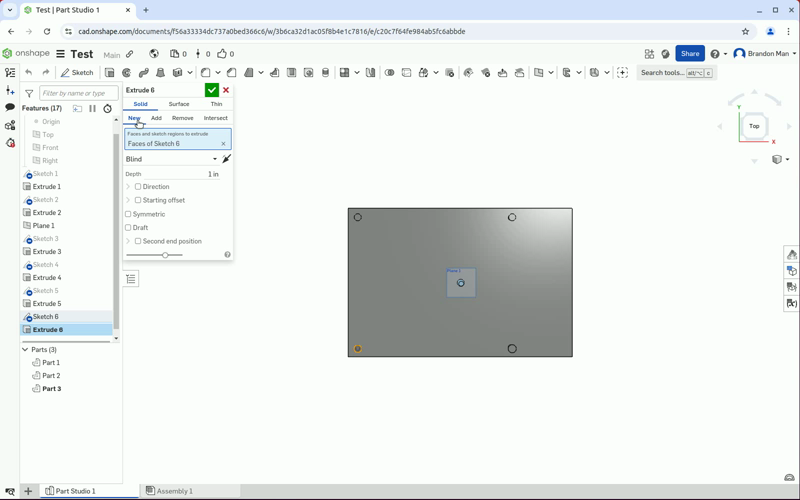
key(tab, 4)
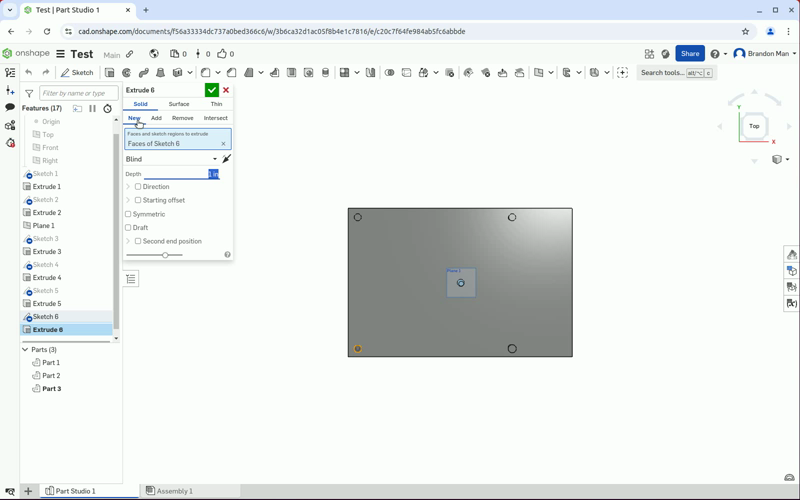
text(-1.444)
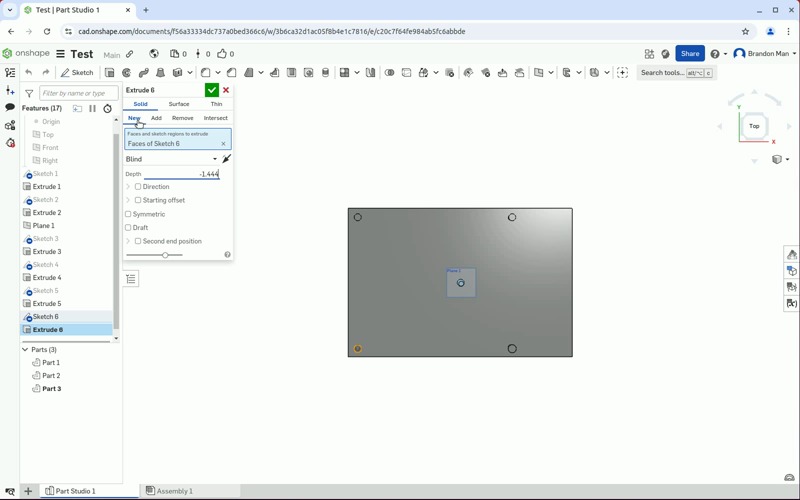
key(enter)
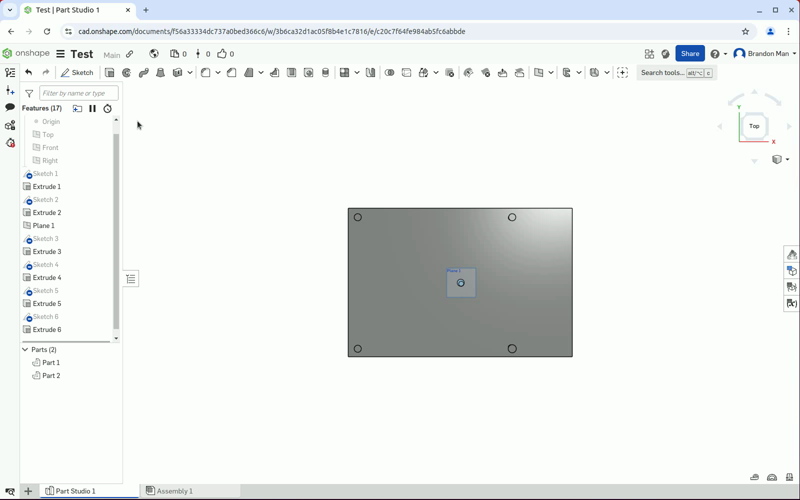
key(shift+h)
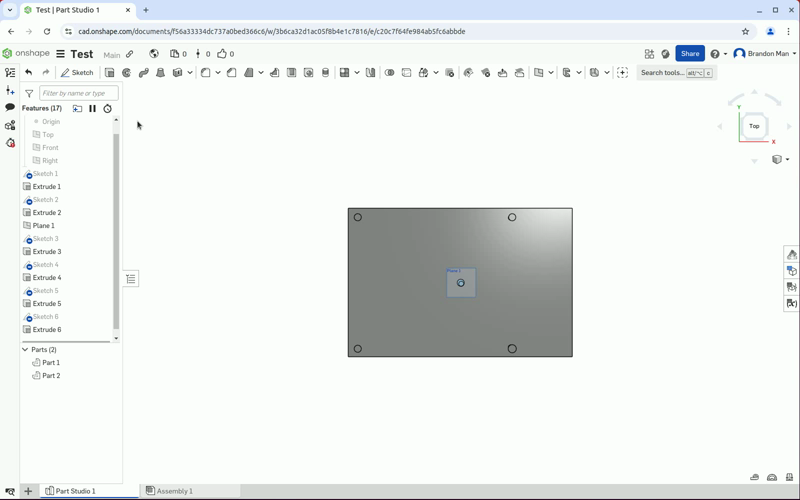
key(shift+h)
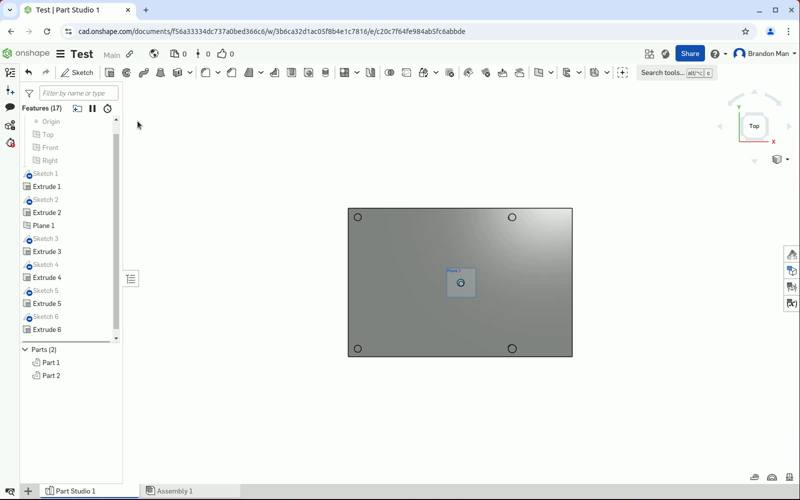
key(shift+7)
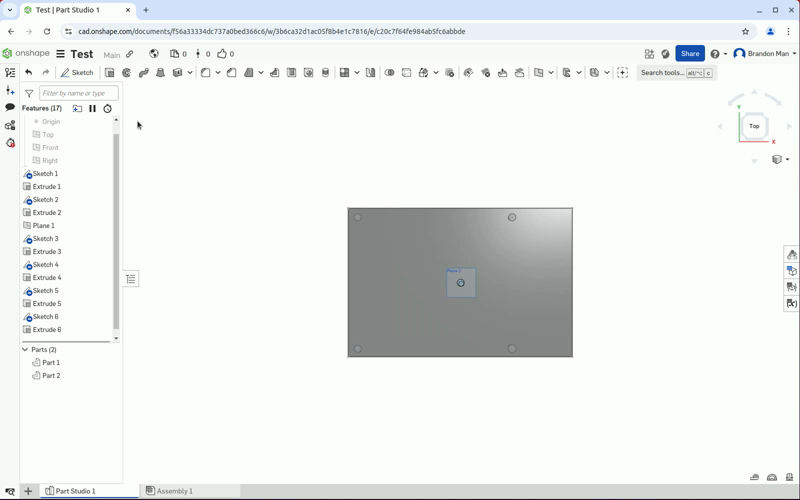
key(up, 3)
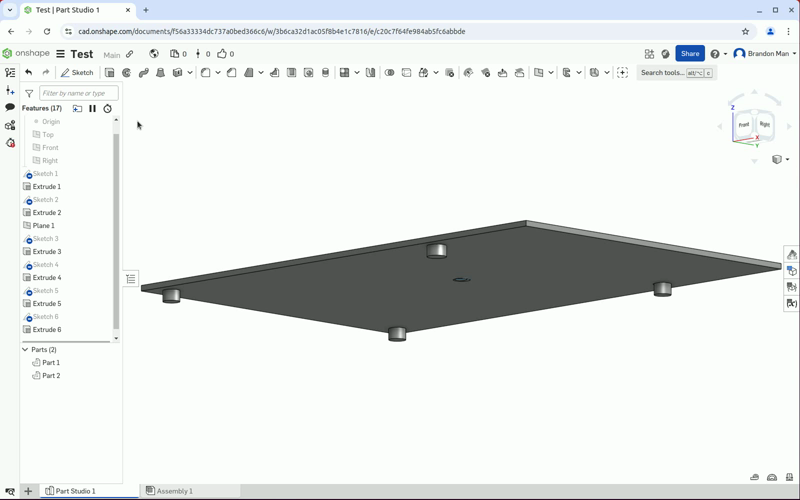
key(left, 3)
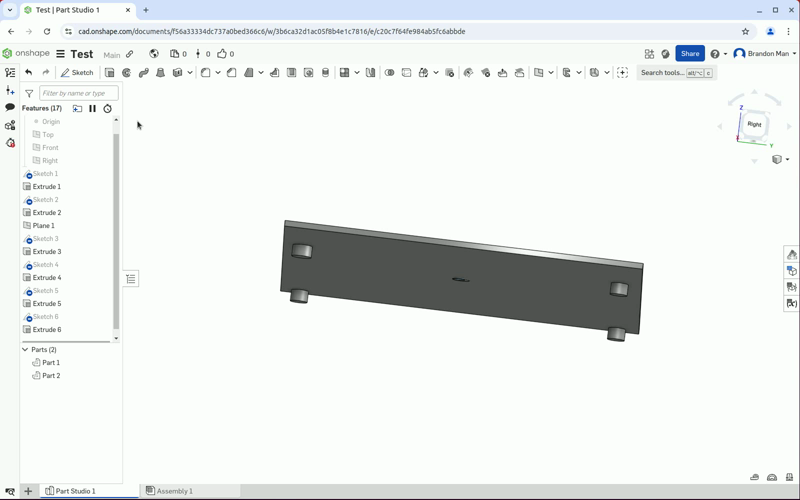
key(right, 3)
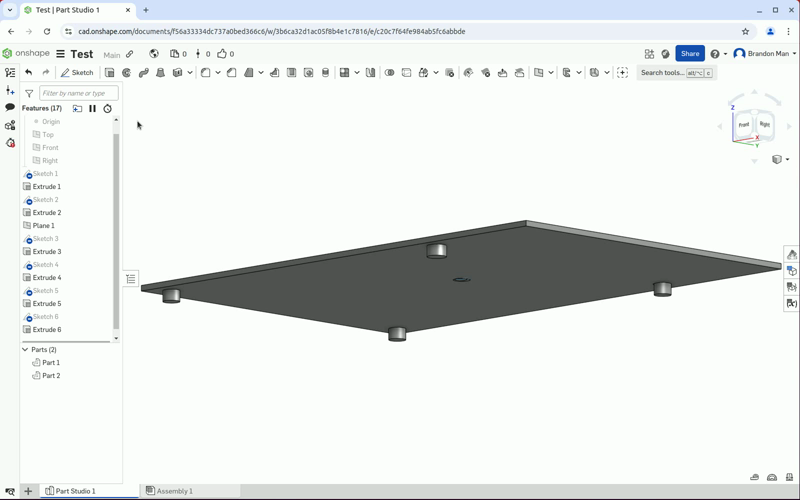
key(down, 3)
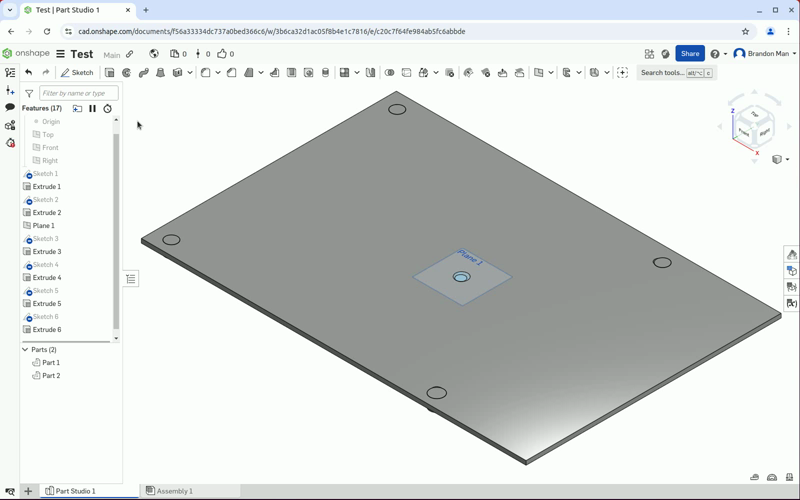
mouse_move(69, 176)
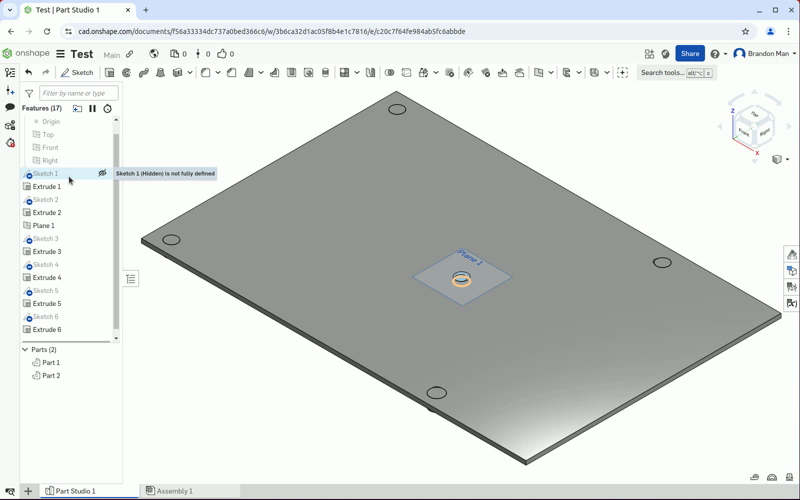
click(69, 176)